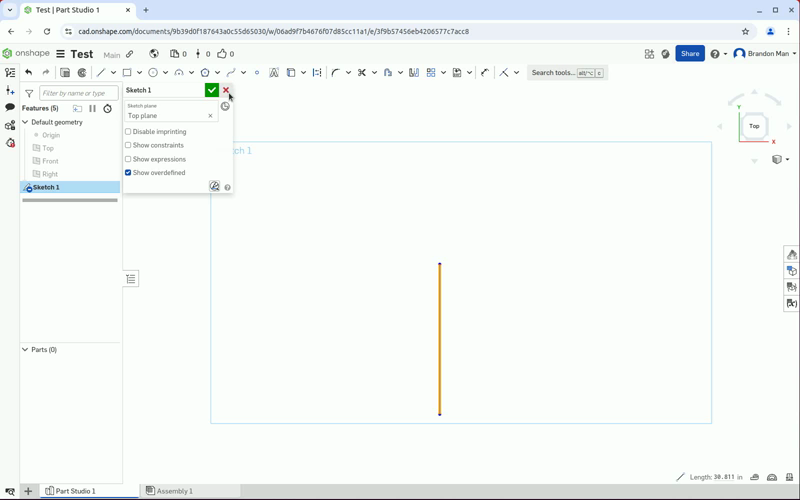
key(shift+h)
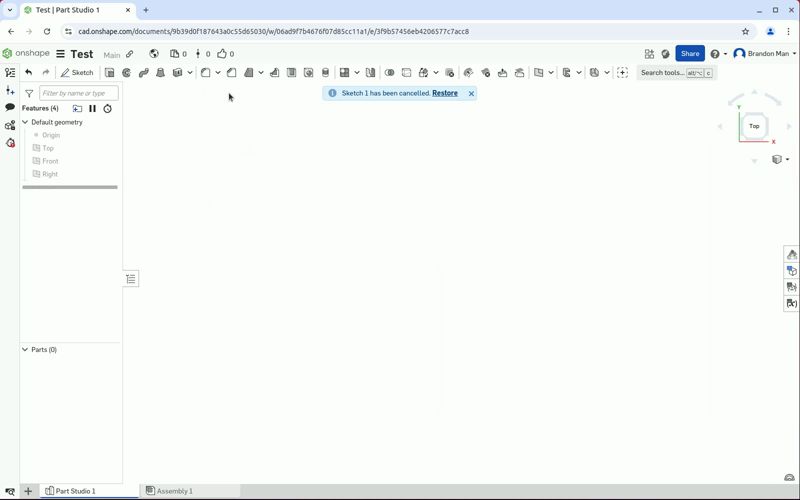
mouse_move(73, 352)
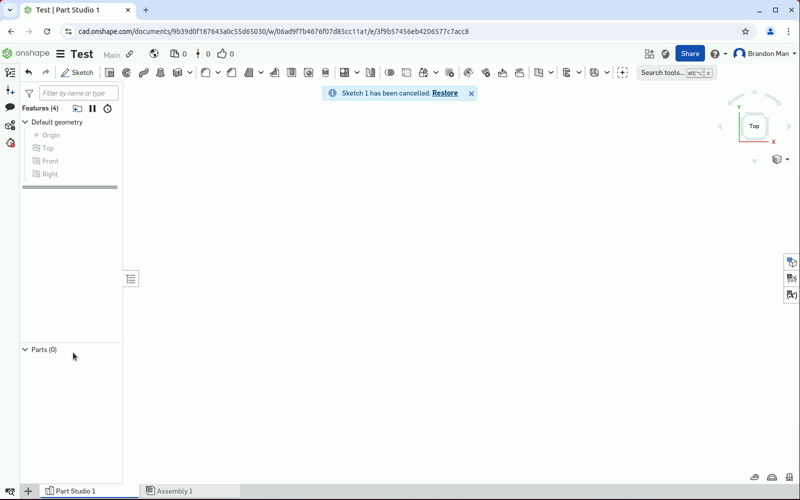
key(y)
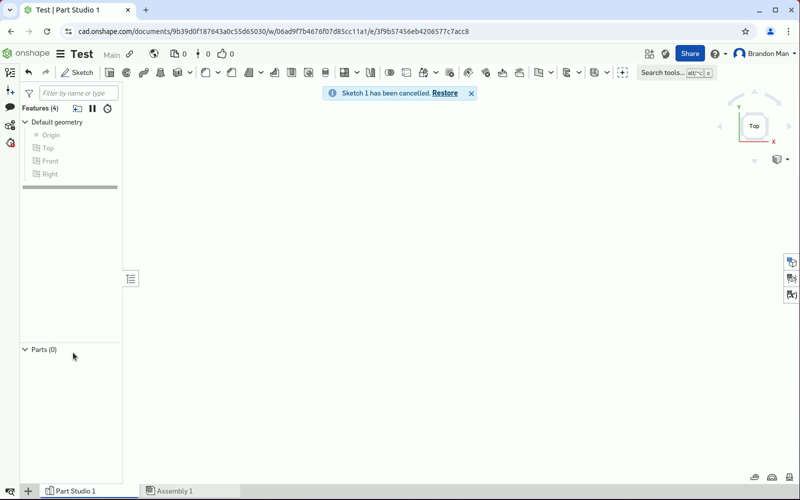
key(shift+p)
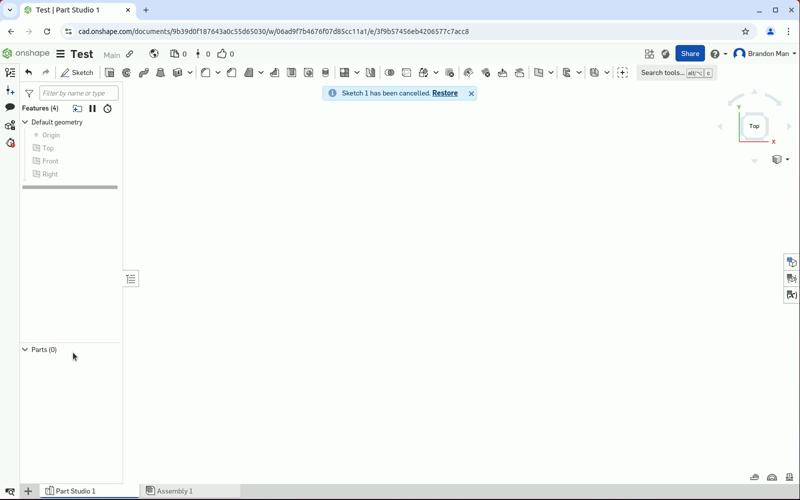
key(space)
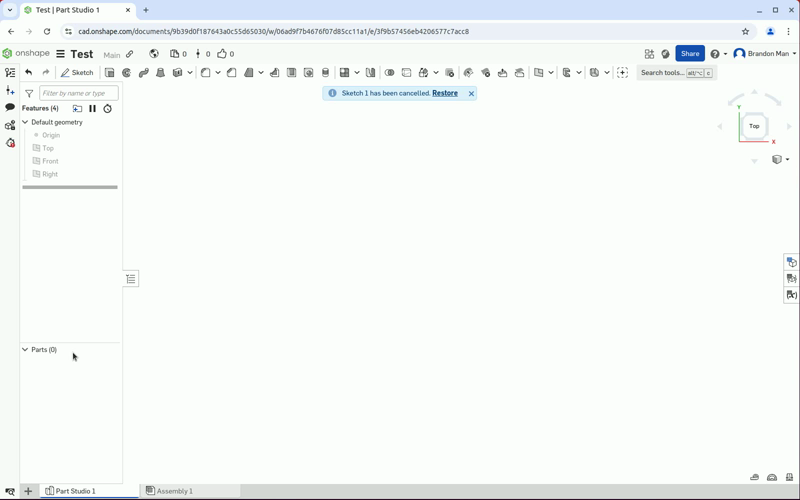
key_down(shift)
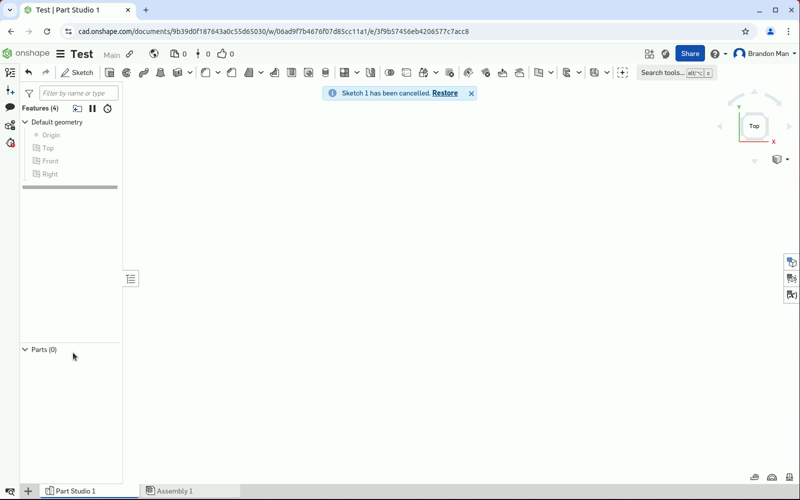
key(up)
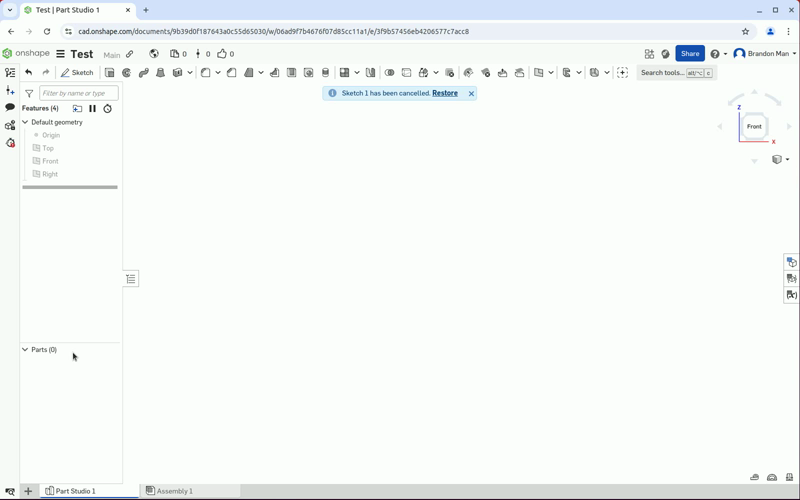
key_up(shift)
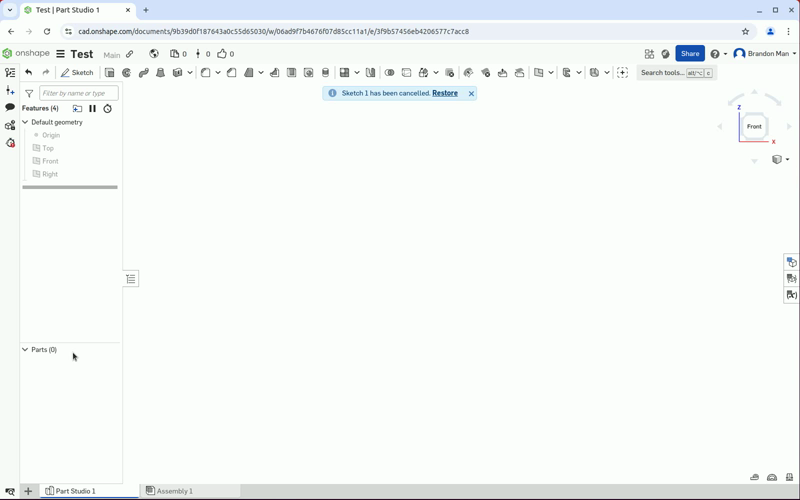
mouse_move(73, 352)
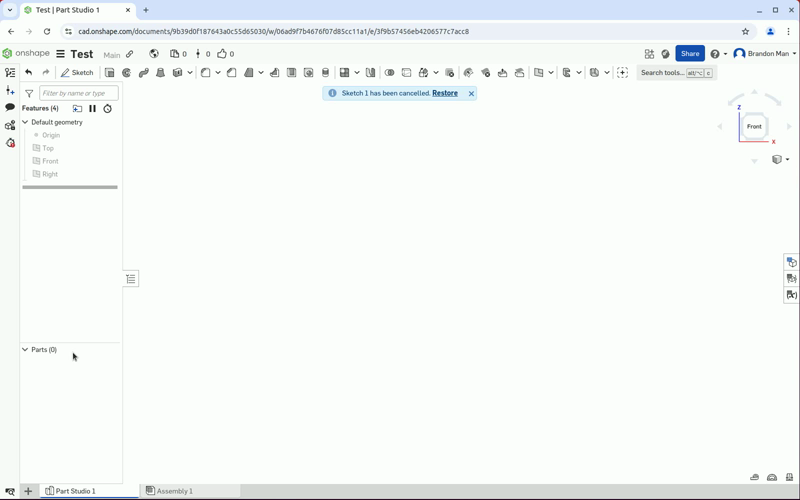
key(shift+y)
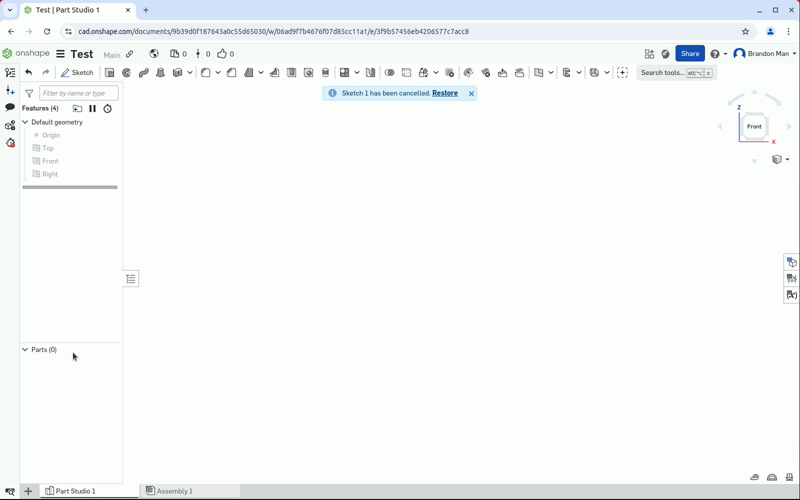
key(shift+s)
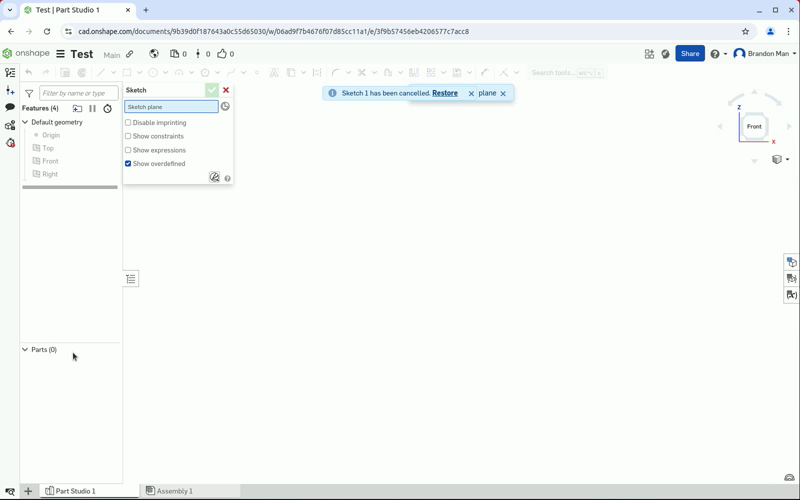
mouse_move(73, 163)
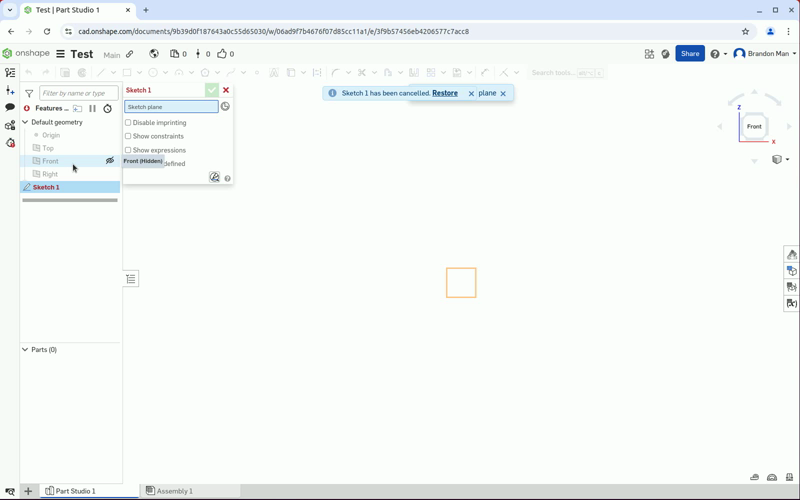
click(73, 163)
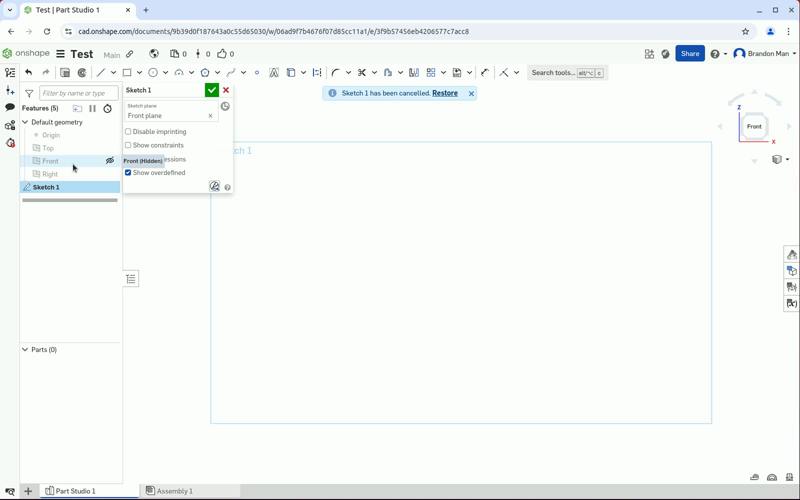
mouse_move(73, 352)
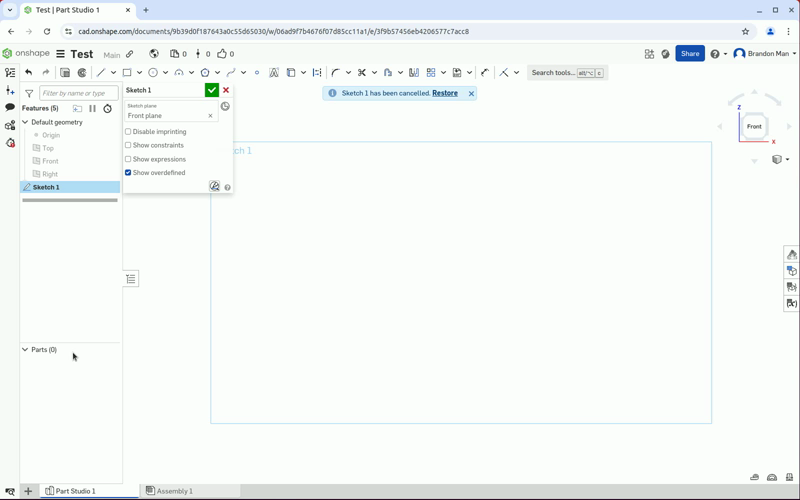
key(y)
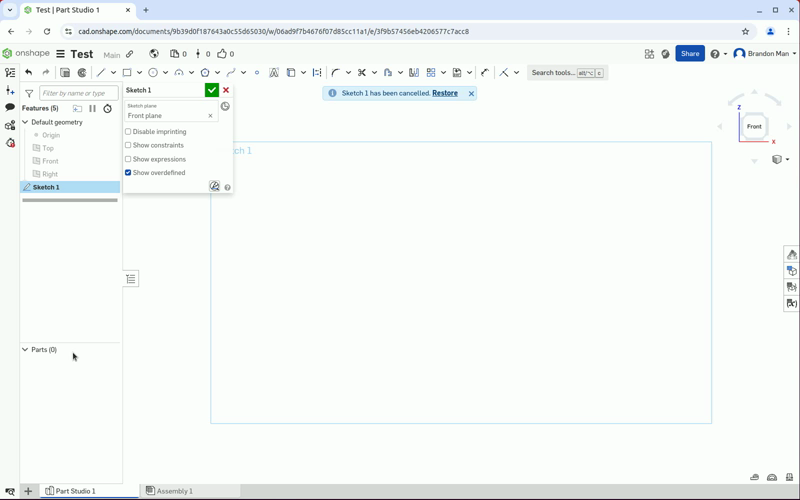
key(c)
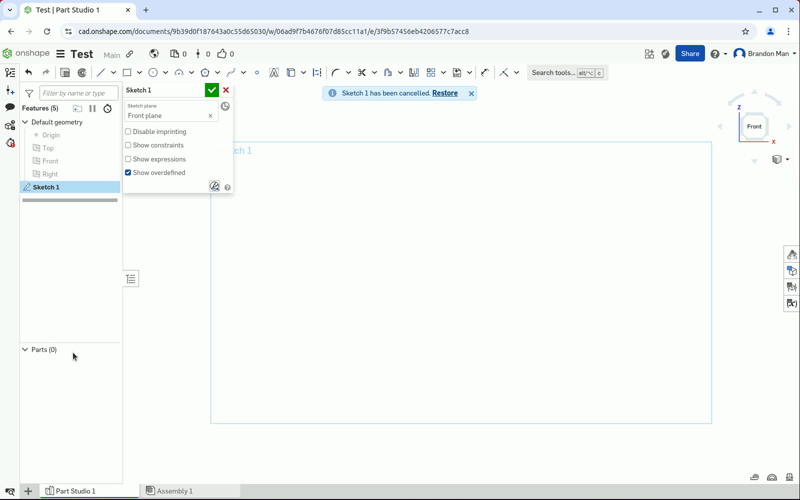
key_down(shift)
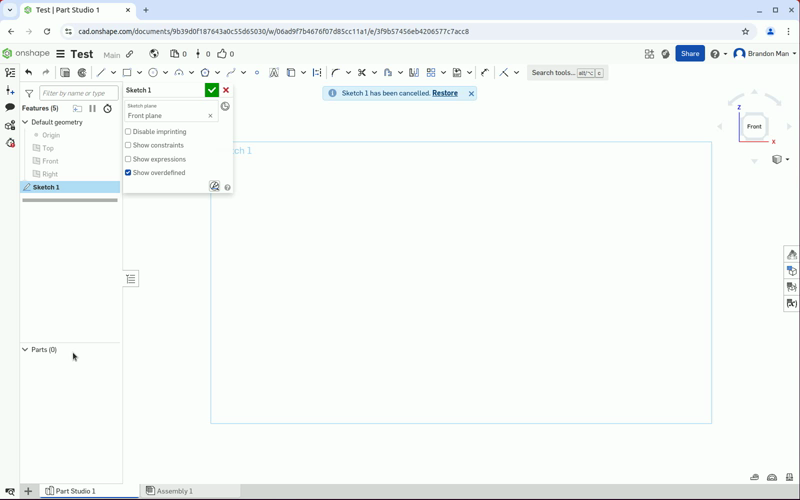
mouse_move(460, 179)
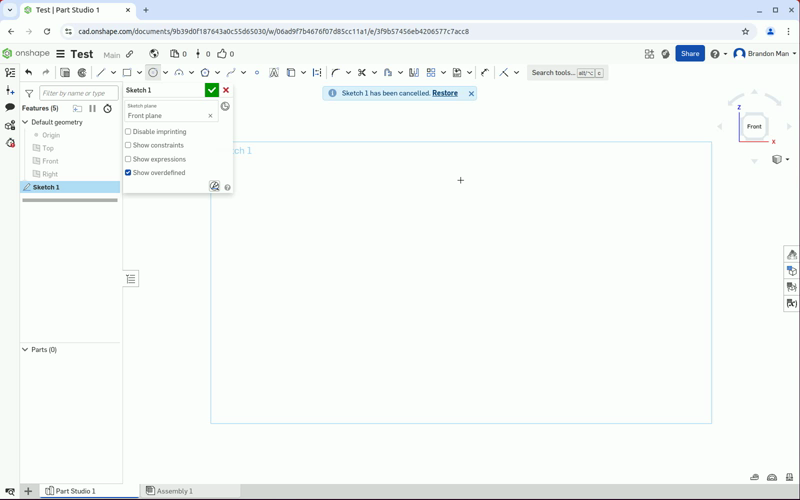
click(460, 179)
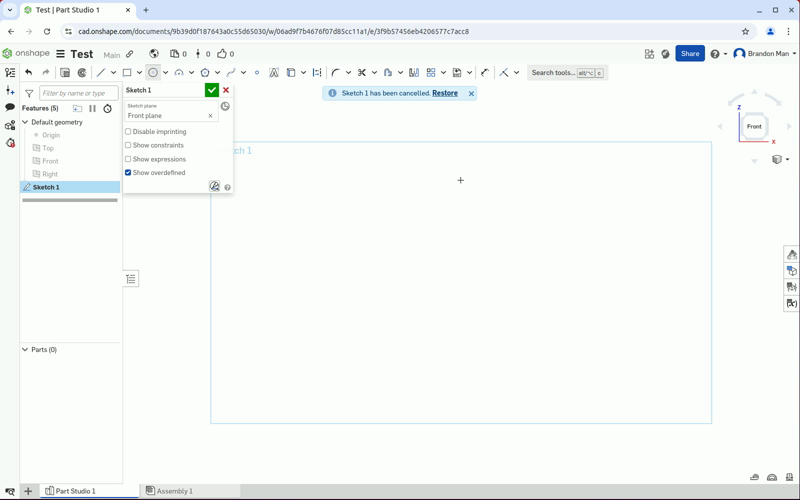
key_up(shift)
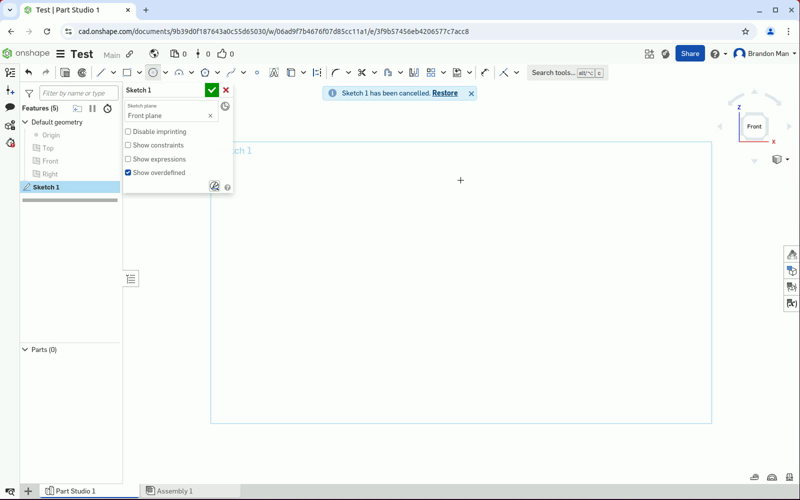
mouse_move(470, 179)
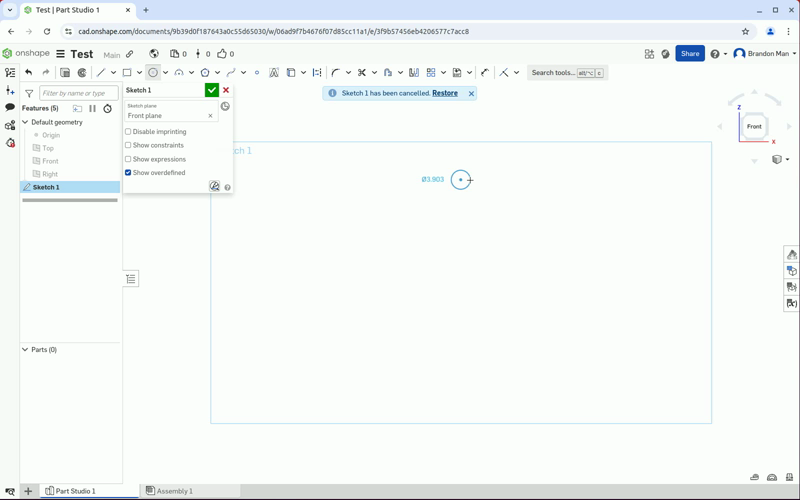
click(470, 179)
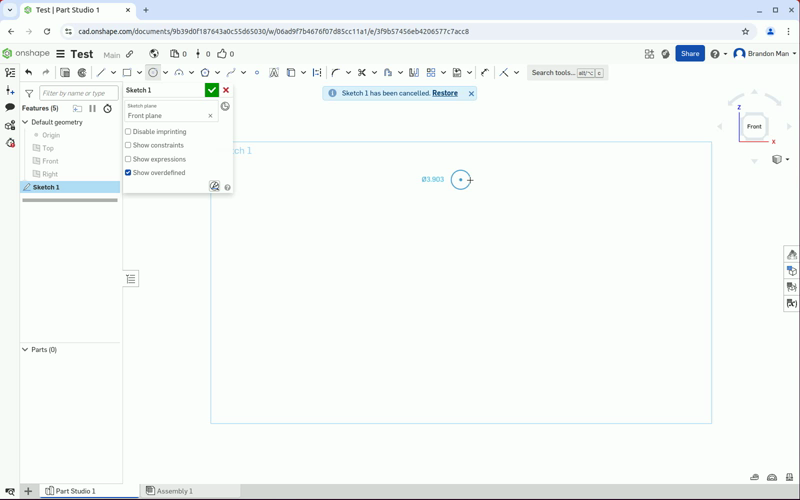
key(esc)
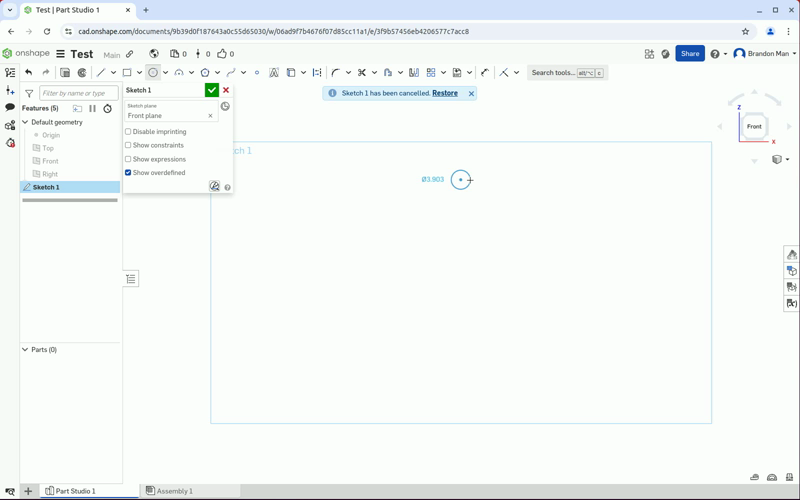
key(c)
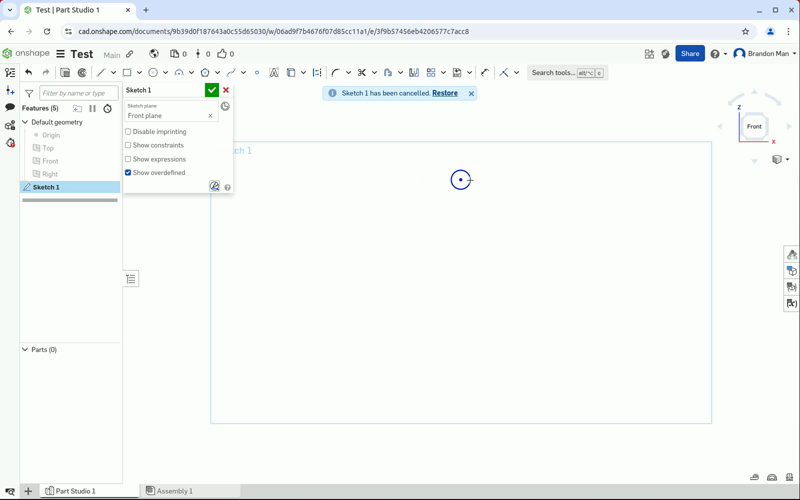
key_down(shift)
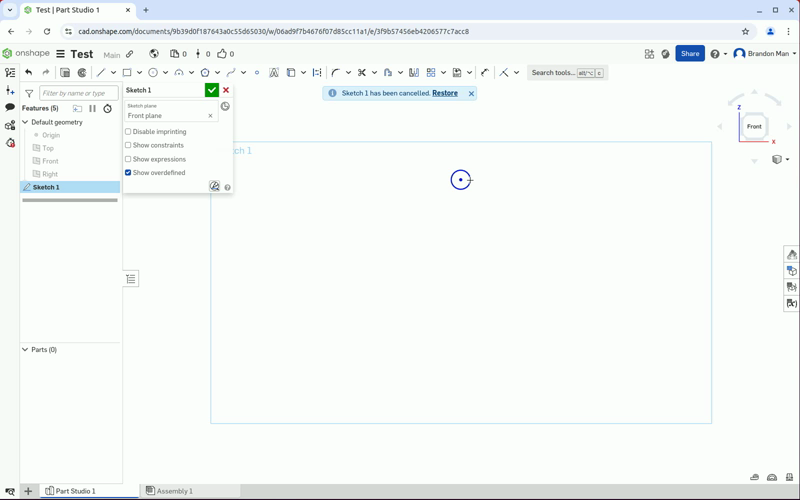
mouse_move(460, 179)
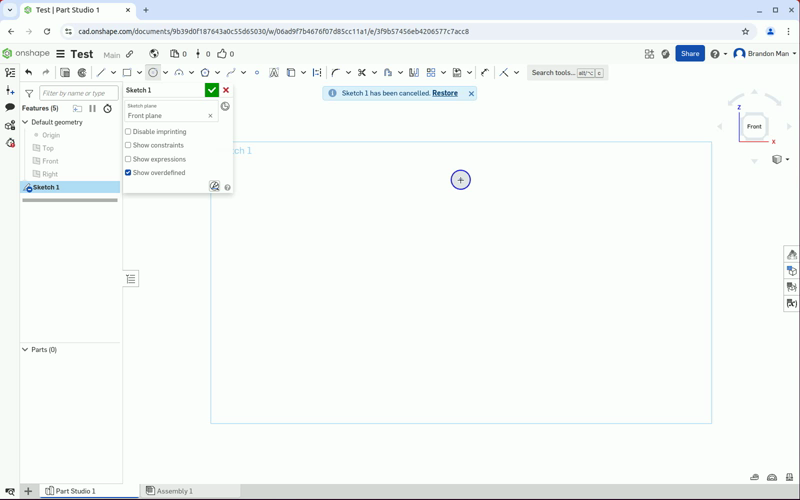
click(460, 179)
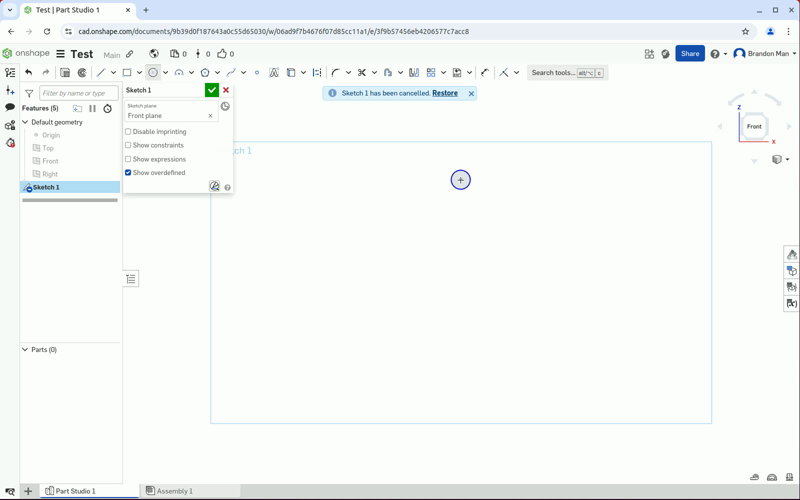
key_up(shift)
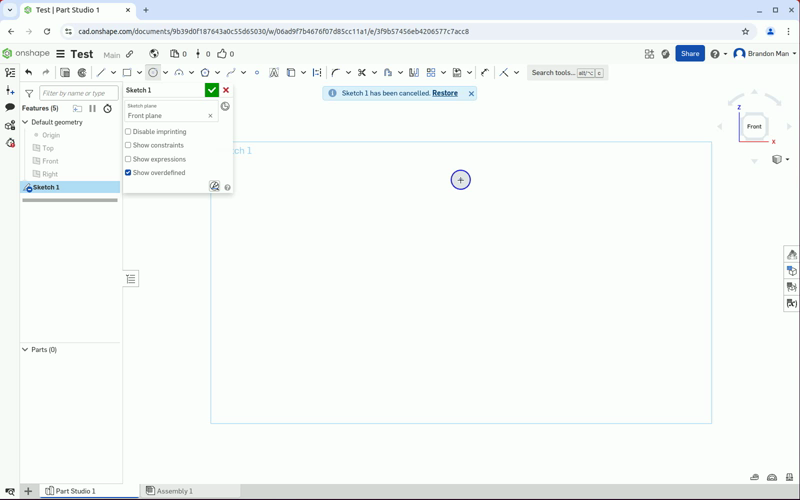
mouse_move(463, 179)
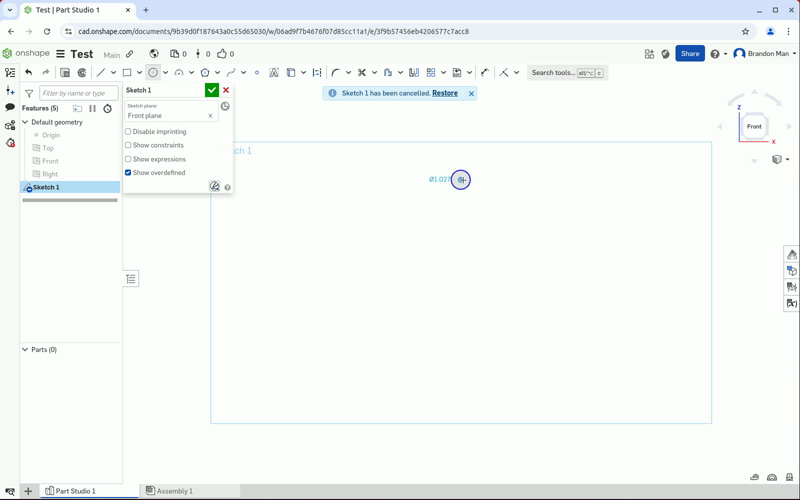
scroll(6)
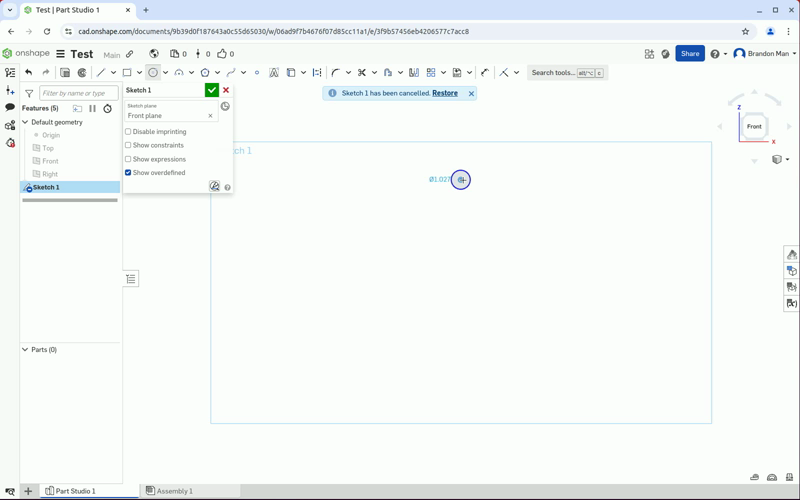
scroll(6)
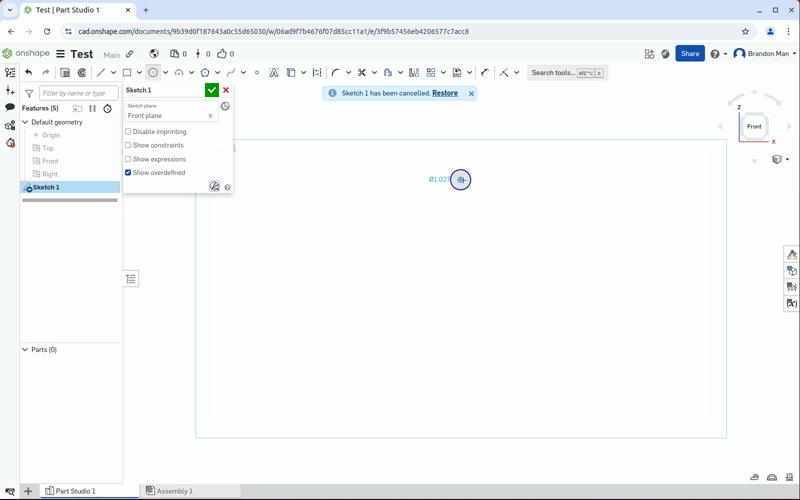
scroll(6)
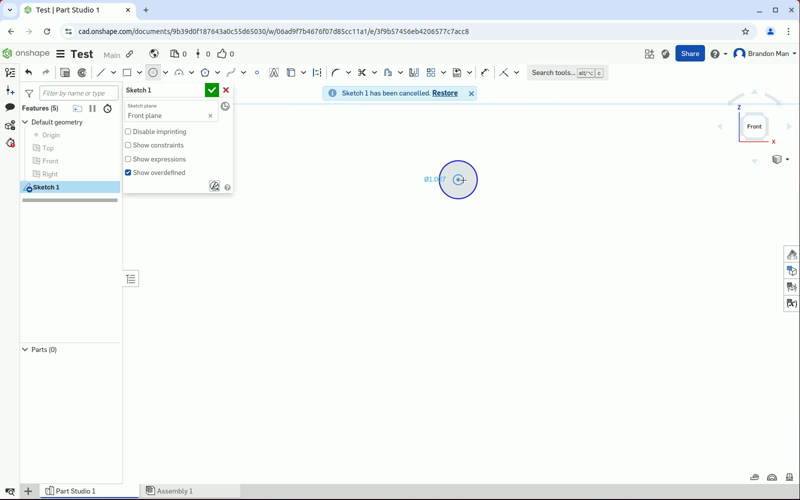
scroll(6)
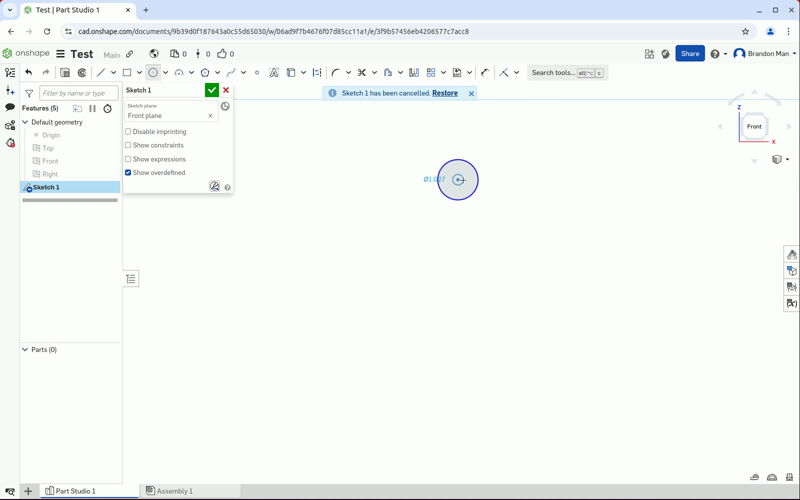
scroll(6)
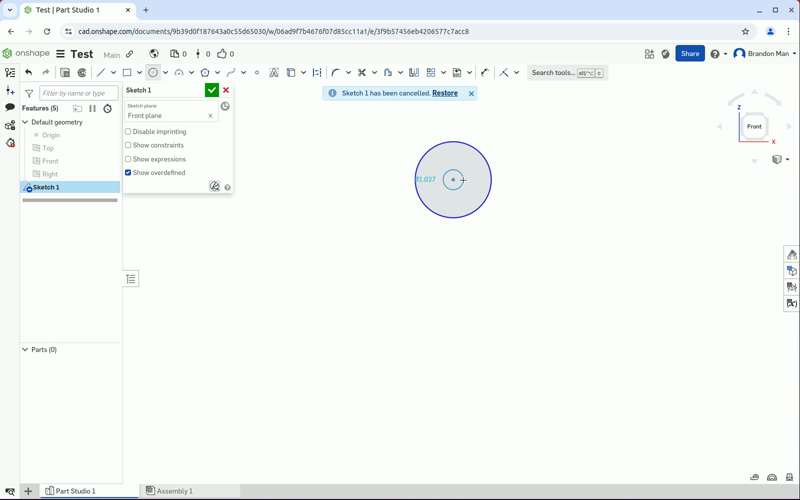
scroll(6)
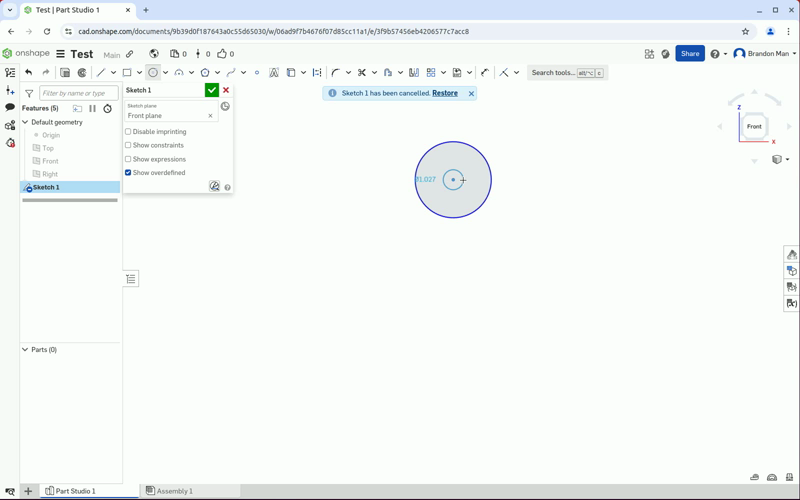
scroll(6)
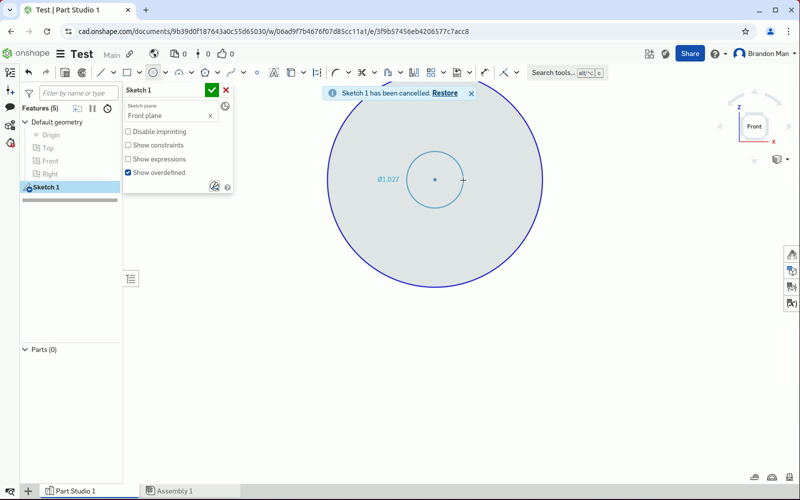
click(463, 179)
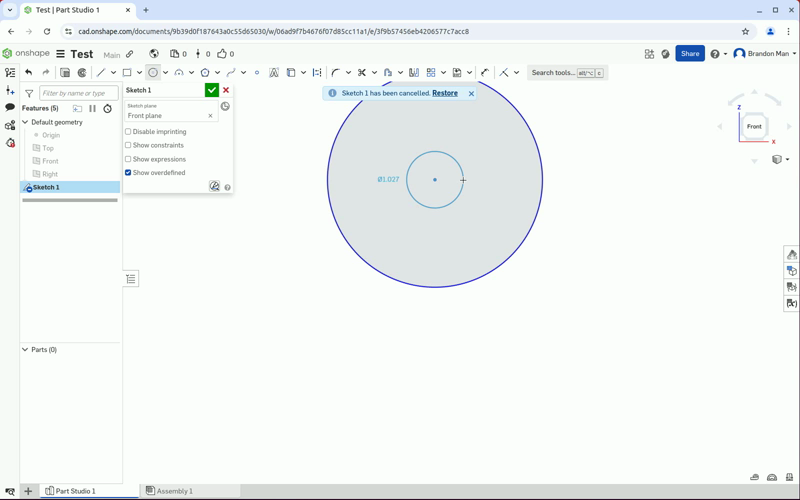
scroll(-6)
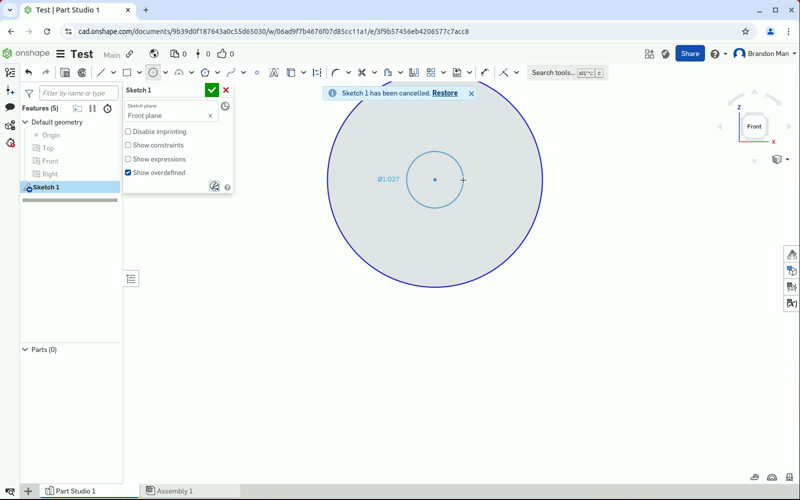
scroll(-6)
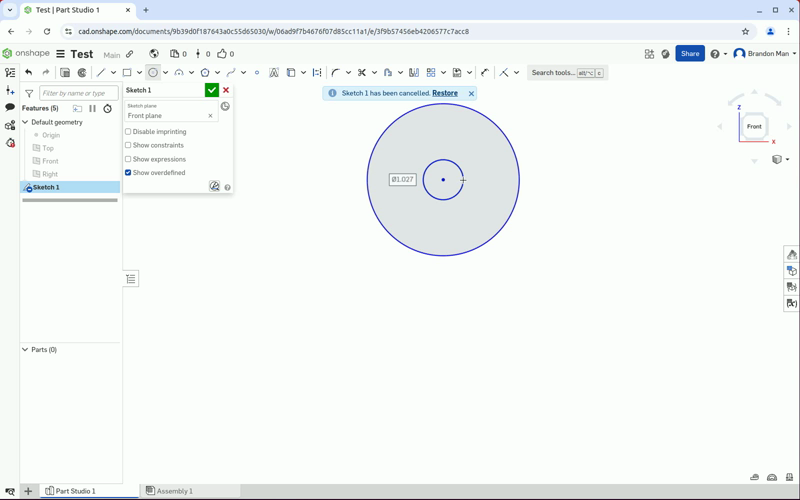
scroll(-6)
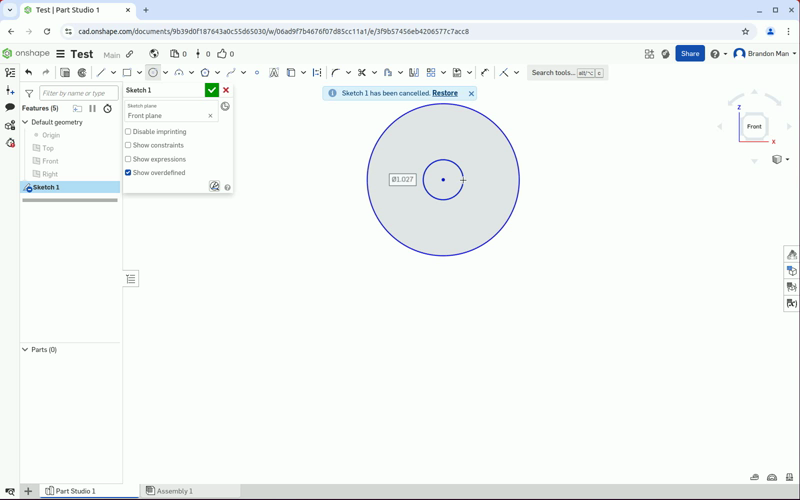
scroll(-6)
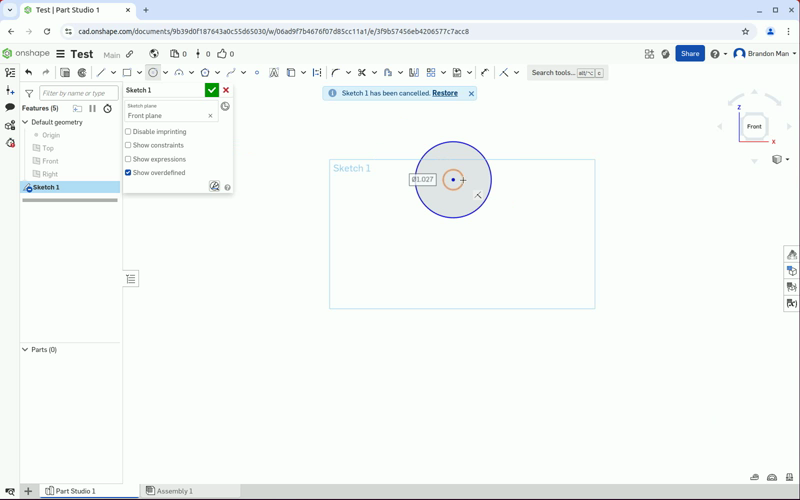
scroll(-6)
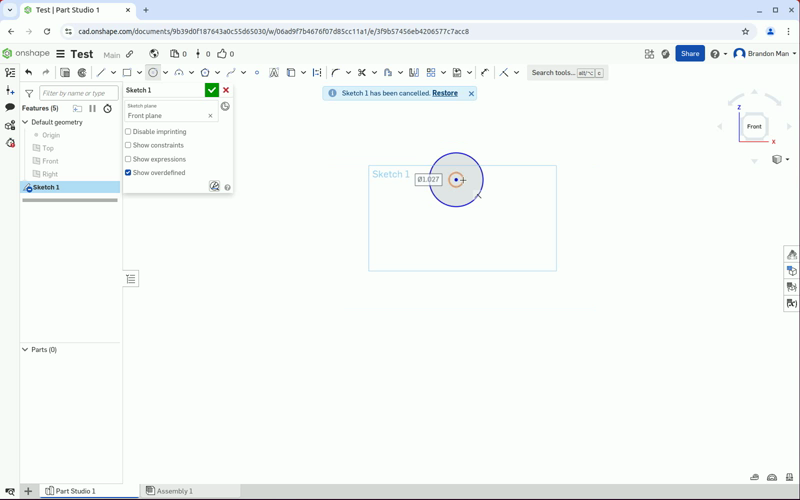
scroll(-6)
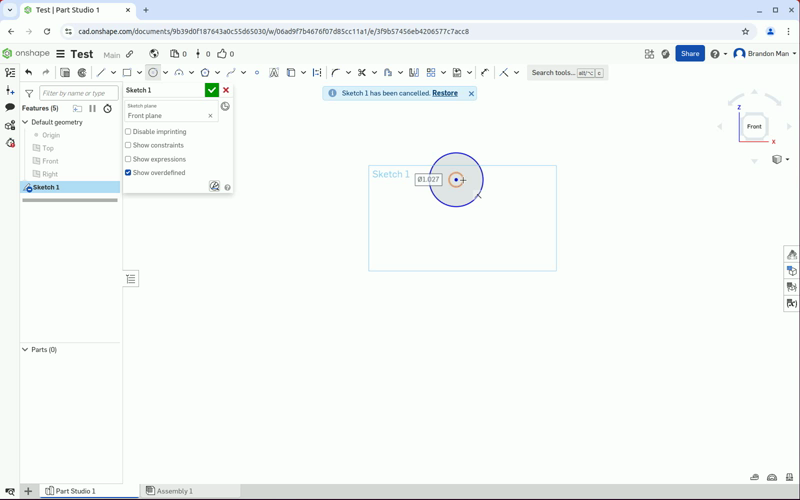
scroll(-6)
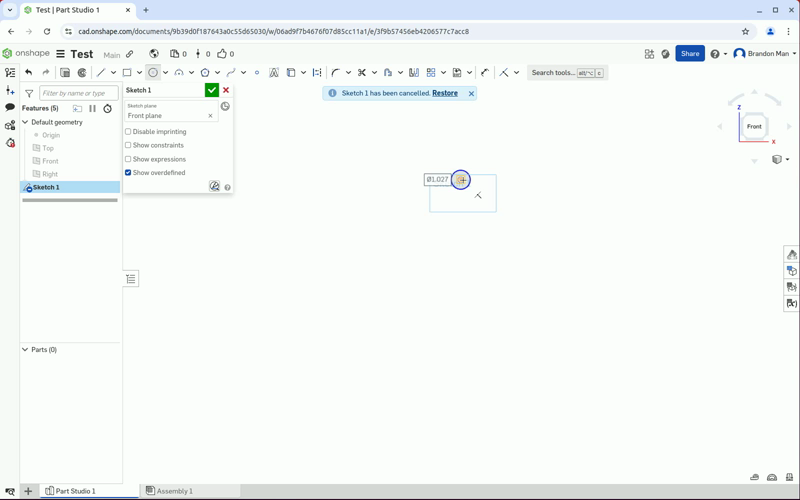
key(esc)
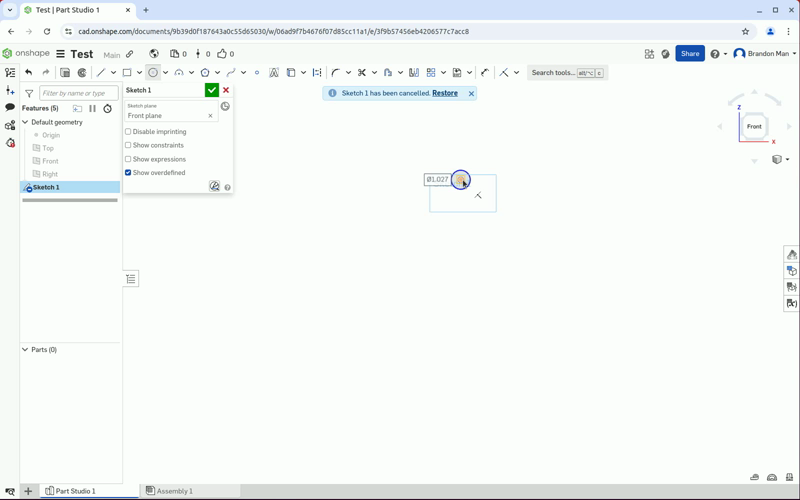
mouse_move(452, 175)
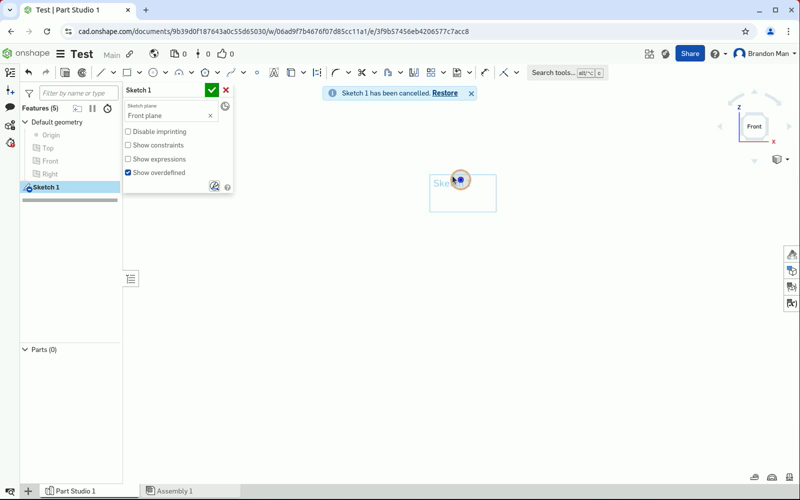
scroll(6)
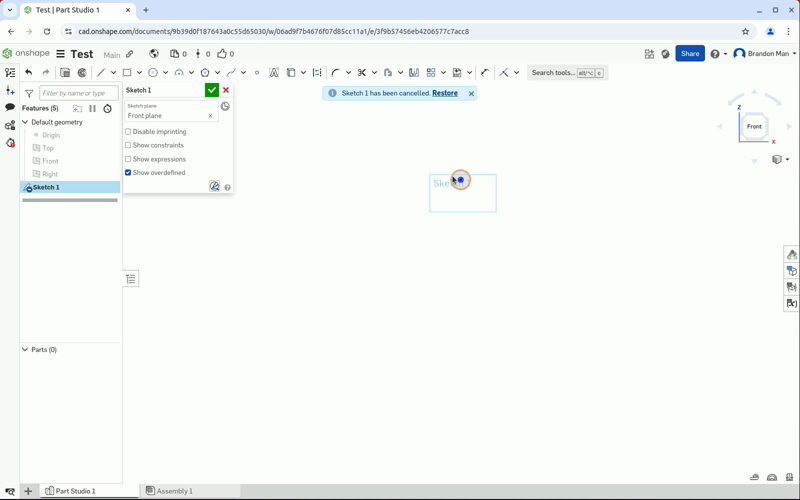
scroll(6)
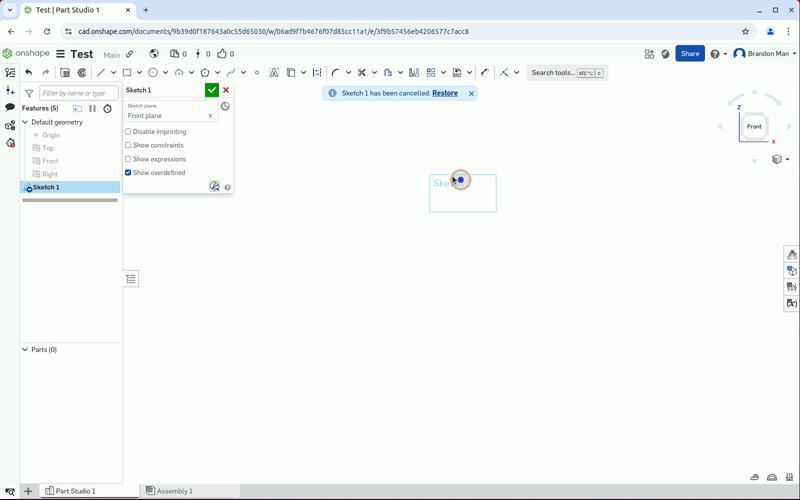
scroll(6)
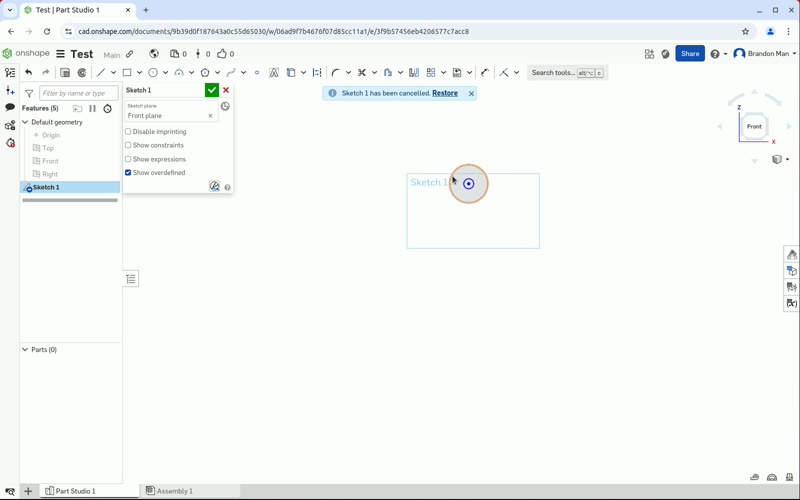
scroll(6)
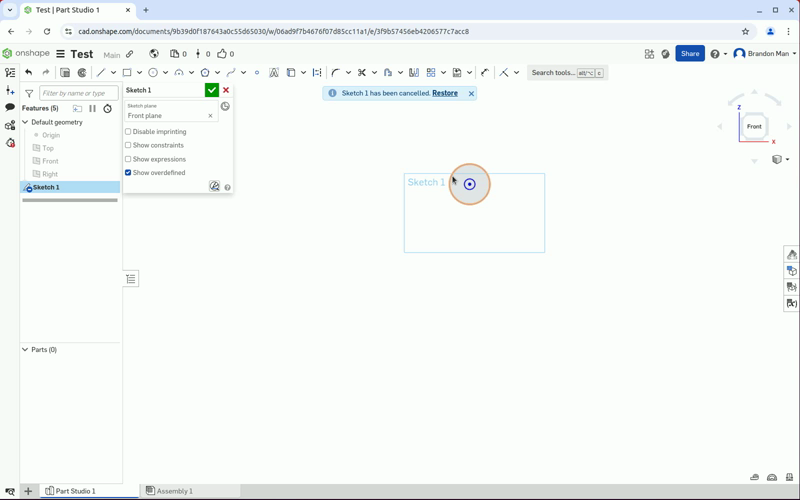
scroll(6)
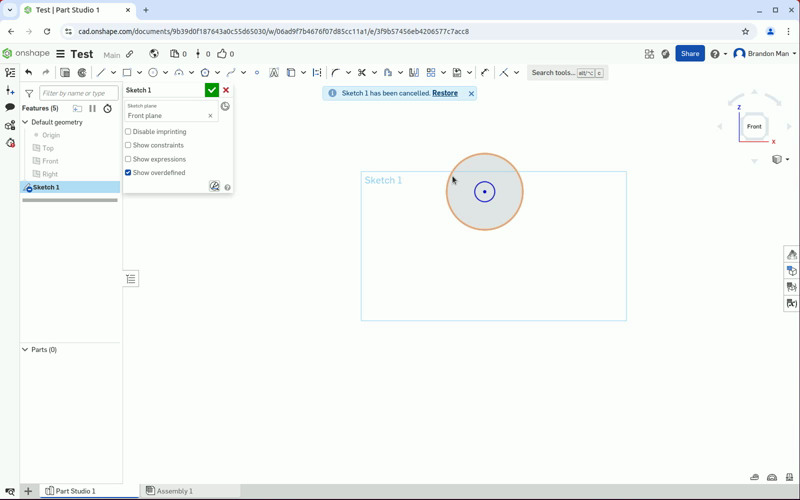
scroll(6)
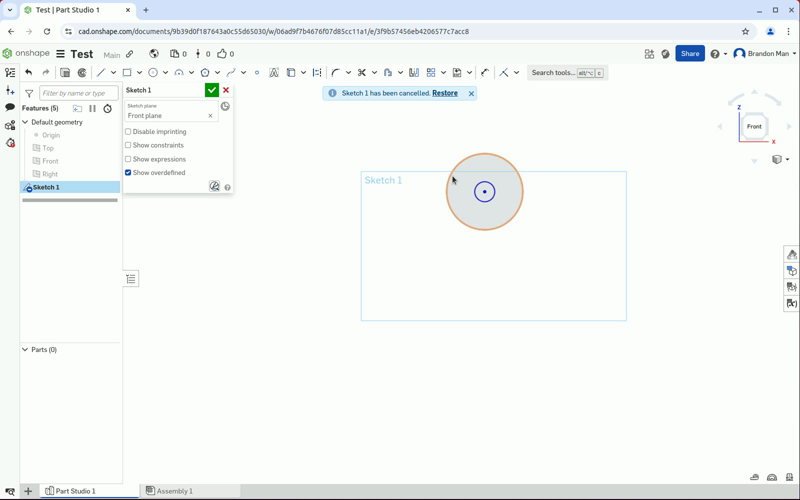
scroll(6)
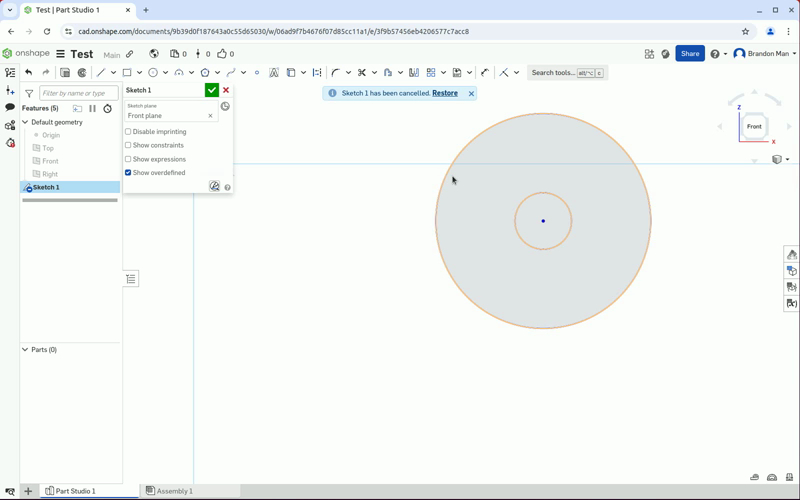
click(452, 175)
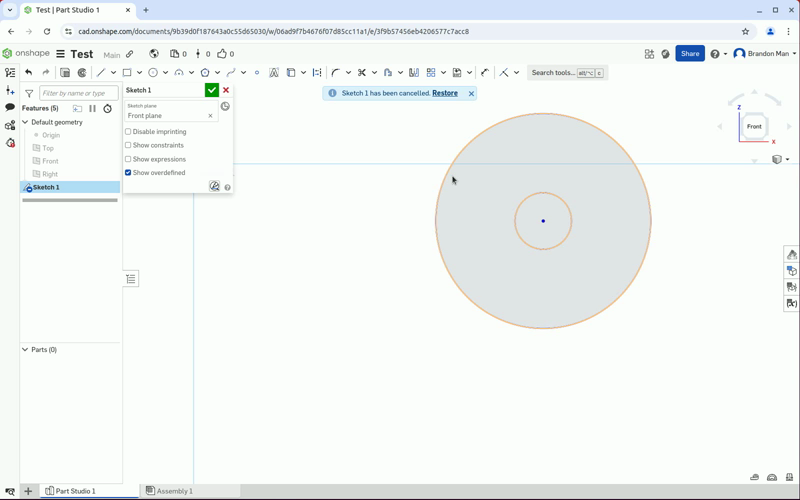
scroll(-6)
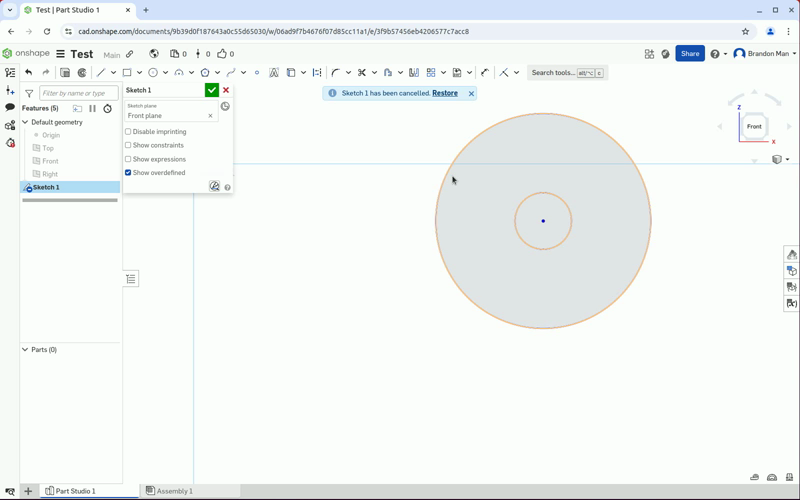
scroll(-6)
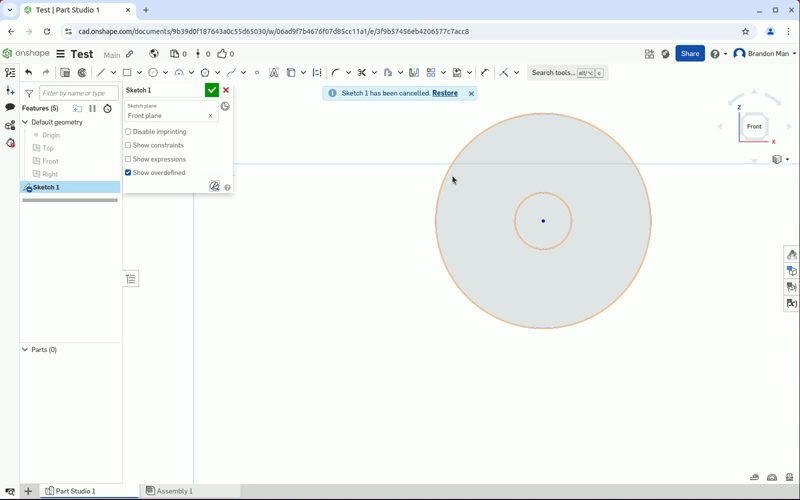
scroll(-6)
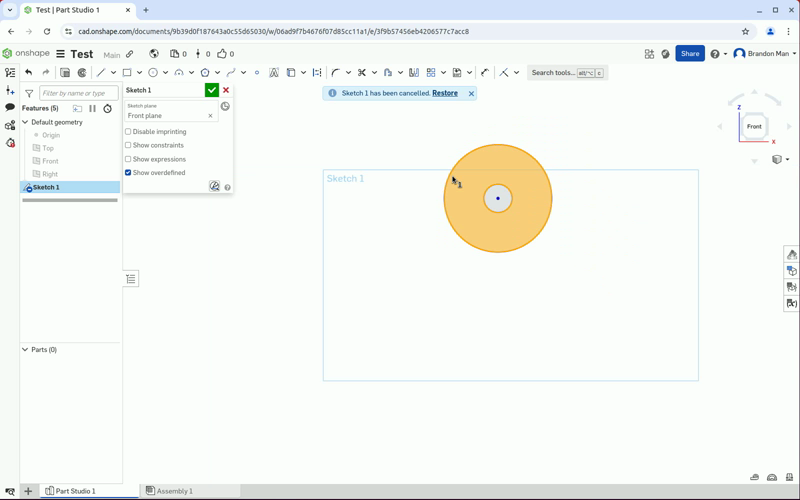
scroll(-6)
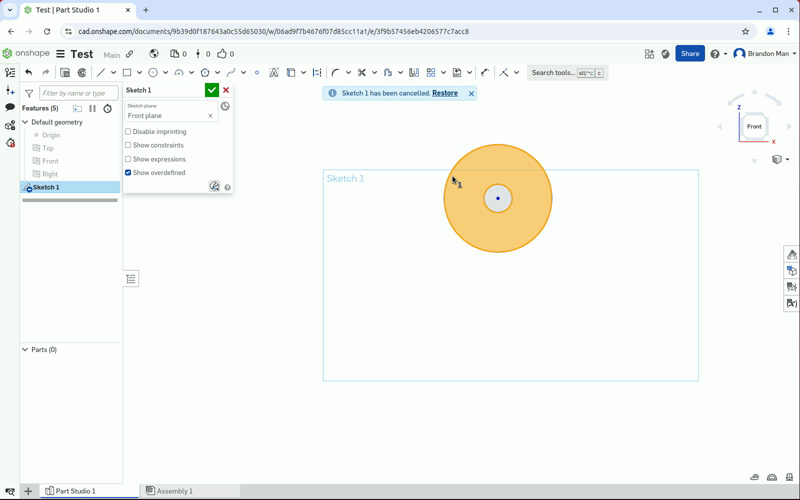
scroll(-6)
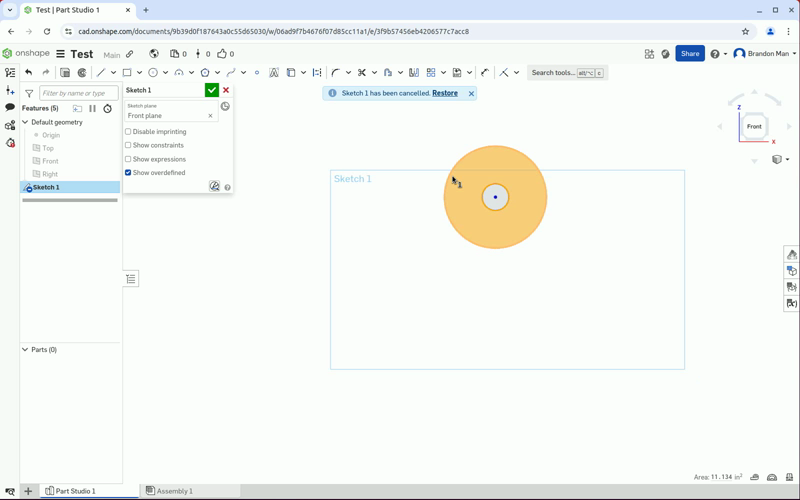
scroll(-6)
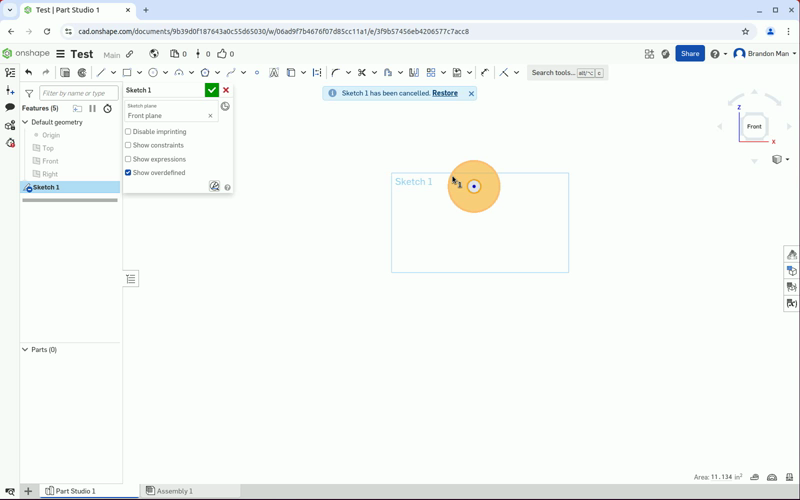
scroll(-6)
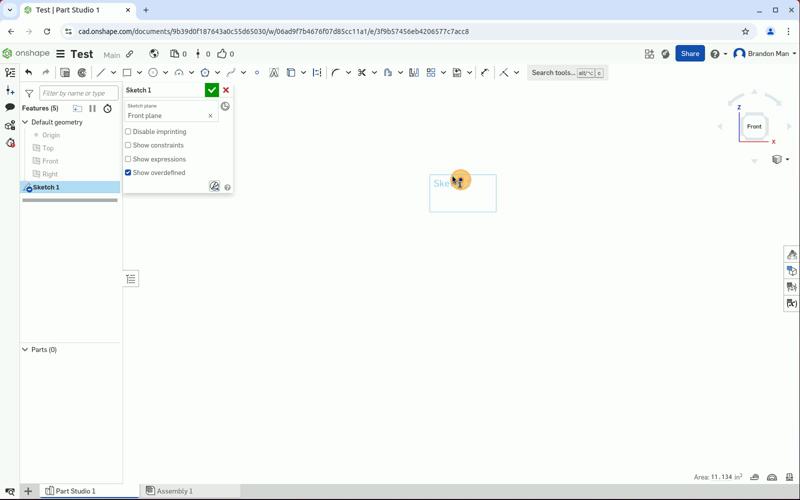
mouse_move(73, 352)
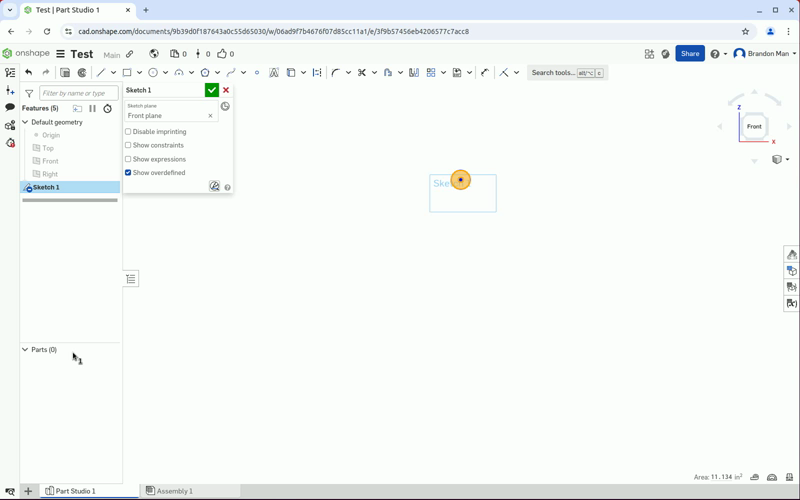
key(shift+y)
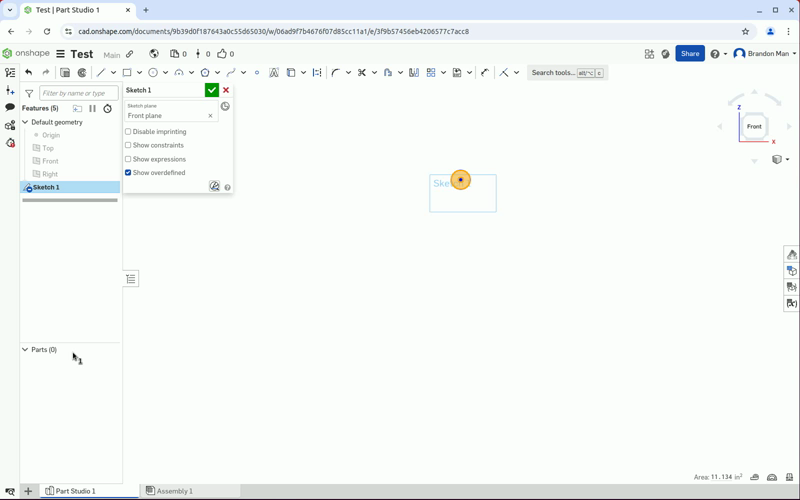
key(shift+e)
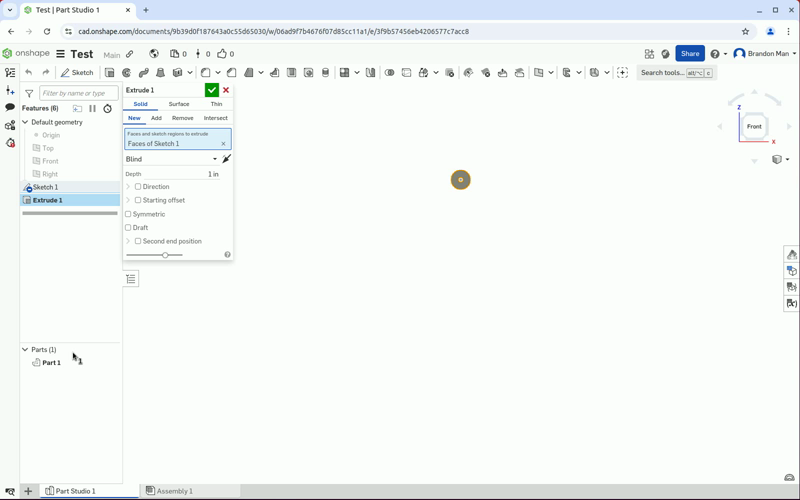
mouse_move(143, 106)
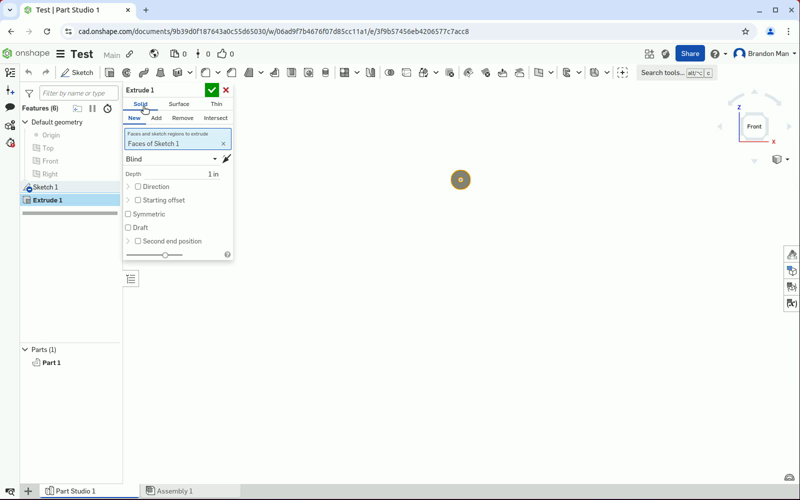
click(143, 106)
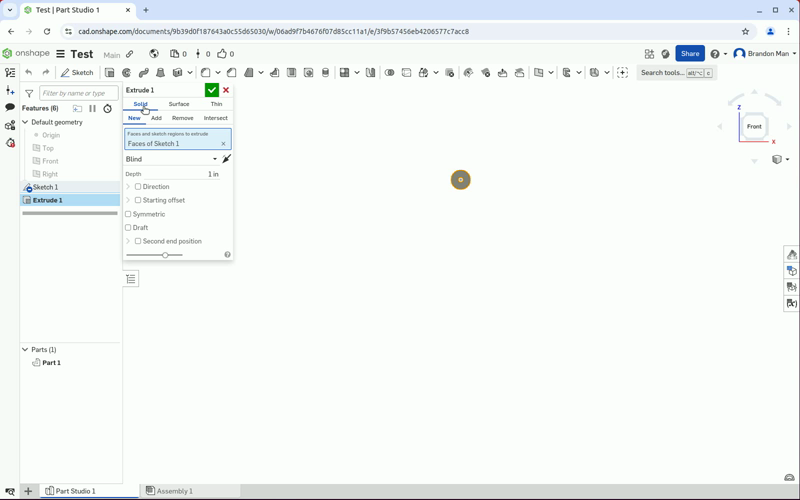
mouse_move(137, 120)
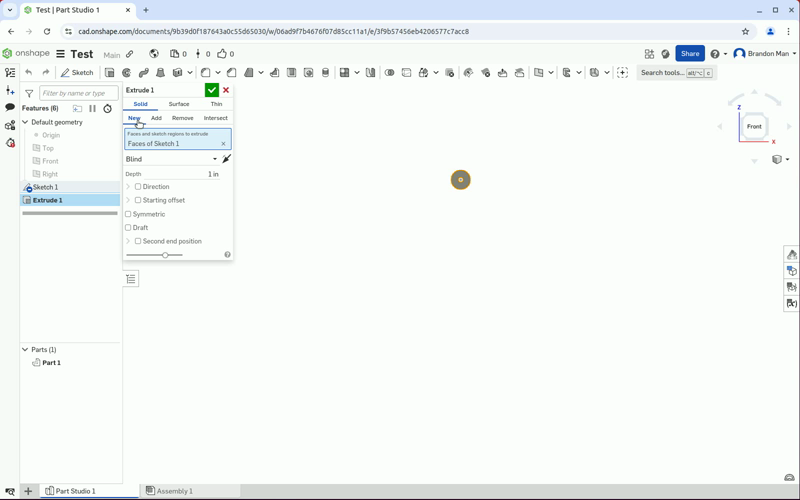
click(137, 120)
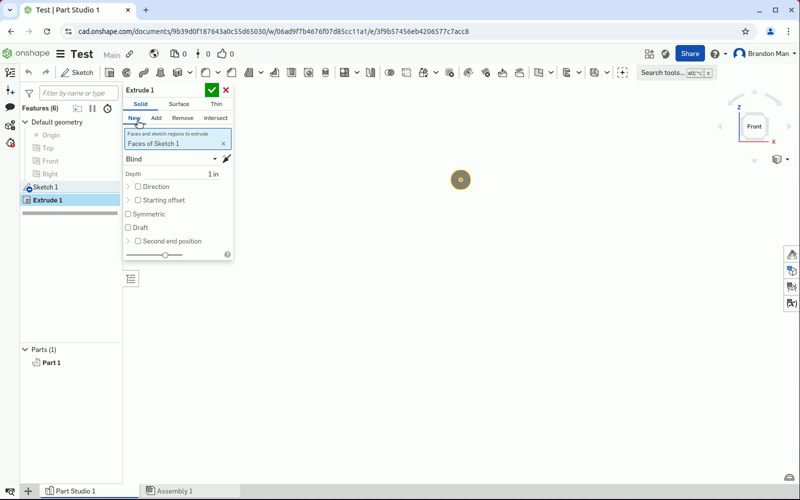
key(tab, 4)
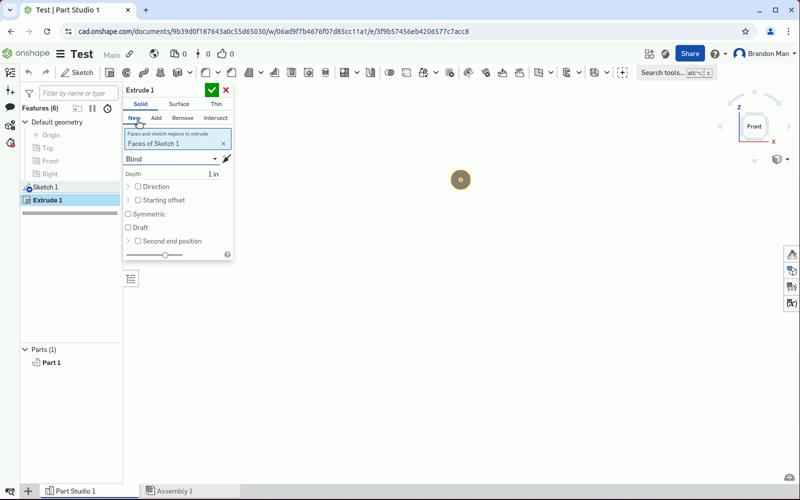
text(0.481)
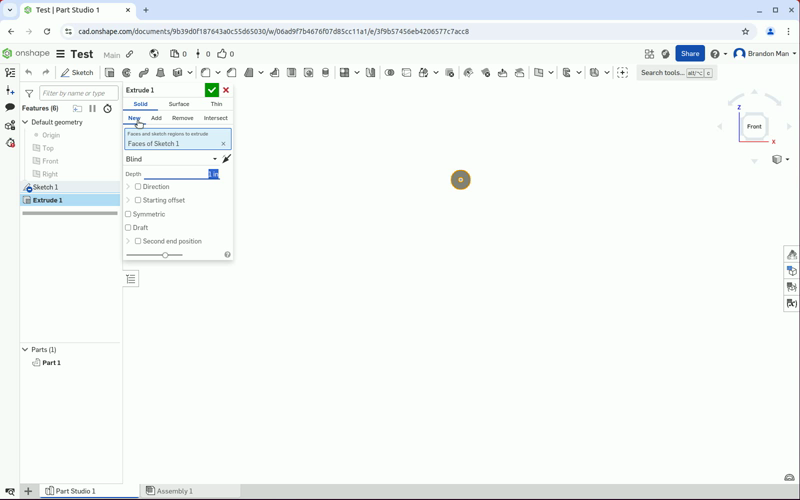
key(enter)
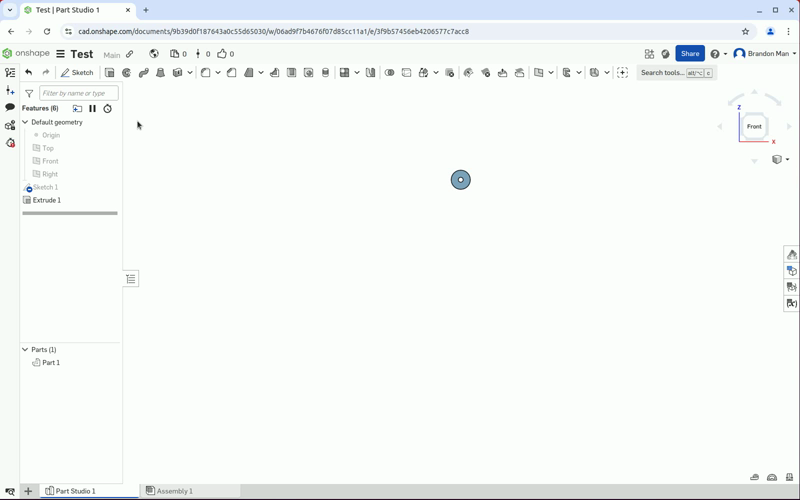
key(shift+h)
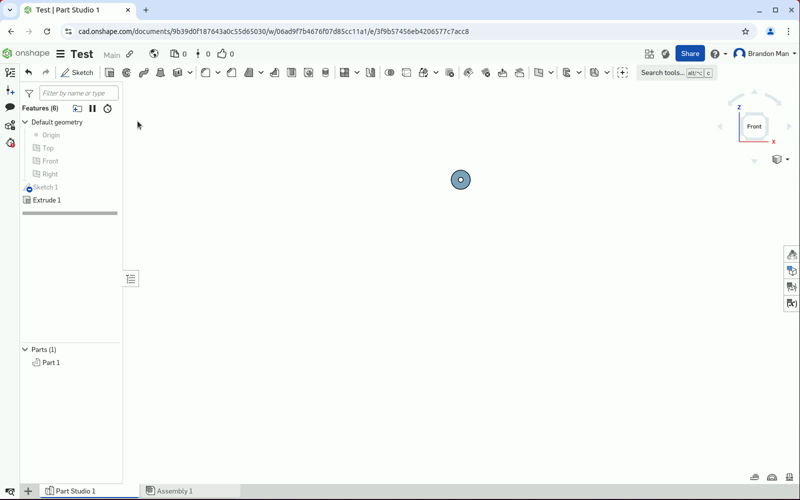
key(shift+h)
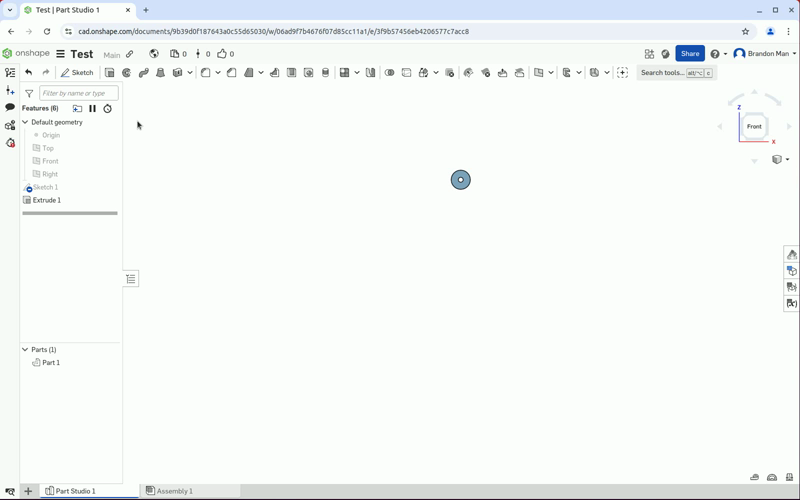
mouse_move(73, 189)
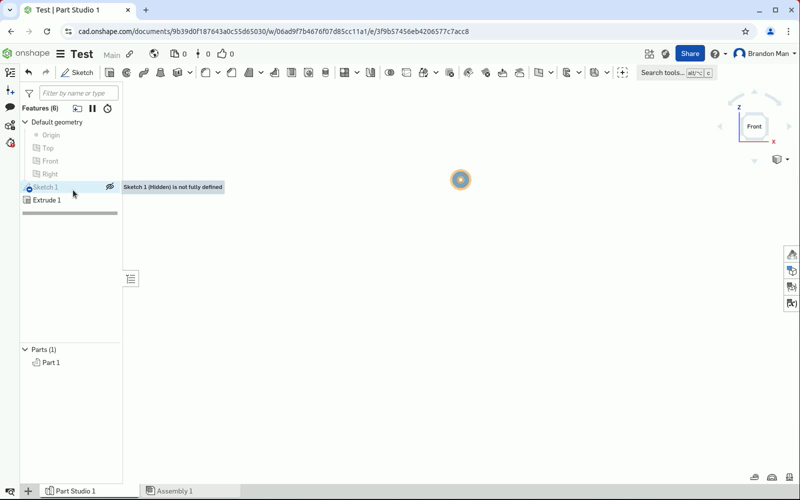
click(73, 189)
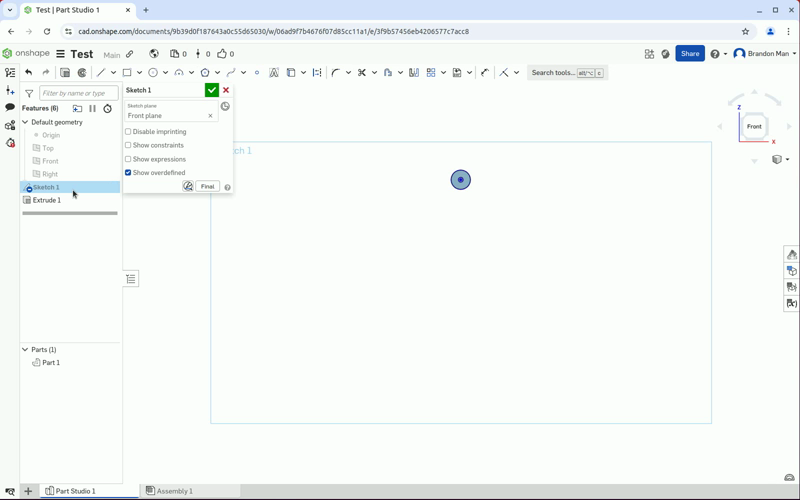
mouse_move(229, 92)
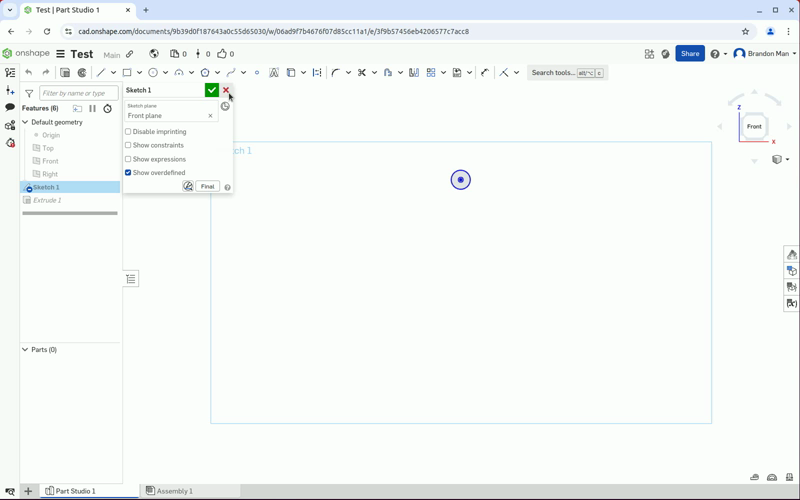
click(229, 92)
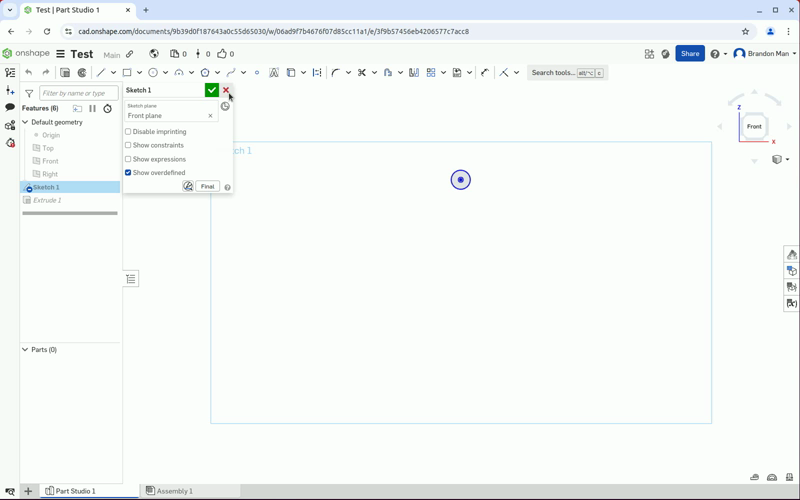
key(shift+s)
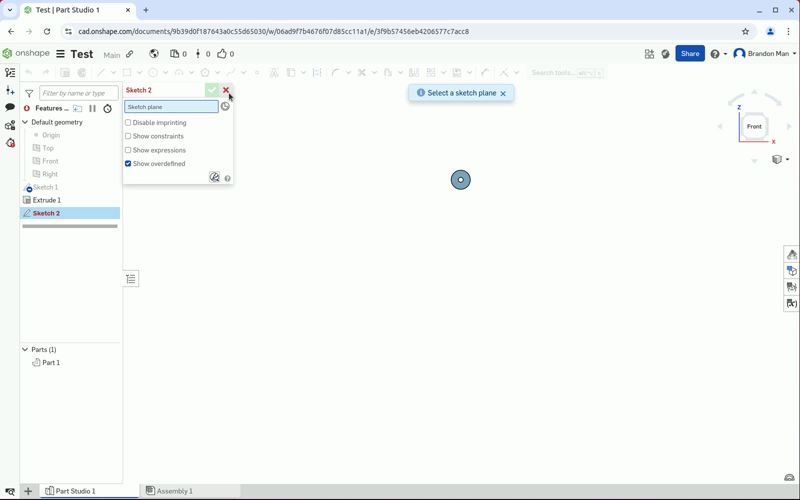
mouse_move(73, 163)
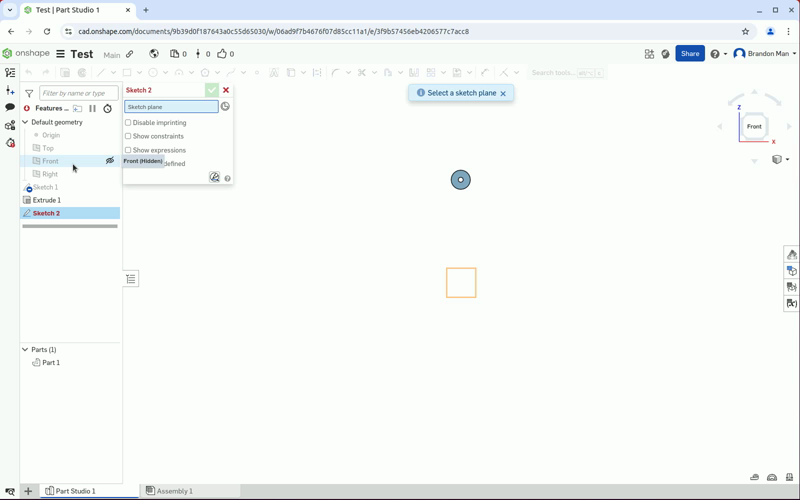
click(73, 163)
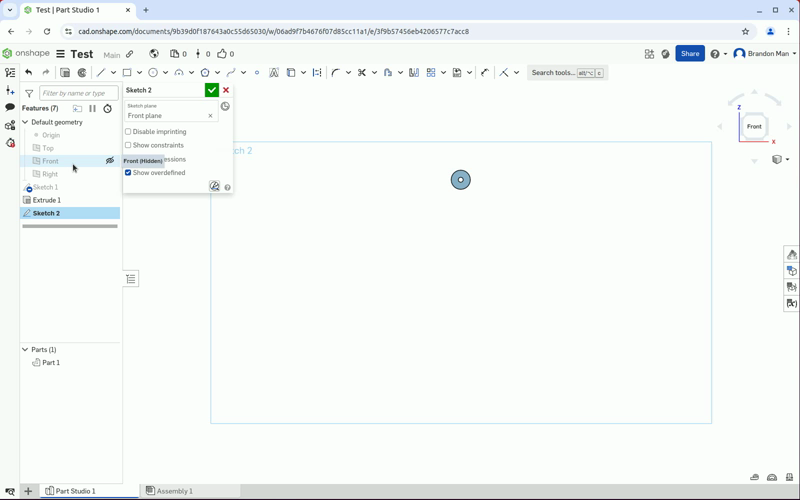
mouse_move(73, 352)
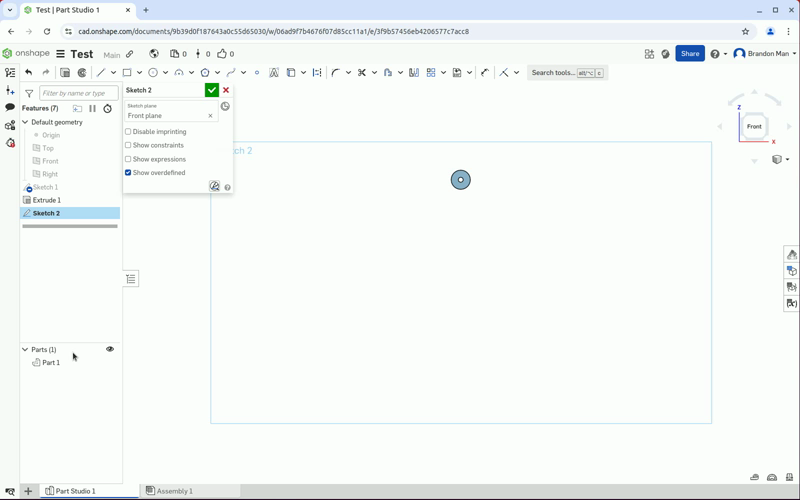
key(y)
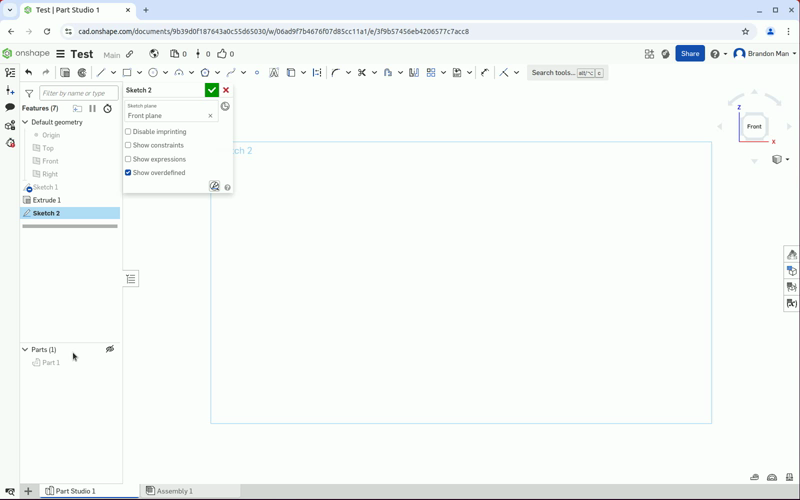
key(c)
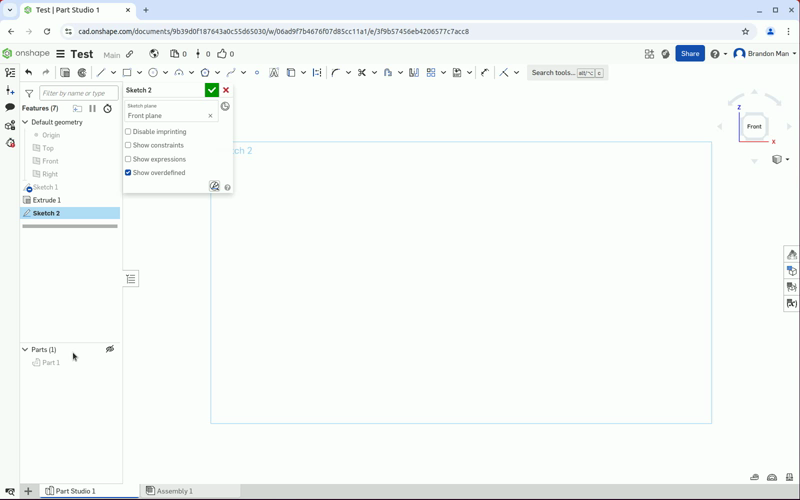
key_down(shift)
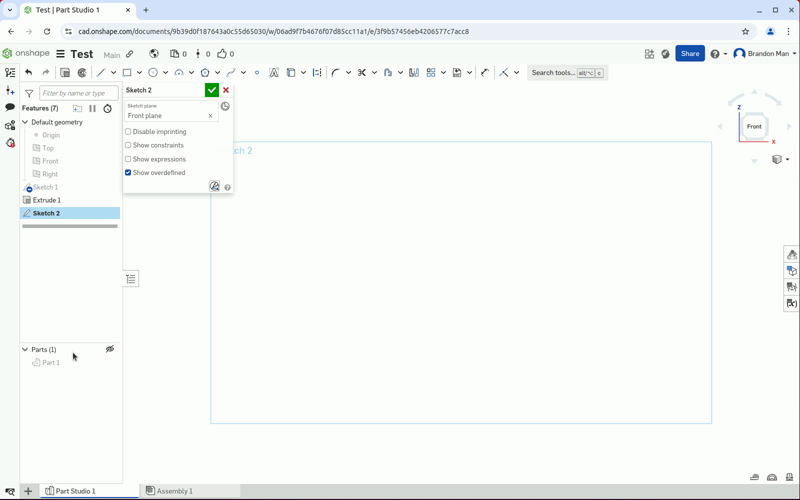
mouse_move(460, 282)
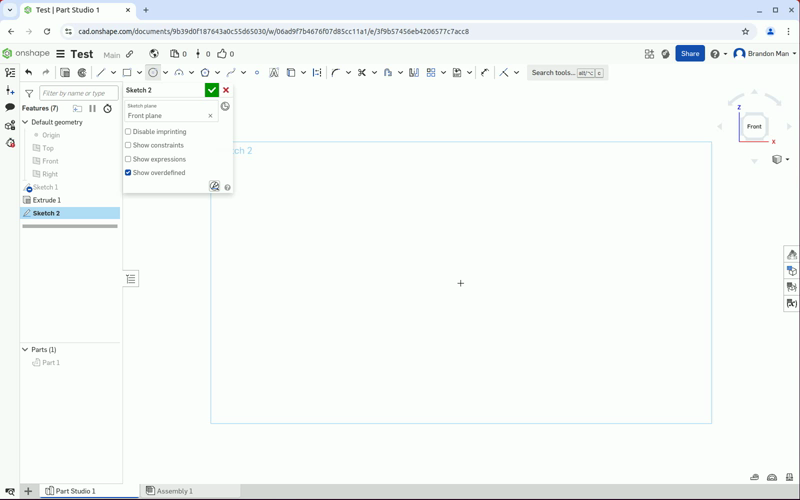
click(460, 282)
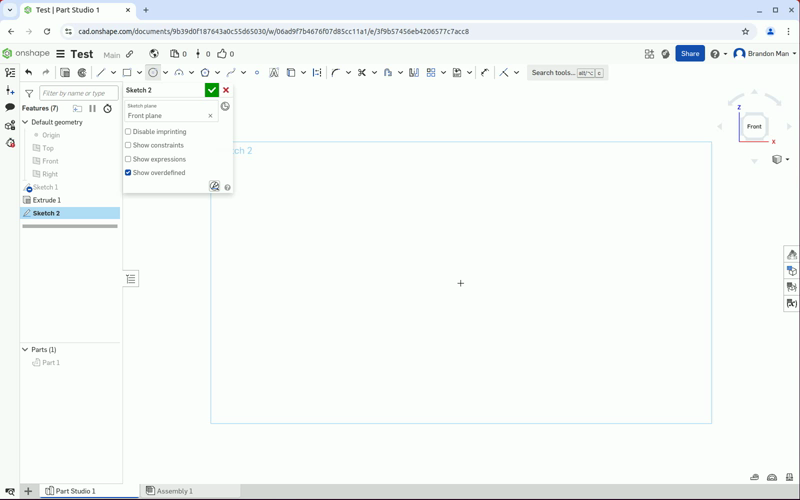
key_up(shift)
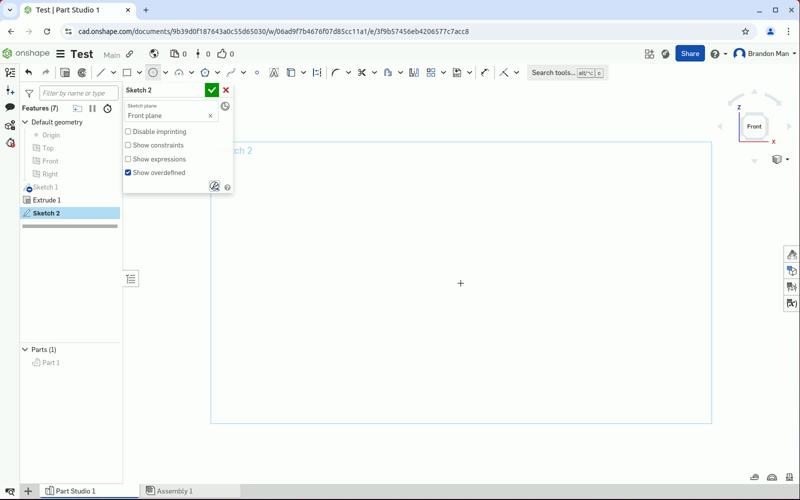
mouse_move(470, 282)
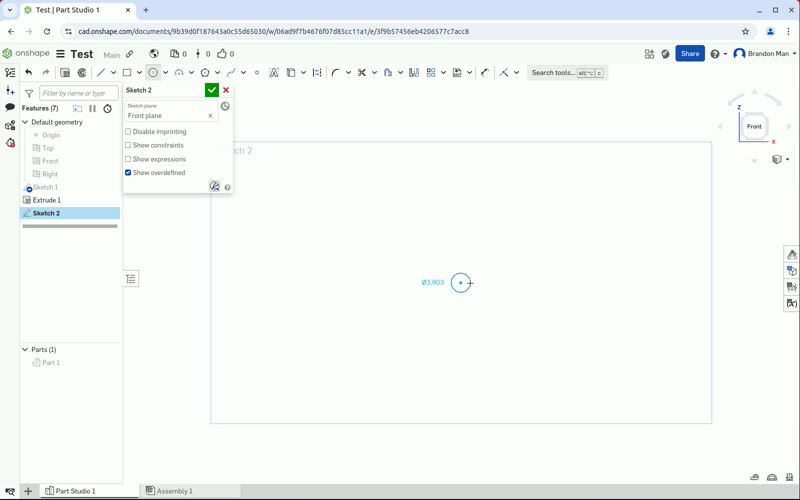
click(470, 282)
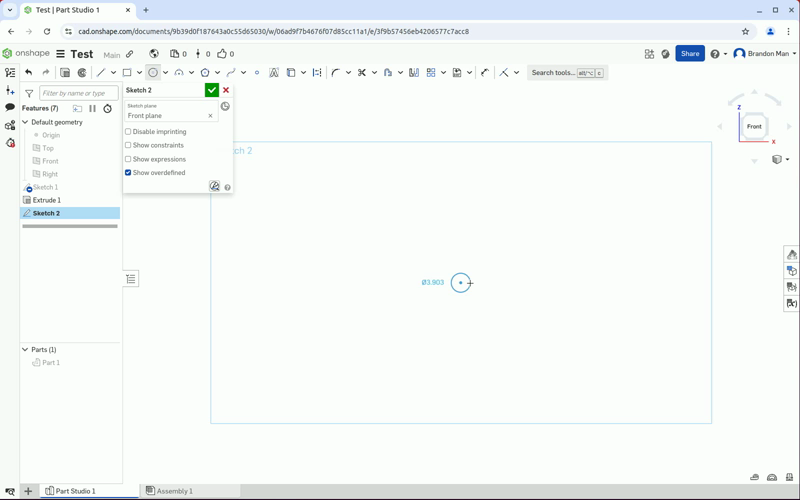
key(esc)
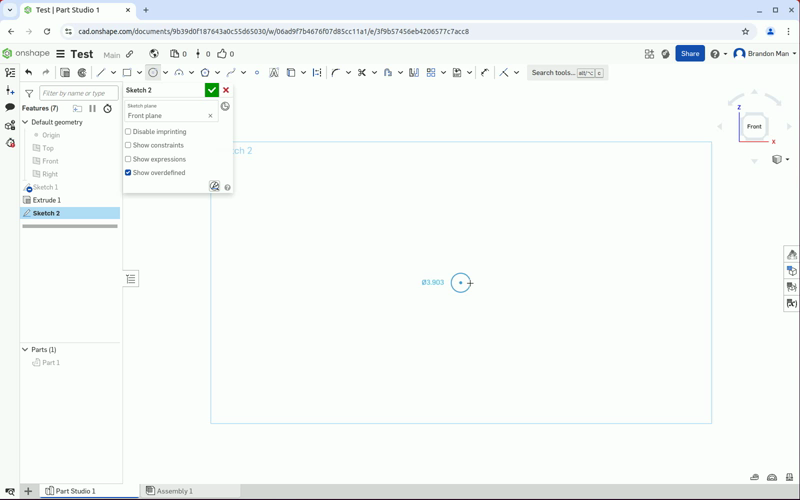
key(c)
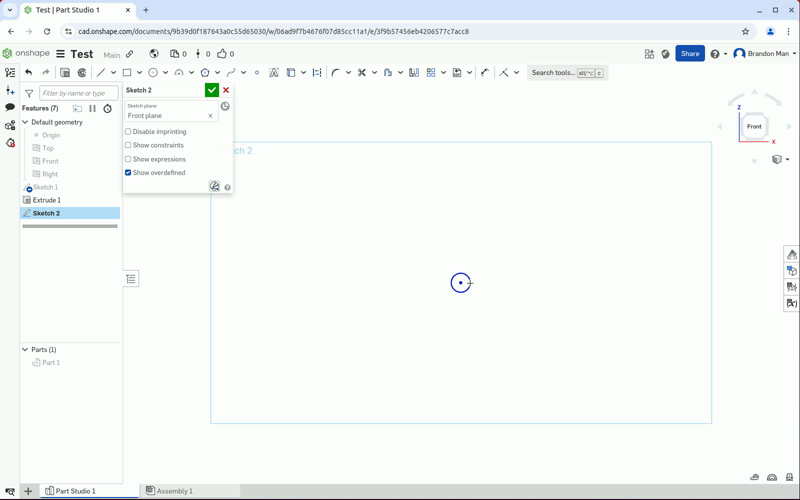
key_down(shift)
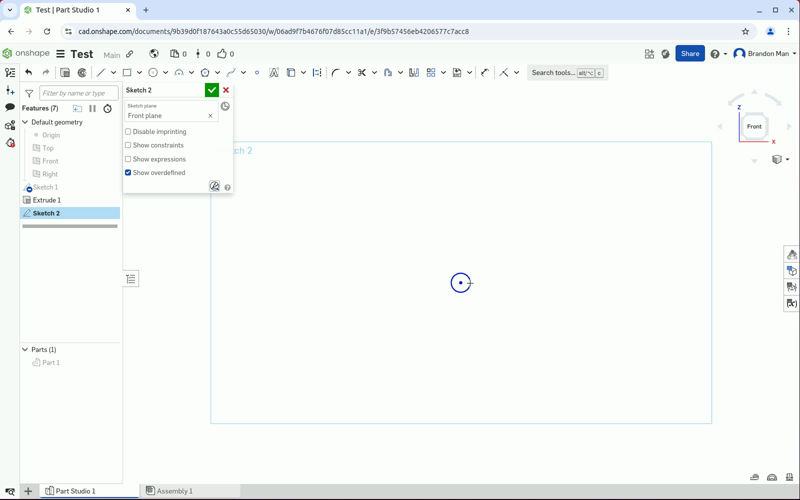
mouse_move(460, 282)
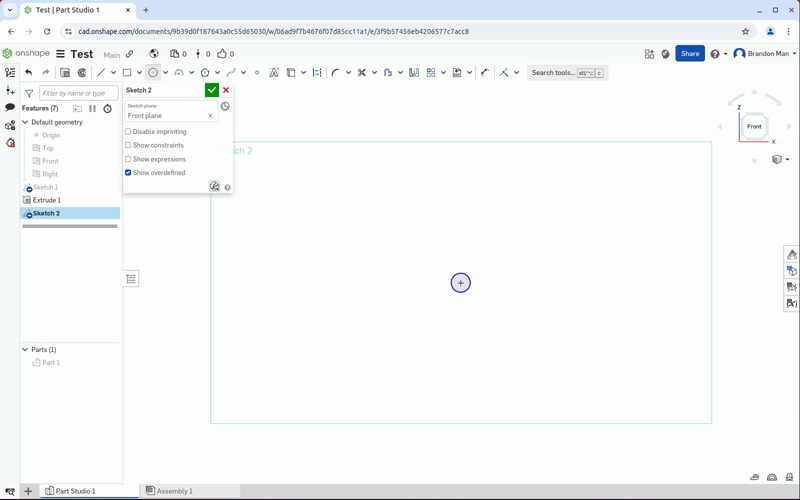
click(460, 282)
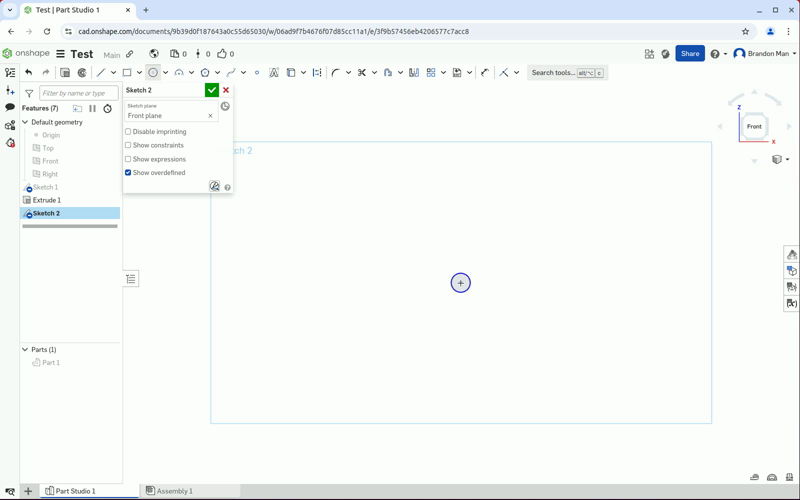
key_up(shift)
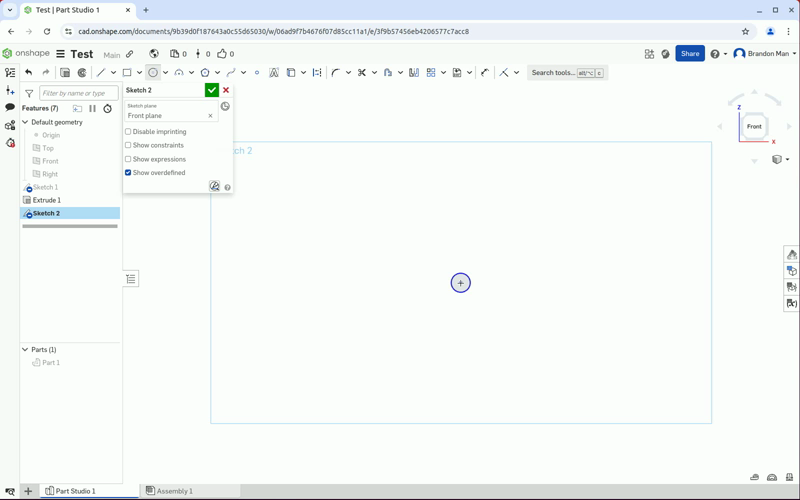
mouse_move(463, 282)
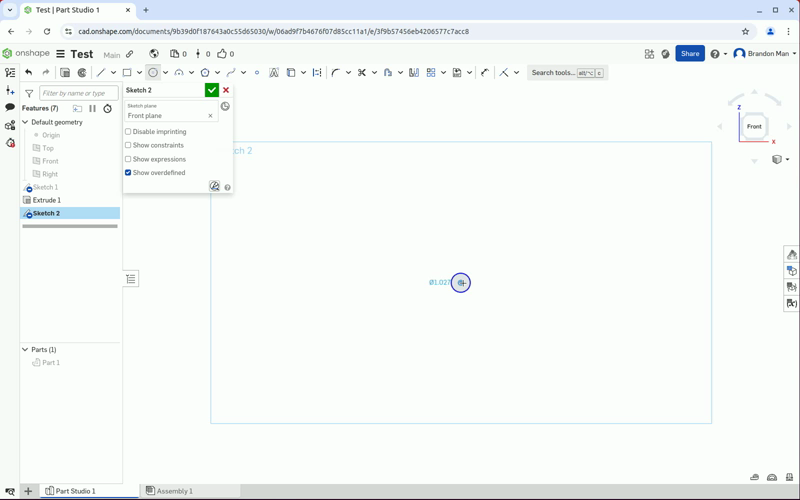
scroll(6)
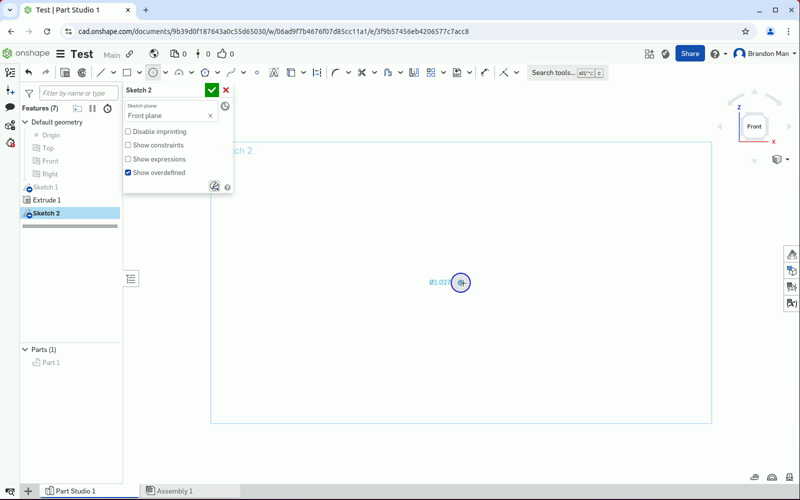
scroll(6)
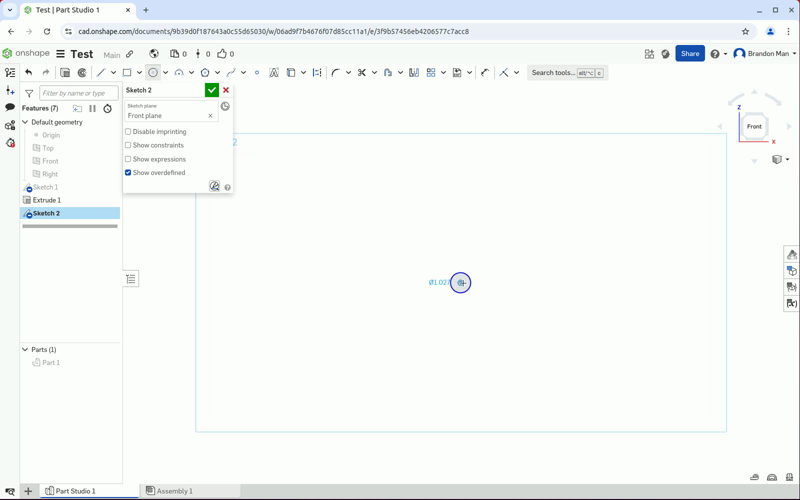
scroll(6)
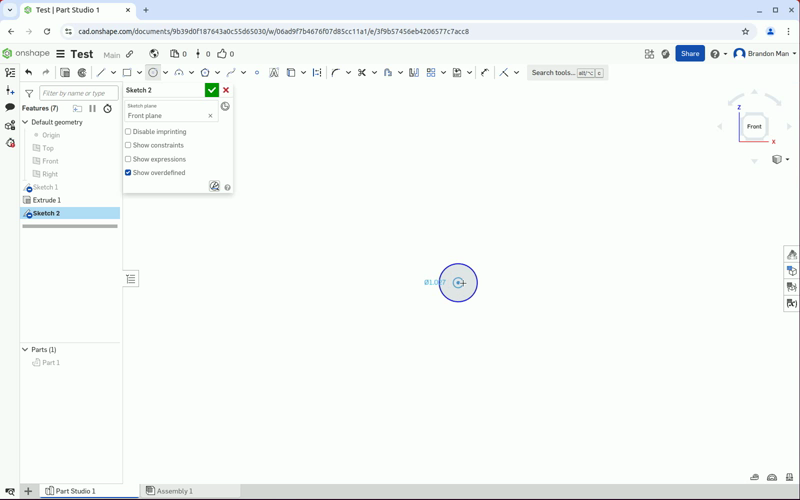
scroll(6)
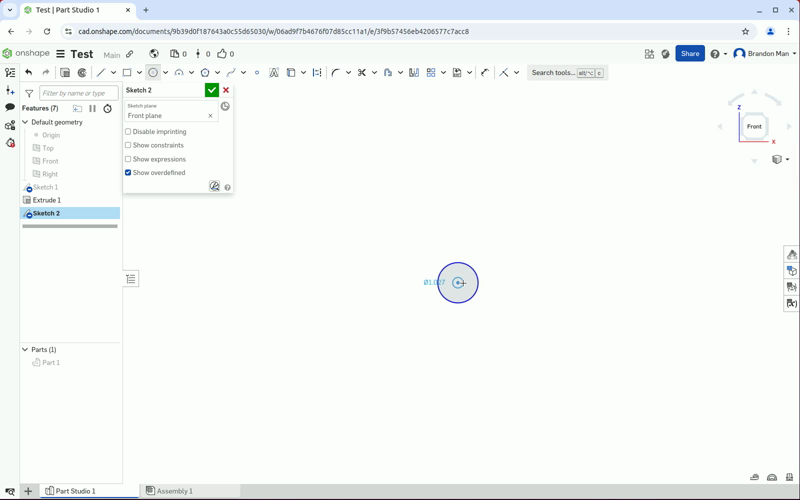
scroll(6)
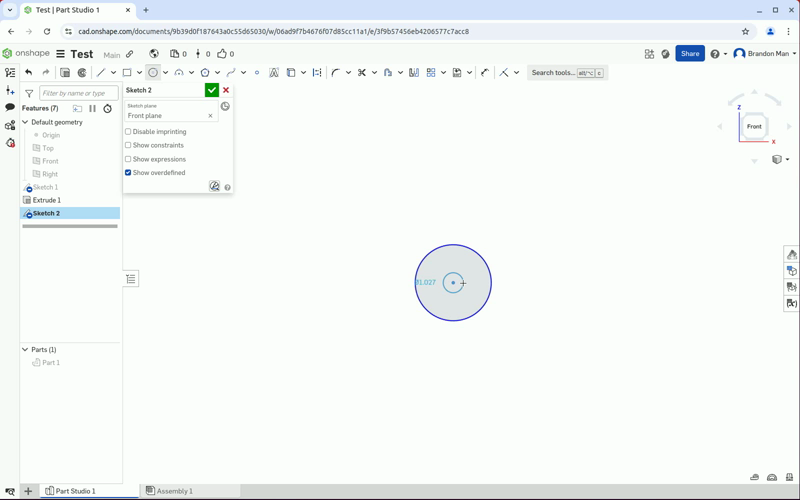
scroll(6)
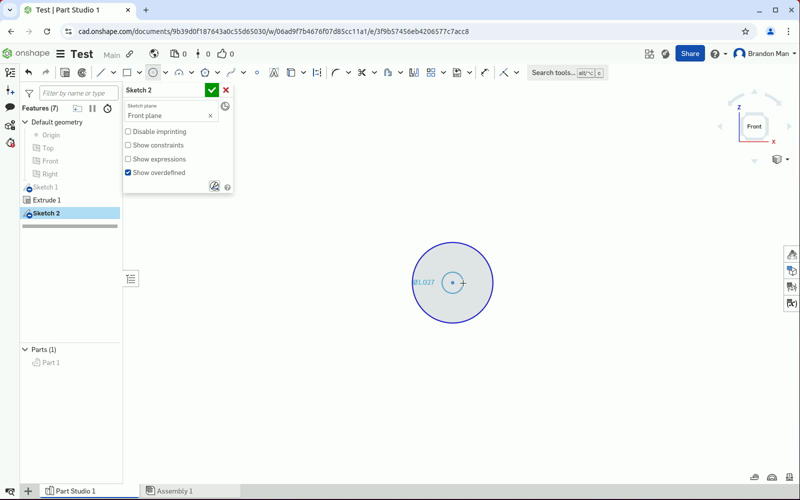
scroll(6)
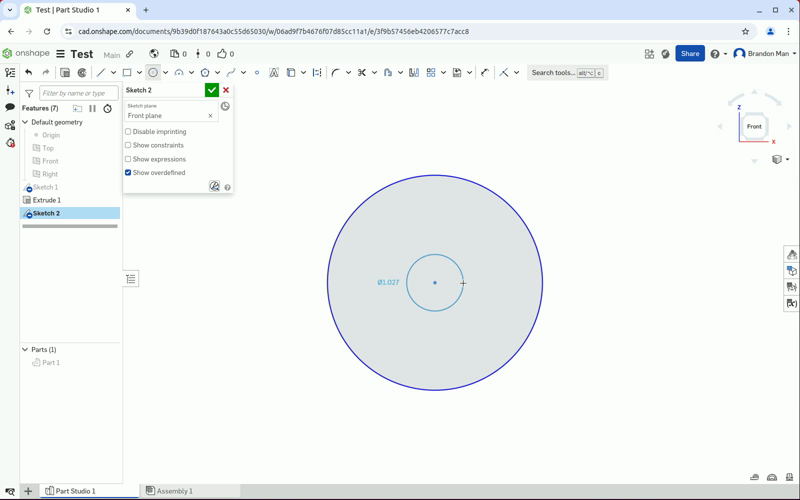
click(463, 282)
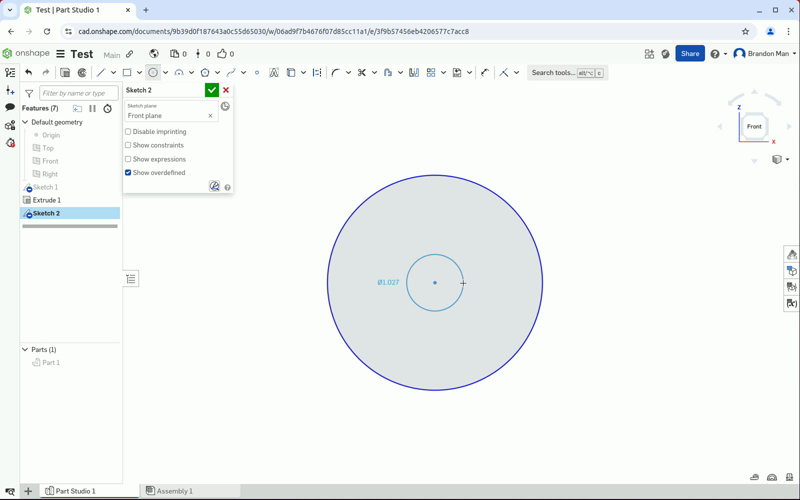
scroll(-6)
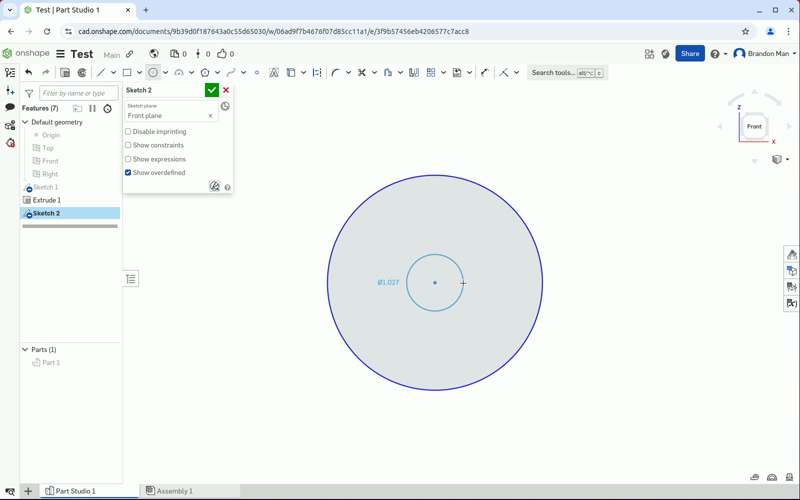
scroll(-6)
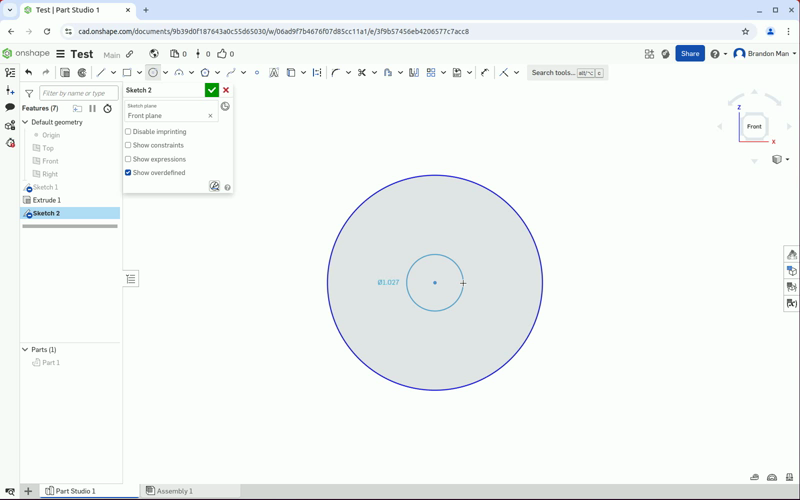
scroll(-6)
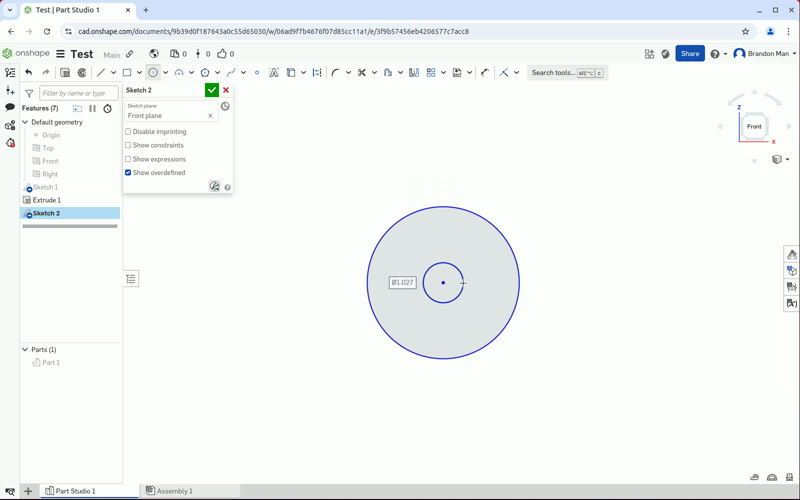
scroll(-6)
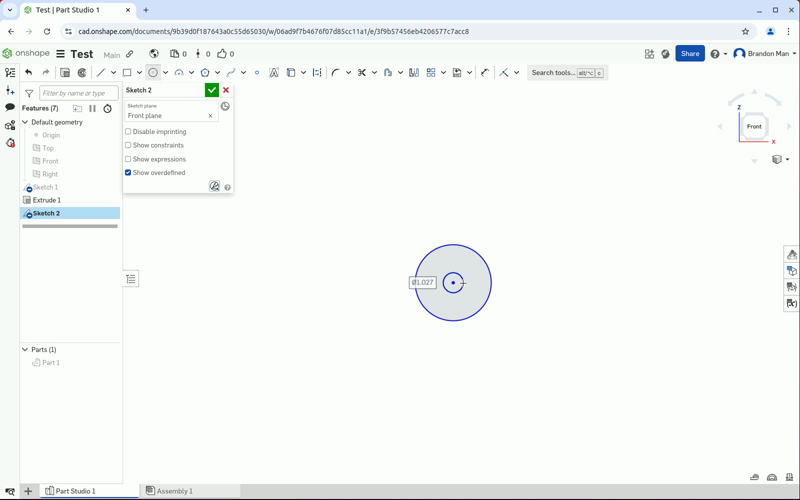
scroll(-6)
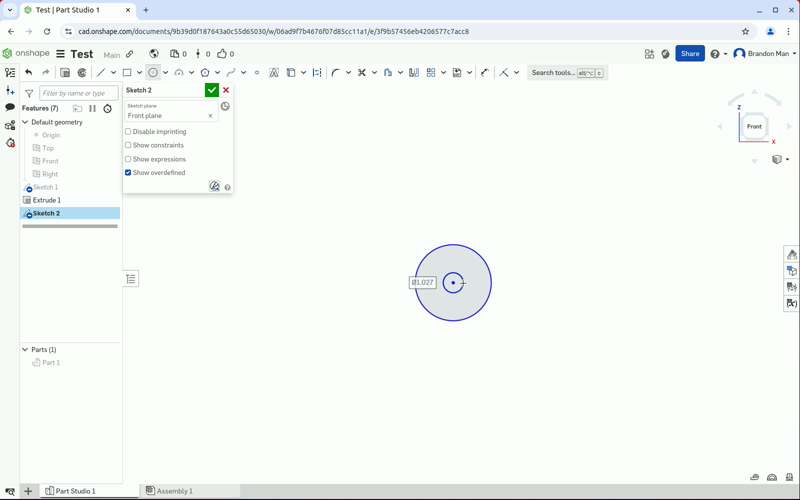
scroll(-6)
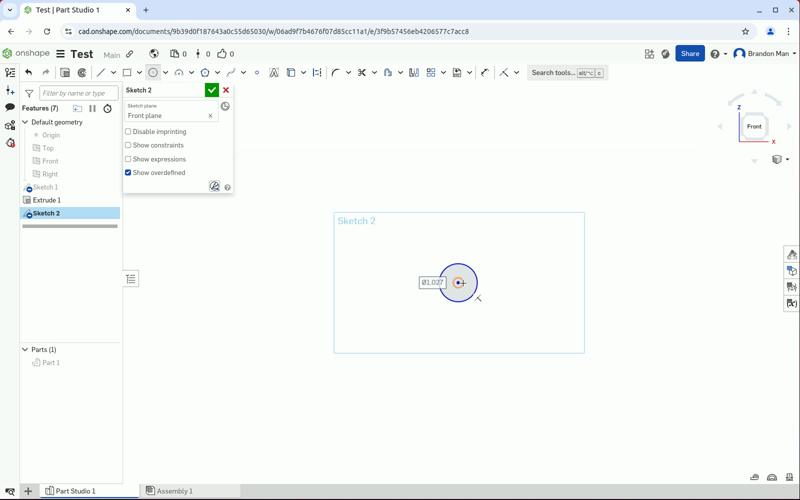
scroll(-6)
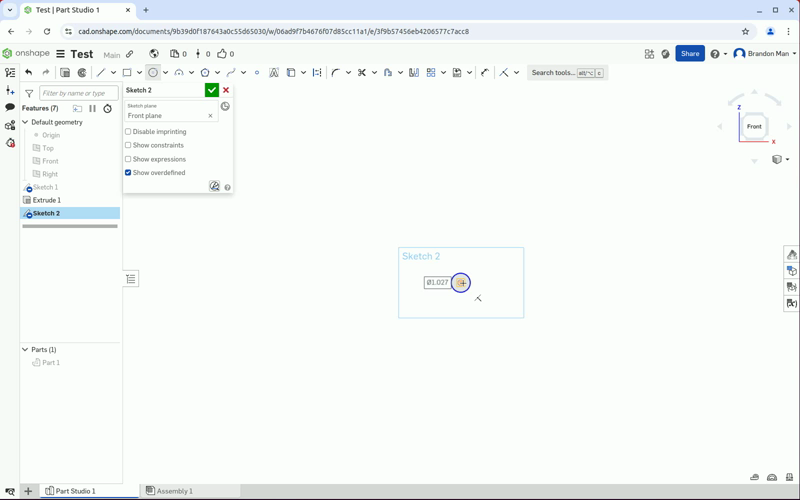
key(esc)
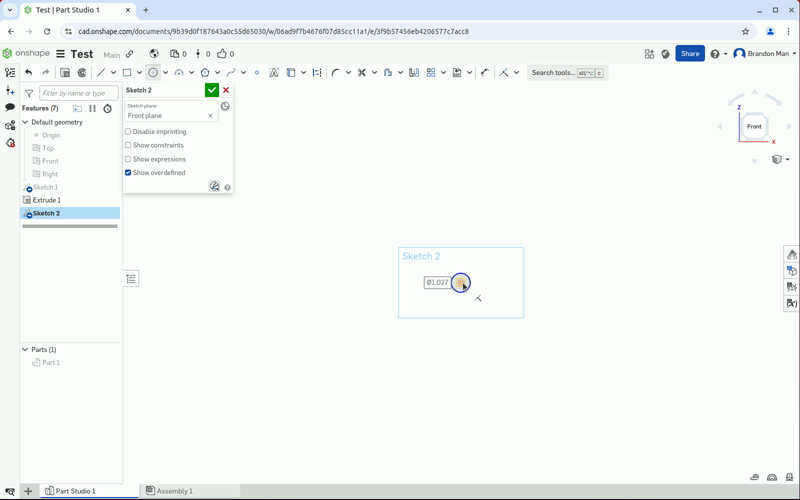
mouse_move(454, 277)
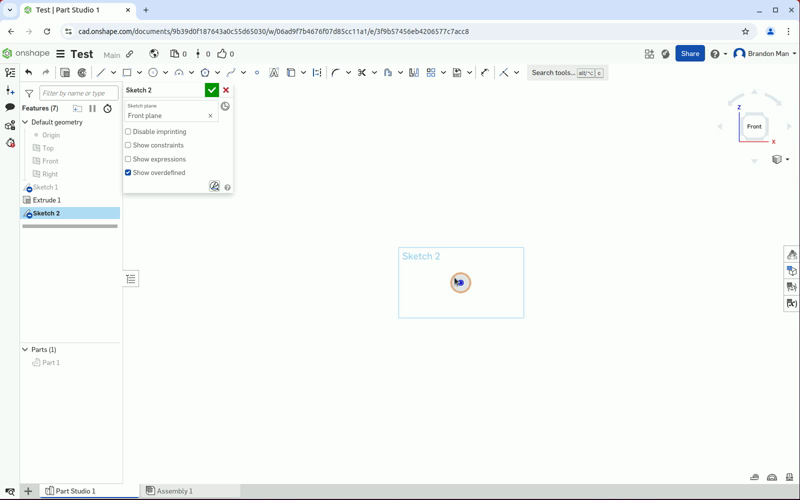
scroll(6)
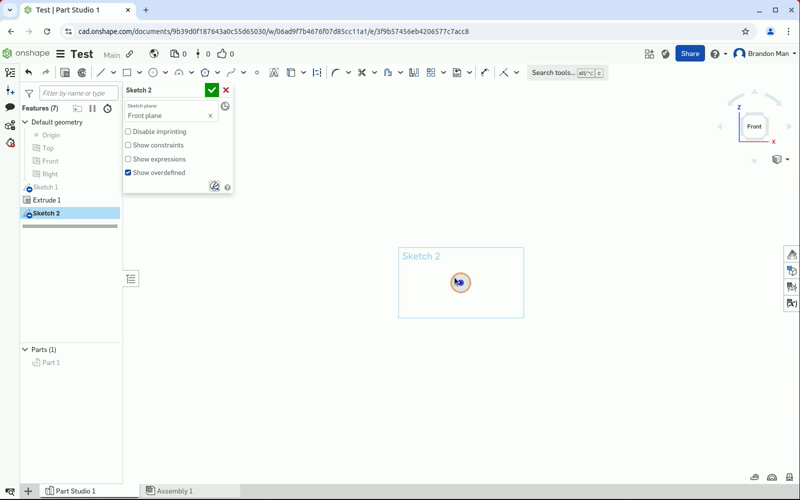
scroll(6)
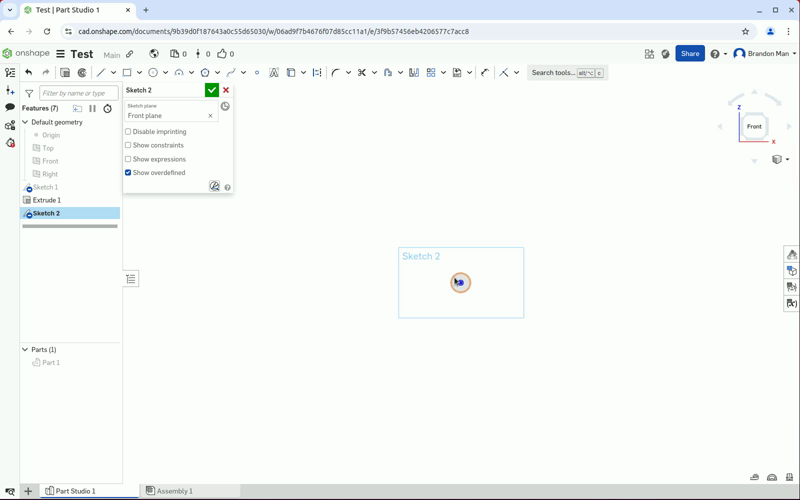
scroll(6)
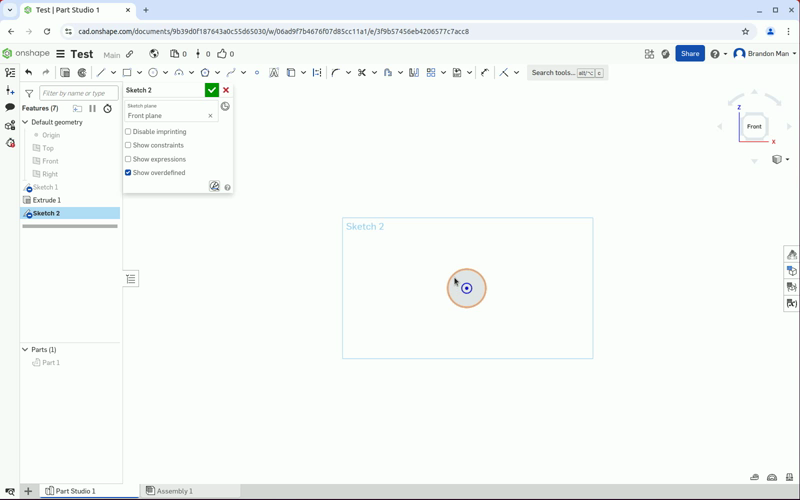
scroll(6)
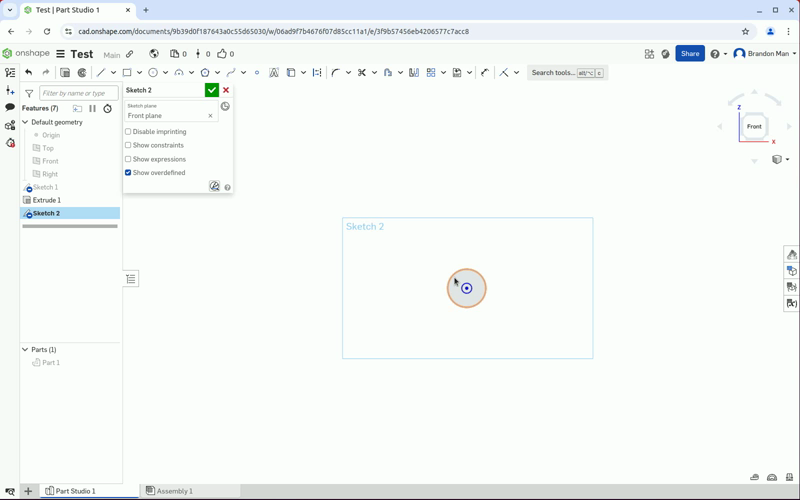
scroll(6)
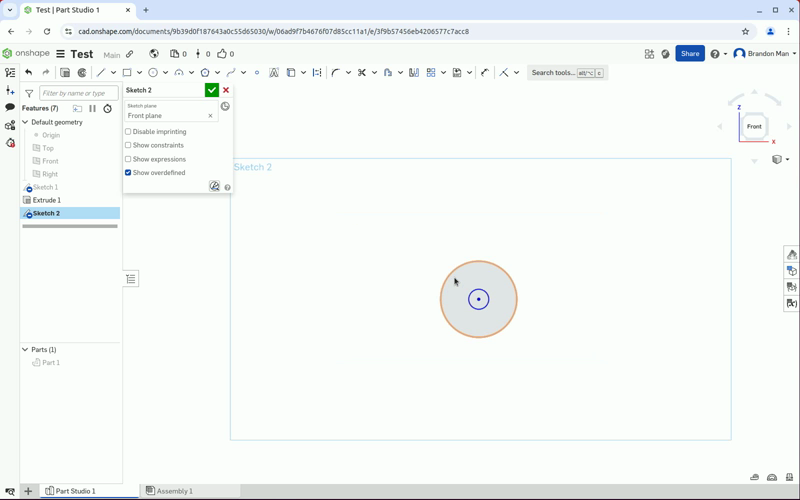
scroll(6)
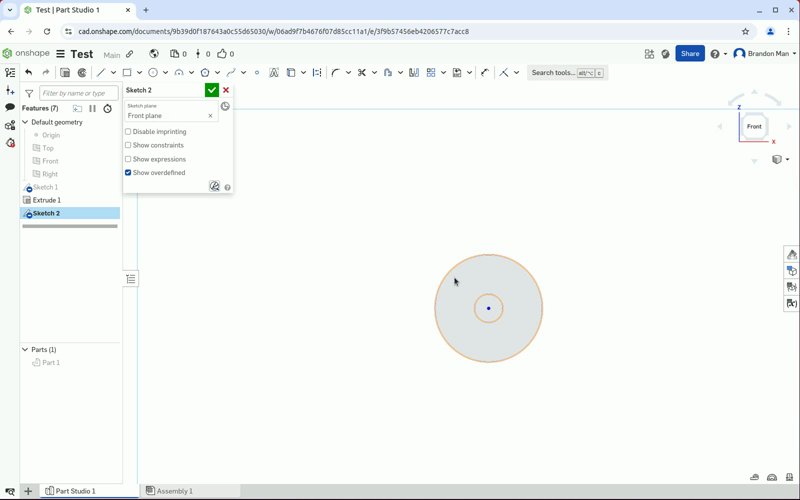
scroll(6)
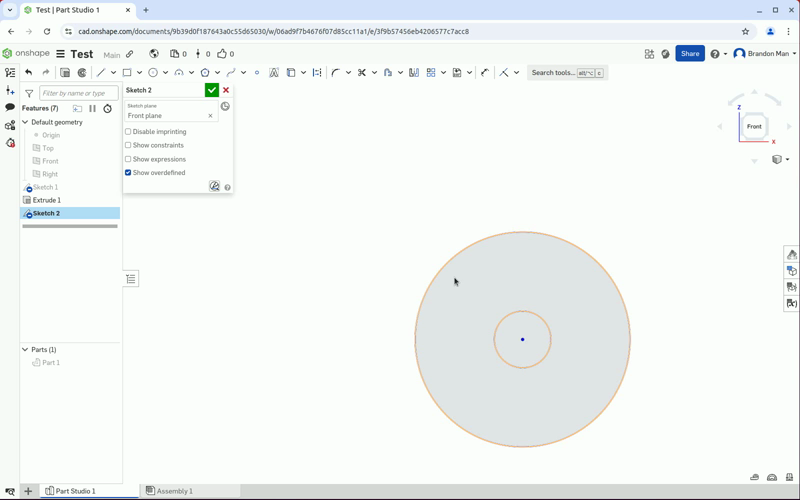
click(454, 277)
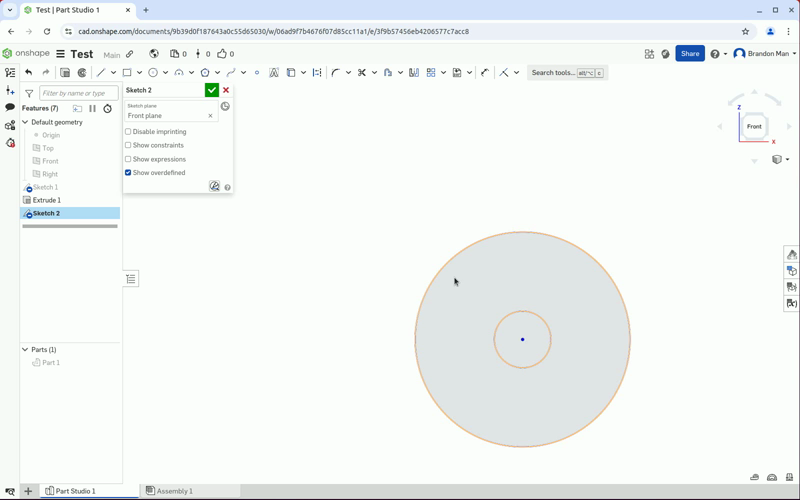
scroll(-6)
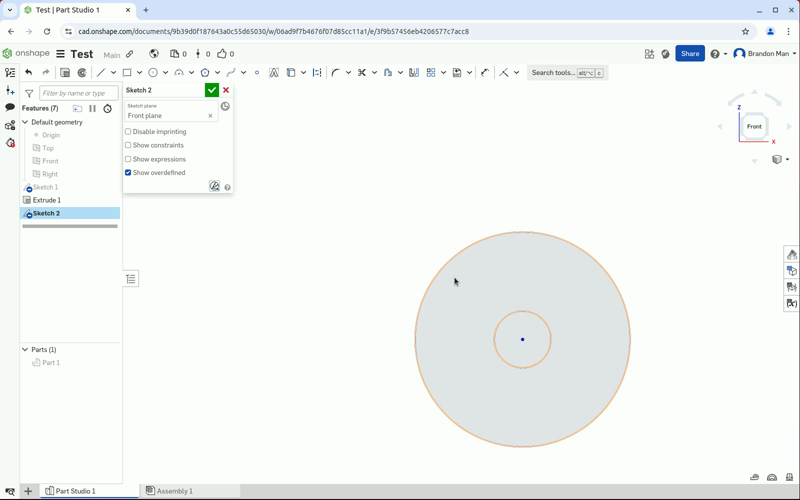
scroll(-6)
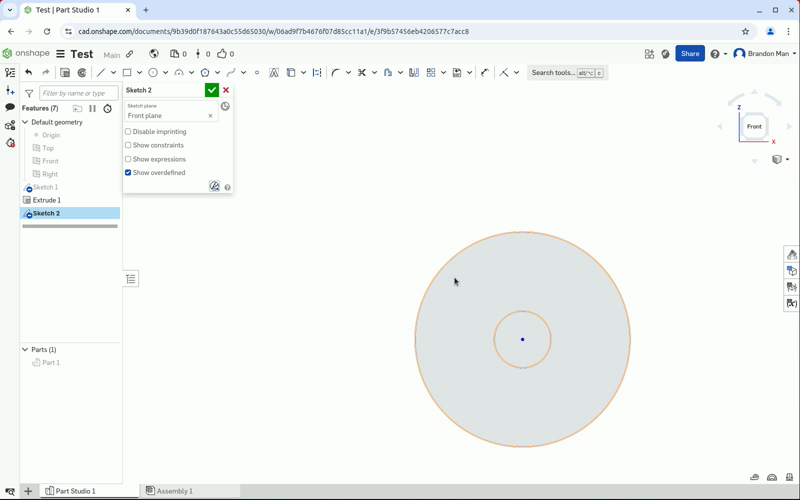
scroll(-6)
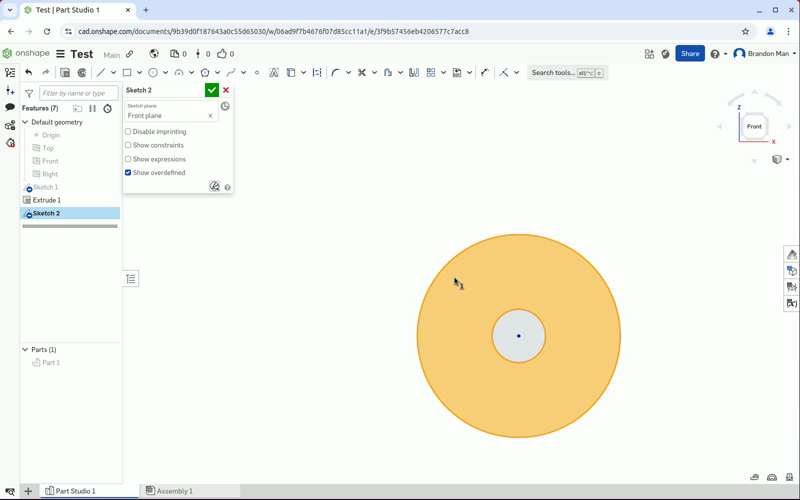
scroll(-6)
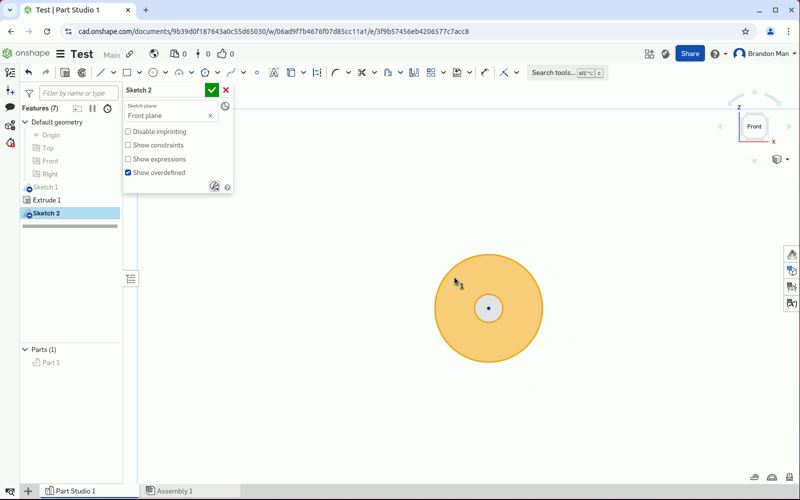
scroll(-6)
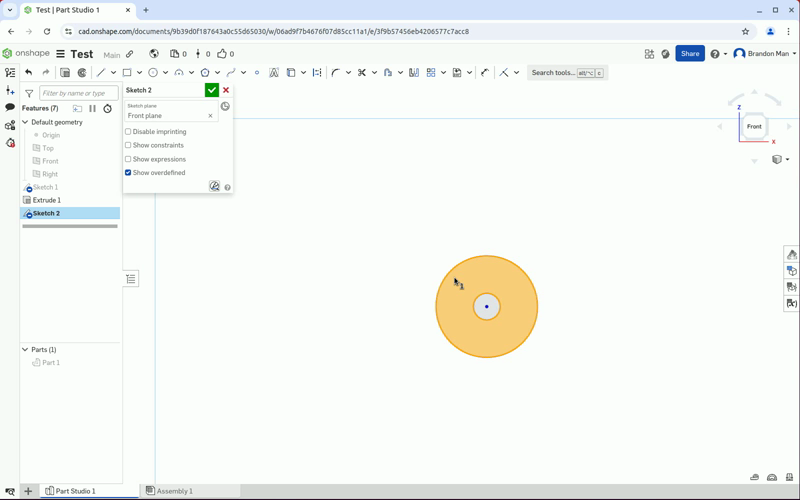
scroll(-6)
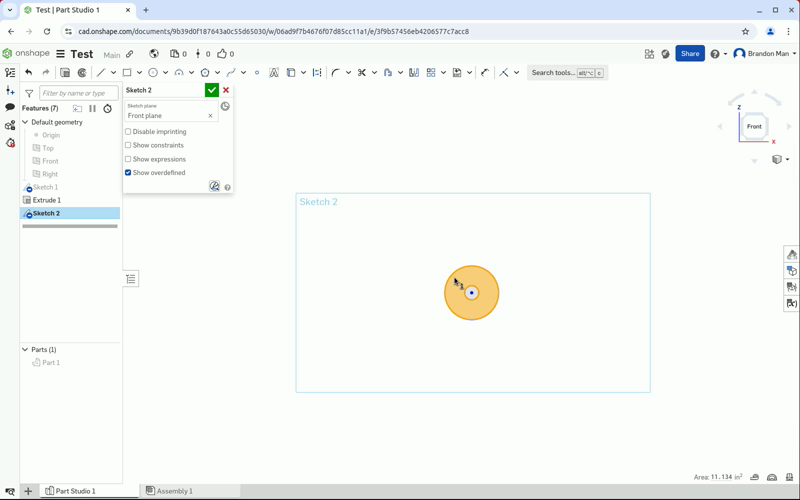
scroll(-6)
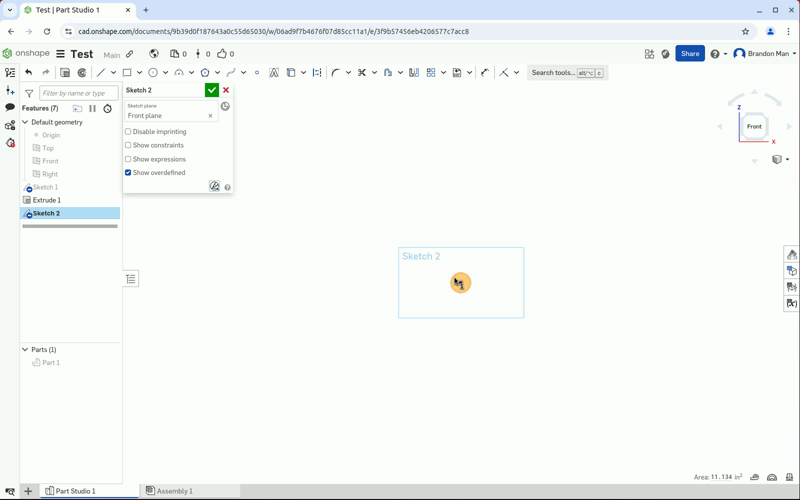
mouse_move(73, 352)
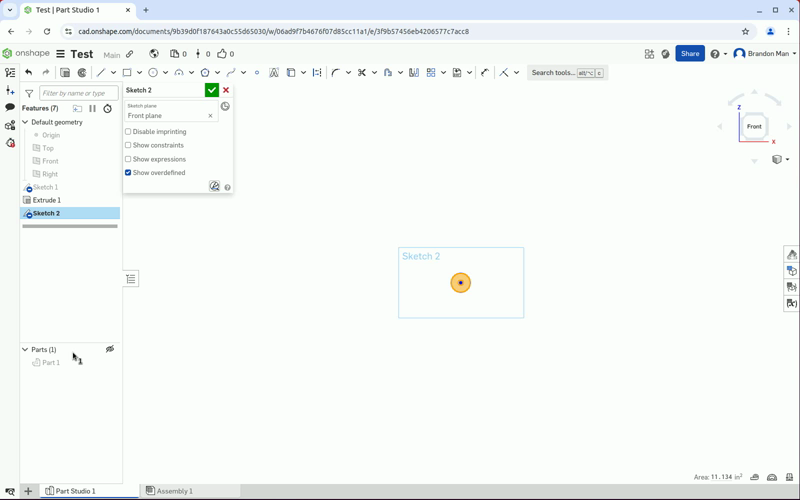
key(shift+y)
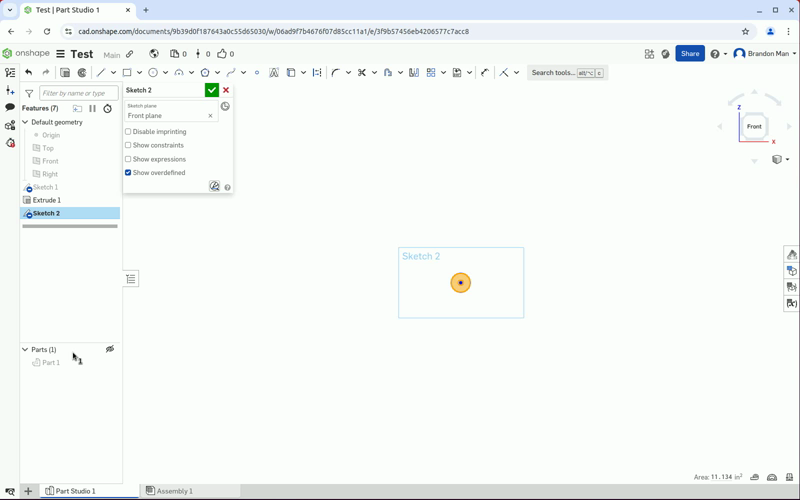
key(shift+e)
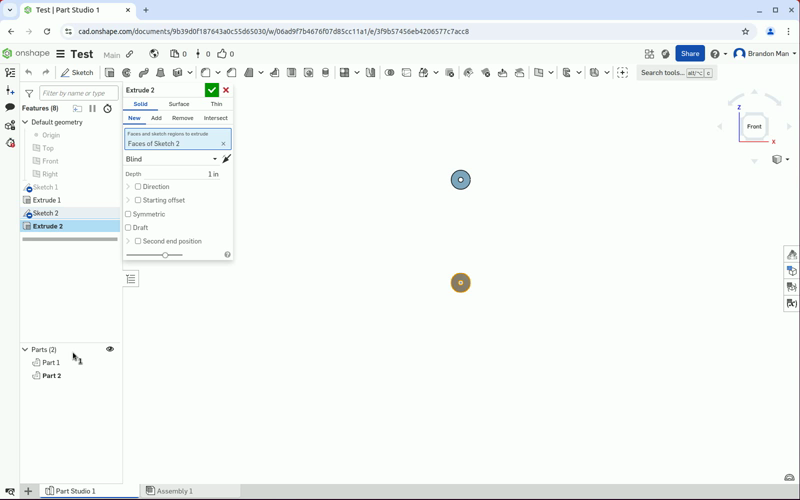
mouse_move(143, 106)
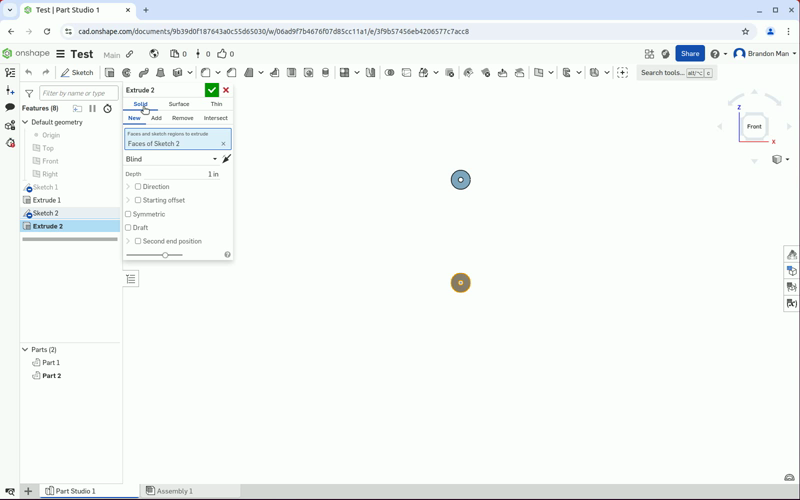
click(143, 106)
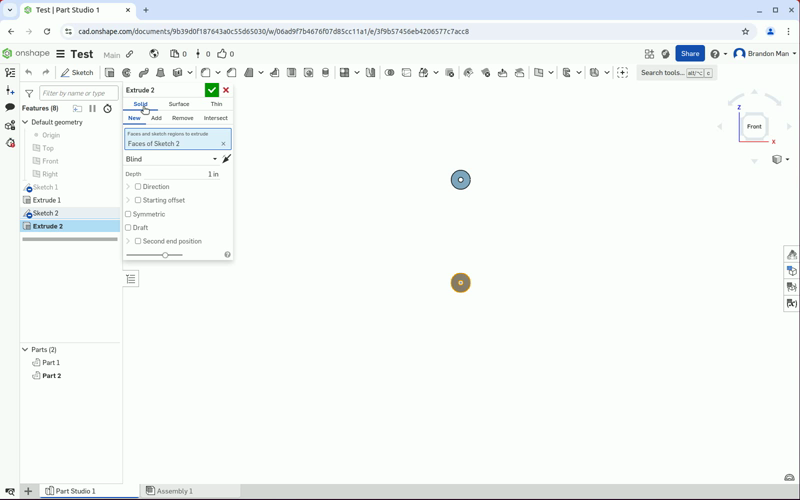
mouse_move(137, 120)
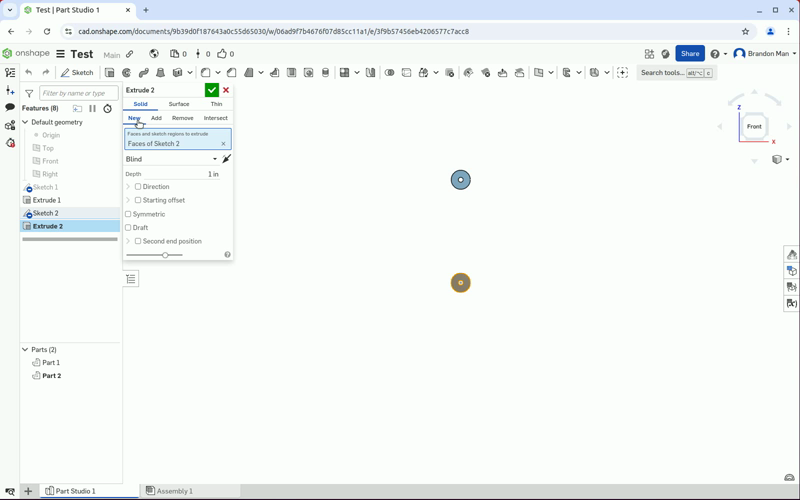
click(137, 120)
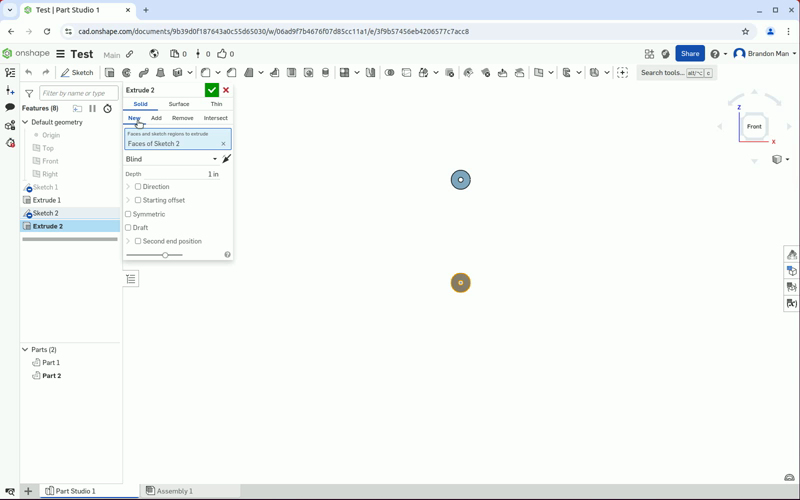
key(tab, 4)
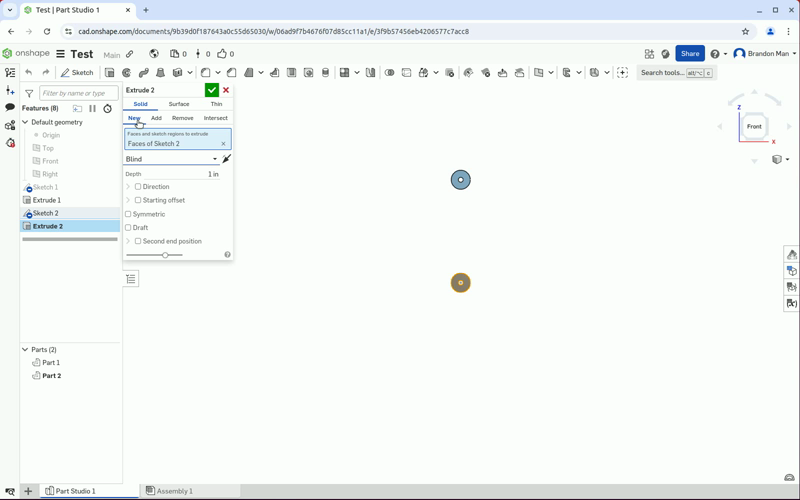
text(0.481)
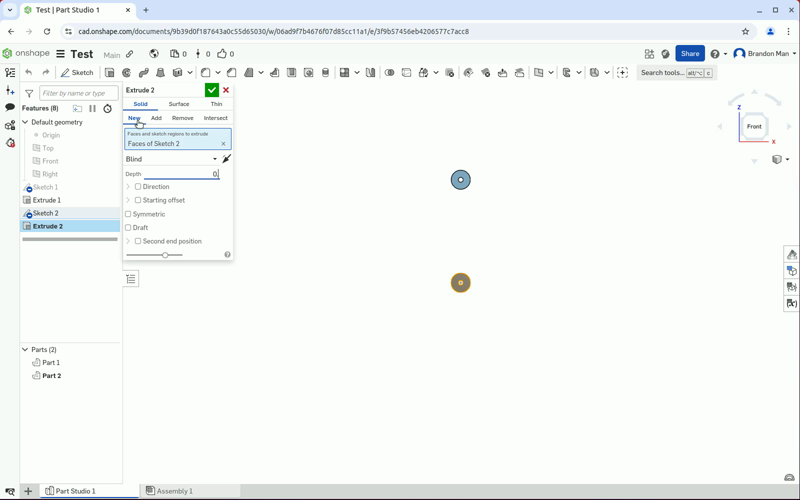
key(enter)
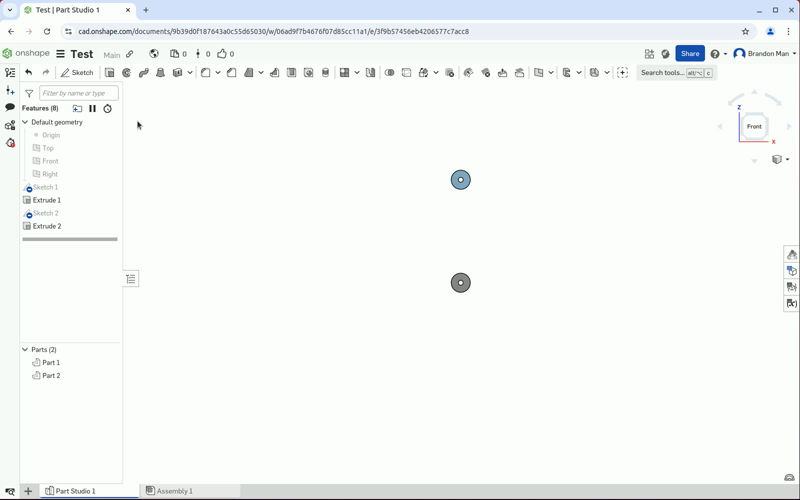
key(shift+h)
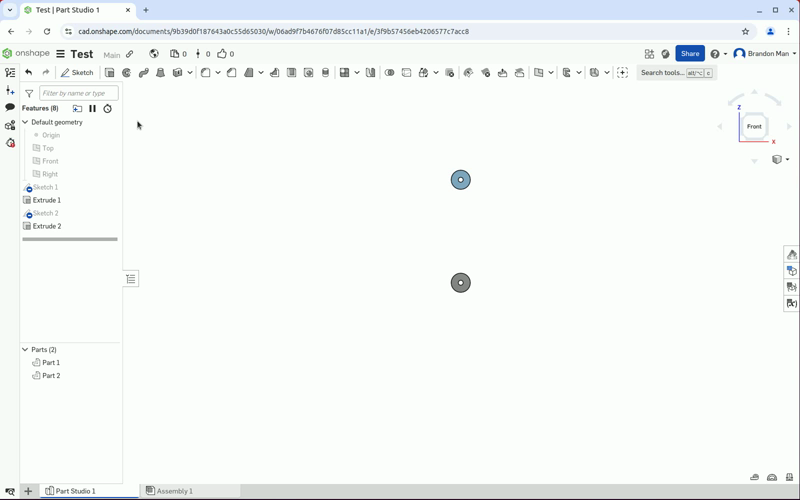
key(shift+h)
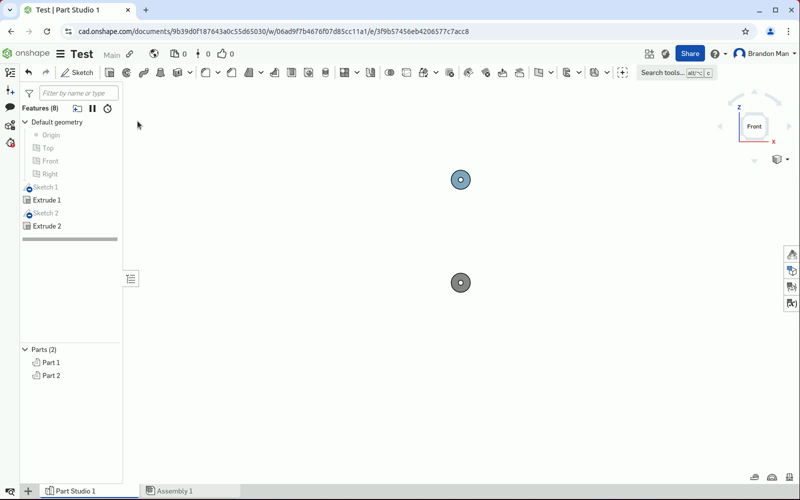
mouse_move(73, 189)
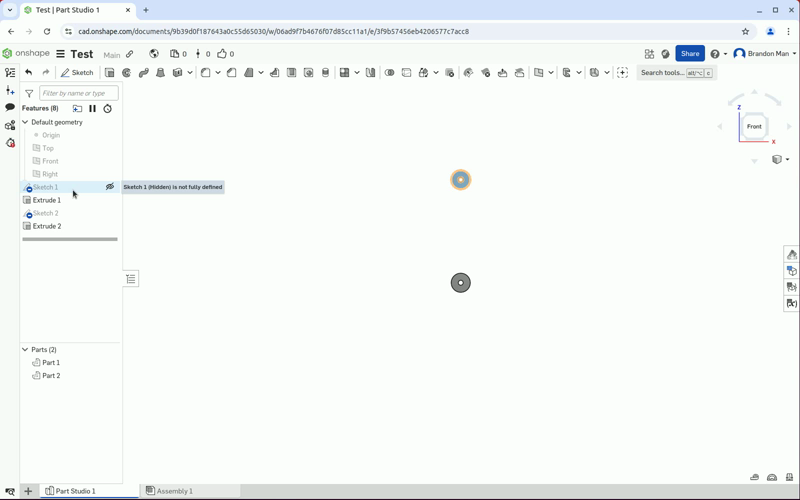
click(73, 189)
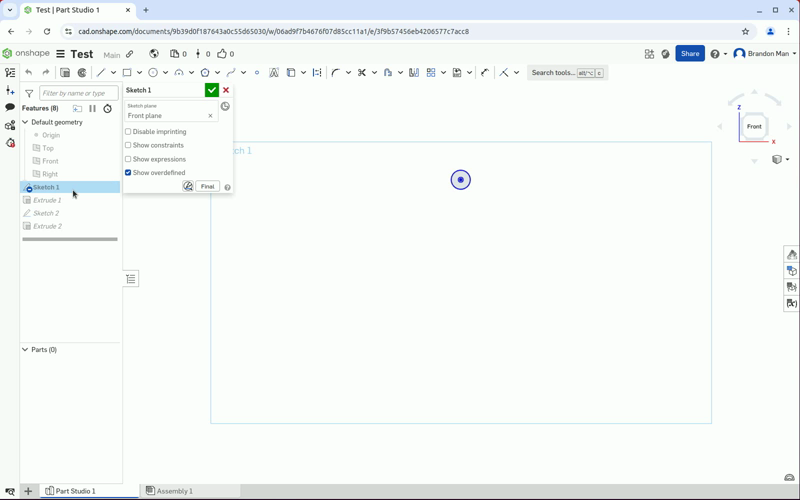
mouse_move(229, 92)
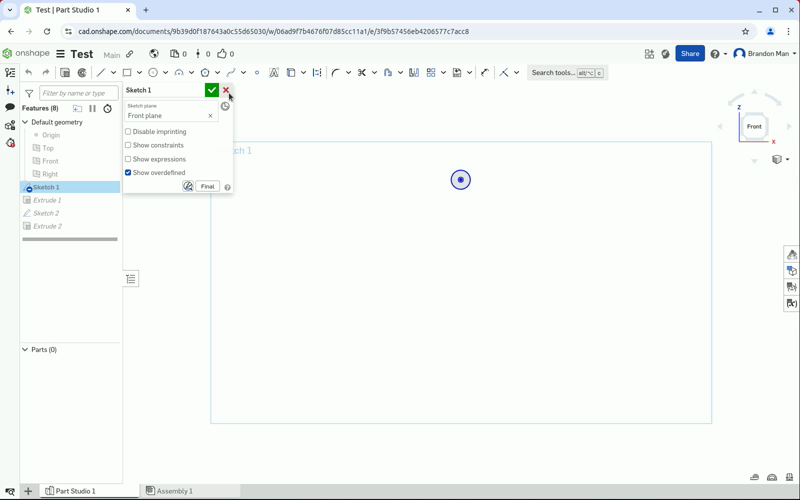
click(229, 92)
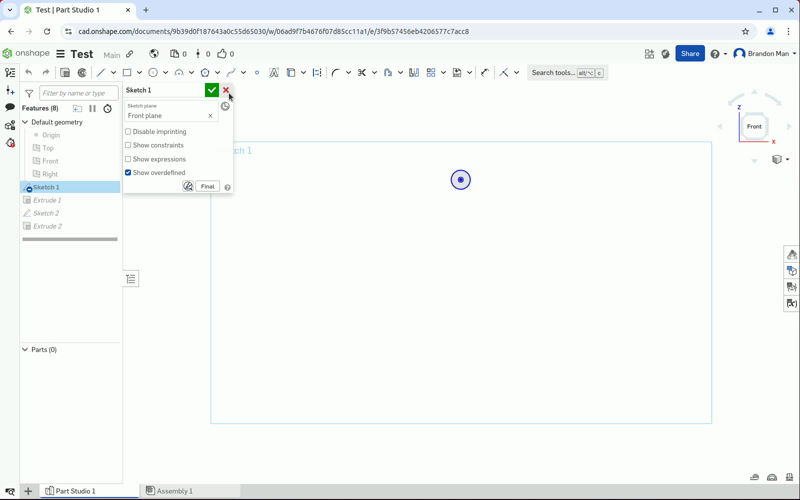
key(shift+s)
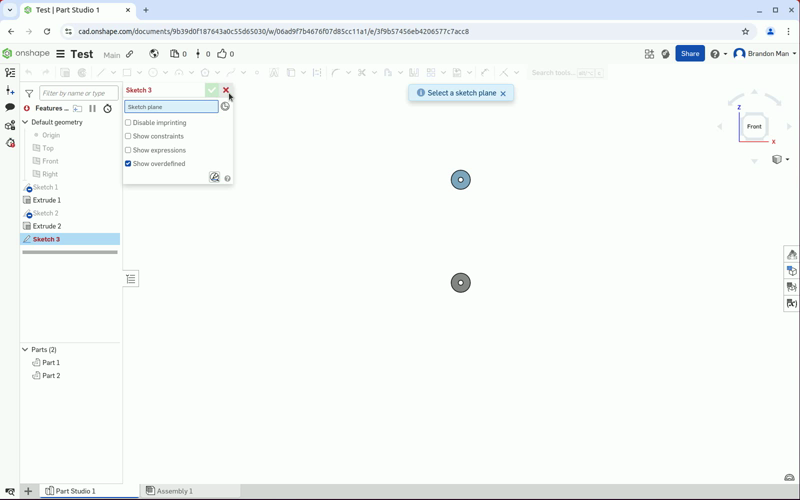
mouse_move(73, 163)
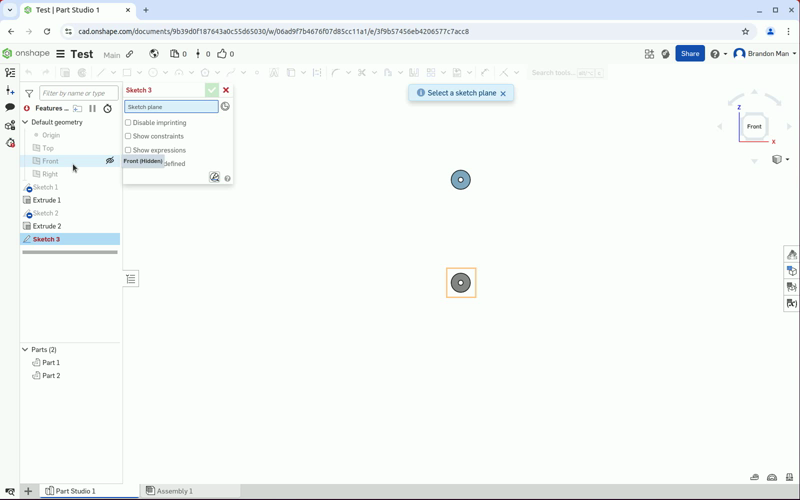
click(73, 163)
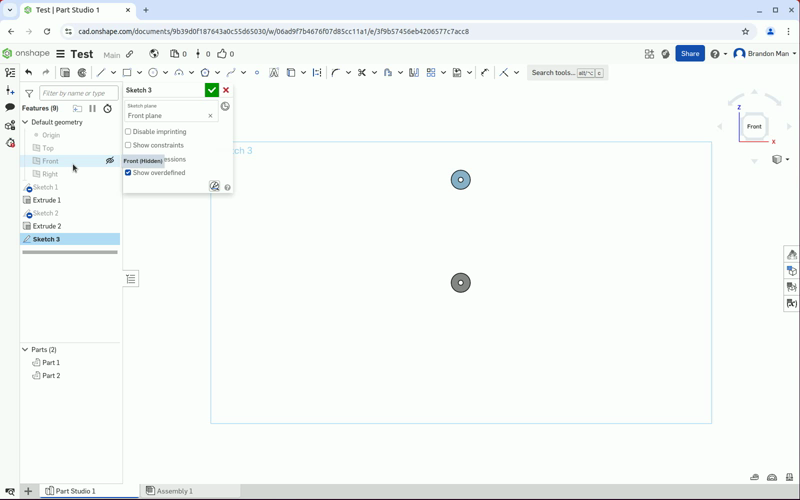
mouse_move(73, 352)
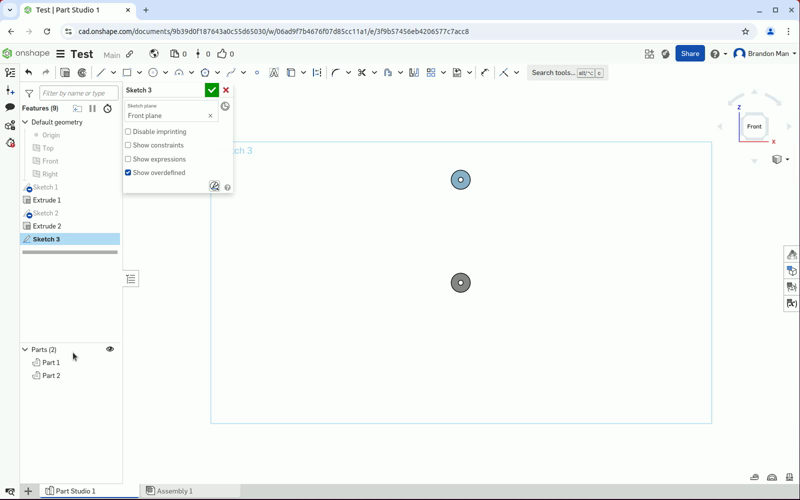
key(y)
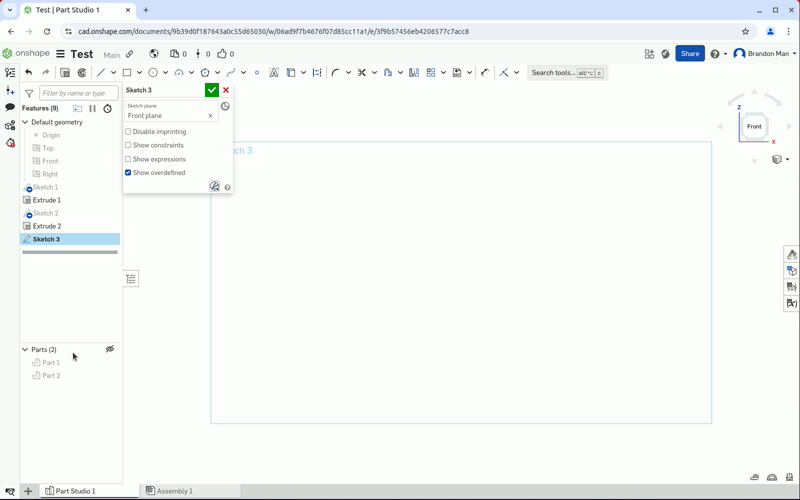
key(c)
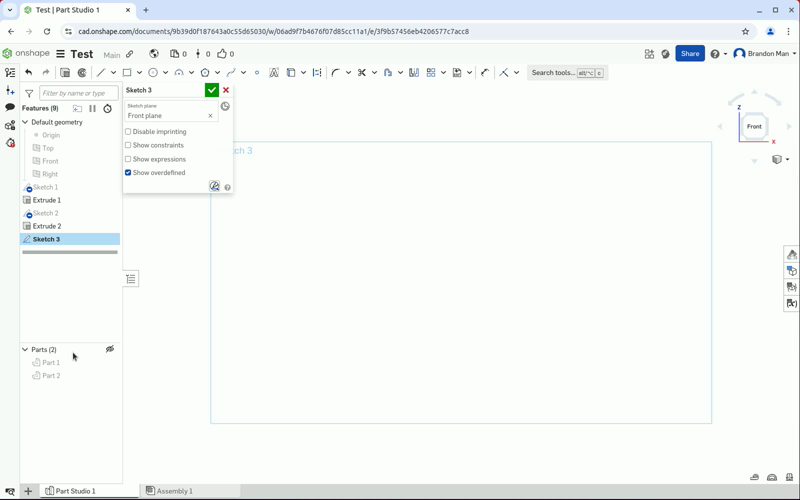
key_down(shift)
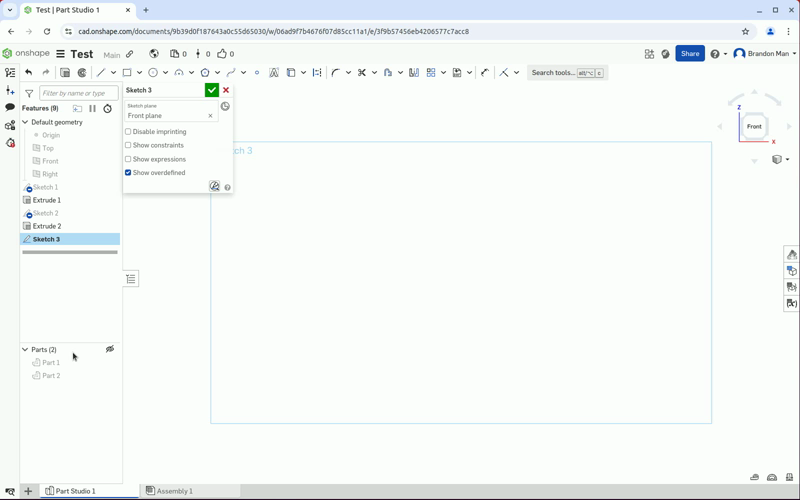
mouse_move(513, 282)
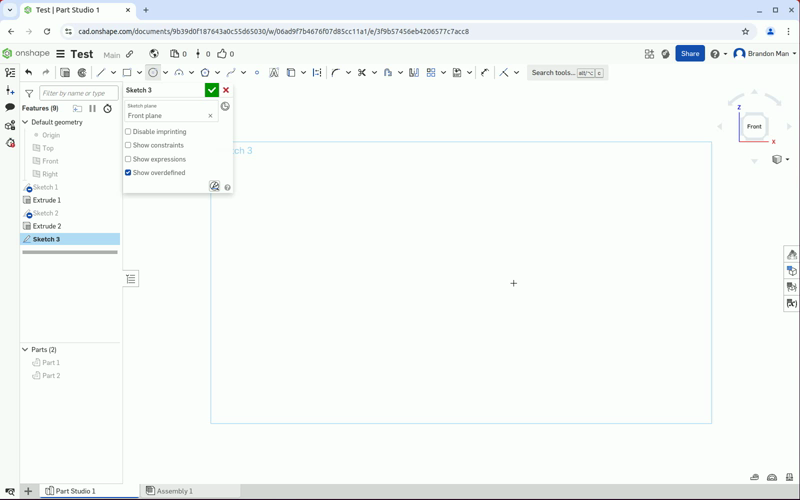
click(513, 282)
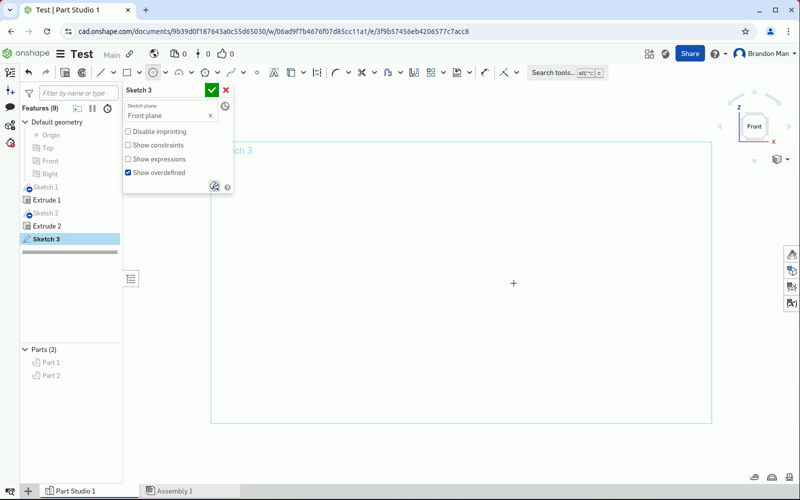
key_up(shift)
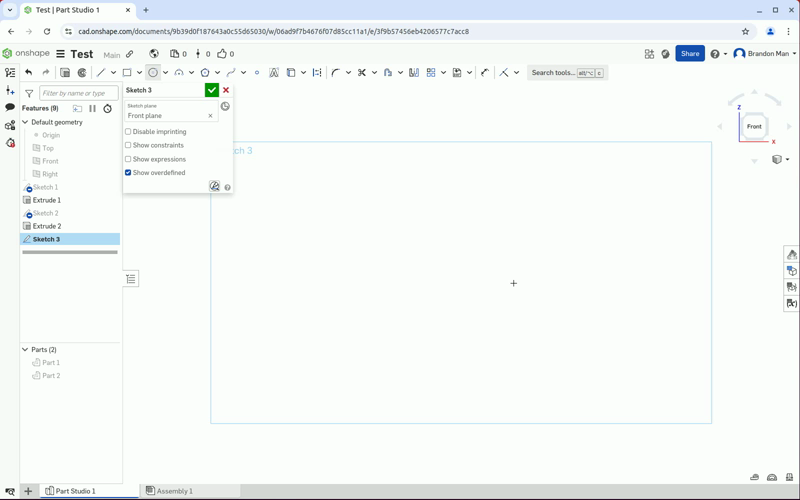
mouse_move(520, 282)
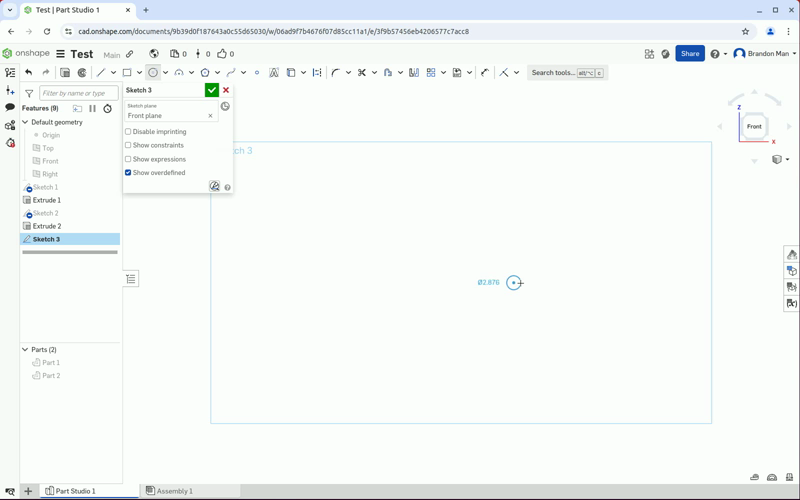
click(520, 282)
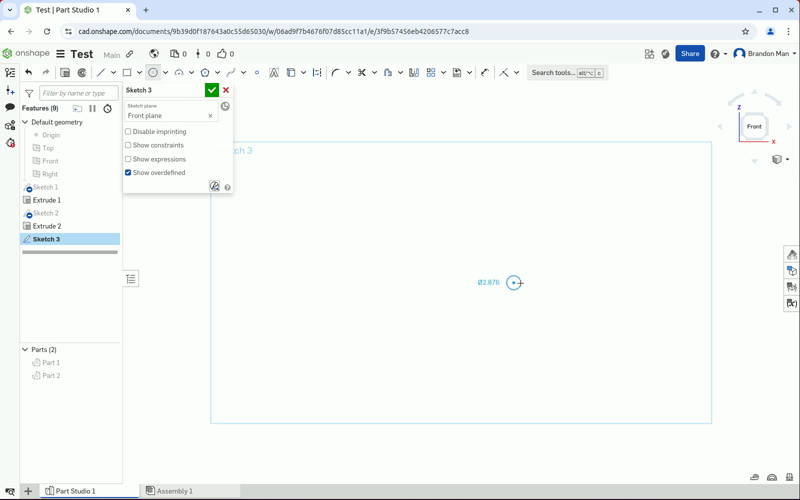
key(esc)
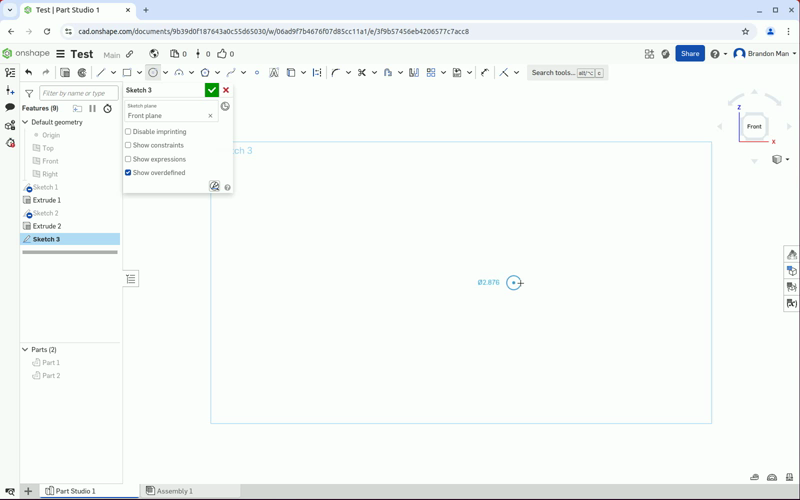
key(c)
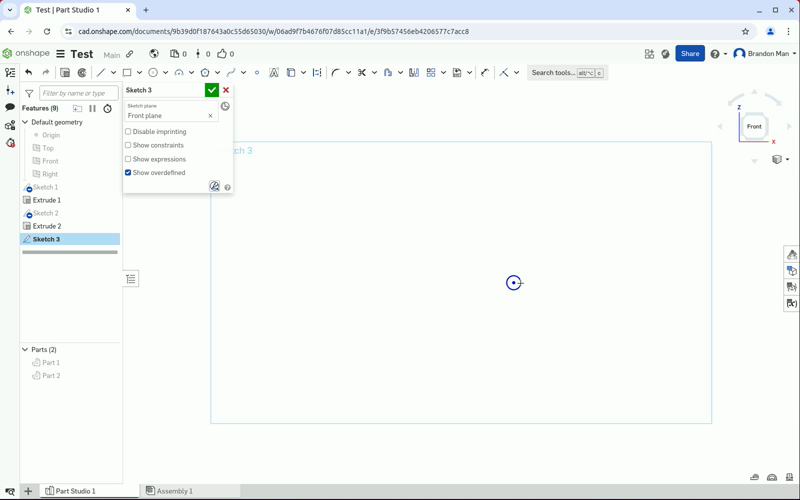
key_down(shift)
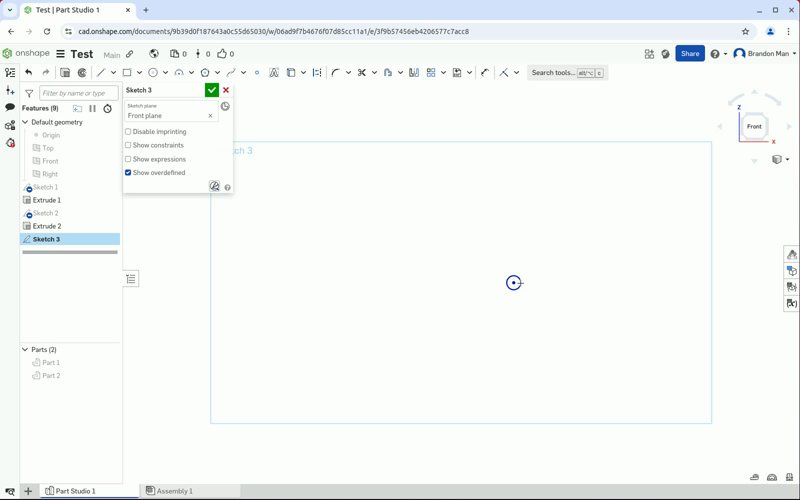
mouse_move(513, 282)
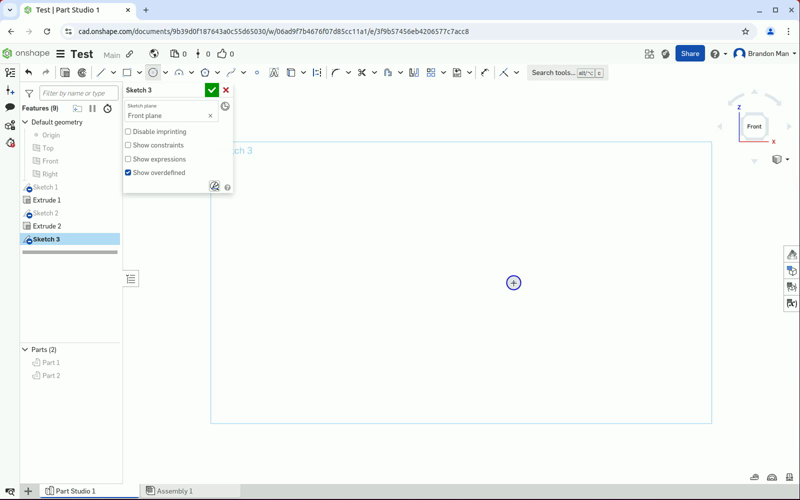
click(513, 282)
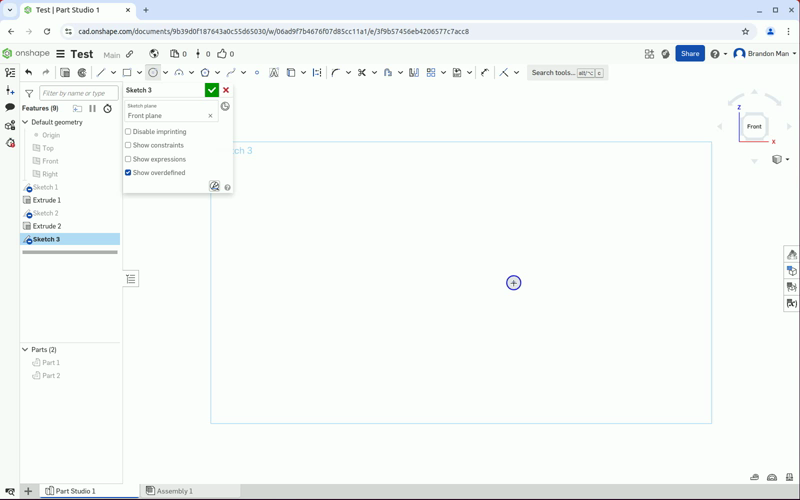
key_up(shift)
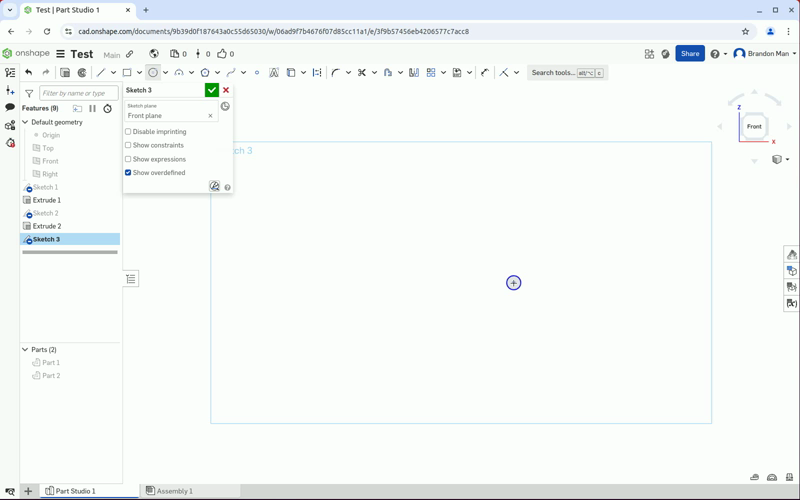
mouse_move(516, 282)
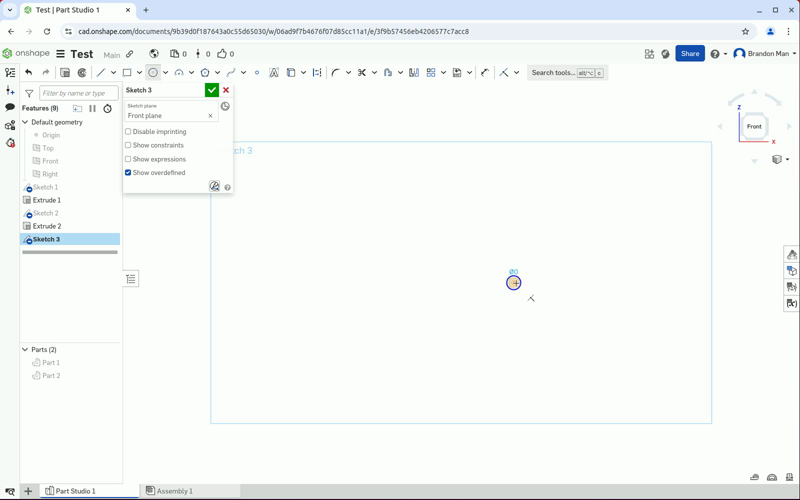
scroll(6)
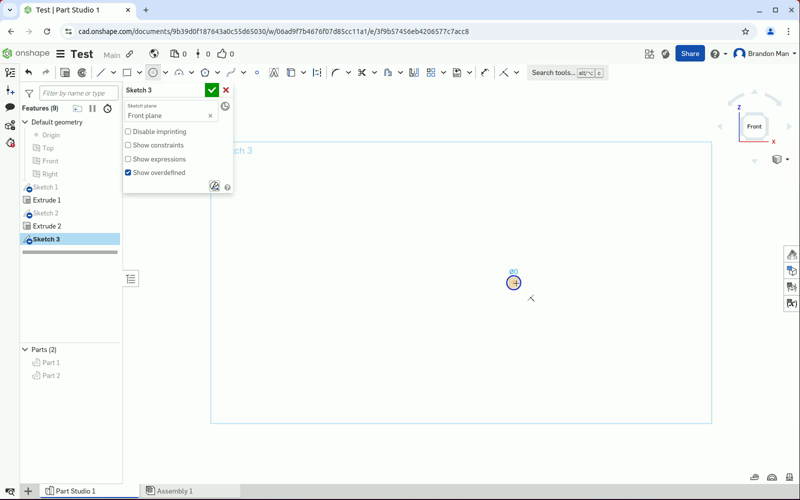
scroll(6)
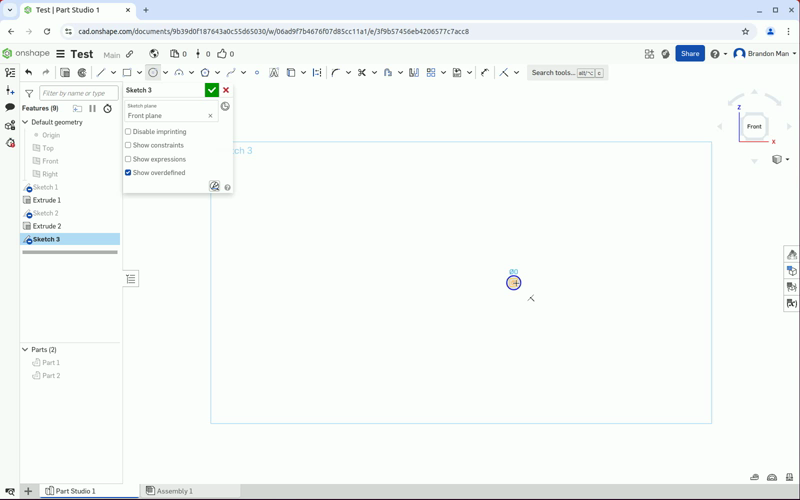
scroll(6)
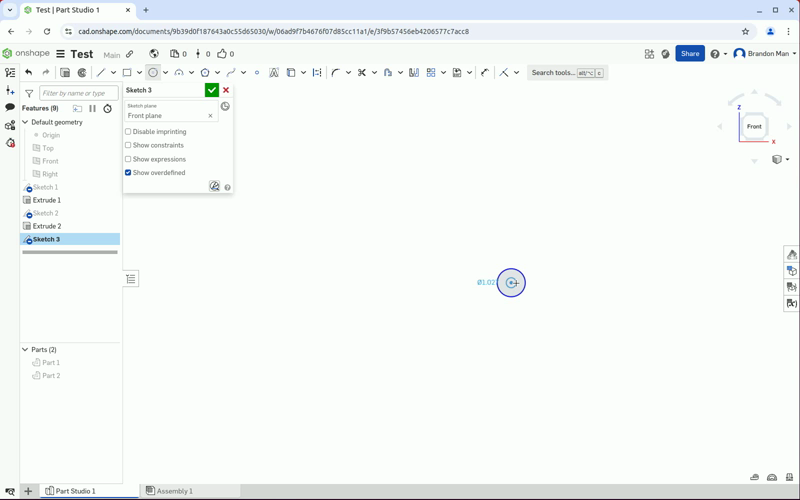
scroll(6)
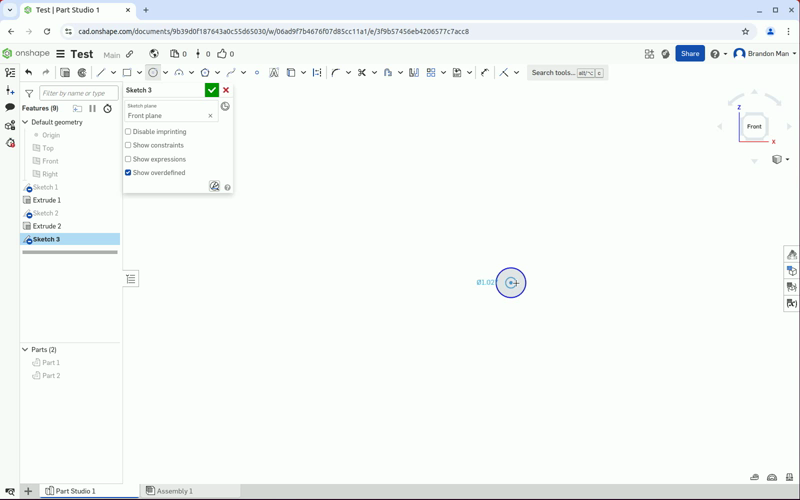
scroll(6)
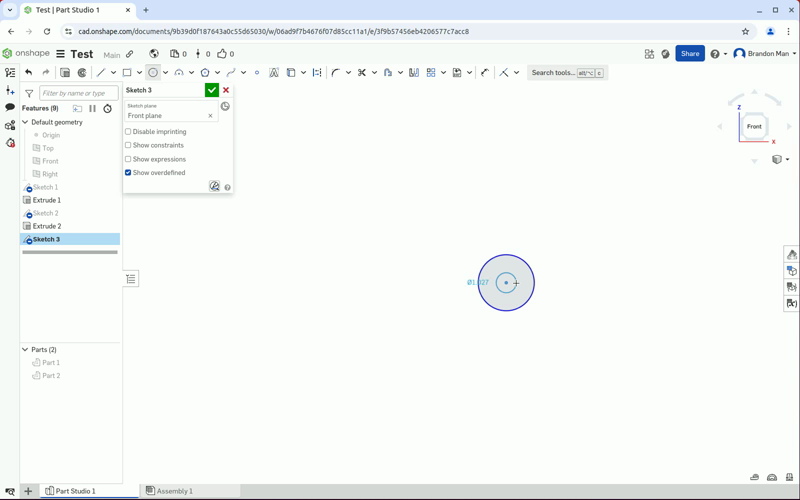
scroll(6)
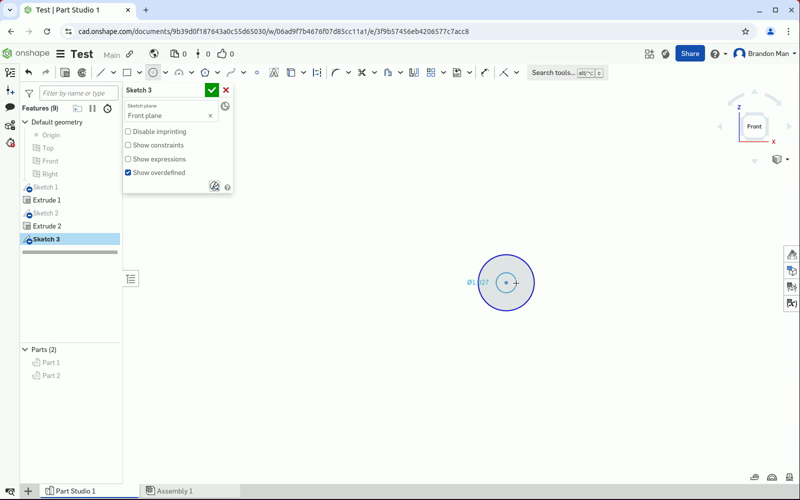
scroll(6)
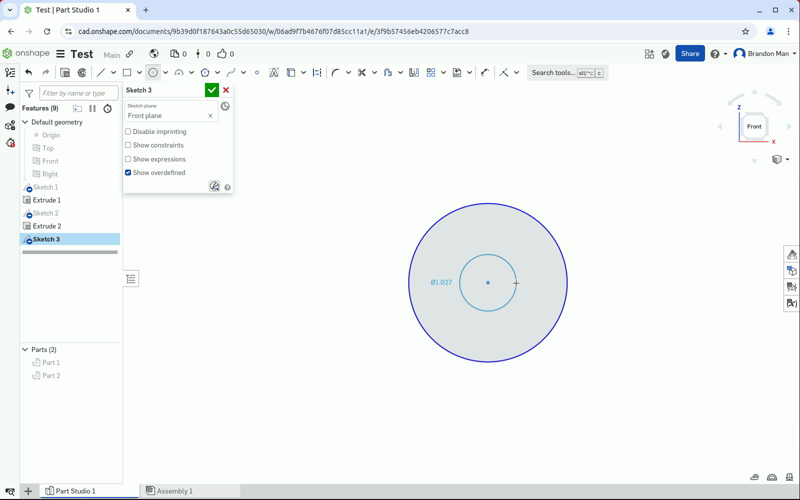
click(516, 282)
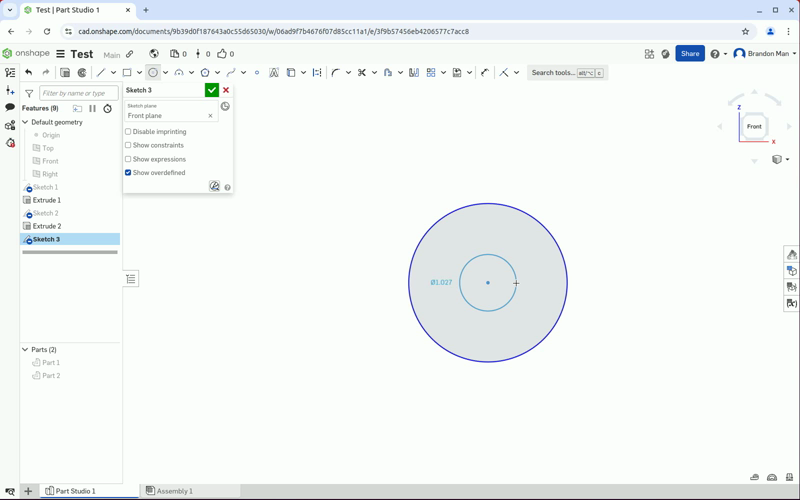
scroll(-6)
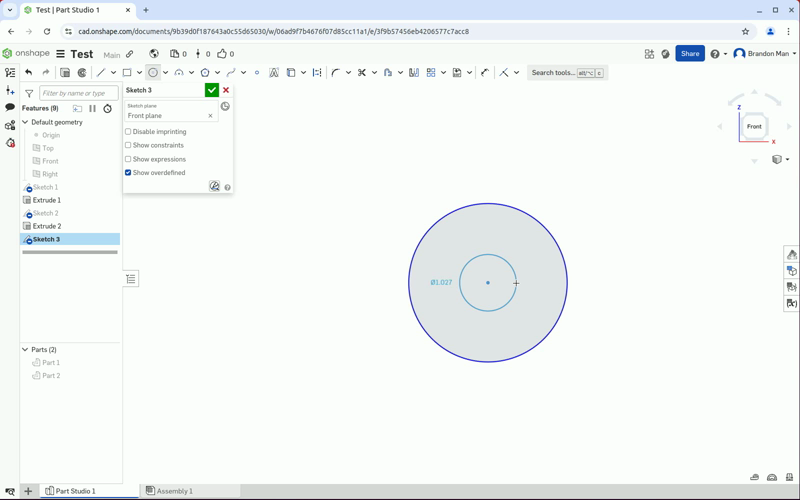
scroll(-6)
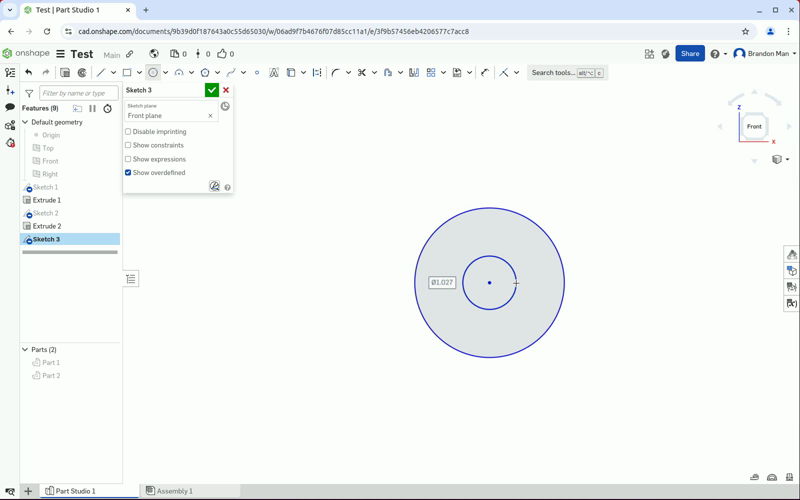
scroll(-6)
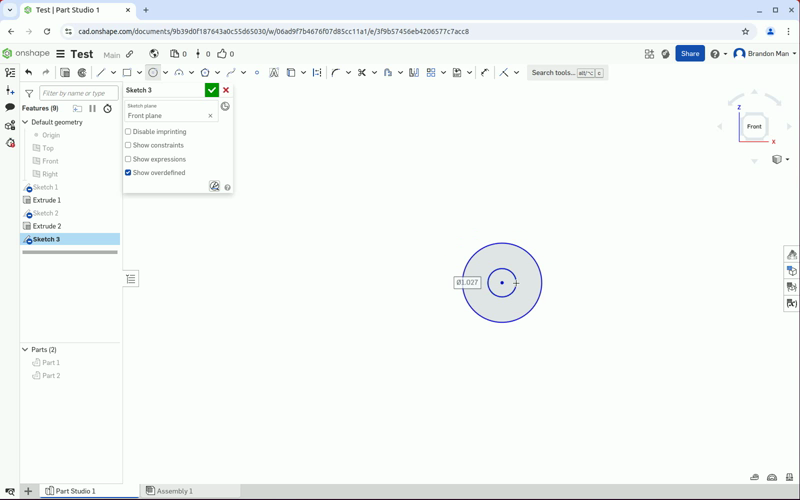
scroll(-6)
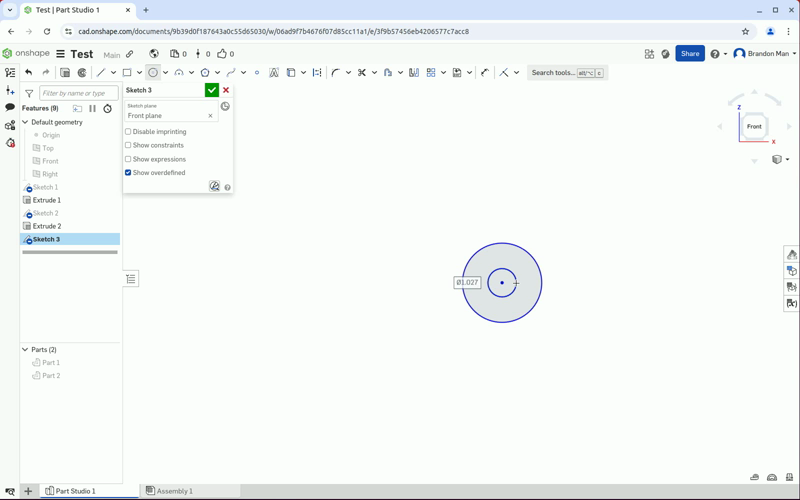
scroll(-6)
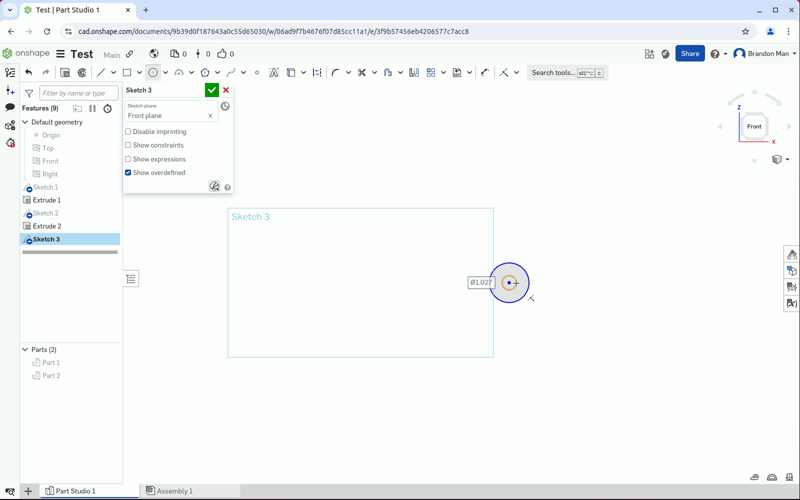
scroll(-6)
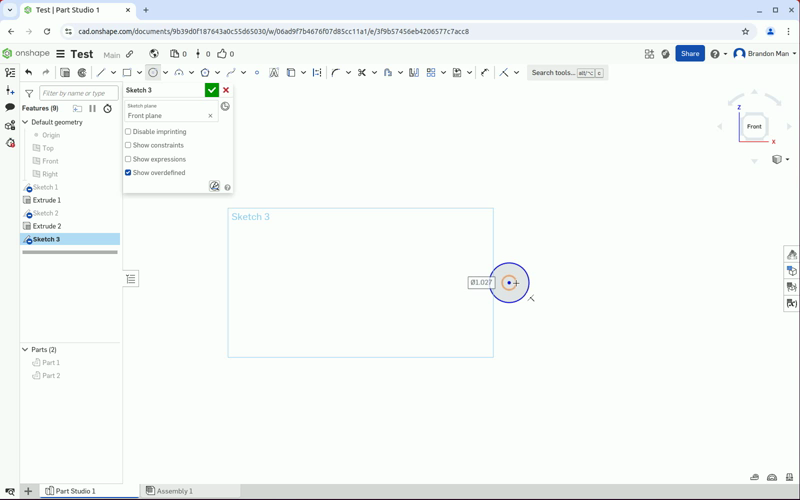
scroll(-6)
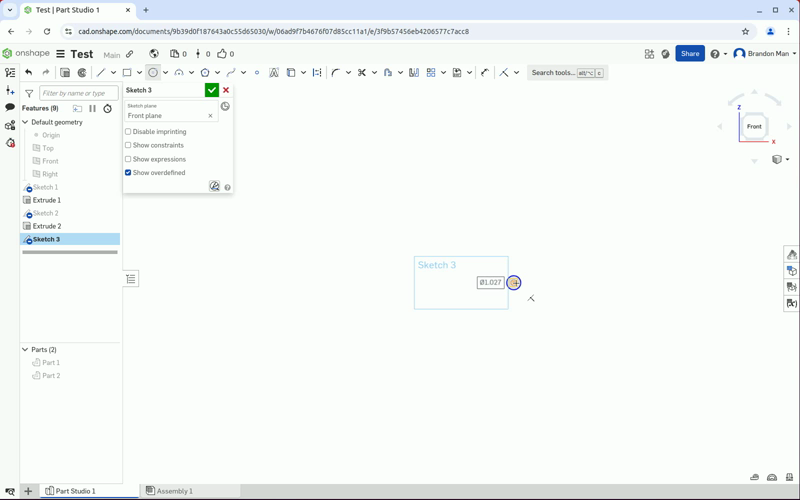
key(esc)
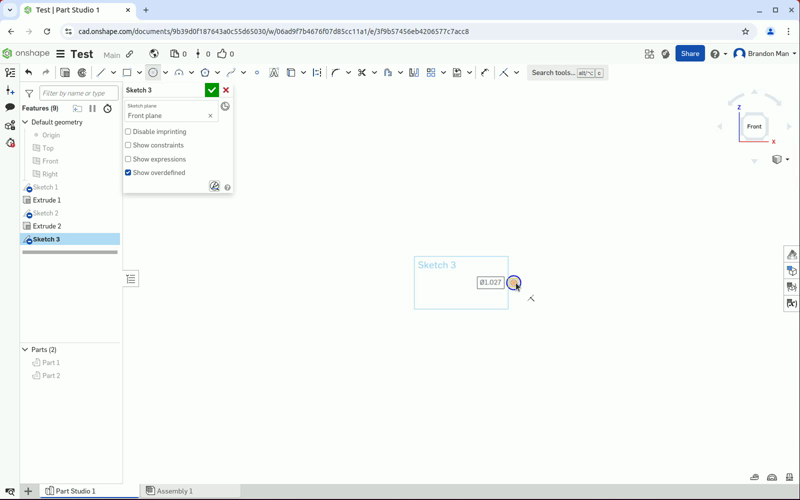
mouse_move(510, 277)
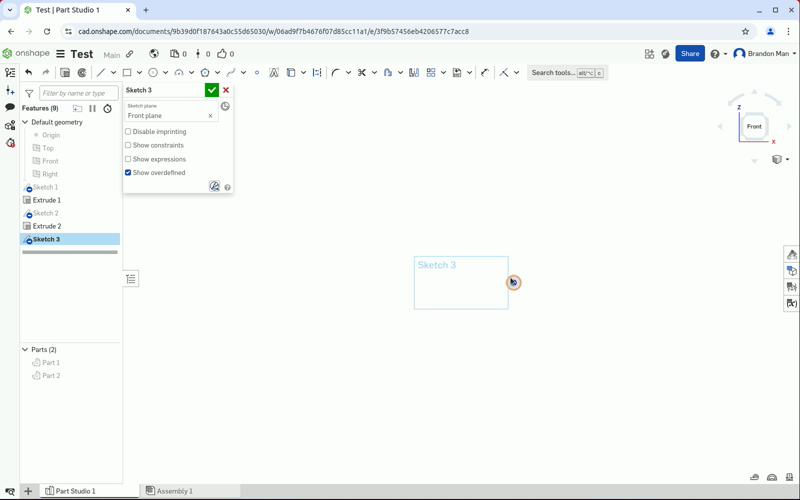
scroll(6)
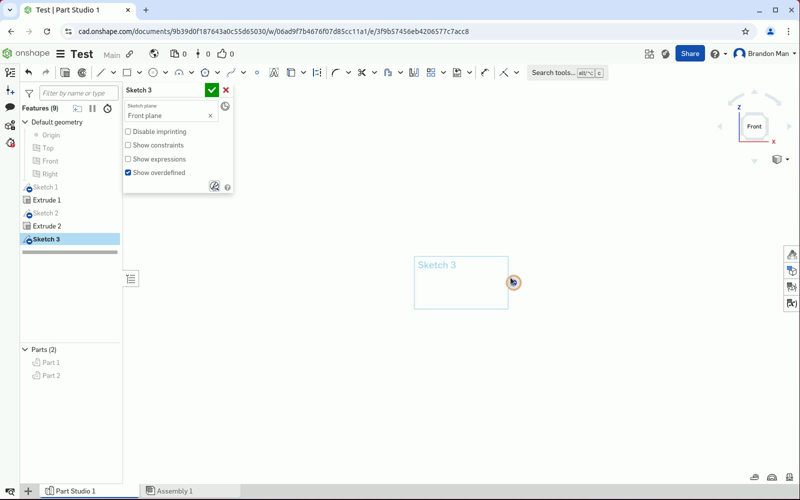
scroll(6)
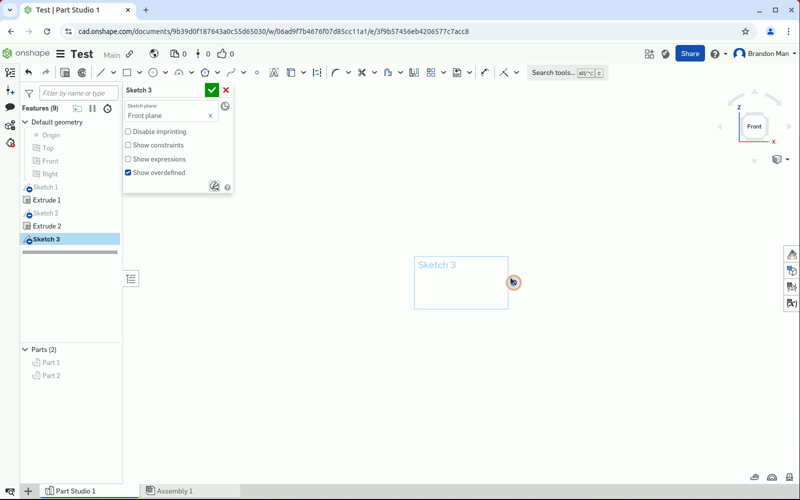
scroll(6)
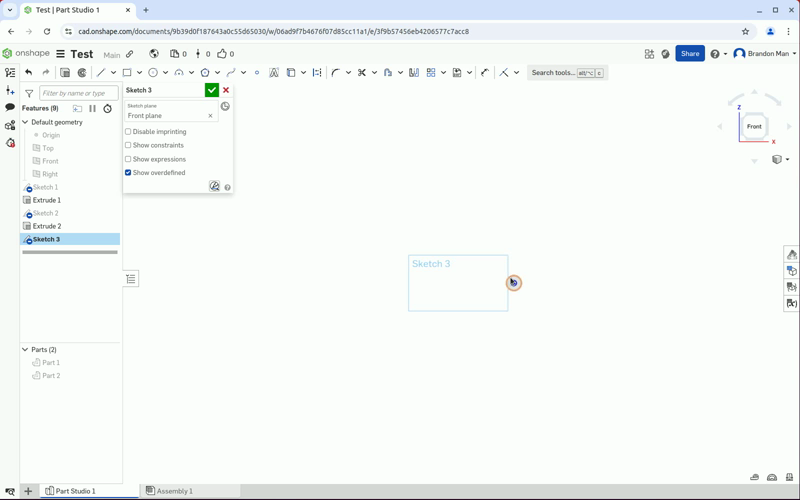
scroll(6)
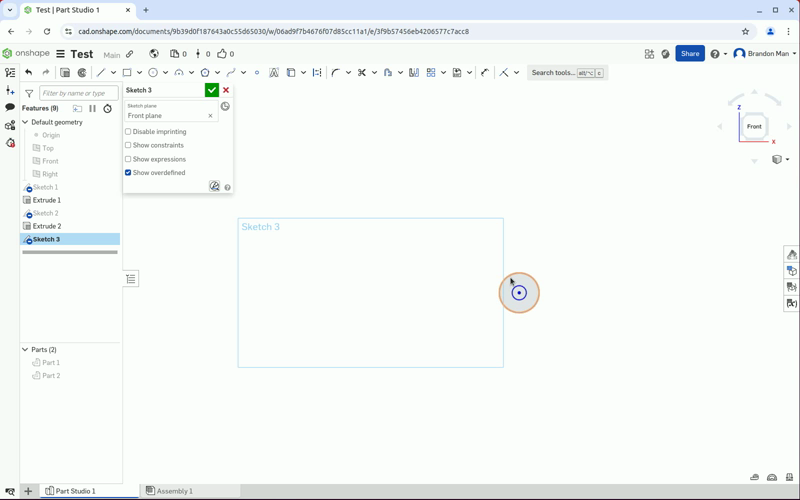
scroll(6)
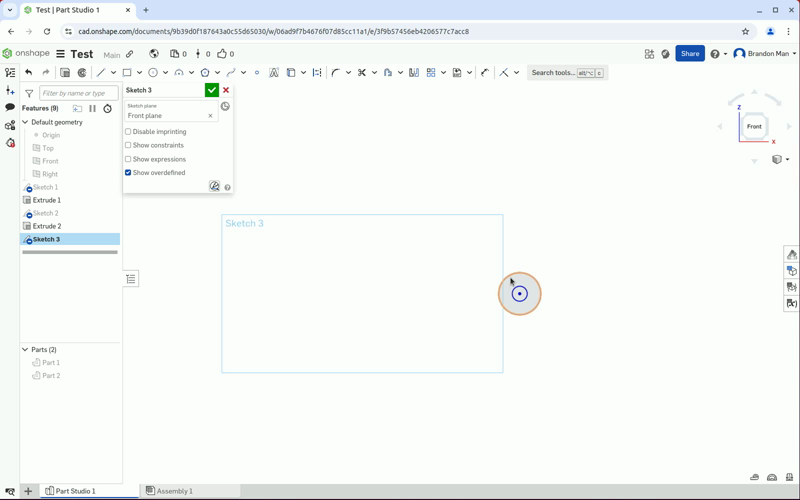
scroll(6)
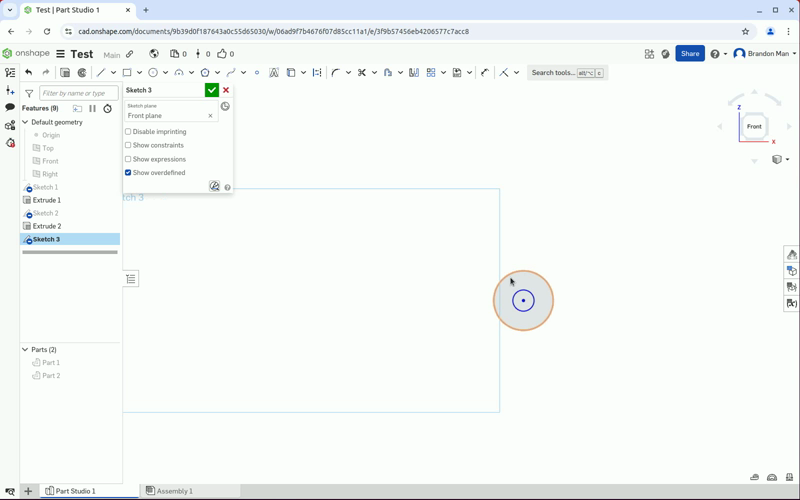
scroll(6)
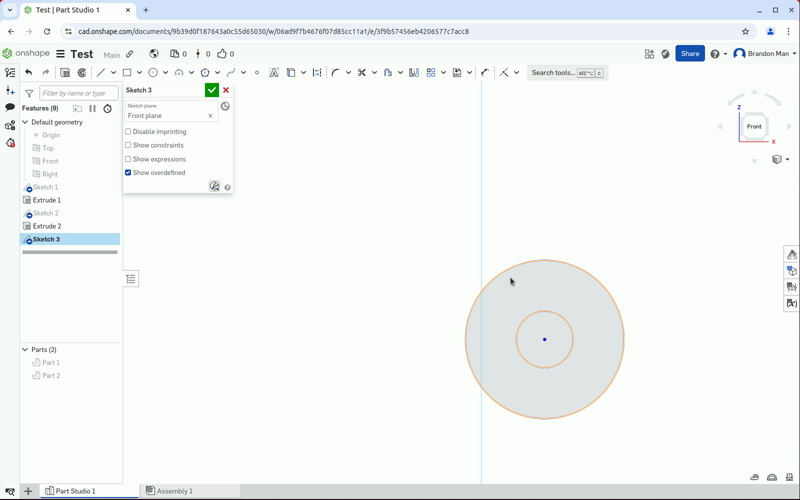
click(510, 277)
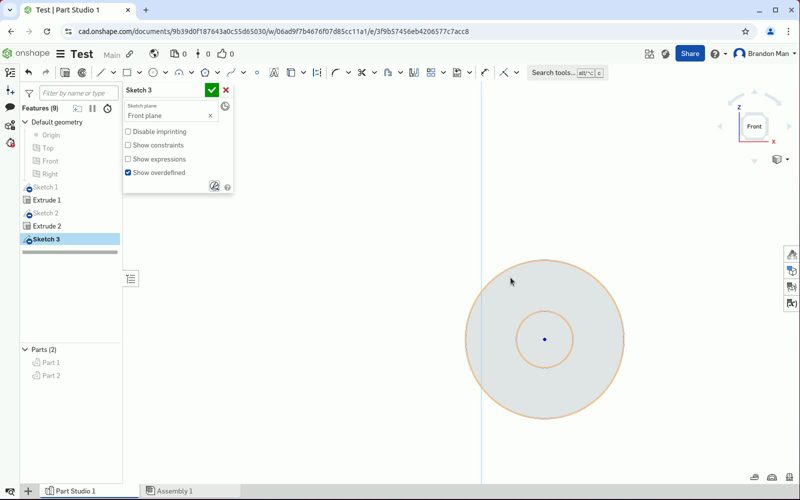
scroll(-6)
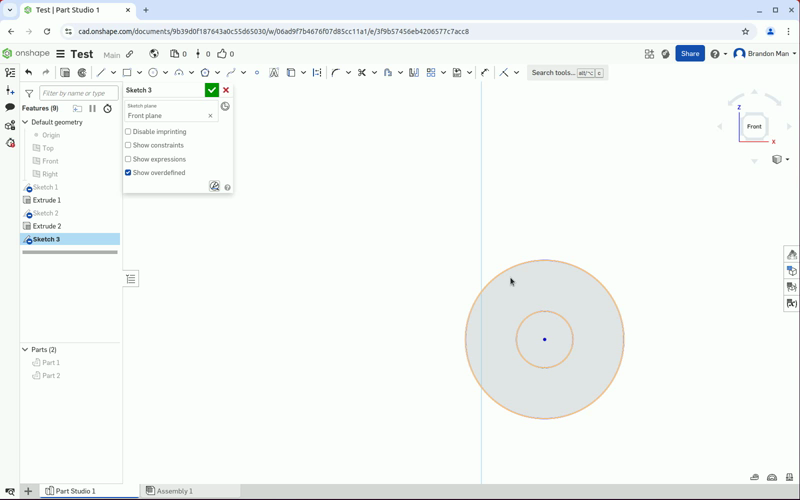
scroll(-6)
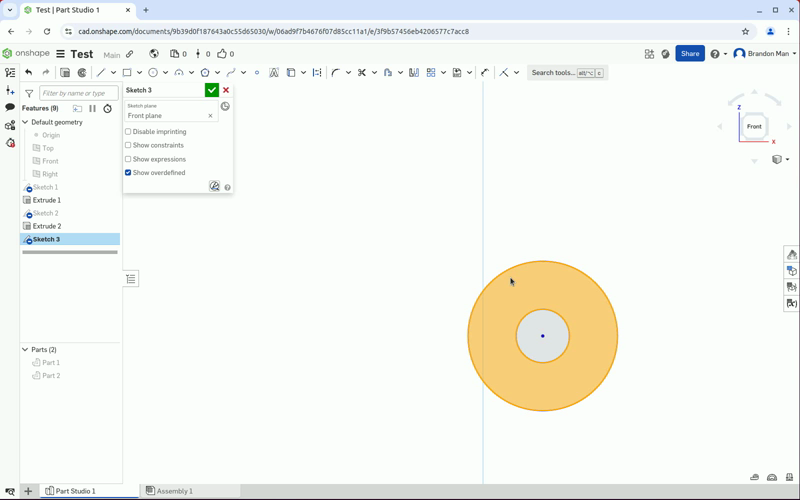
scroll(-6)
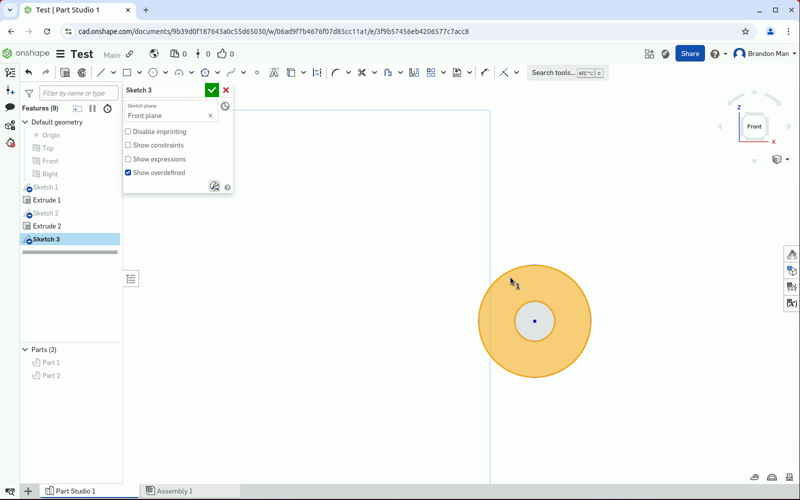
scroll(-6)
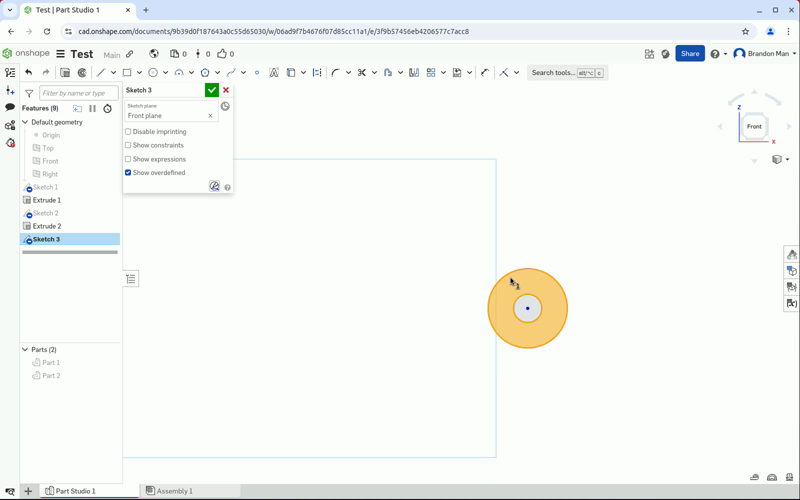
scroll(-6)
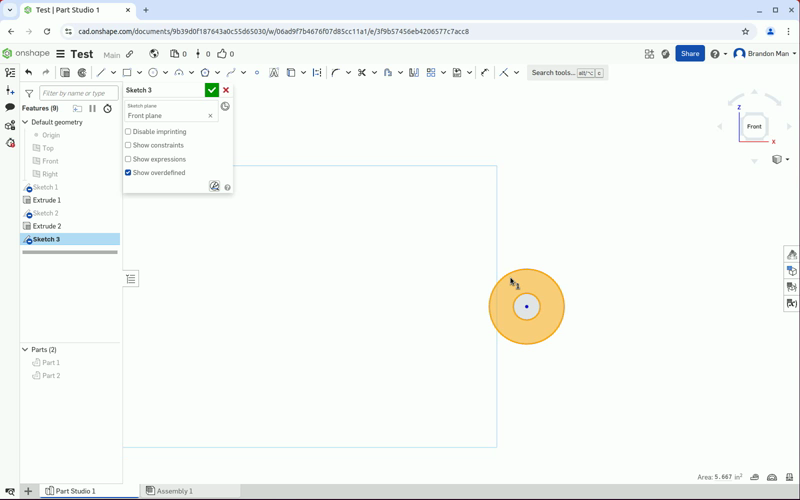
scroll(-6)
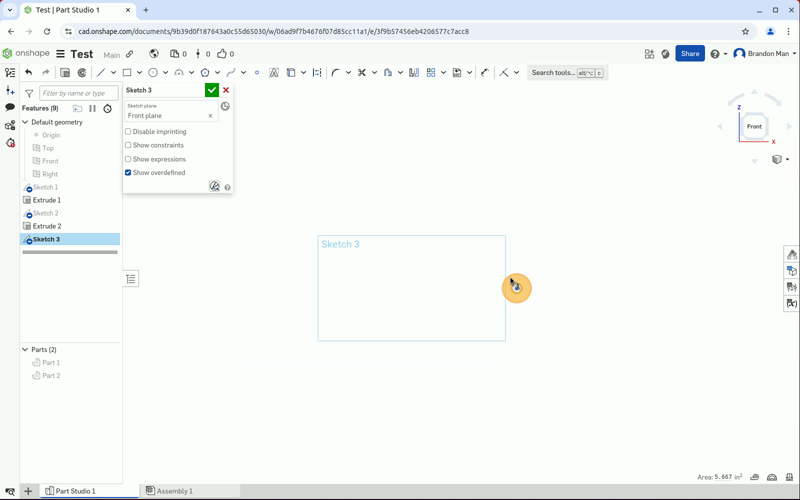
scroll(-6)
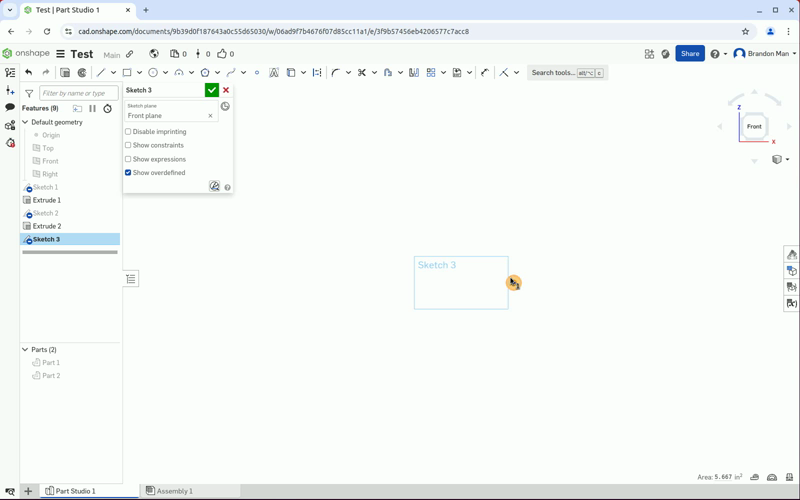
mouse_move(73, 352)
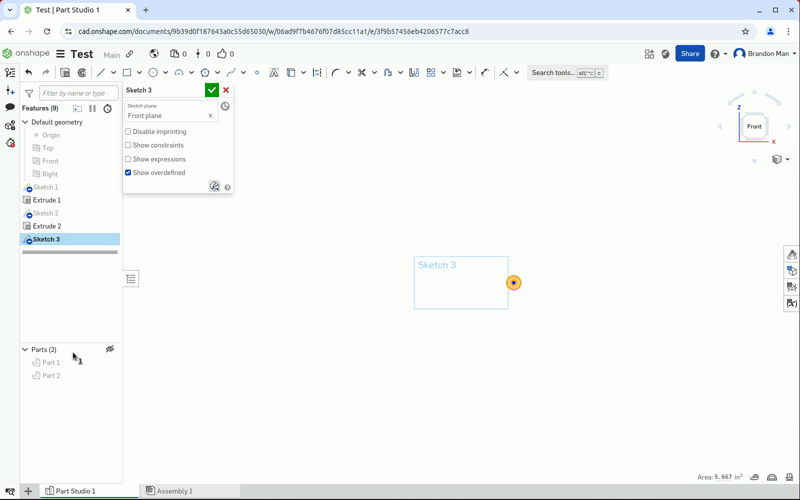
key(shift+y)
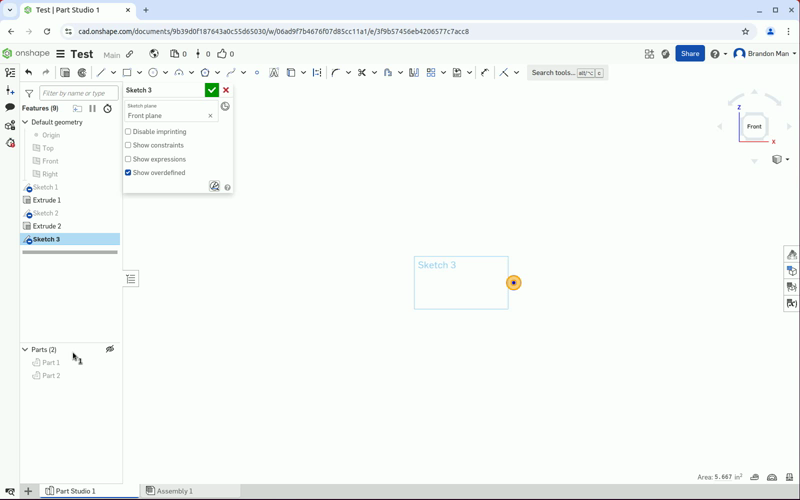
key(shift+e)
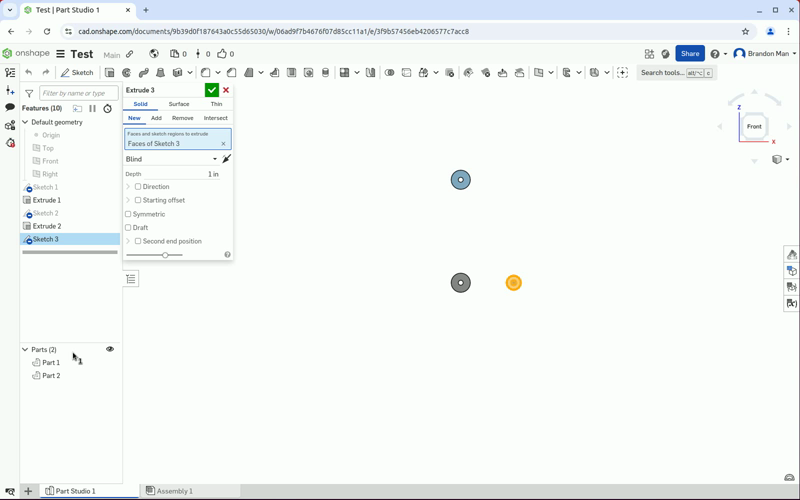
mouse_move(143, 106)
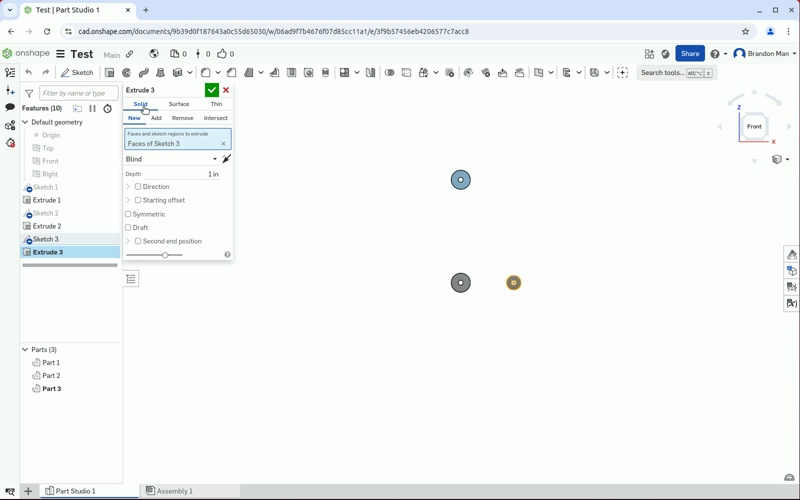
click(143, 106)
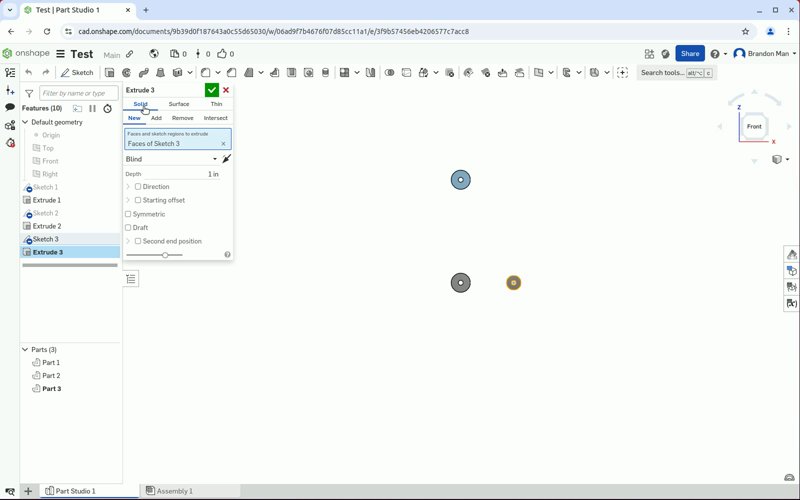
mouse_move(137, 120)
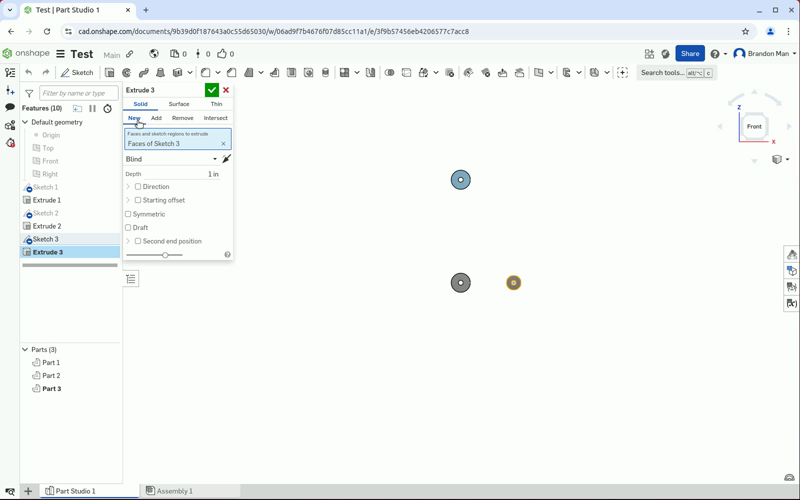
click(137, 120)
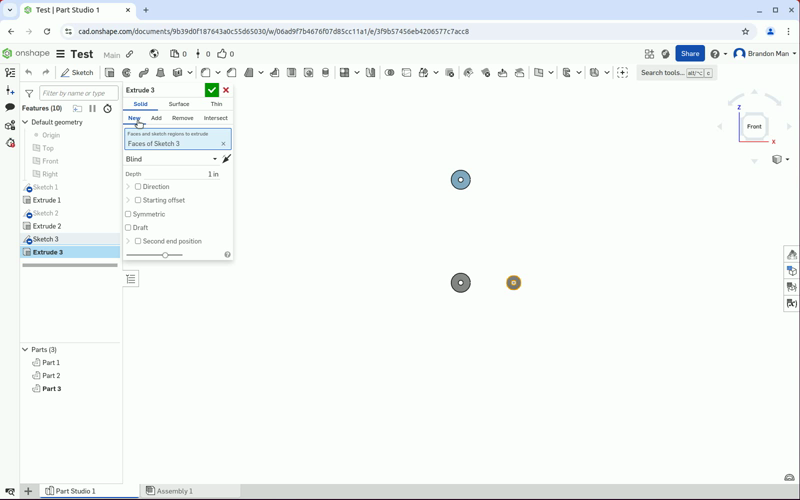
key(tab, 4)
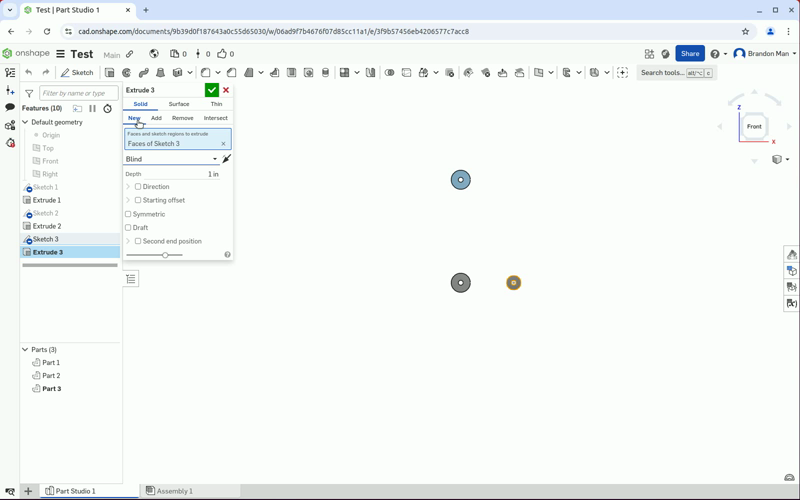
text(0.481)
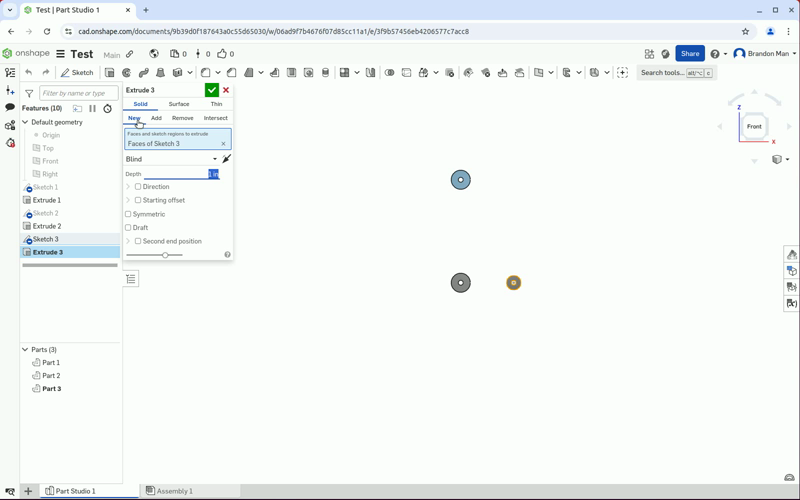
key(enter)
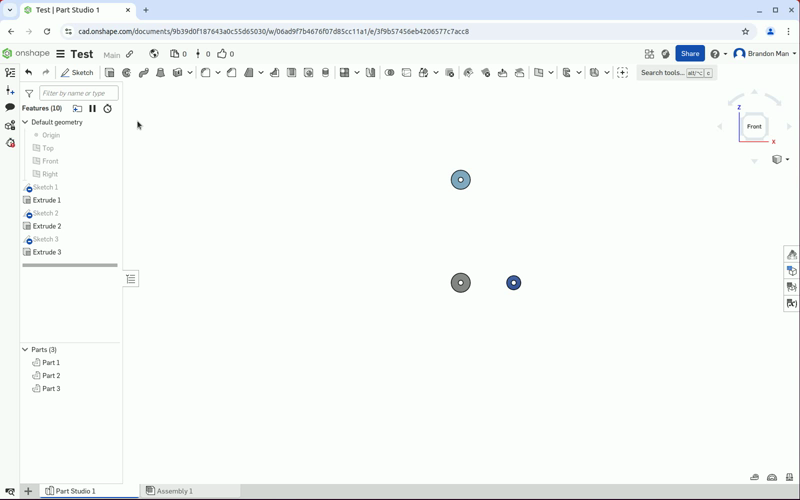
key(shift+h)
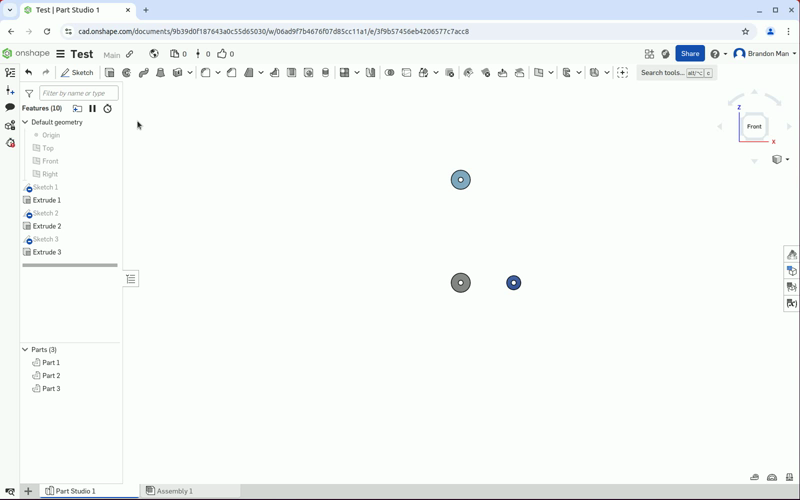
key(shift+h)
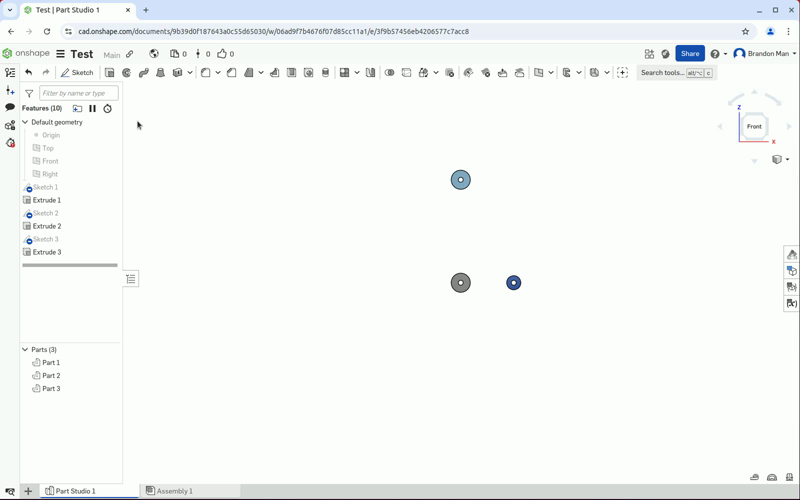
mouse_move(73, 189)
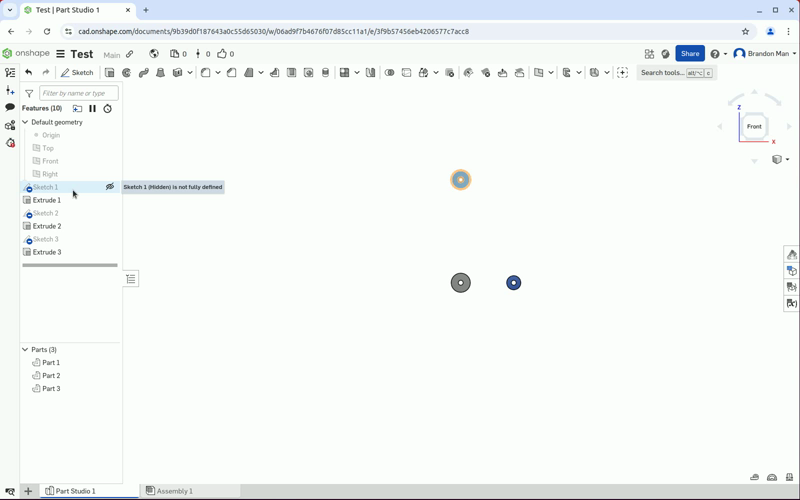
click(73, 189)
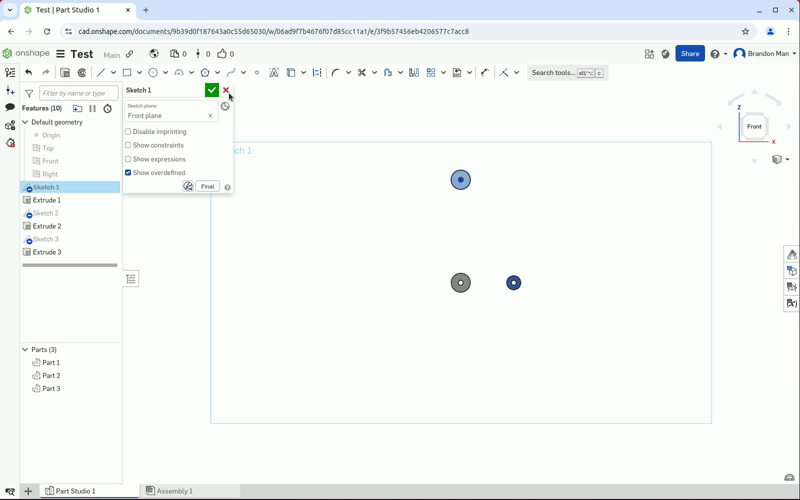
mouse_move(229, 92)
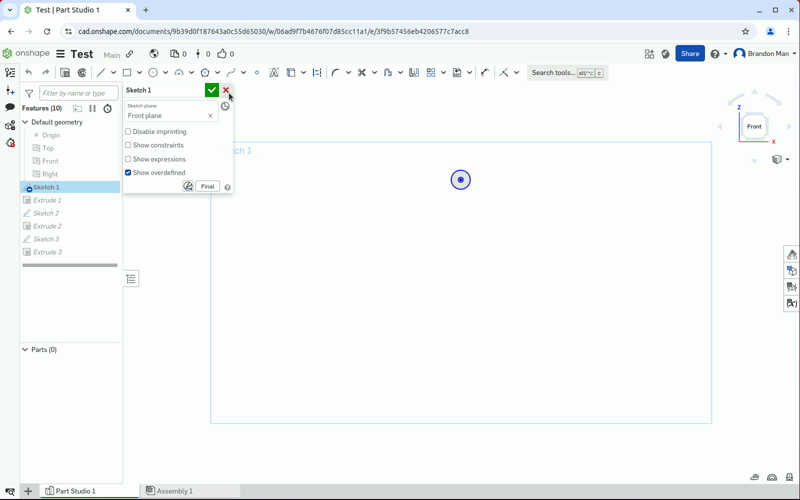
click(229, 92)
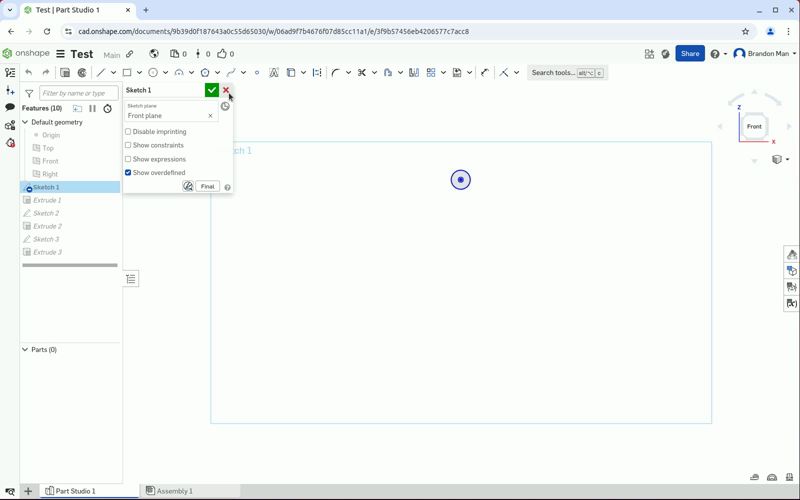
key(shift+s)
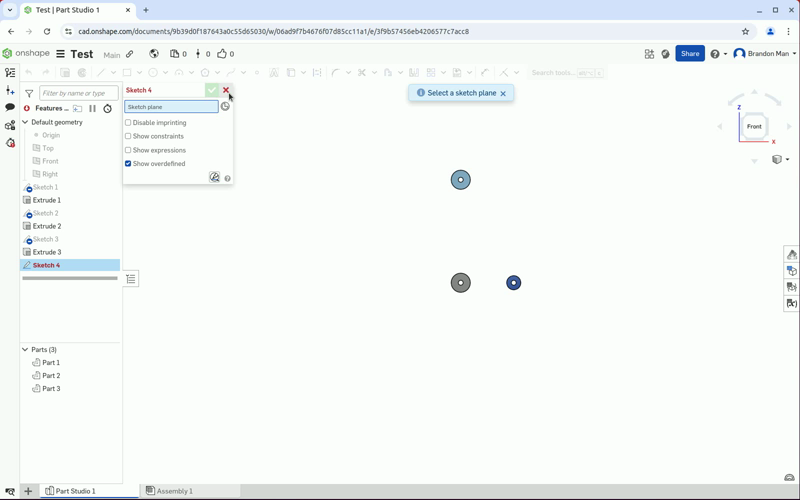
mouse_move(73, 163)
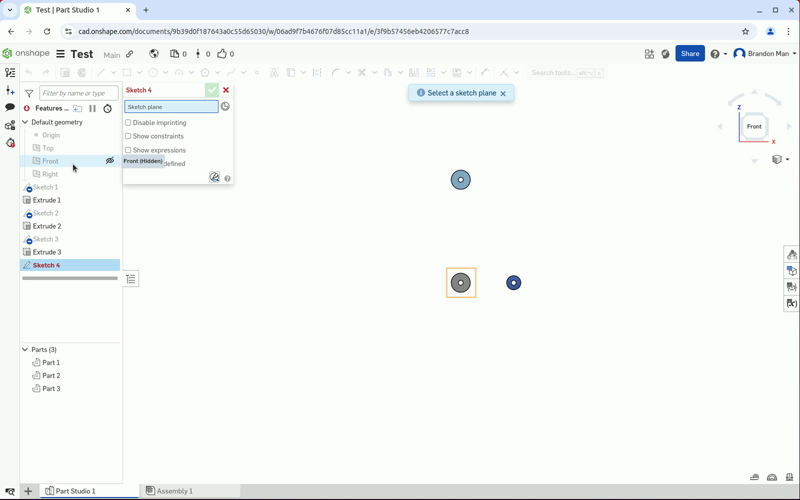
click(73, 163)
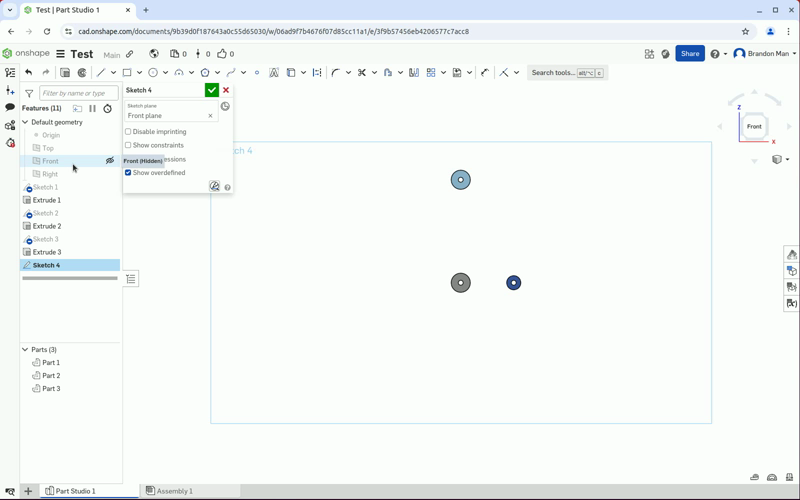
mouse_move(73, 352)
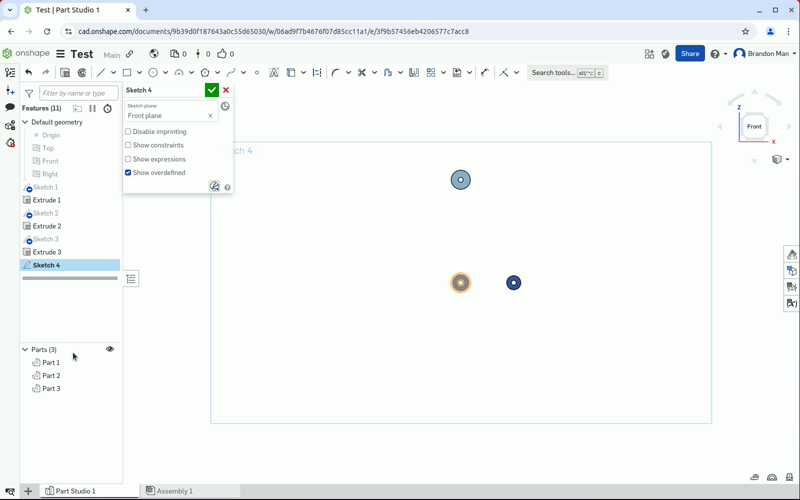
key(y)
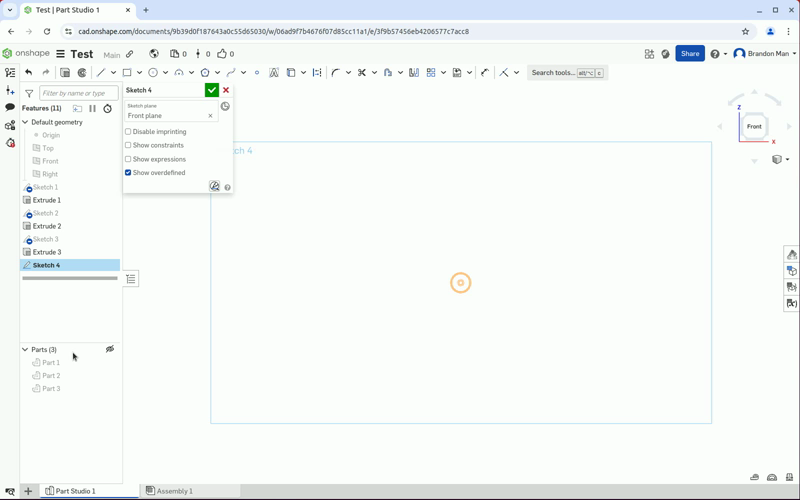
key(a)
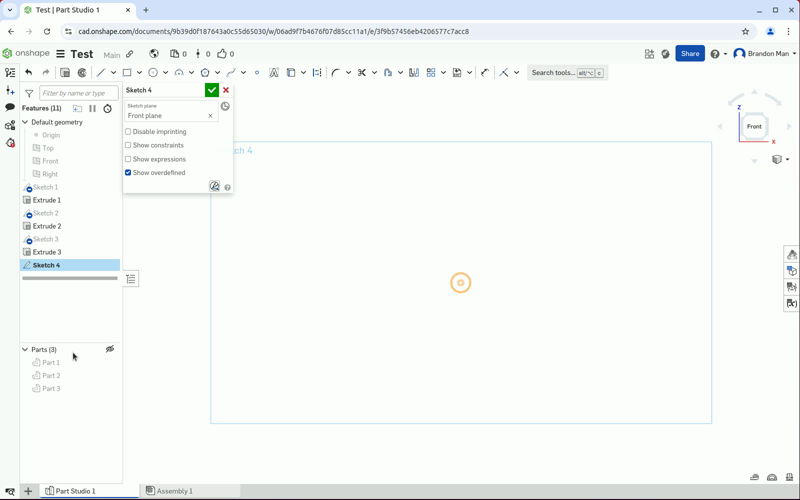
key_down(shift)
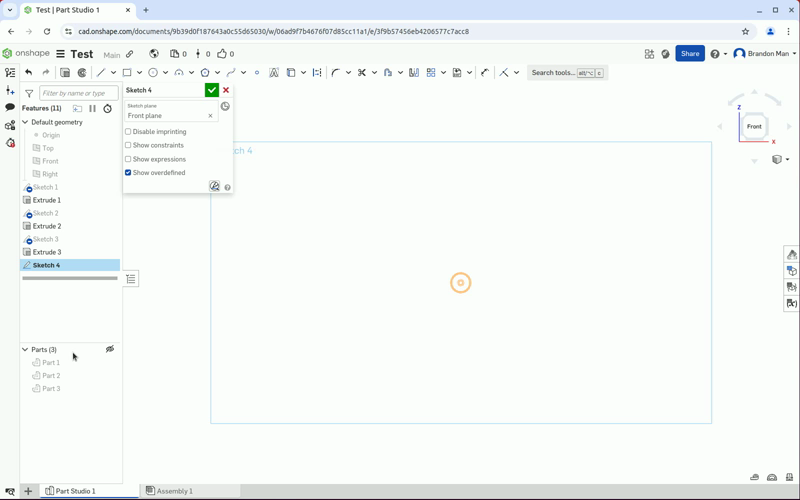
mouse_move(441, 227)
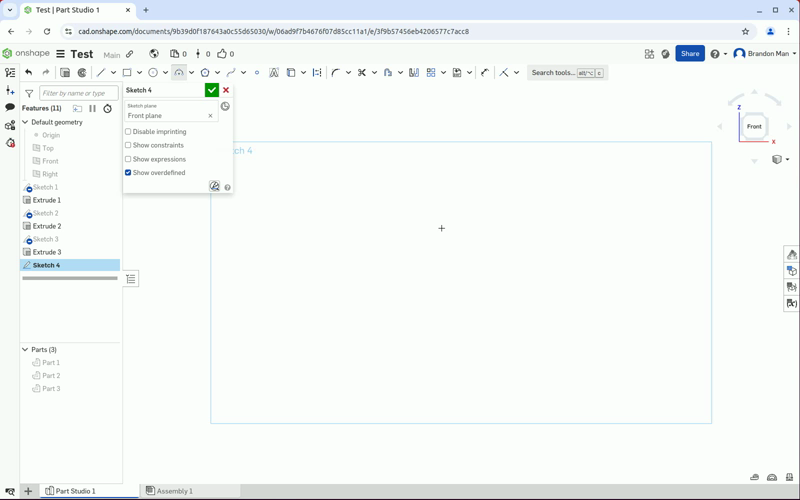
click(441, 227)
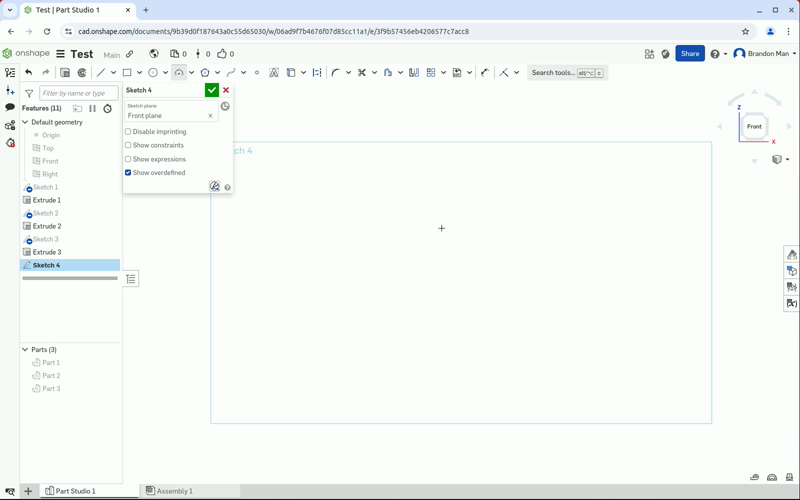
key_up(shift)
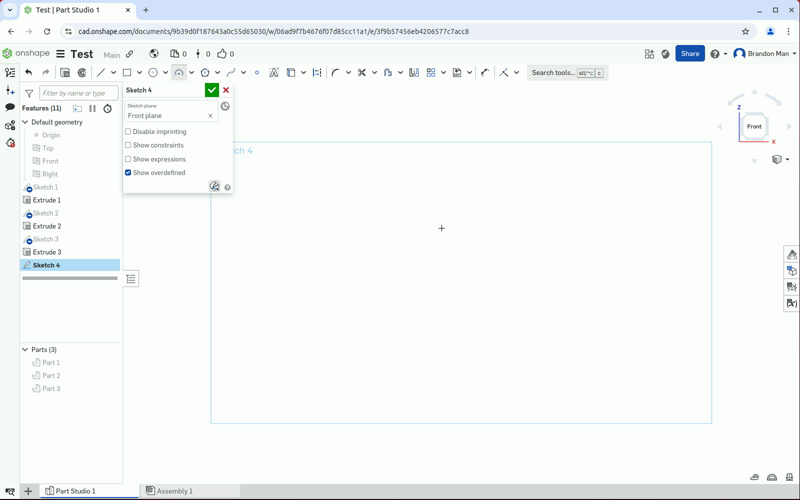
key_down(shift)
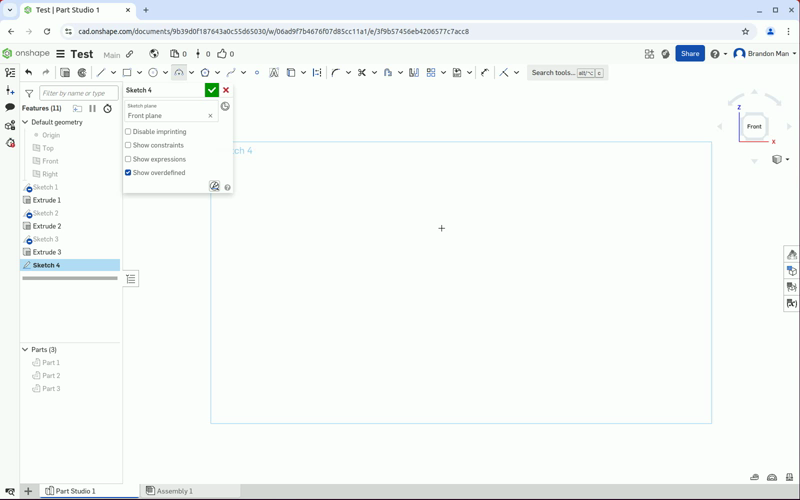
mouse_move(480, 227)
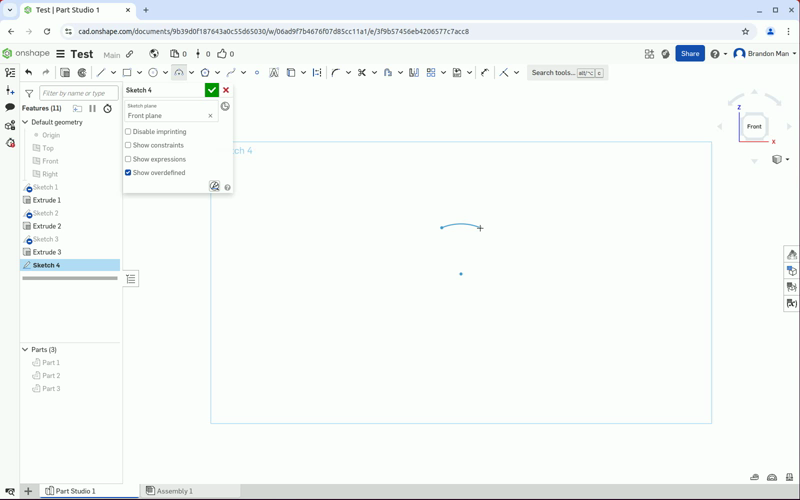
click(480, 227)
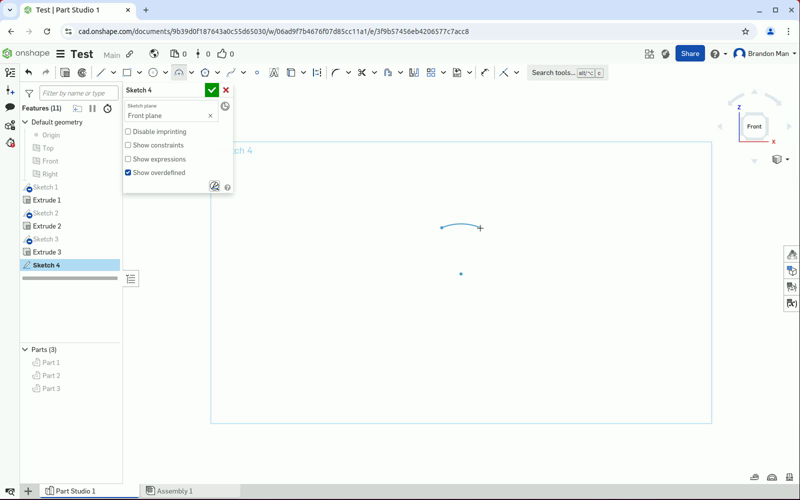
mouse_move(461, 212)
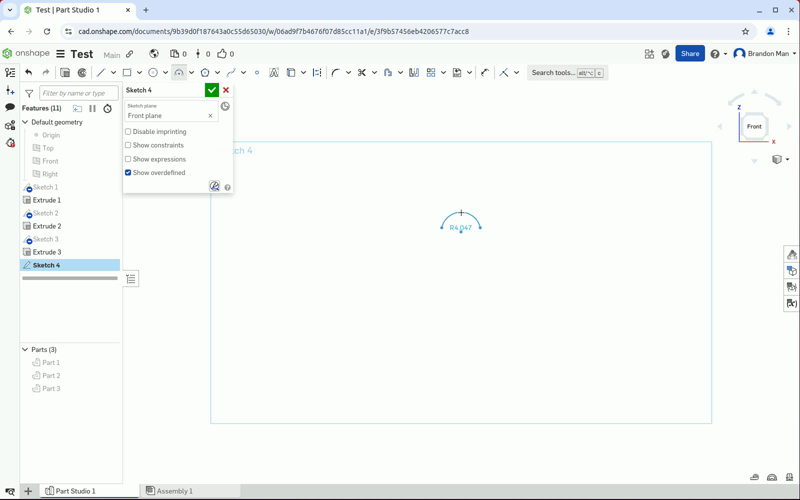
click(461, 212)
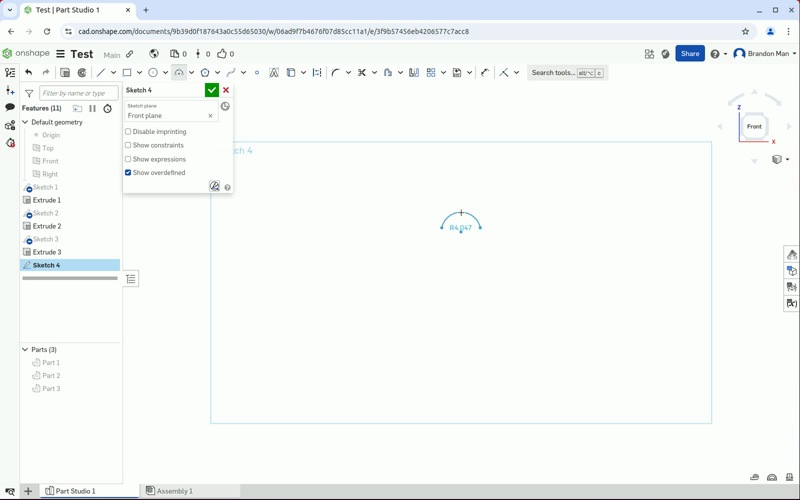
key_up(shift)
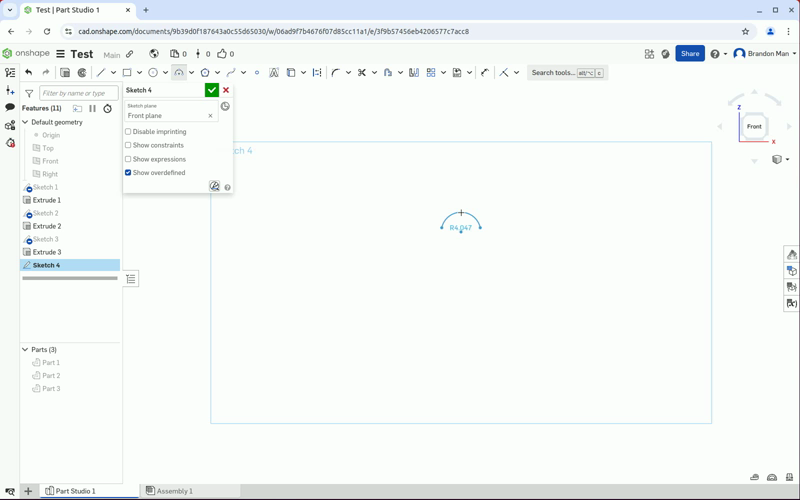
key(esc)
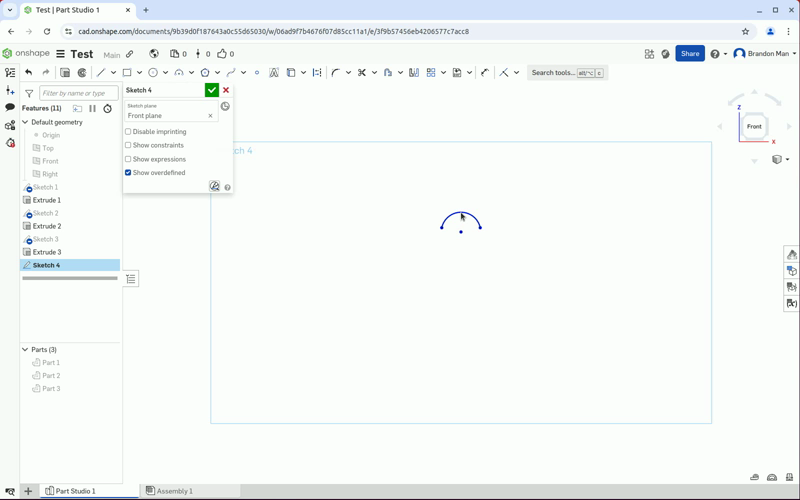
key(l)
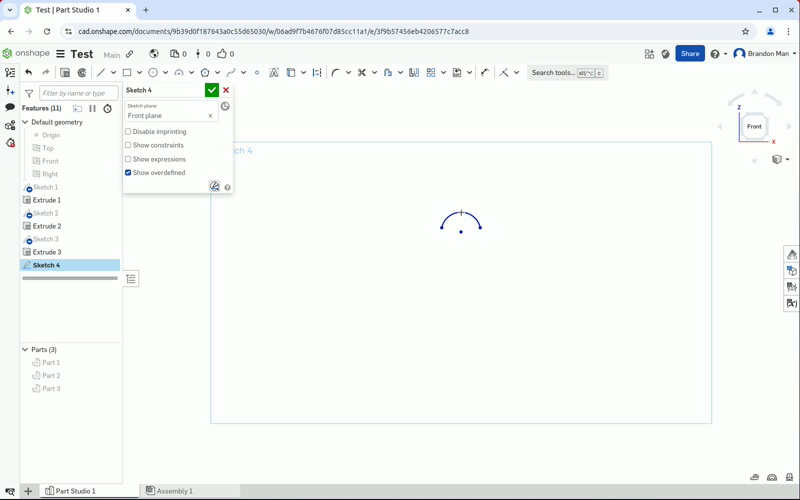
mouse_move(480, 227)
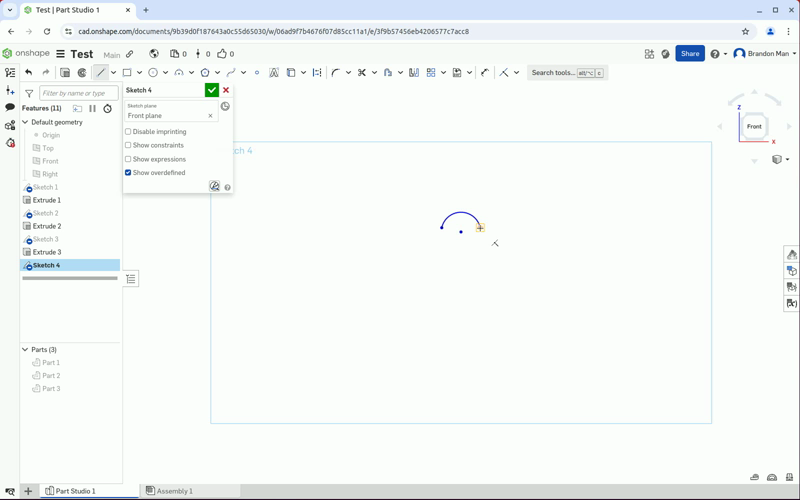
click(480, 227)
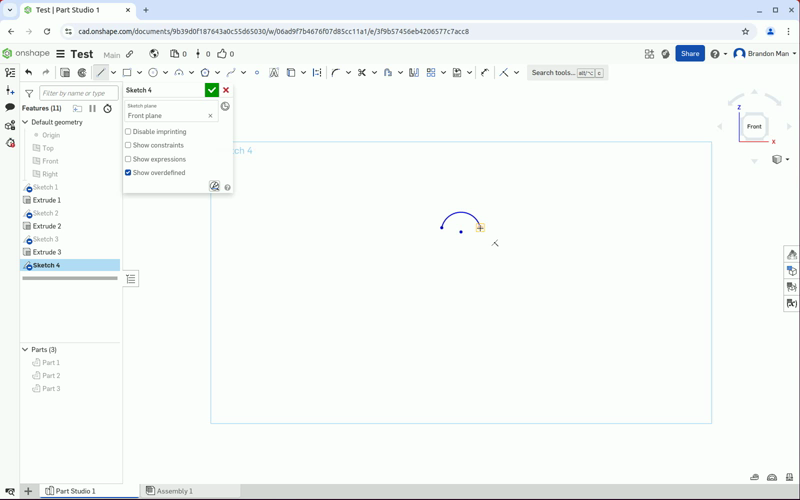
key_down(shift)
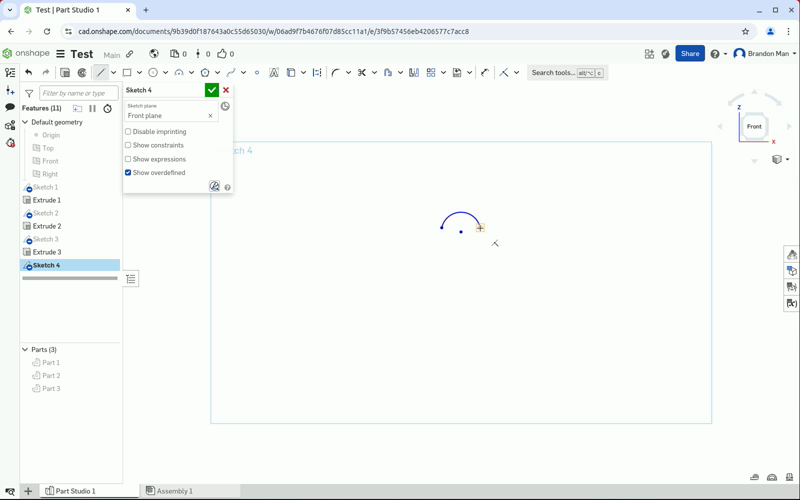
mouse_move(510, 227)
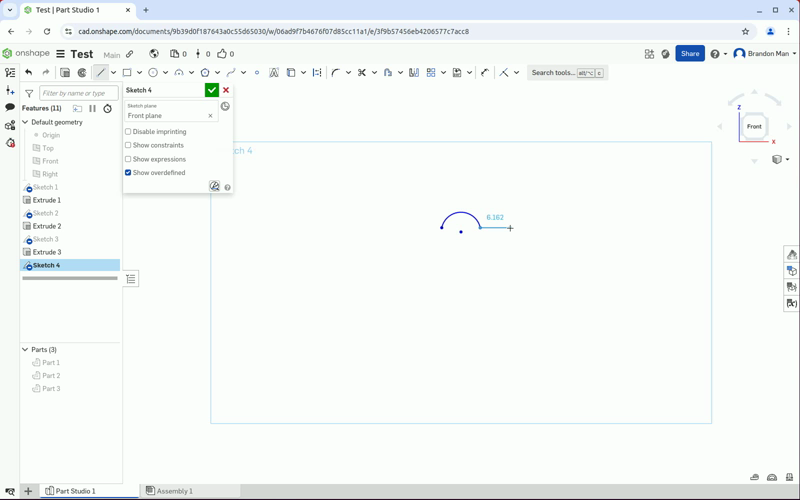
mouse_move(469, 177)
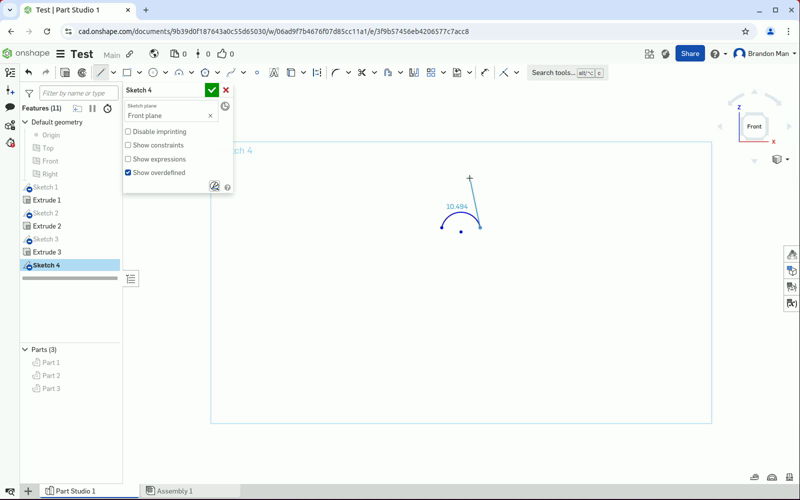
click(469, 177)
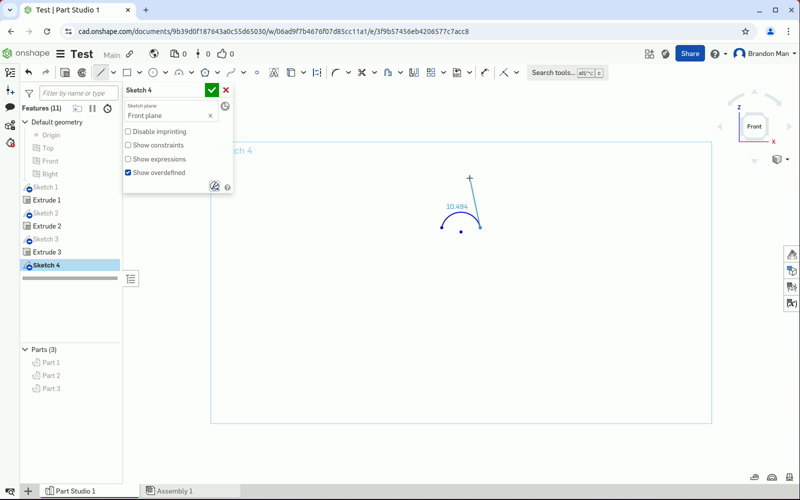
key_up(shift)
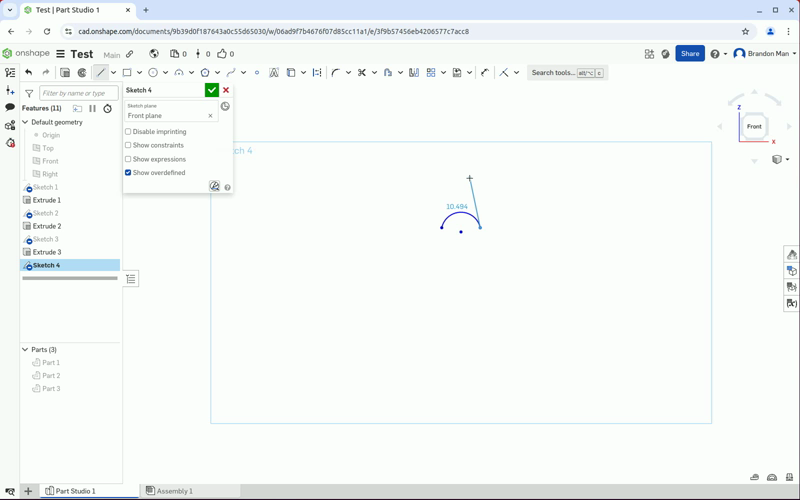
key(esc)
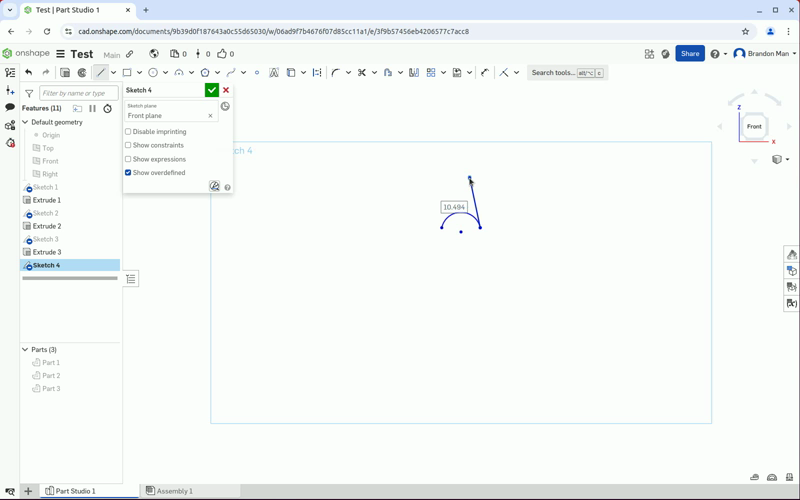
key(a)
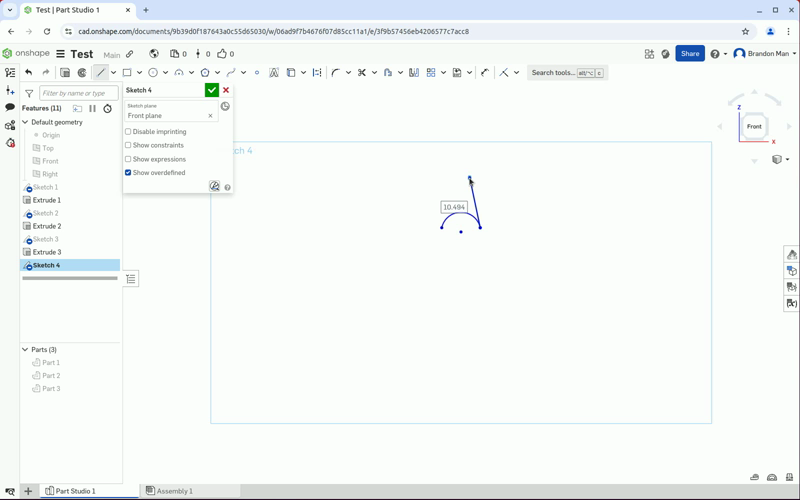
mouse_move(469, 177)
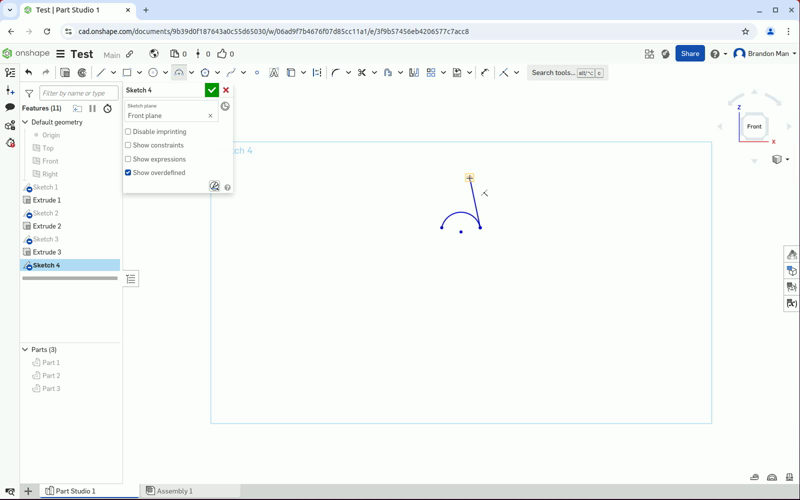
click(469, 177)
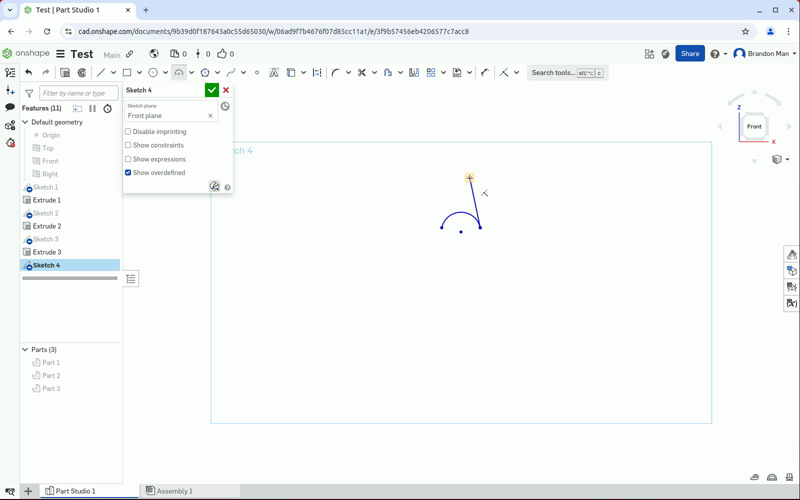
key_down(shift)
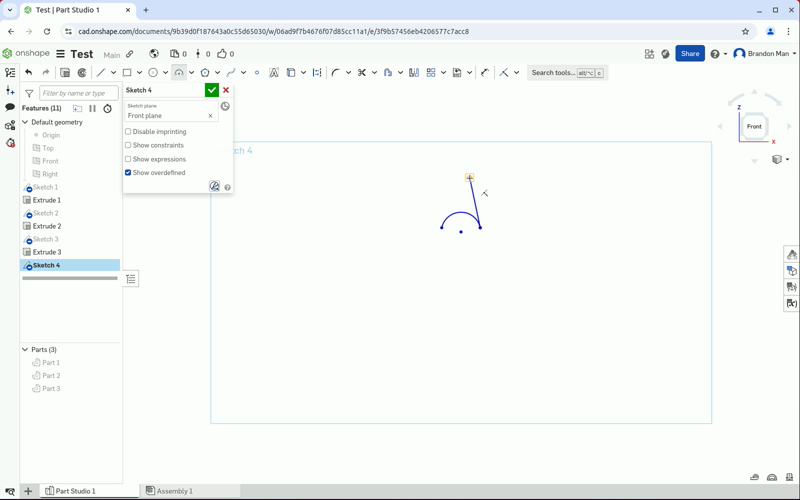
mouse_move(452, 177)
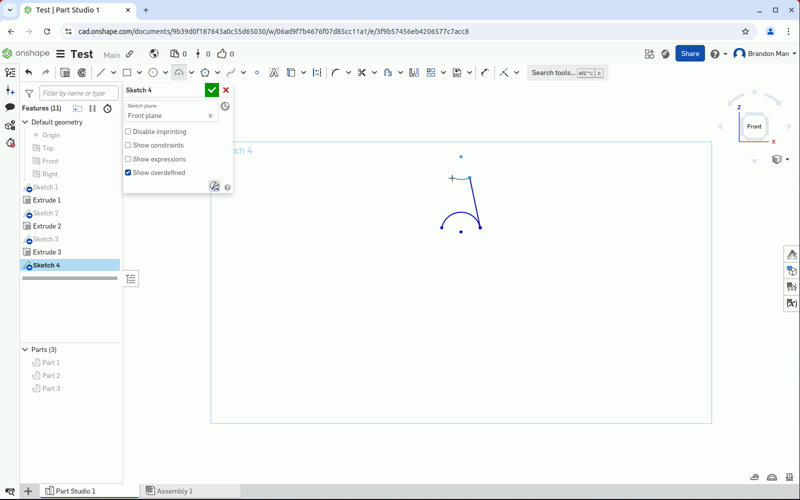
click(452, 177)
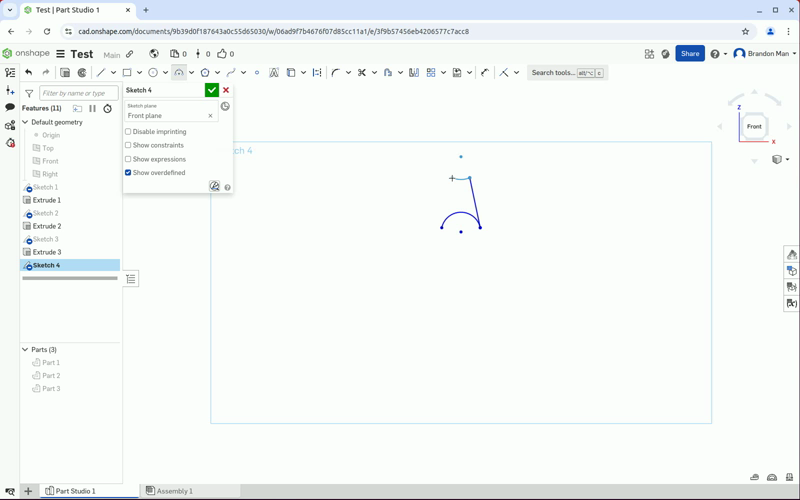
mouse_move(460, 189)
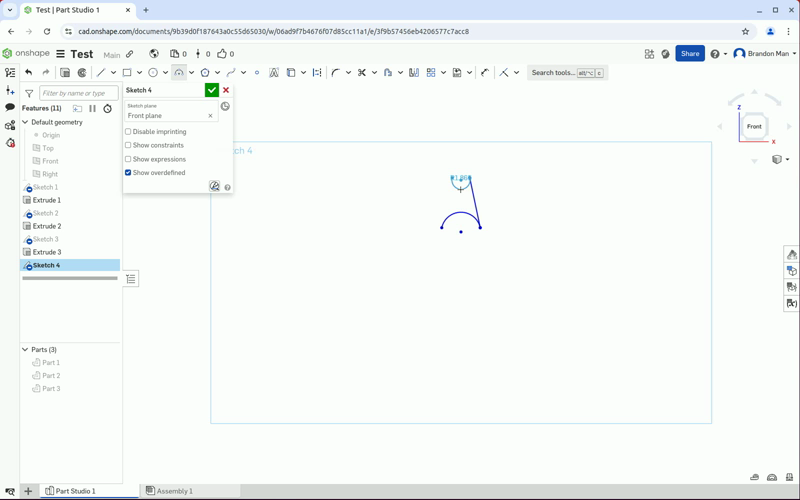
click(460, 189)
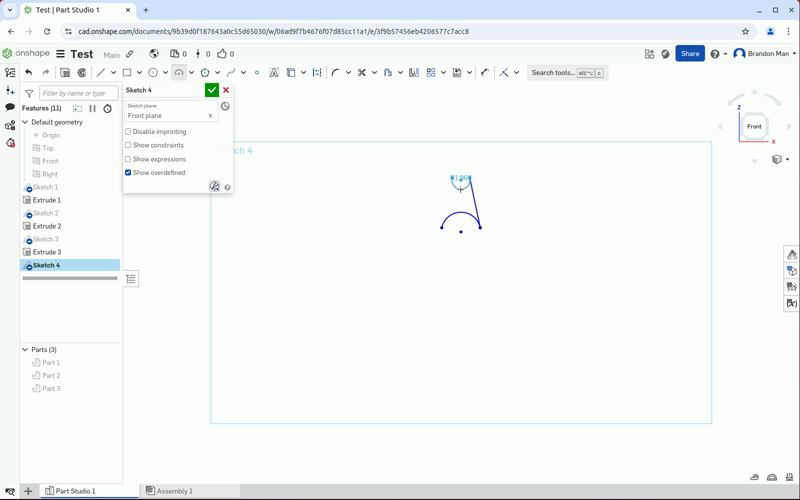
key_up(shift)
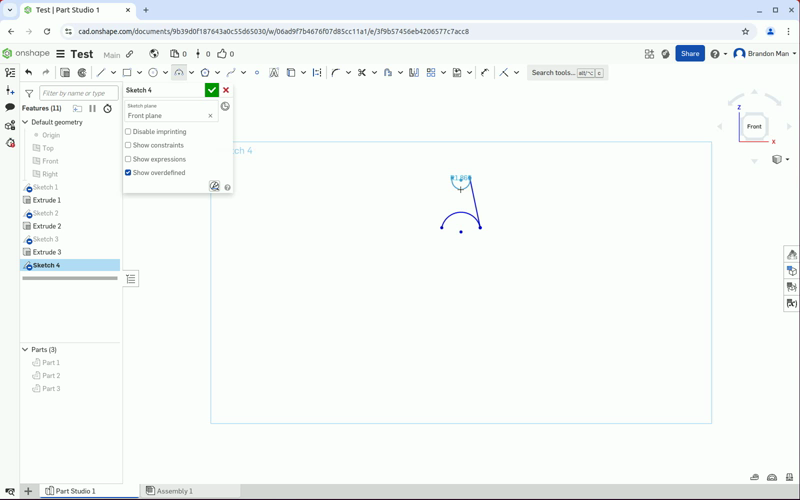
key(esc)
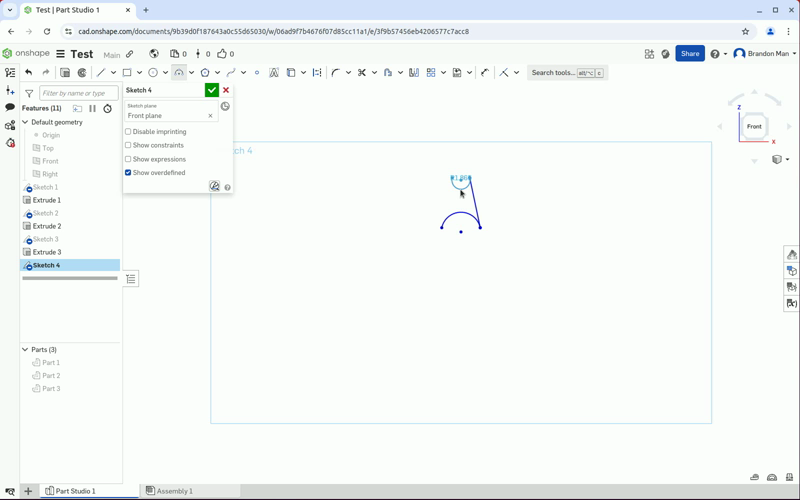
key(l)
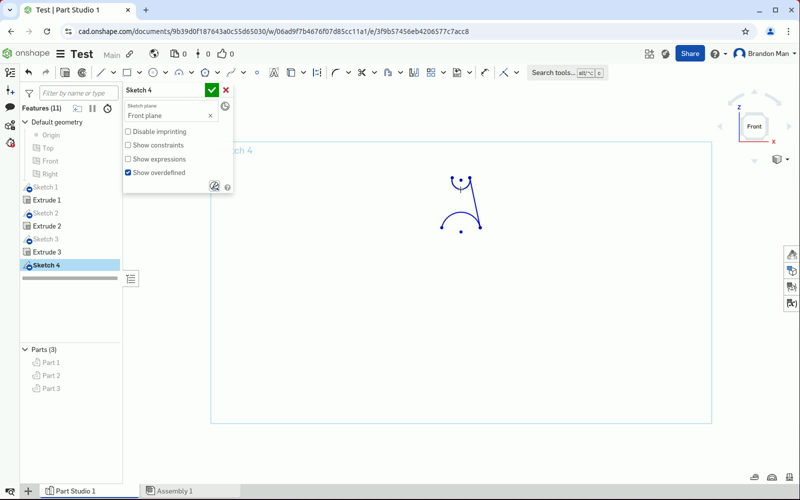
mouse_move(452, 177)
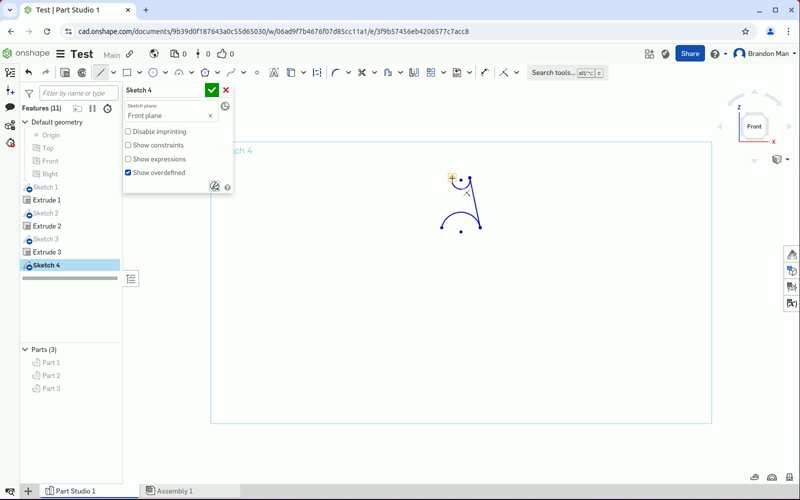
click(452, 177)
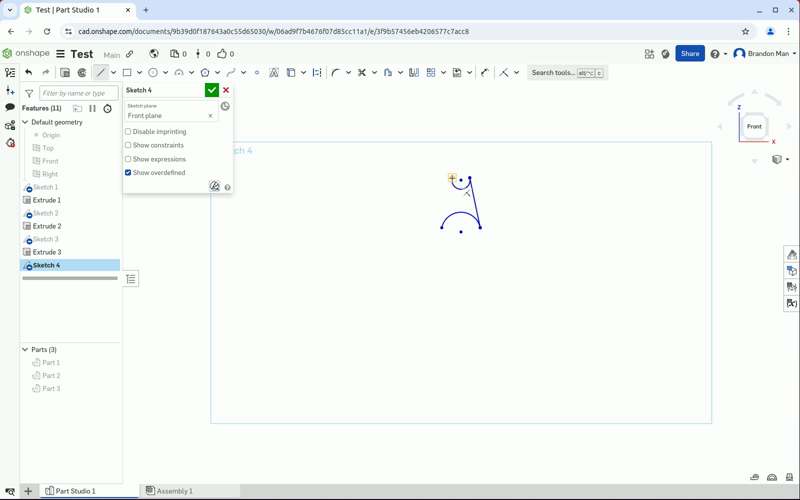
mouse_move(482, 177)
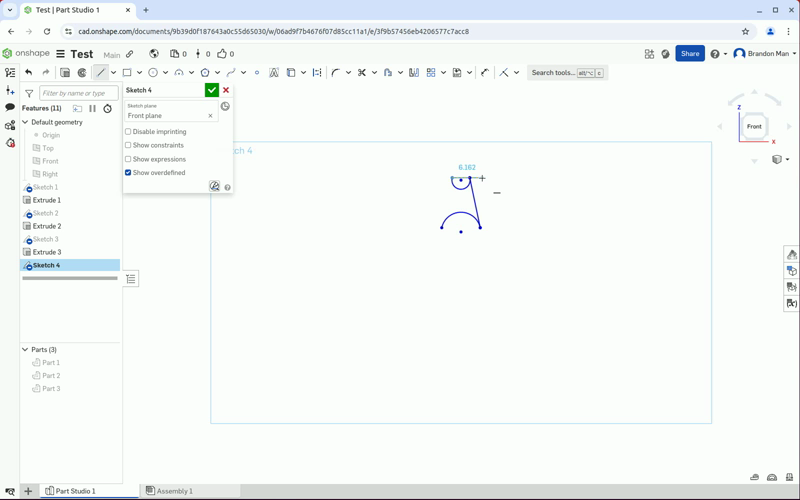
key_down(shift)
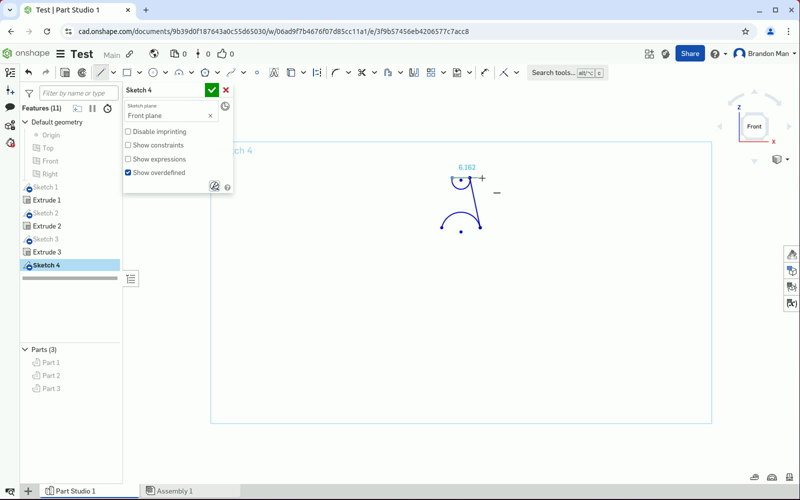
mouse_move(441, 227)
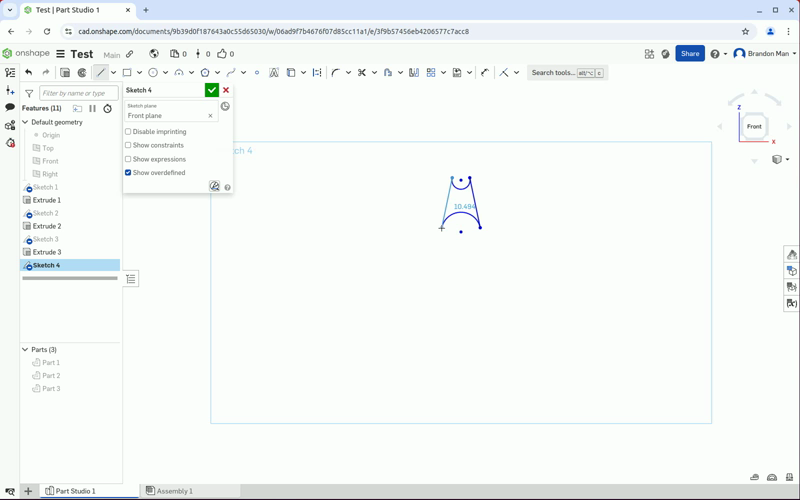
key_up(shift)
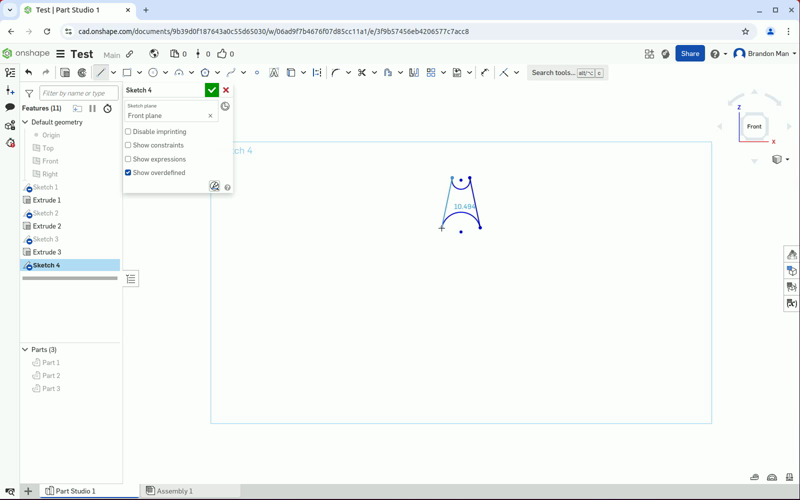
click(441, 227)
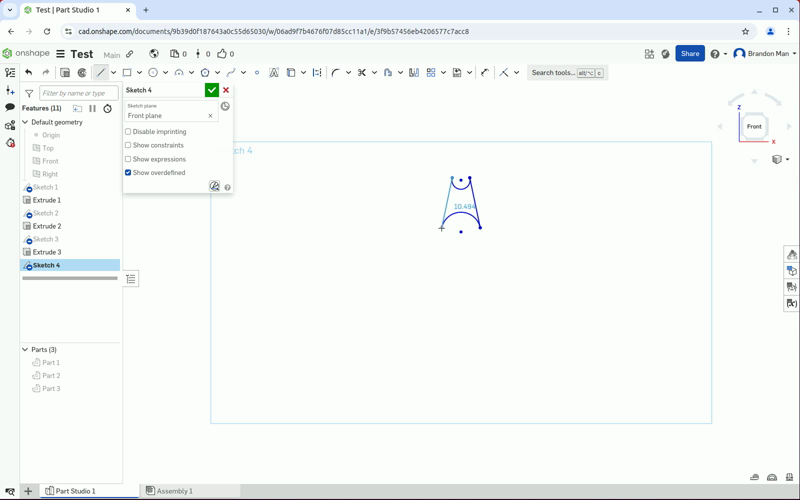
key(esc)
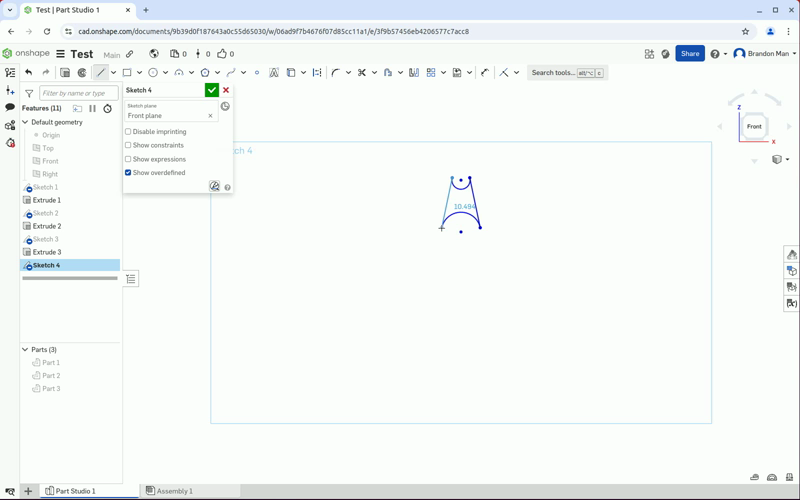
key(c)
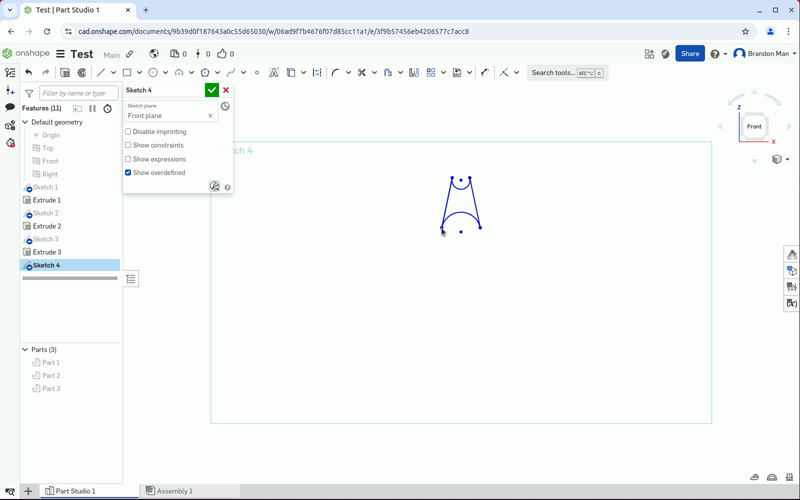
key_down(shift)
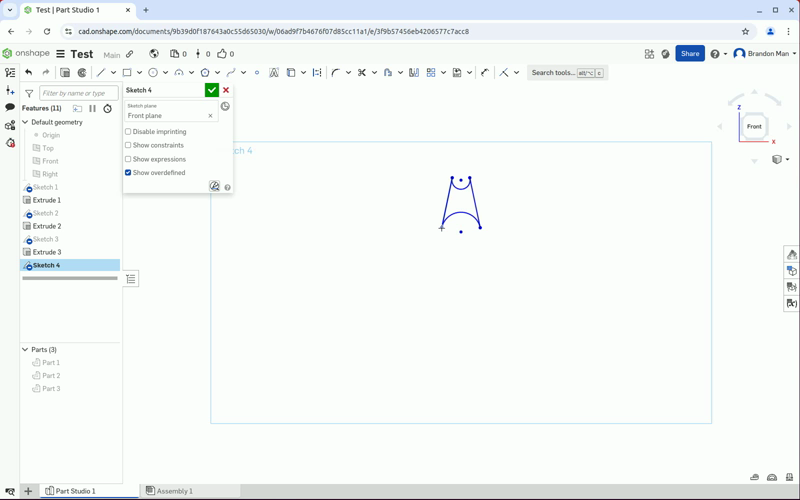
mouse_move(458, 196)
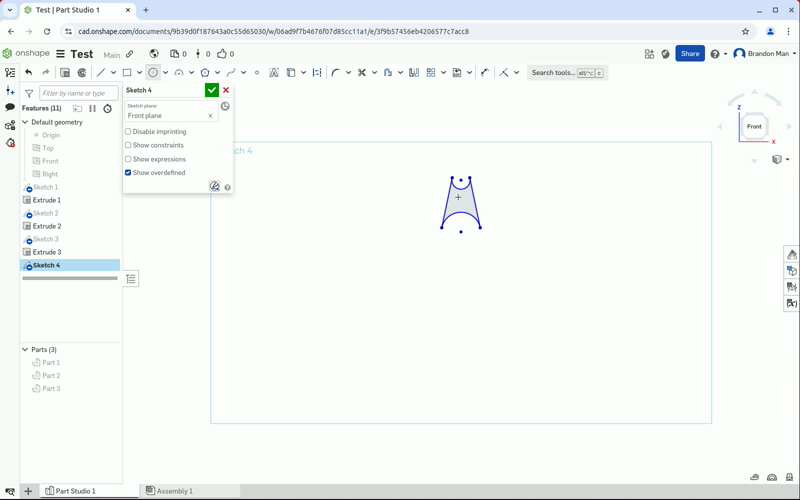
click(458, 196)
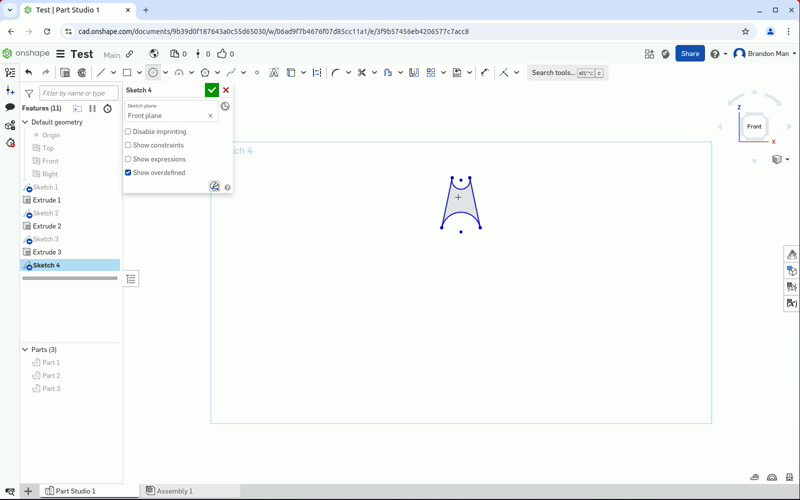
key_up(shift)
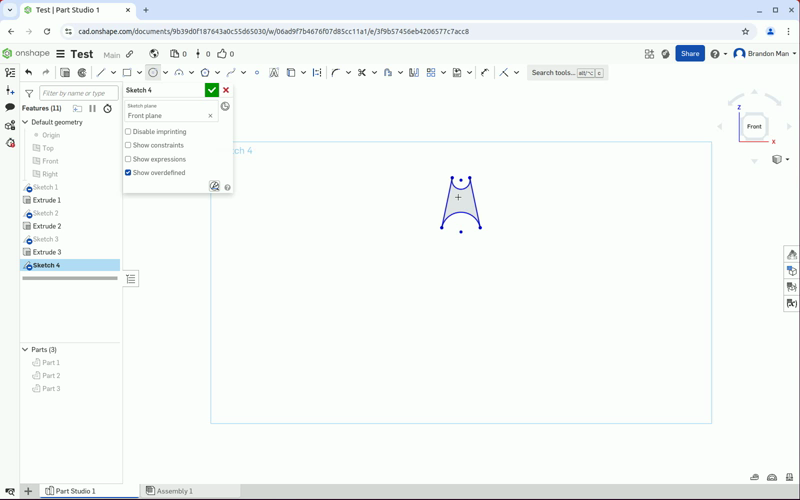
mouse_move(461, 196)
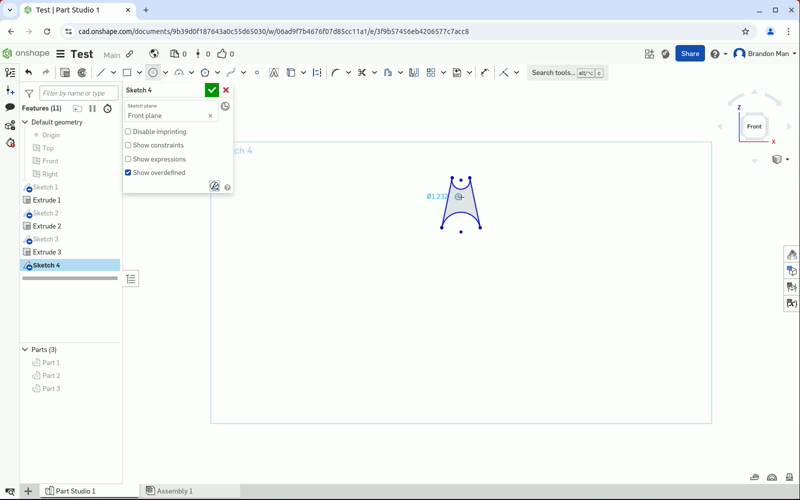
scroll(6)
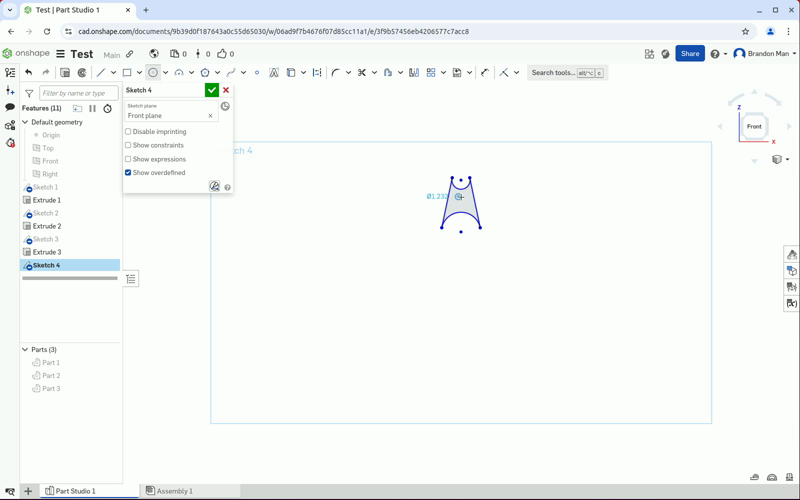
scroll(6)
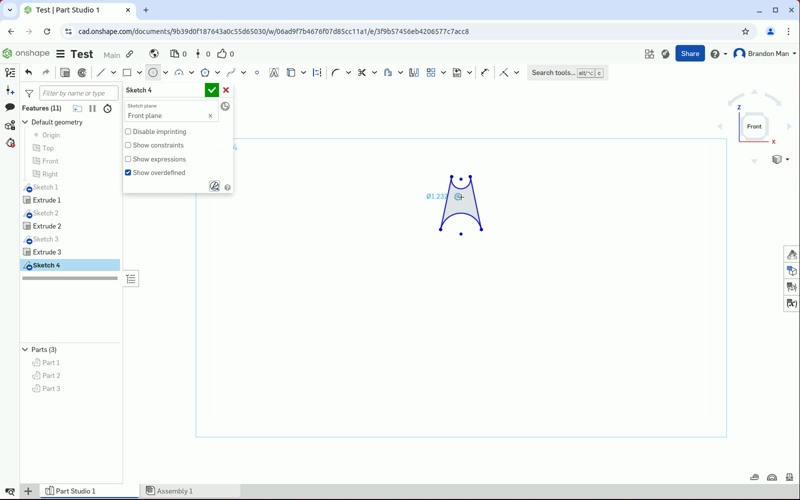
scroll(6)
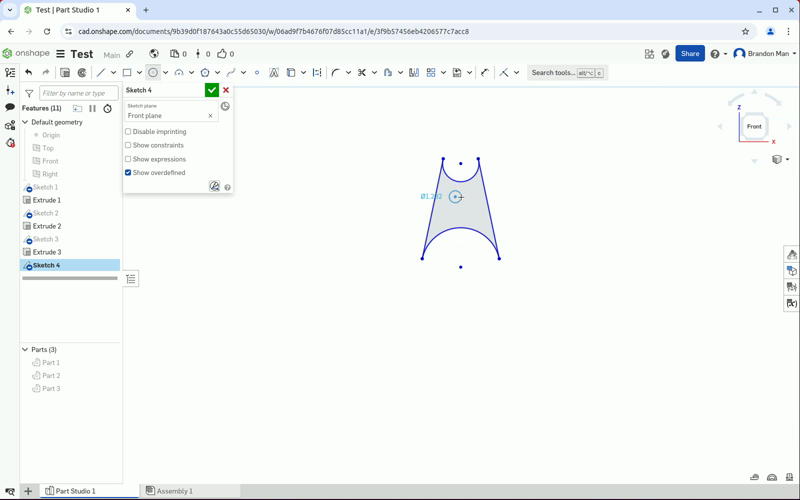
scroll(6)
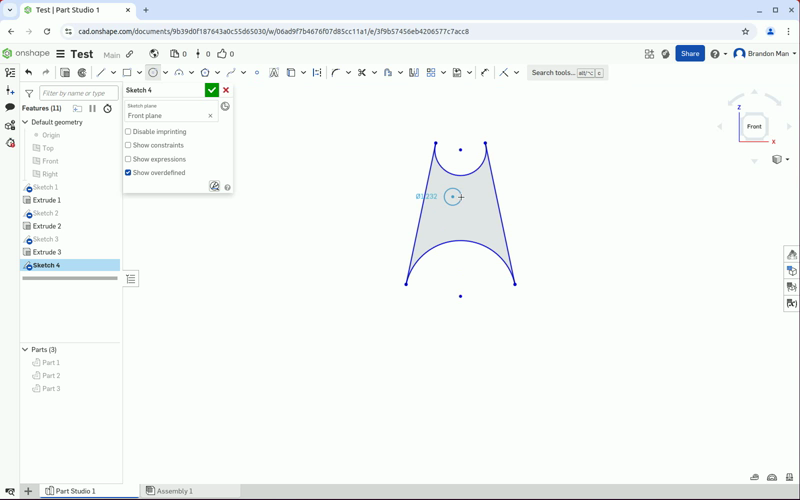
scroll(6)
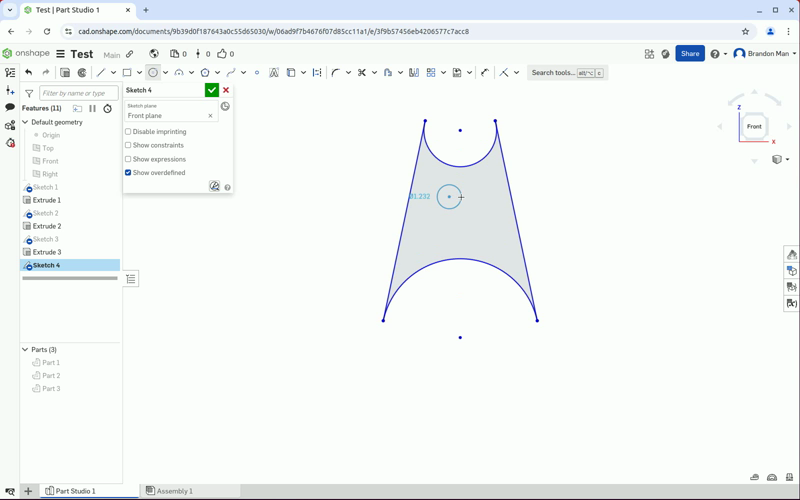
scroll(6)
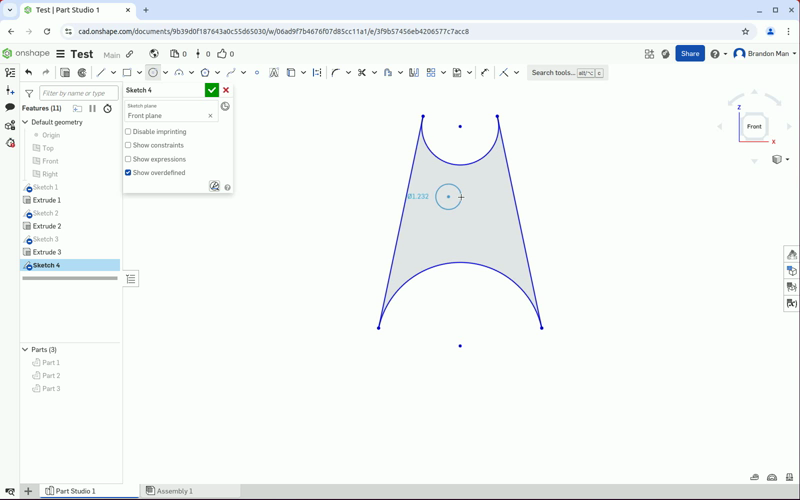
scroll(6)
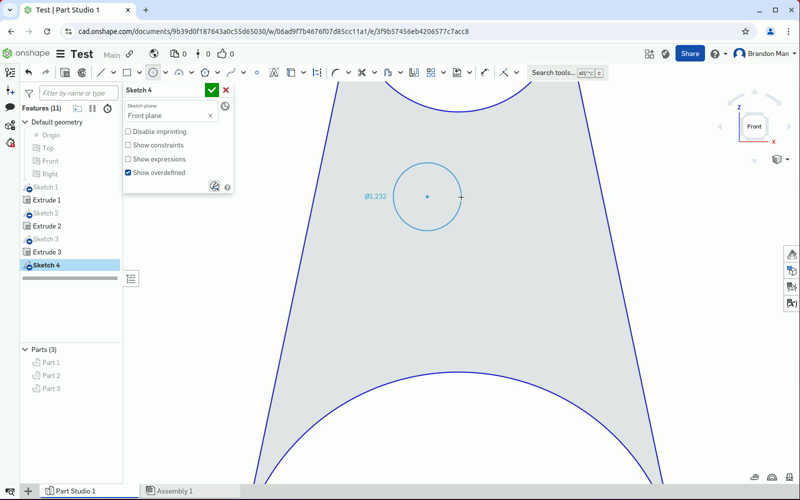
click(461, 196)
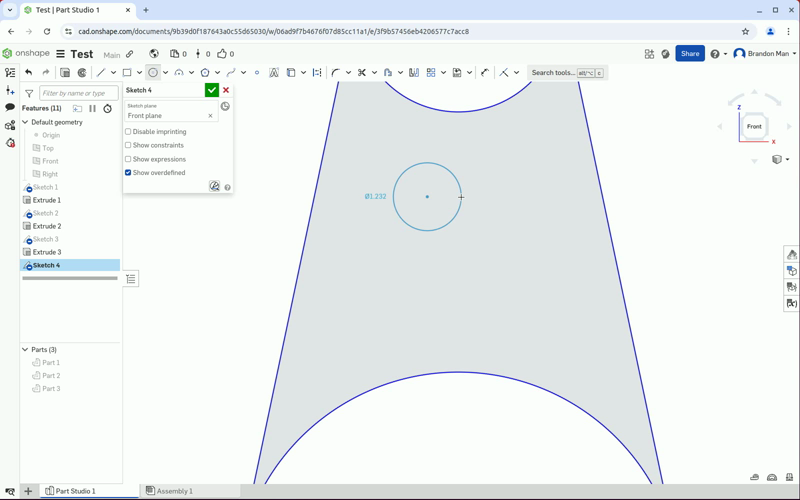
scroll(-6)
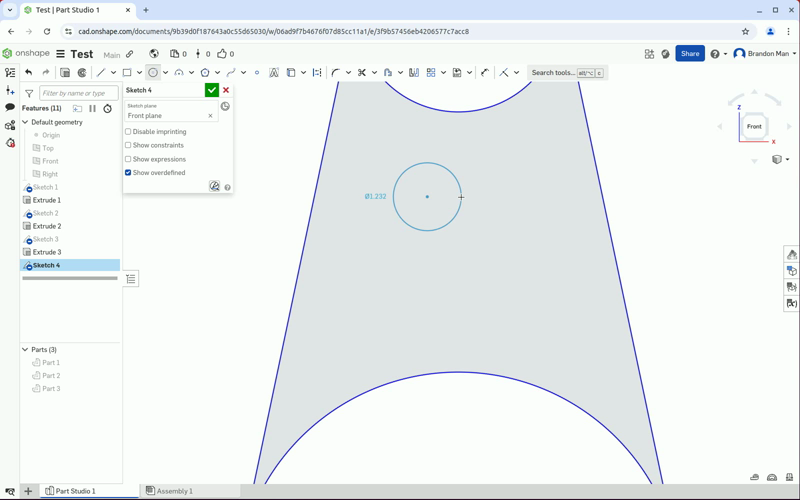
scroll(-6)
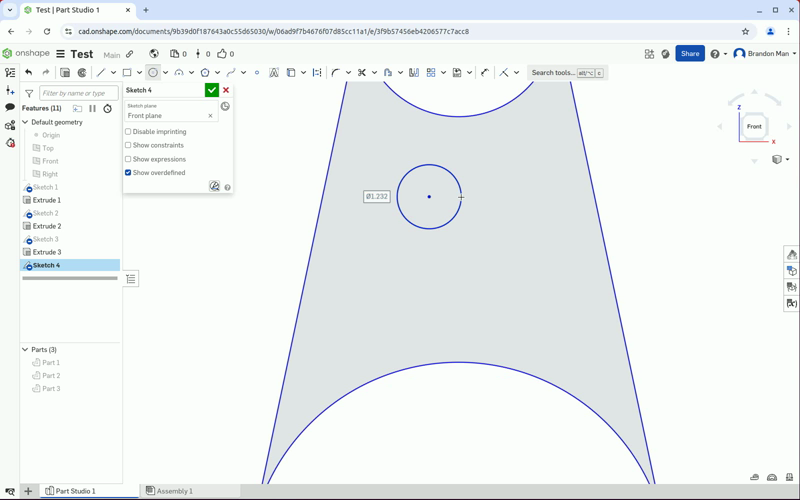
scroll(-6)
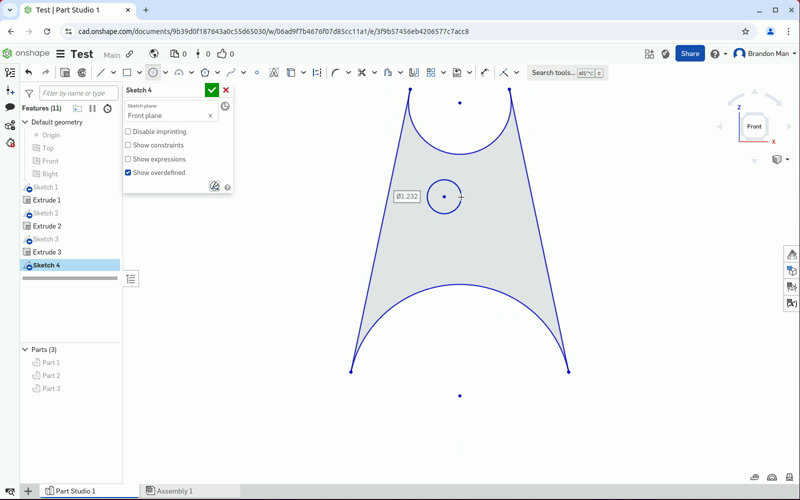
scroll(-6)
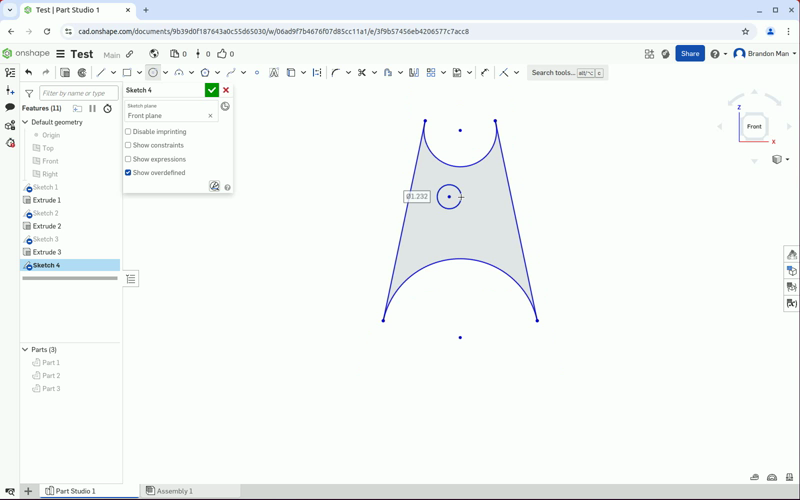
scroll(-6)
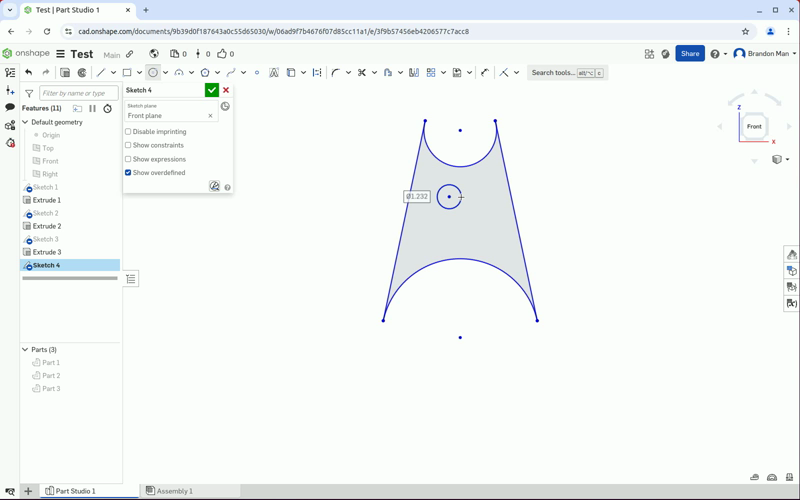
scroll(-6)
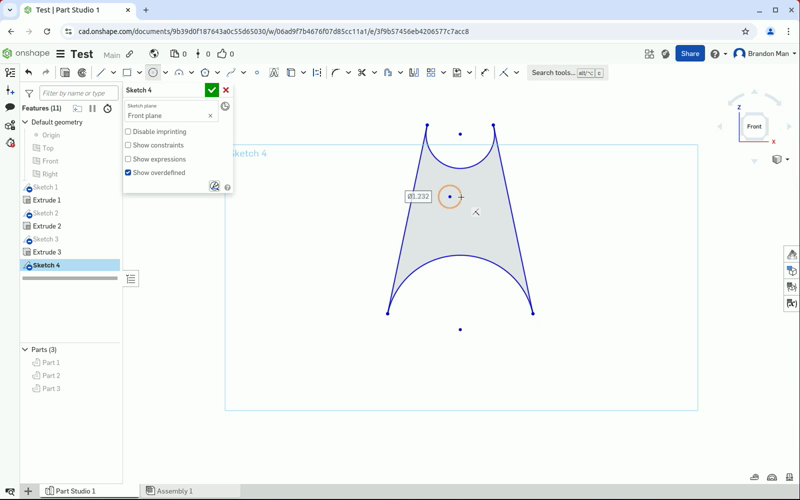
scroll(-6)
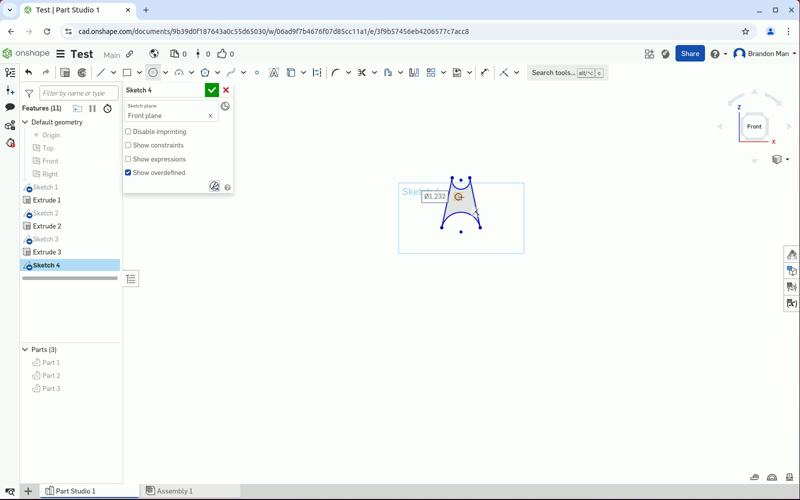
key(esc)
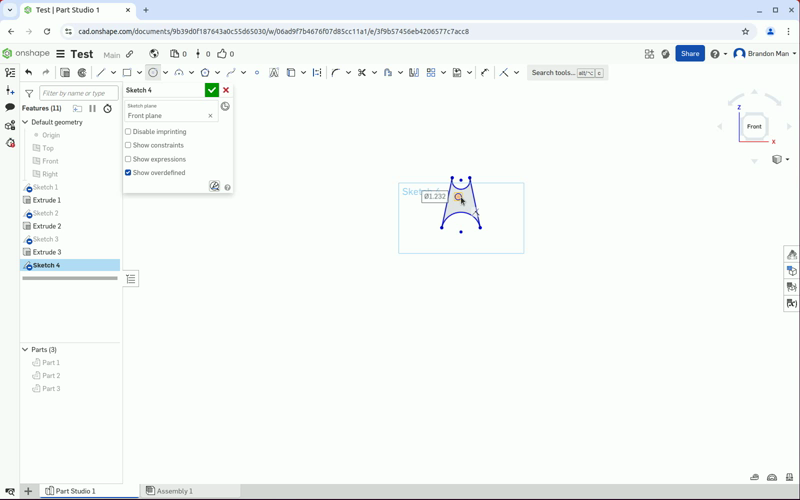
mouse_move(454, 203)
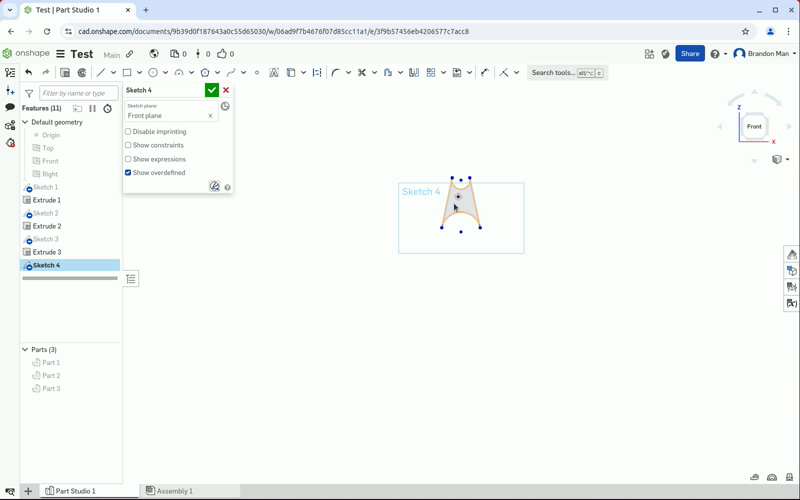
scroll(6)
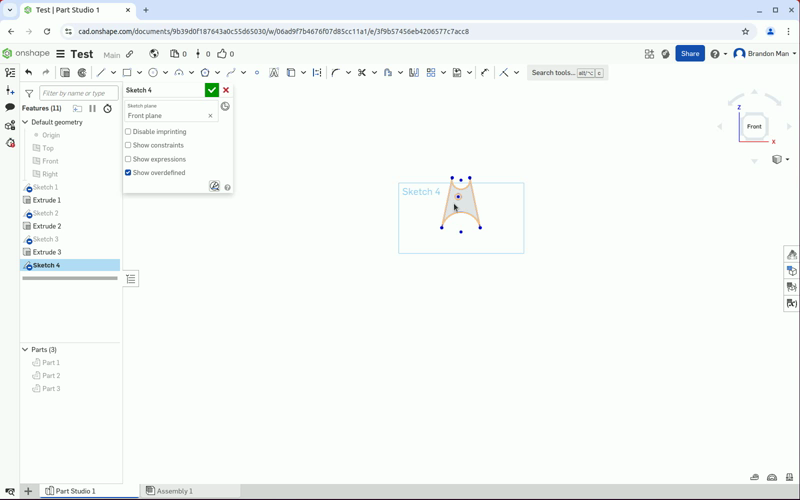
scroll(6)
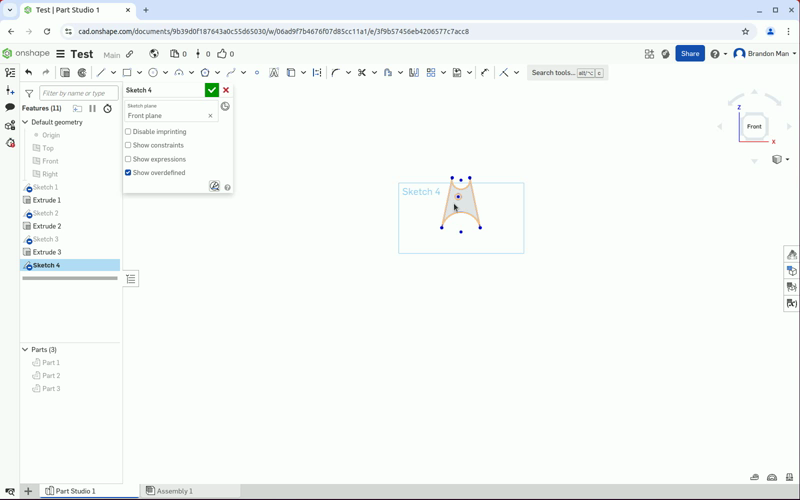
scroll(6)
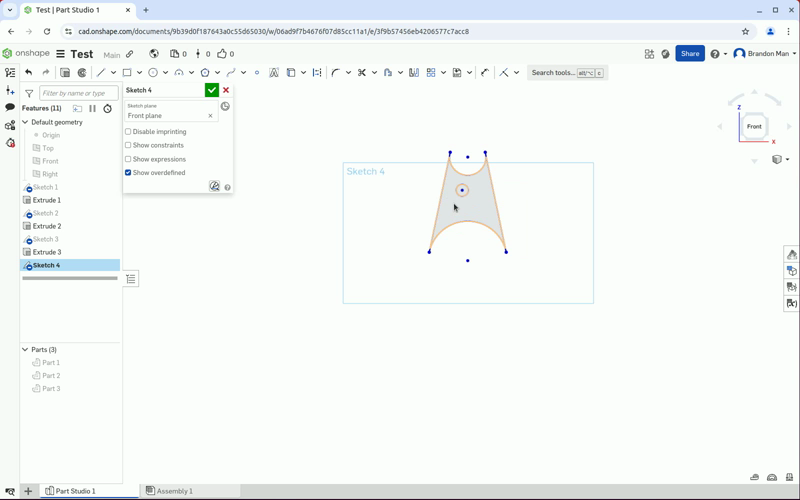
scroll(6)
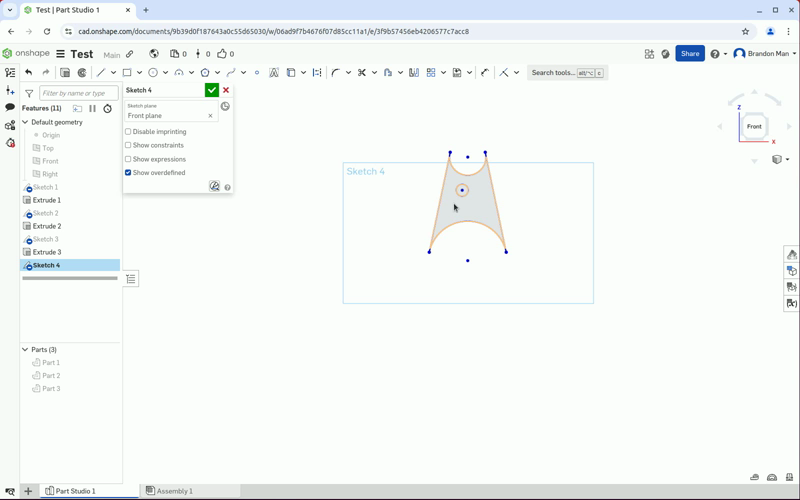
scroll(6)
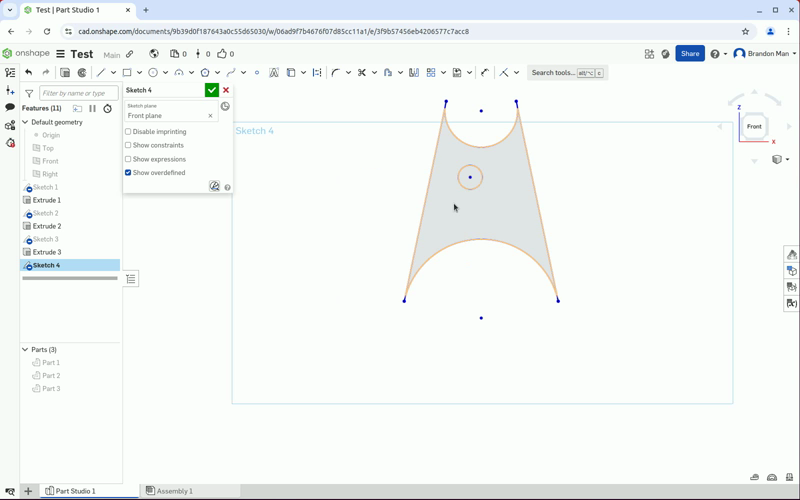
scroll(6)
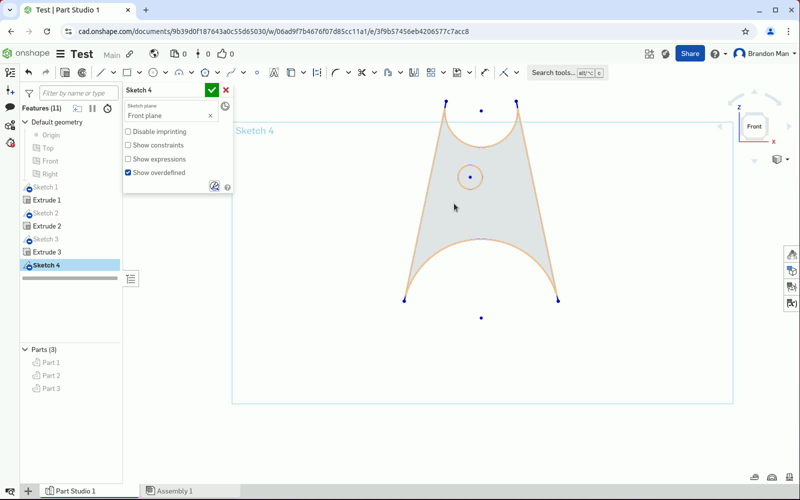
scroll(6)
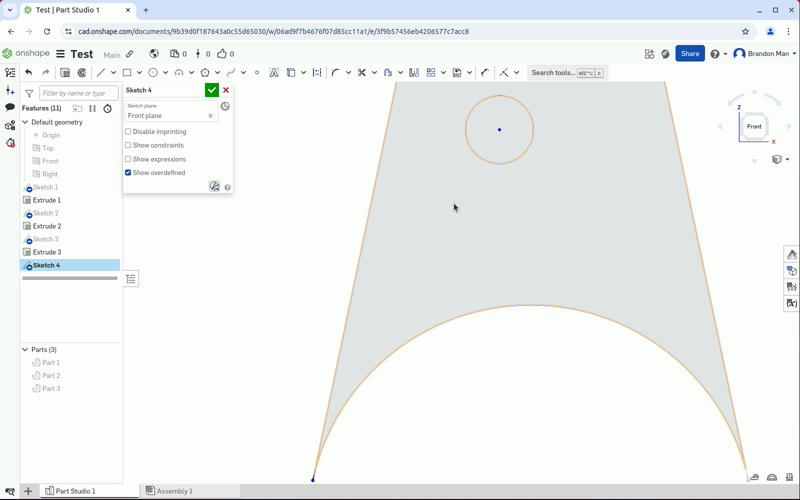
click(454, 203)
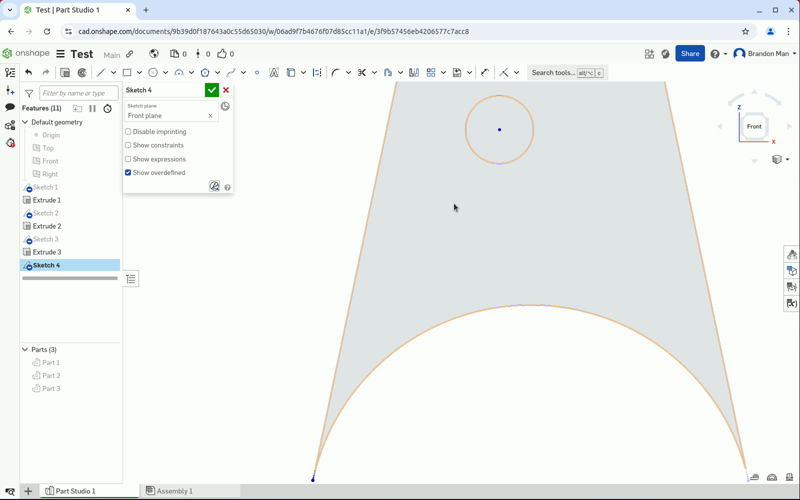
scroll(-6)
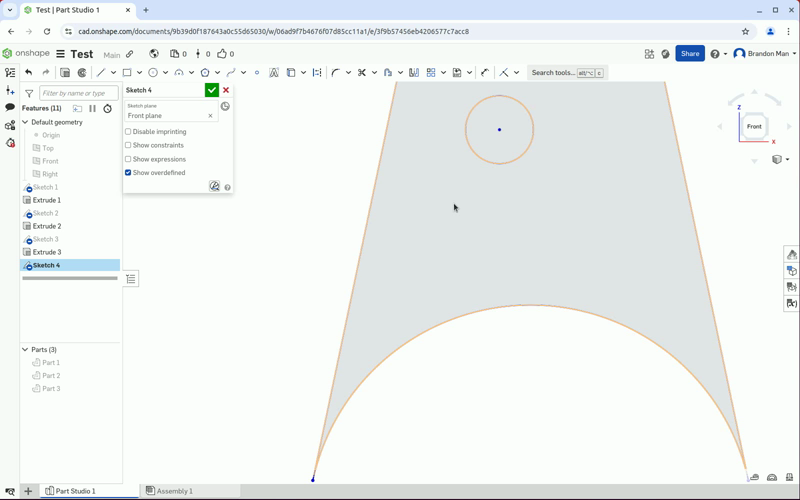
scroll(-6)
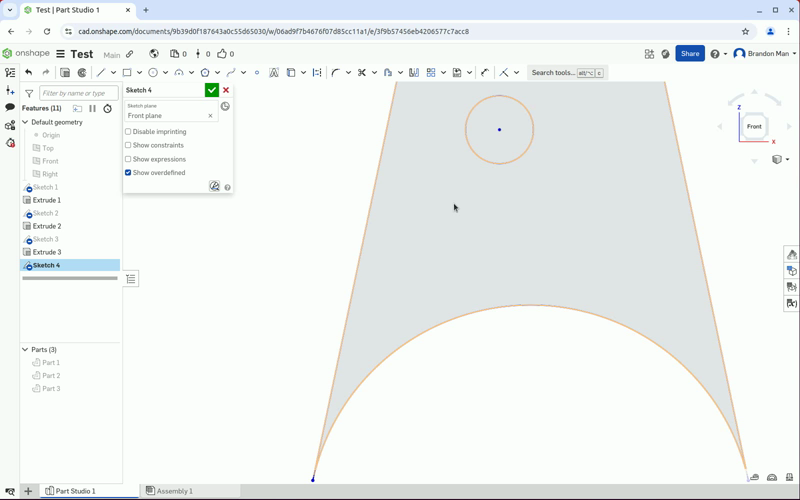
scroll(-6)
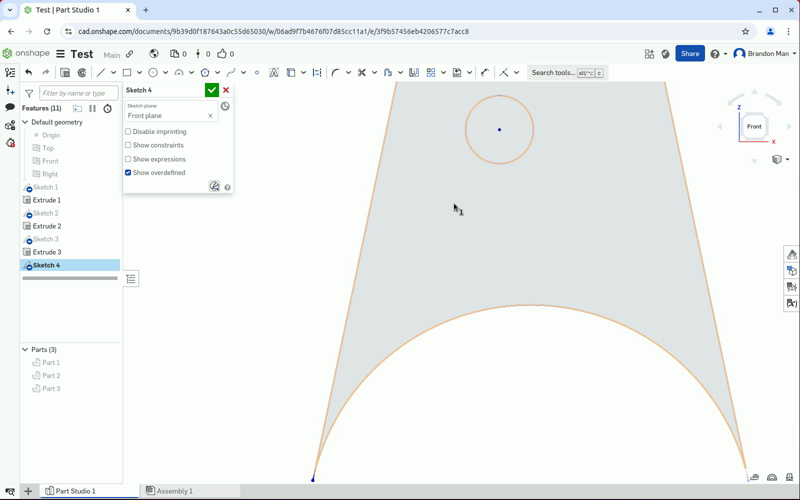
scroll(-6)
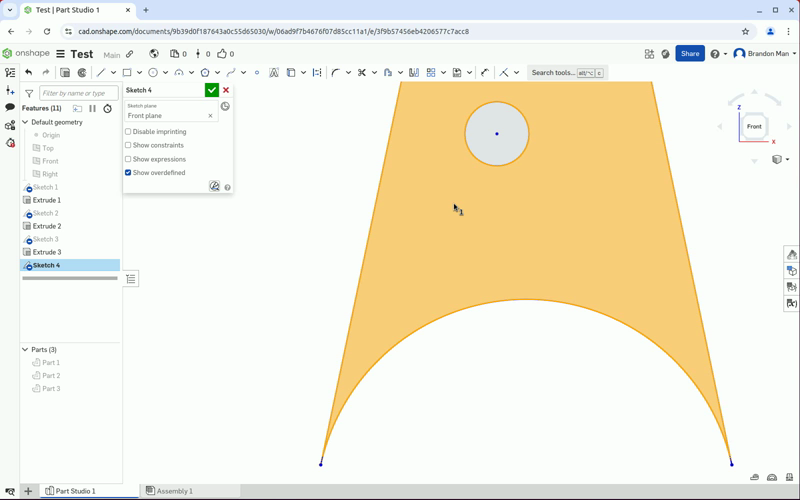
scroll(-6)
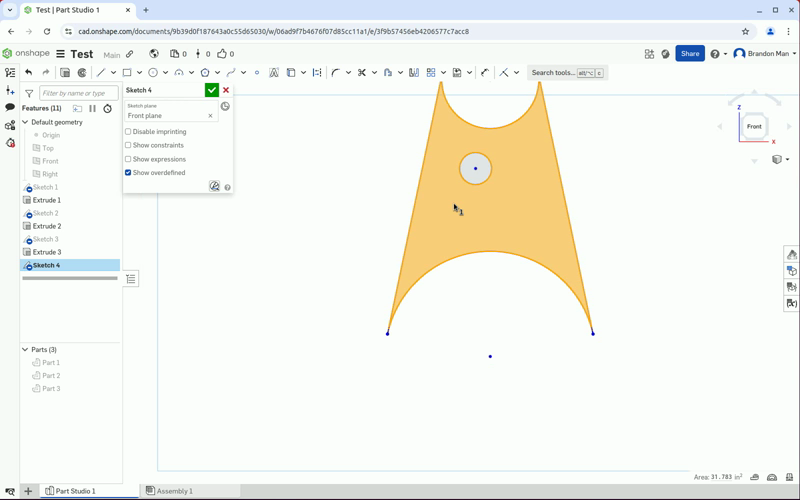
scroll(-6)
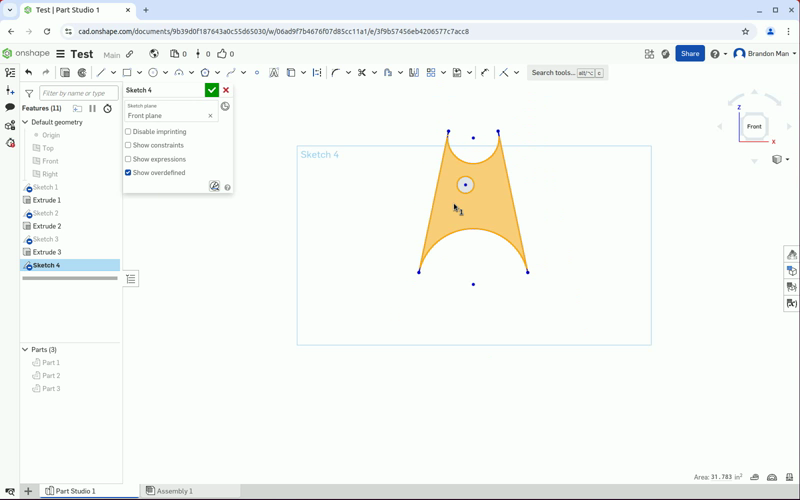
scroll(-6)
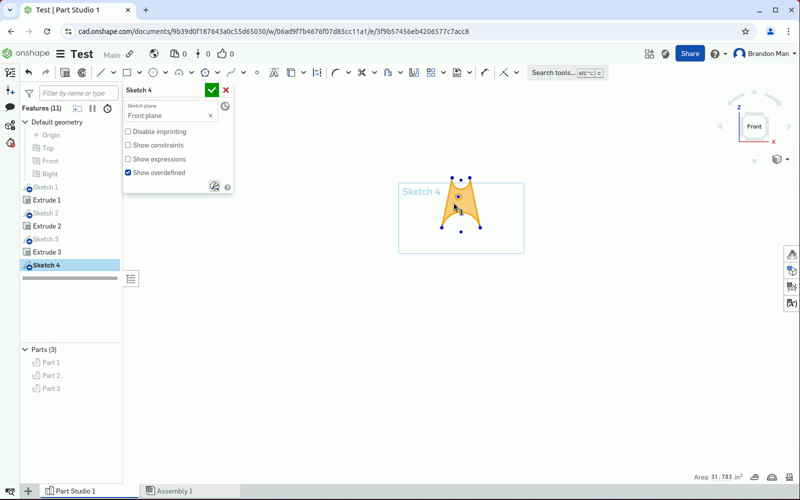
mouse_move(73, 352)
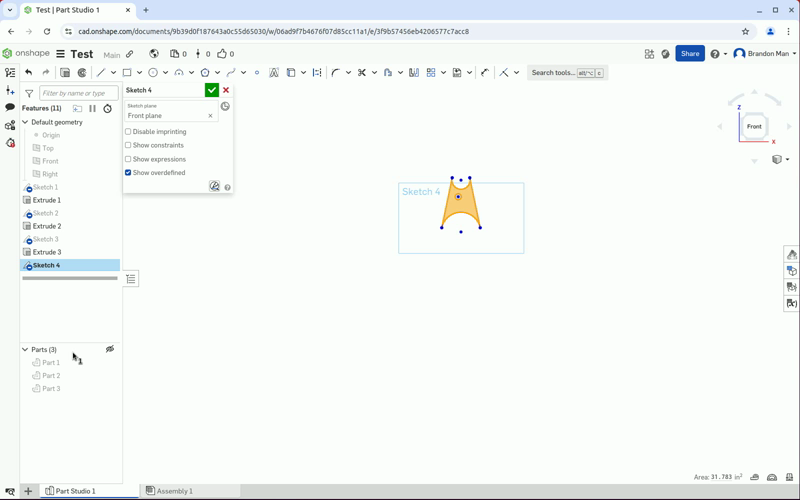
key(shift+y)
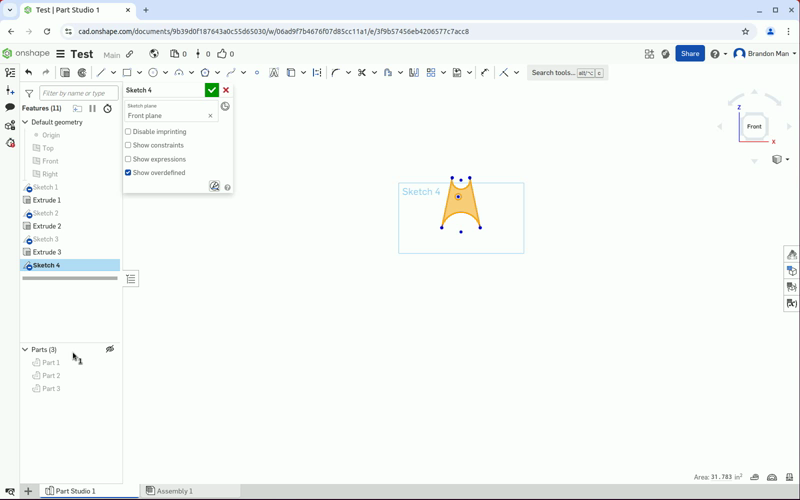
key(shift+e)
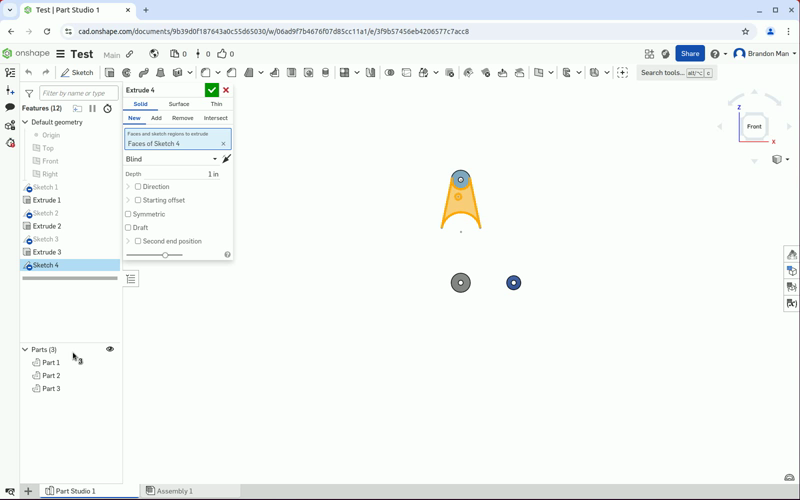
mouse_move(143, 106)
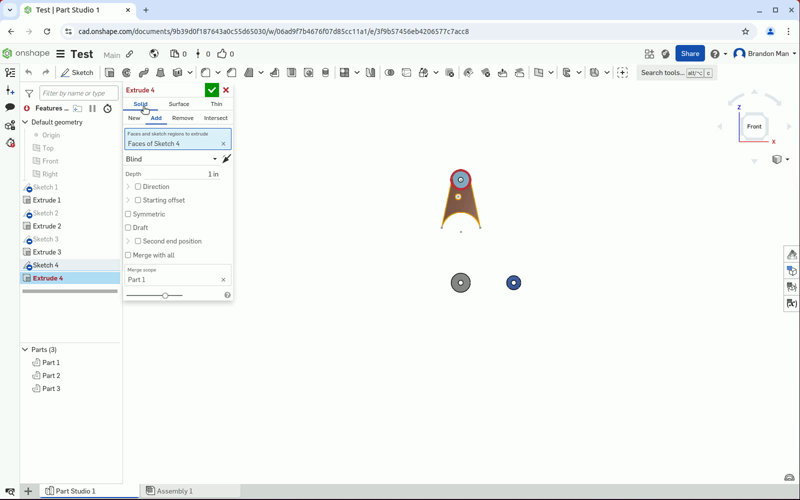
click(143, 106)
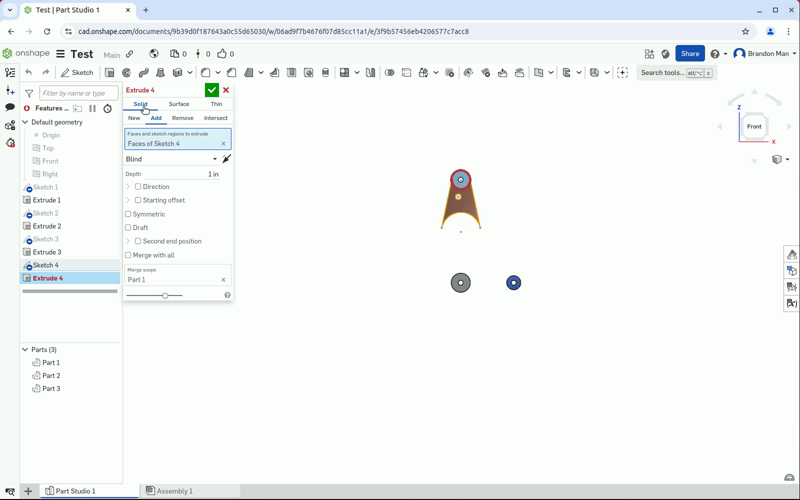
mouse_move(137, 120)
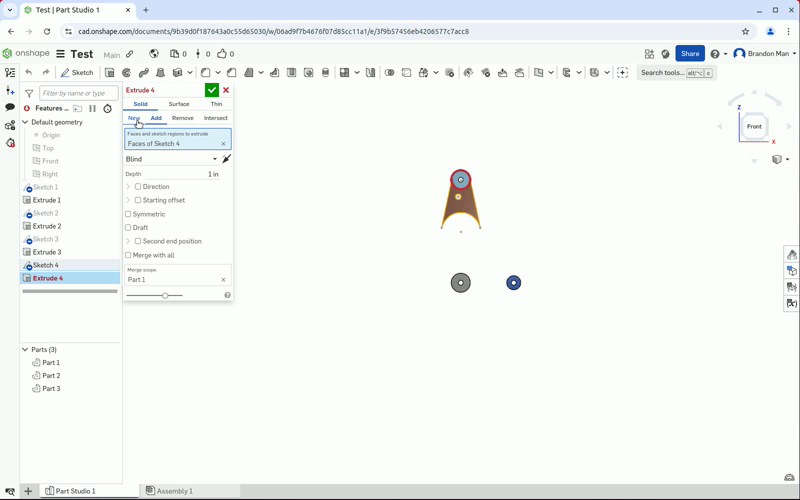
click(137, 120)
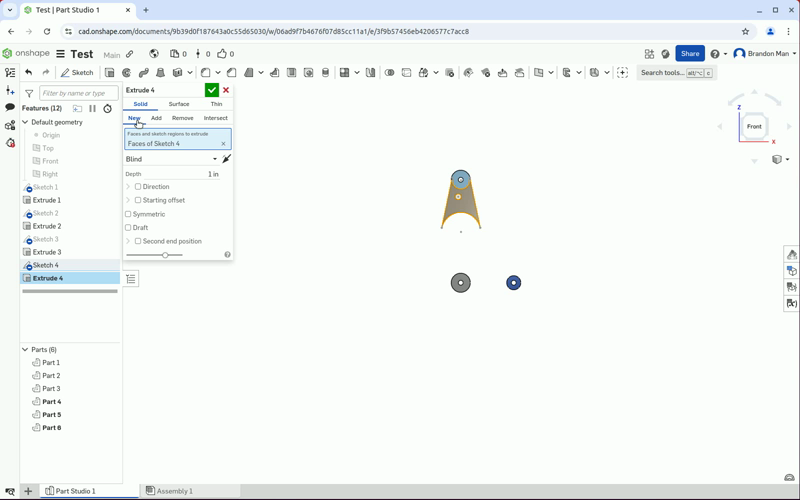
key(tab, 4)
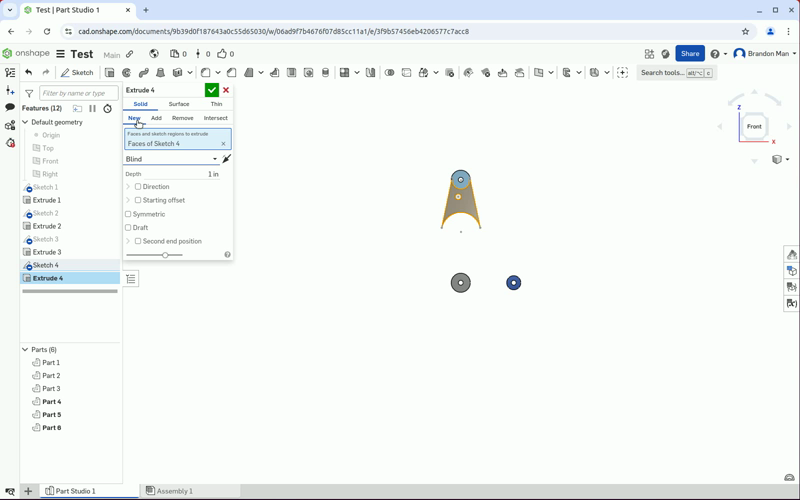
text(0.481)
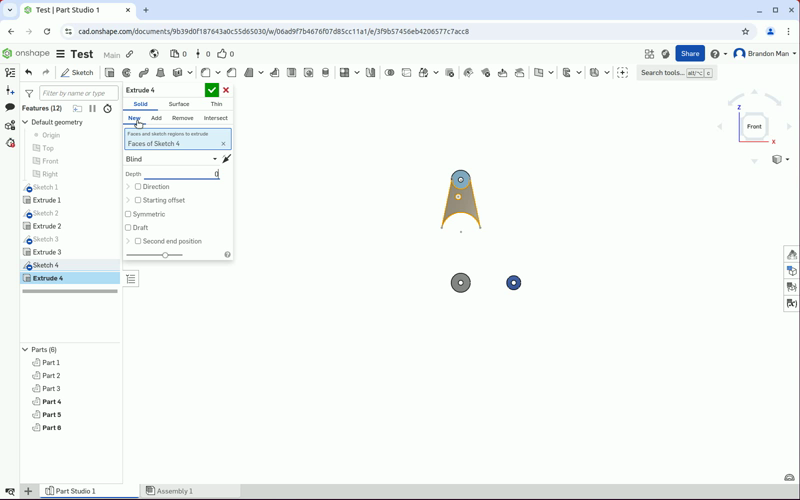
key(enter)
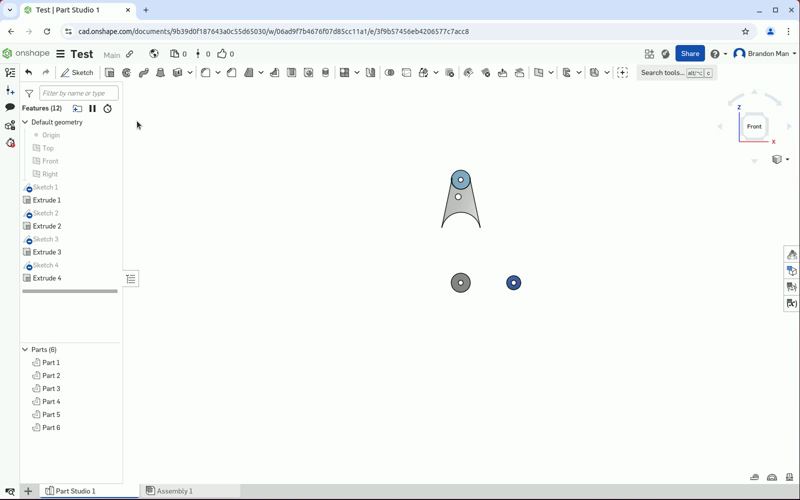
key(shift+h)
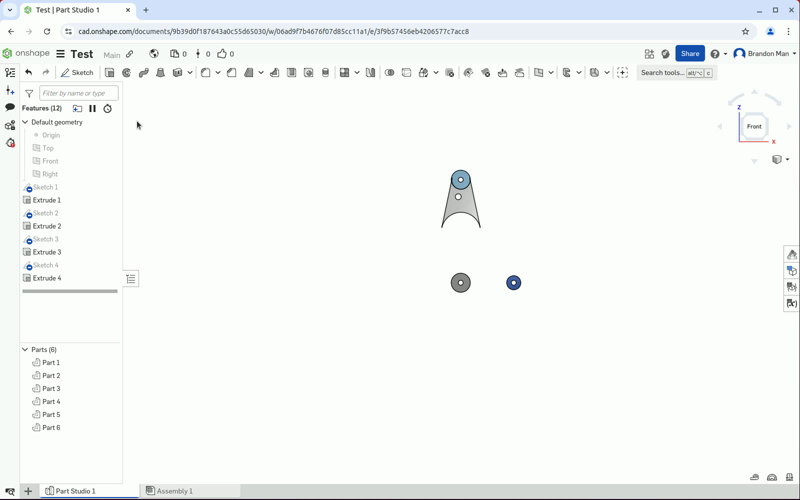
key(shift+h)
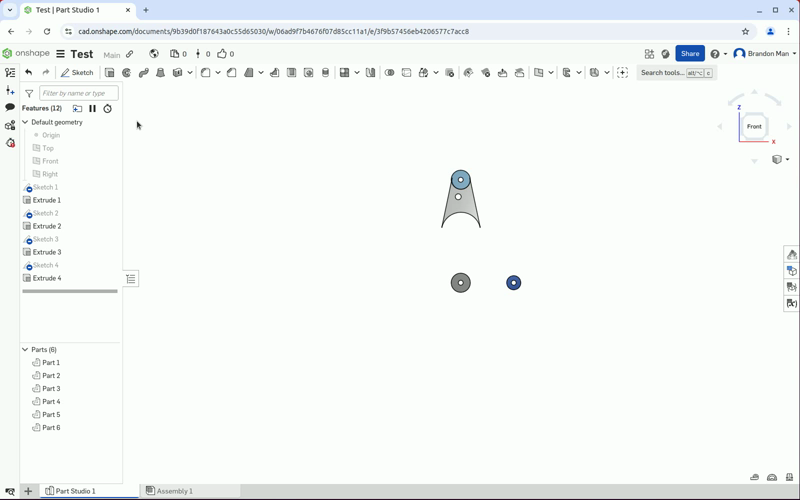
mouse_move(73, 189)
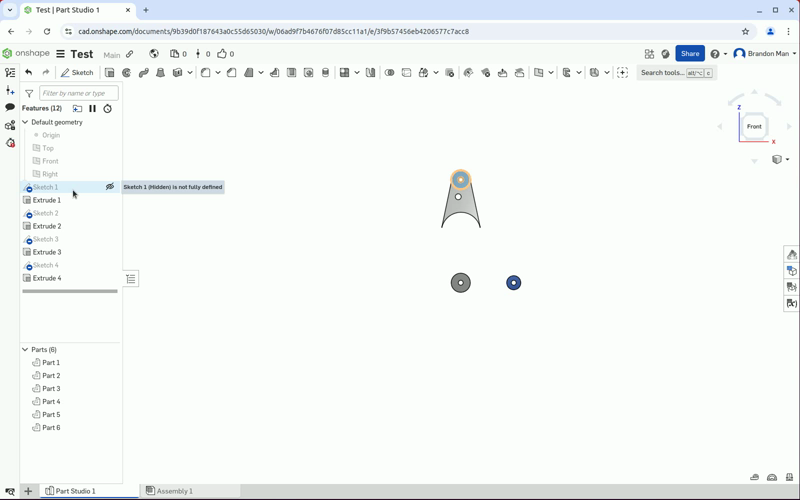
click(73, 189)
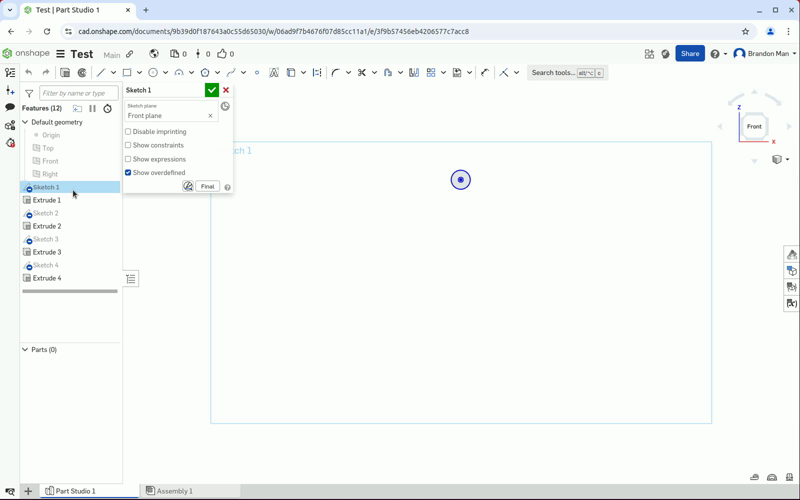
mouse_move(229, 92)
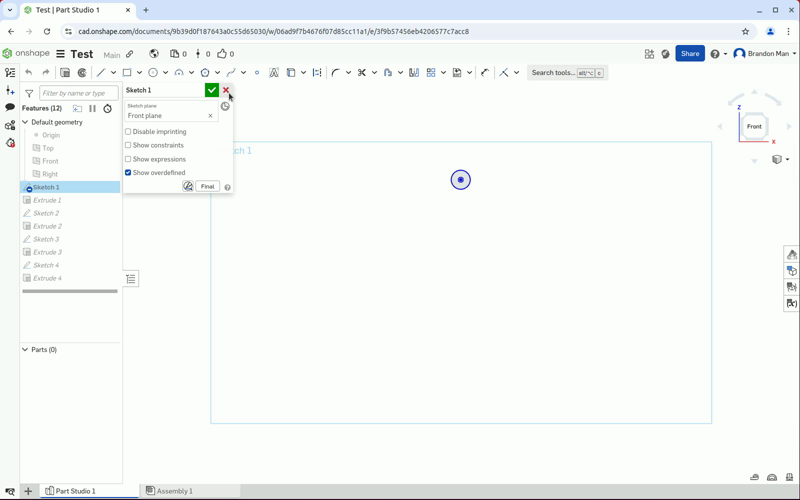
click(229, 92)
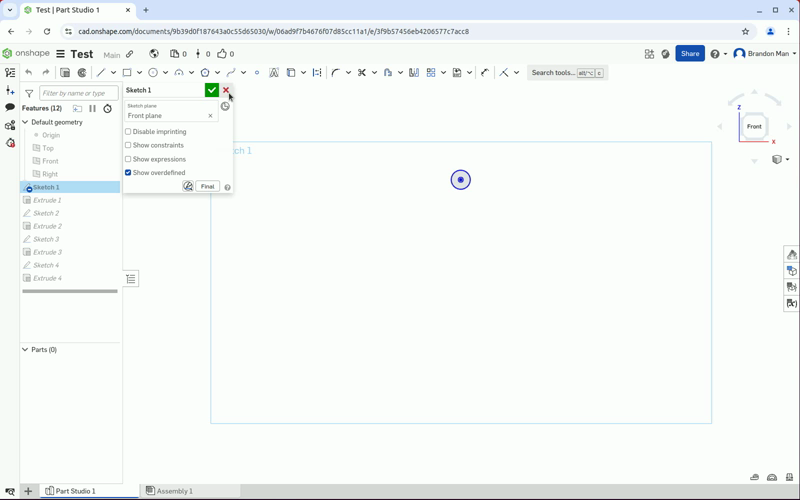
key(shift+s)
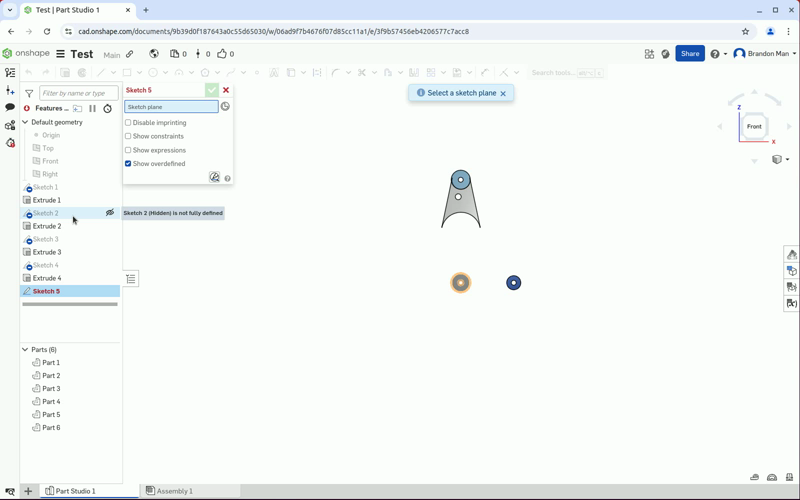
scroll(3)
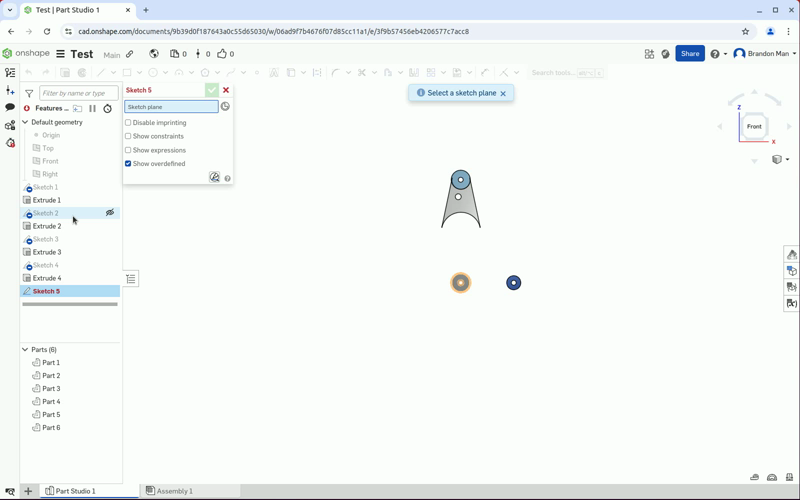
mouse_move(73, 163)
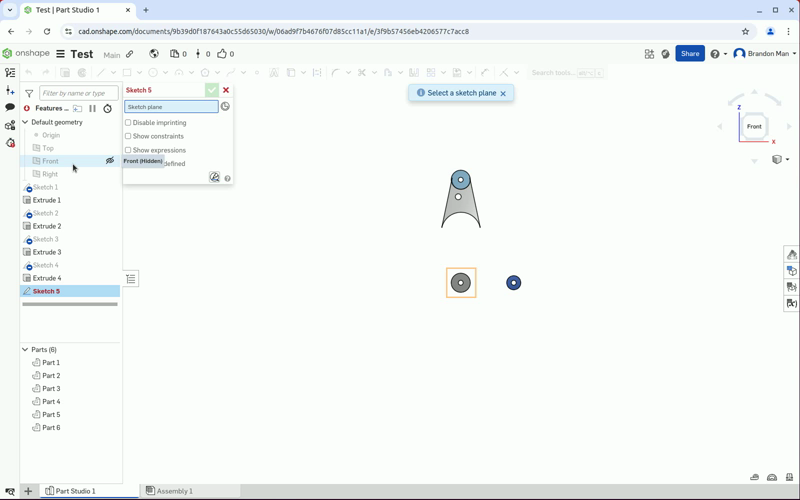
click(73, 163)
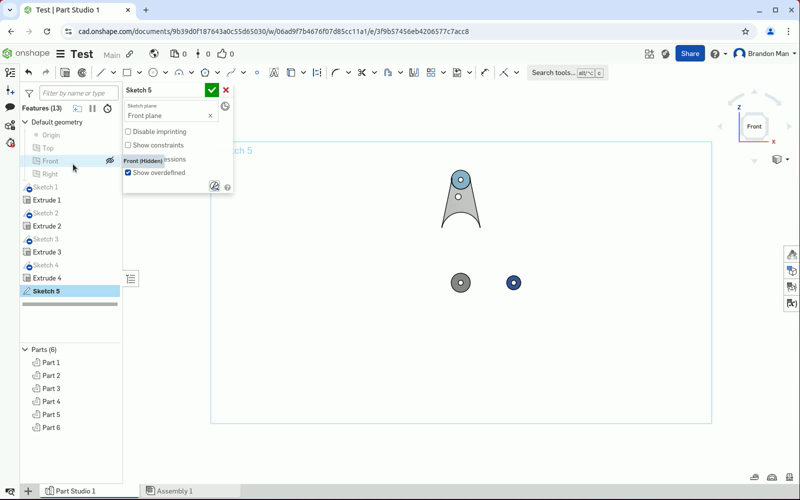
mouse_move(73, 352)
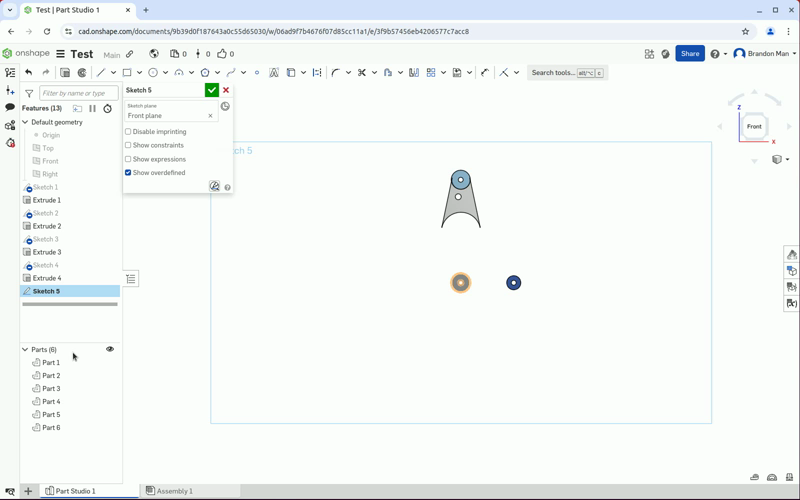
key(y)
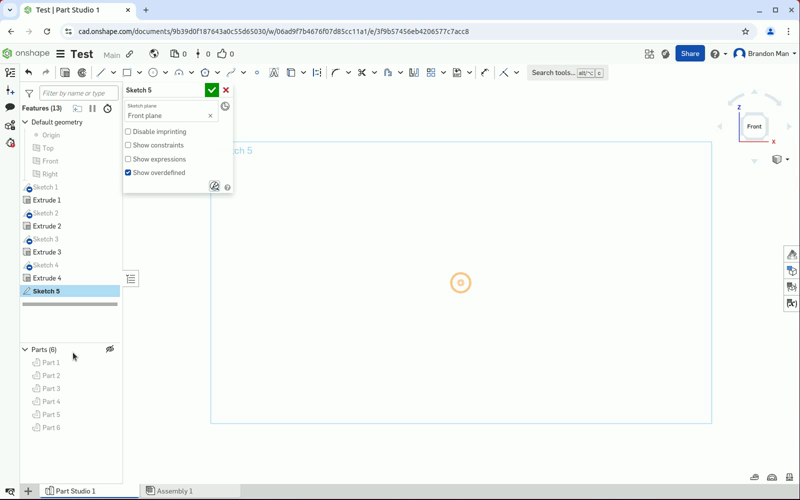
key(c)
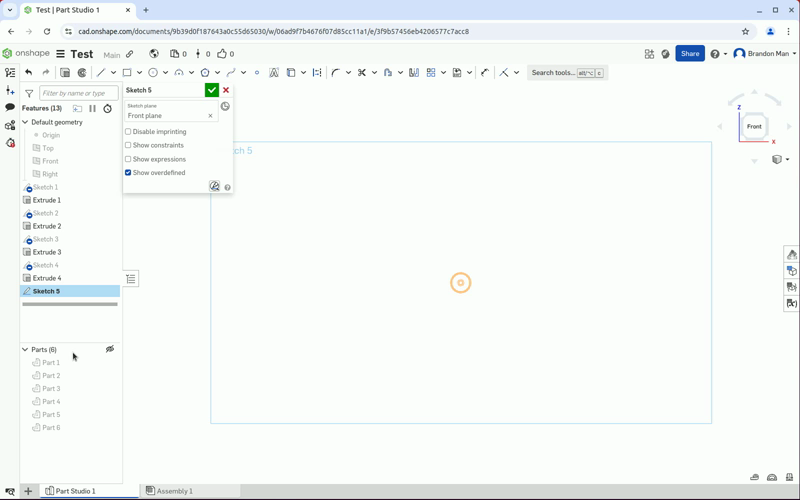
key_down(shift)
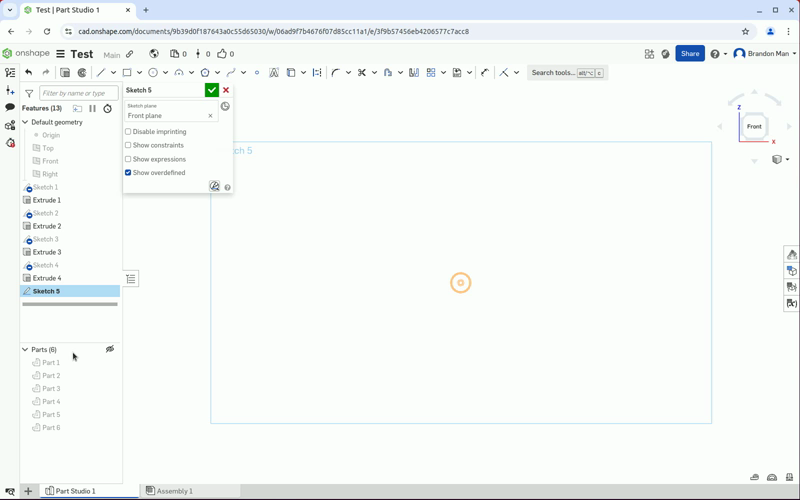
mouse_move(460, 231)
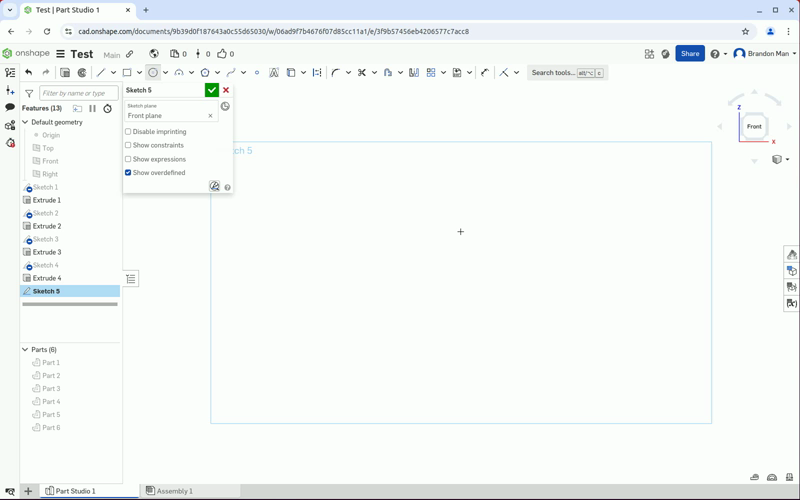
click(460, 231)
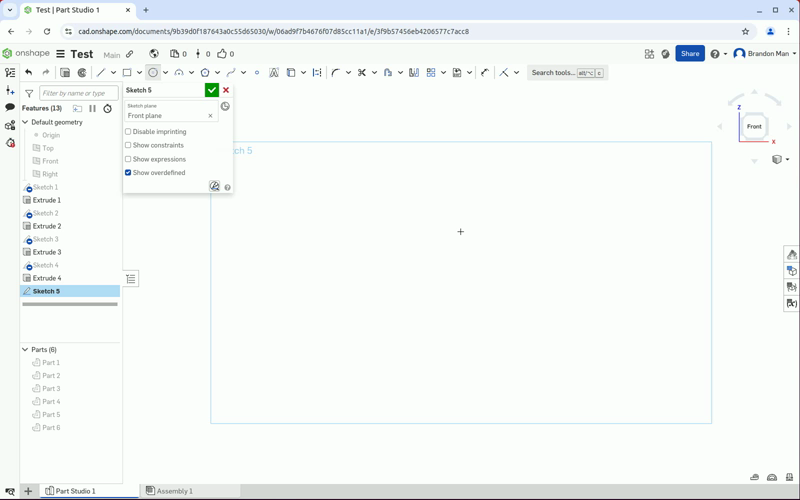
key_up(shift)
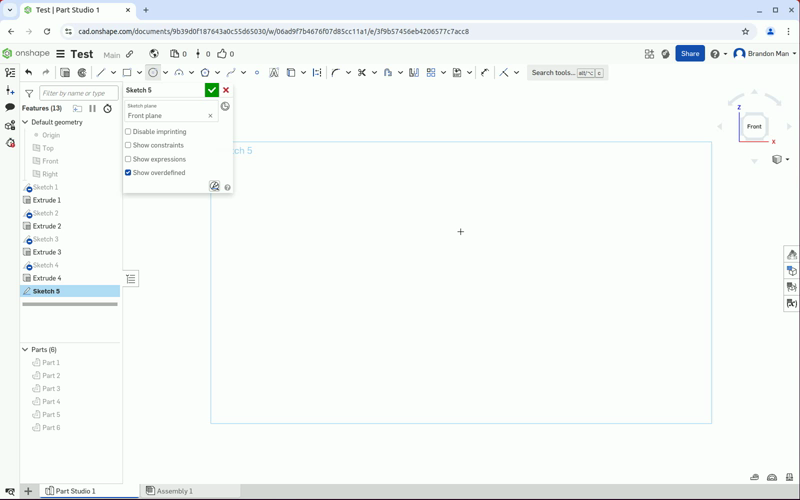
mouse_move(480, 231)
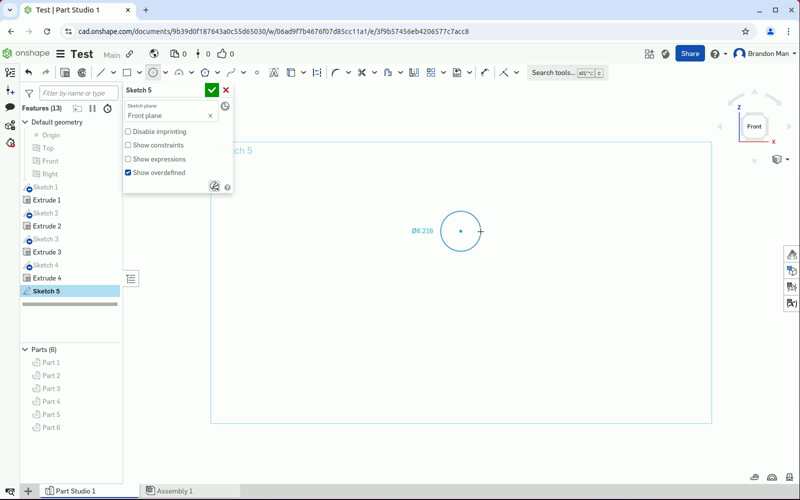
click(480, 231)
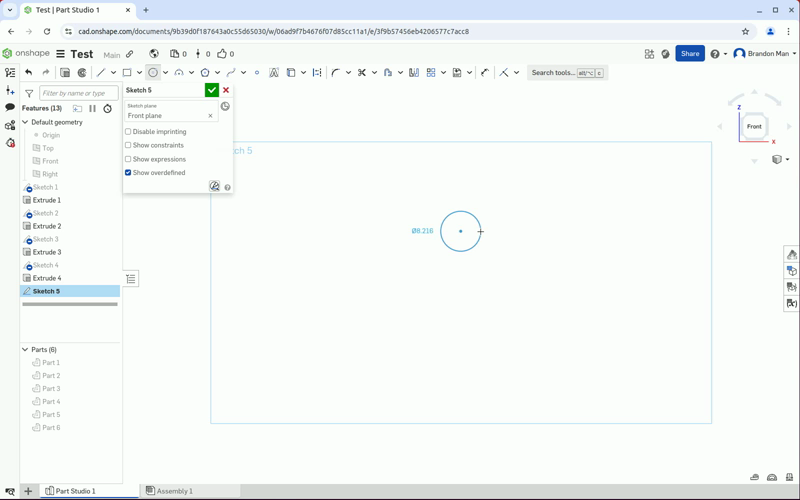
key(esc)
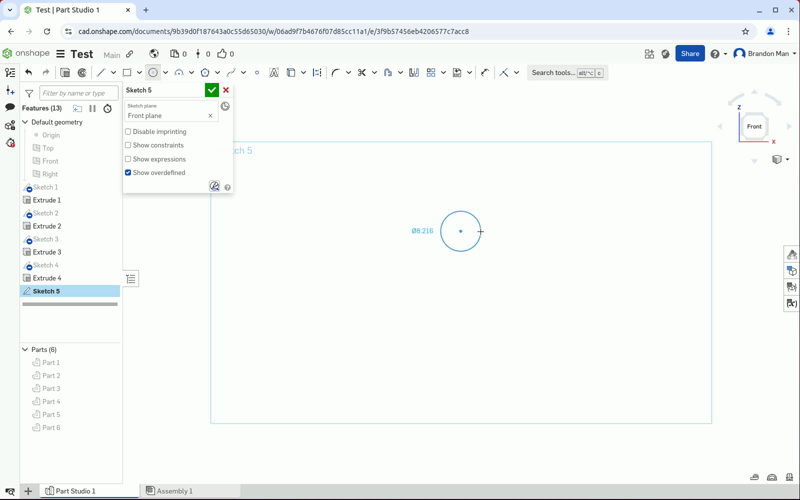
key(c)
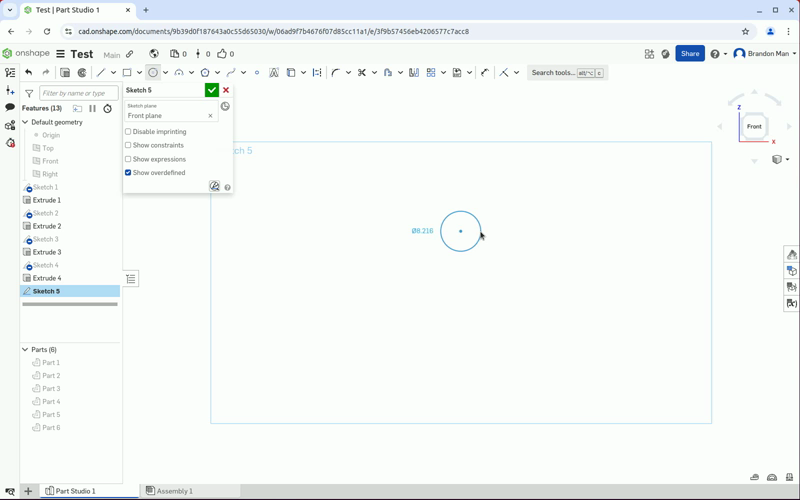
key_down(shift)
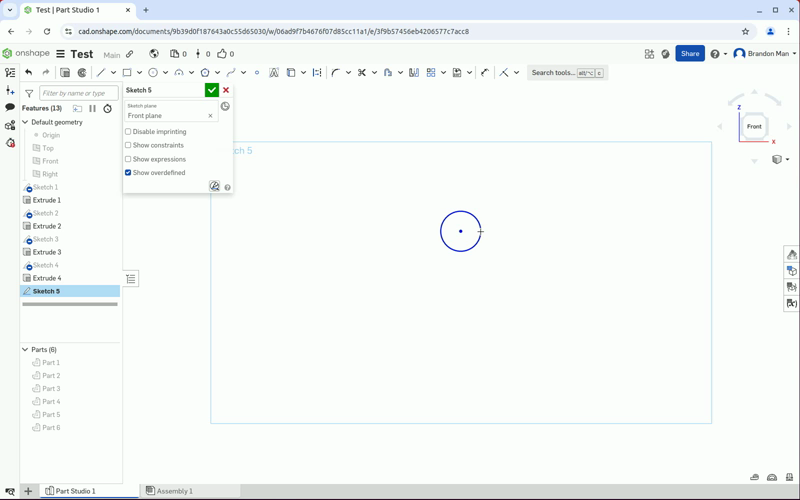
mouse_move(460, 231)
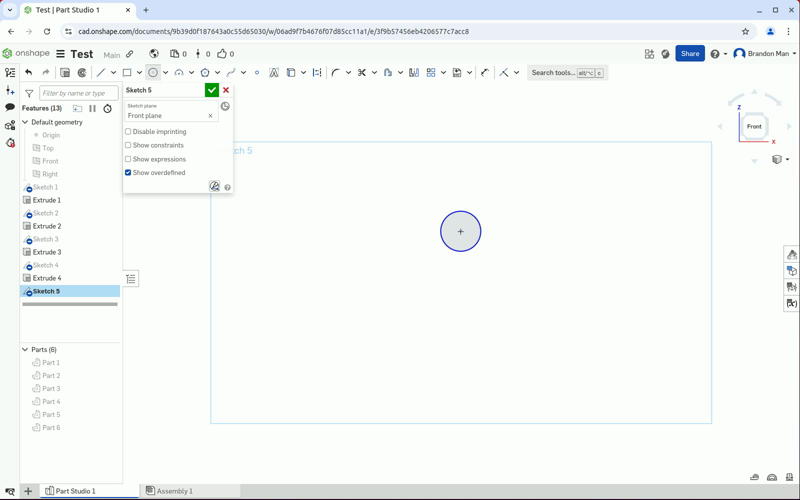
click(460, 231)
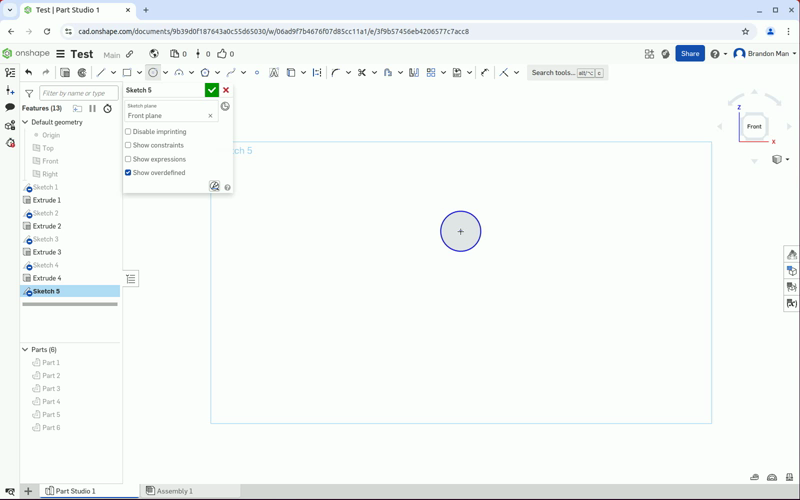
key_up(shift)
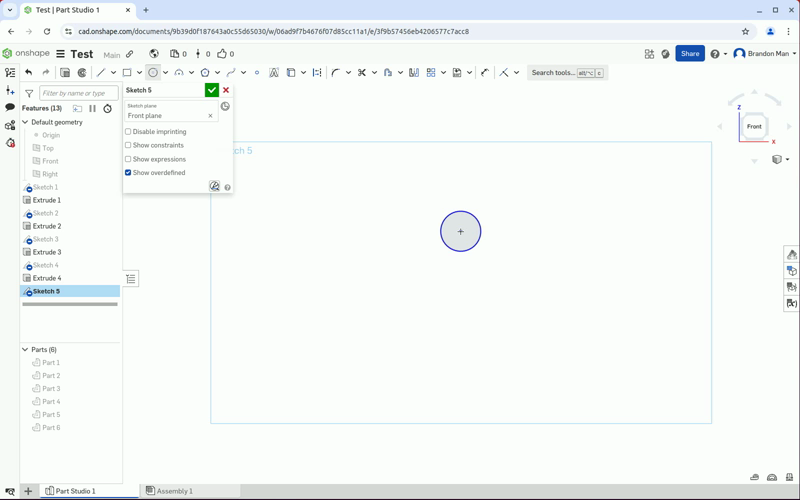
mouse_move(463, 231)
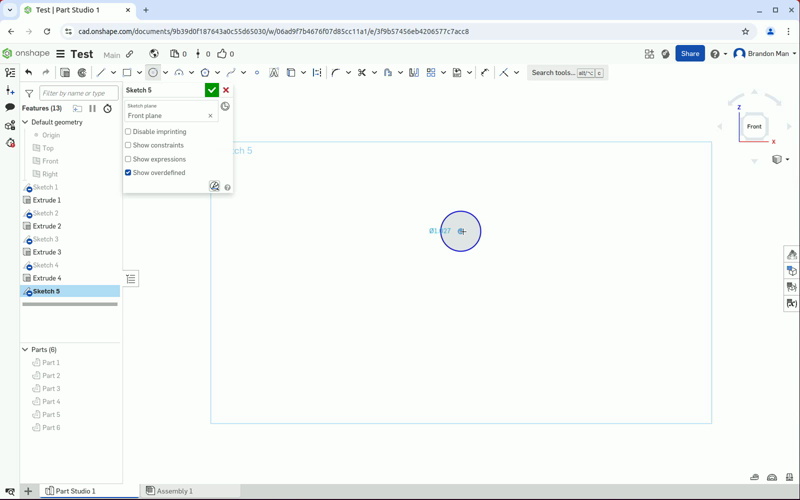
scroll(6)
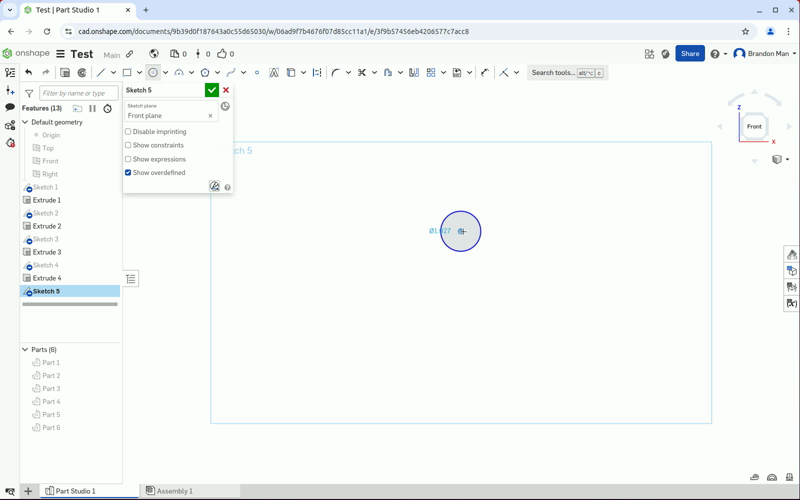
scroll(6)
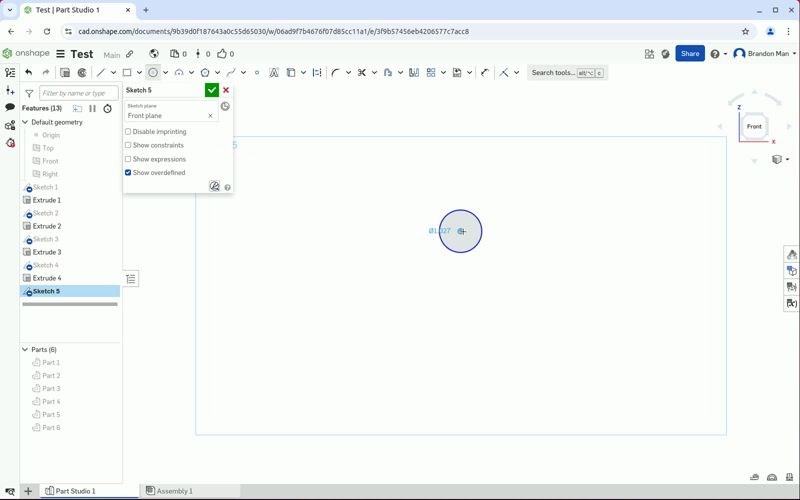
scroll(6)
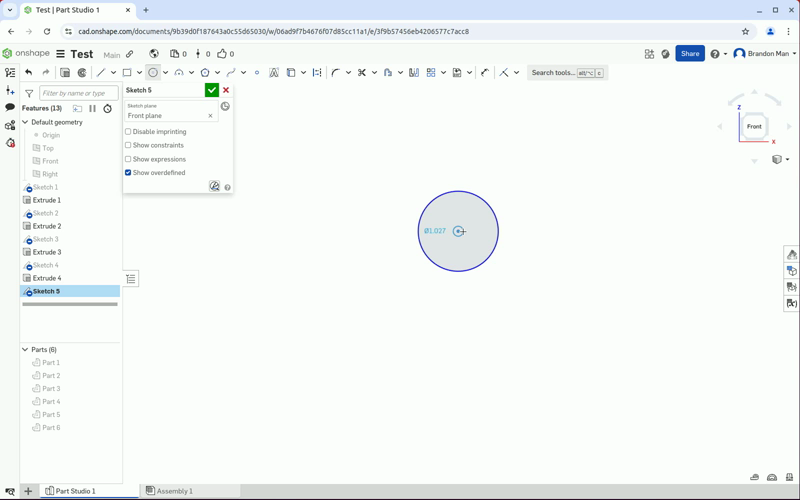
scroll(6)
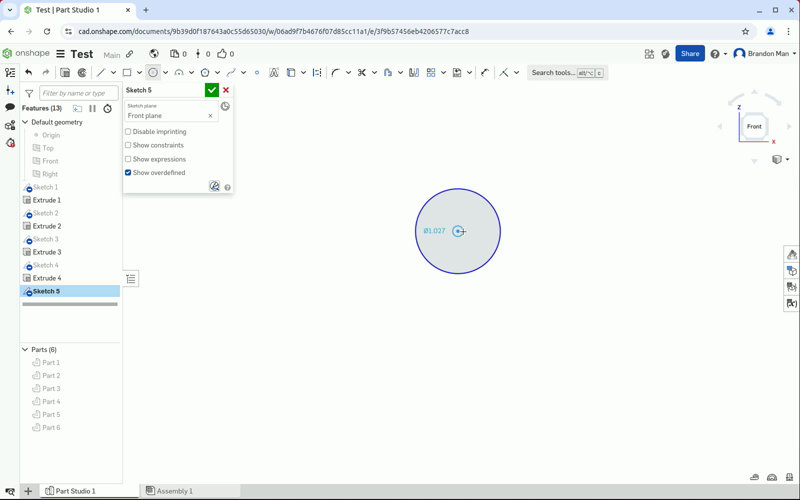
scroll(6)
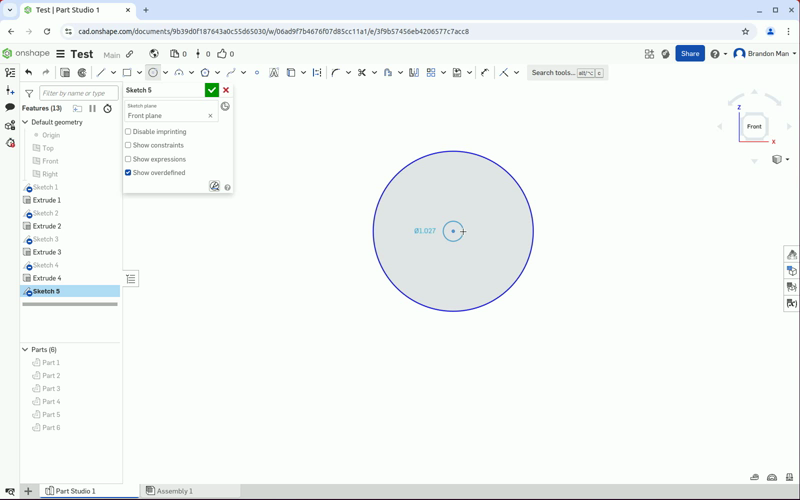
scroll(6)
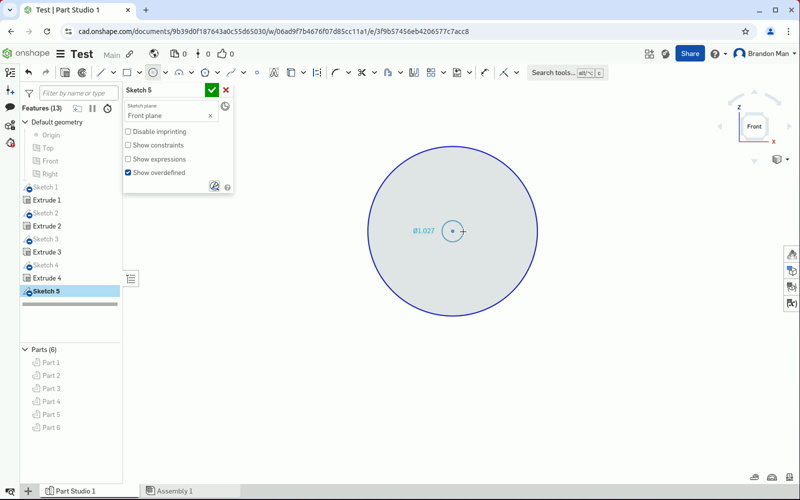
scroll(6)
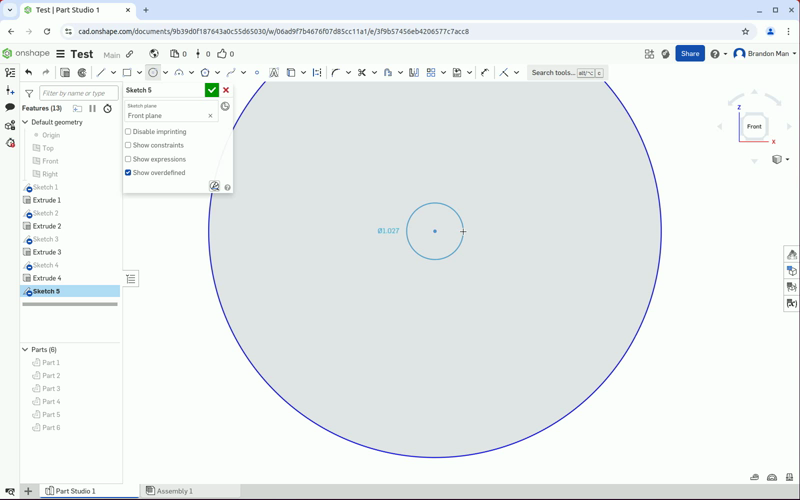
click(463, 231)
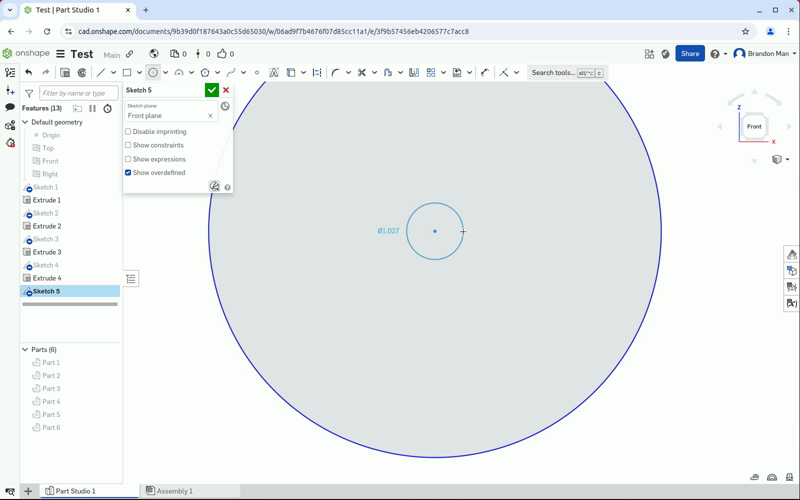
scroll(-6)
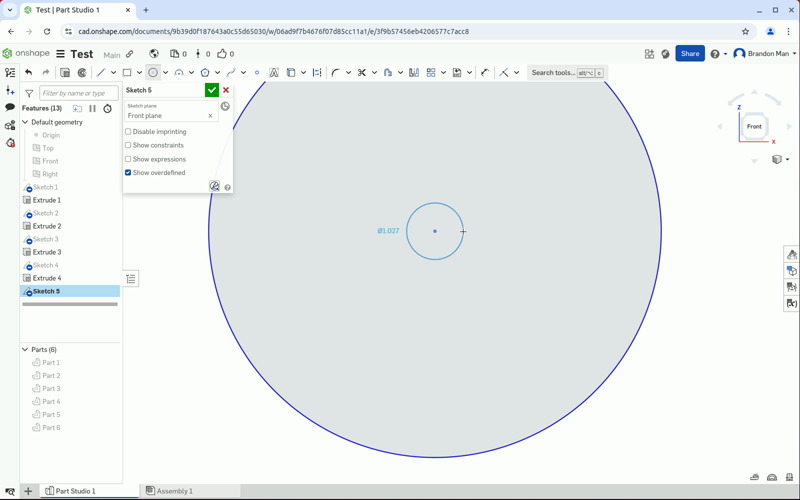
scroll(-6)
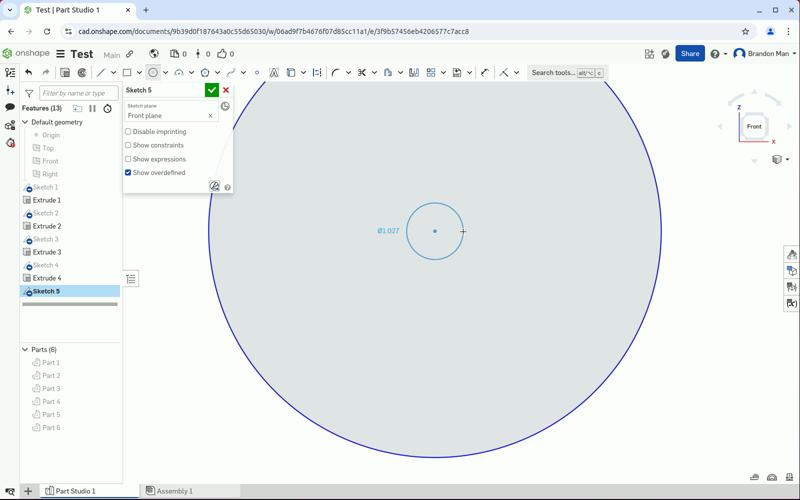
scroll(-6)
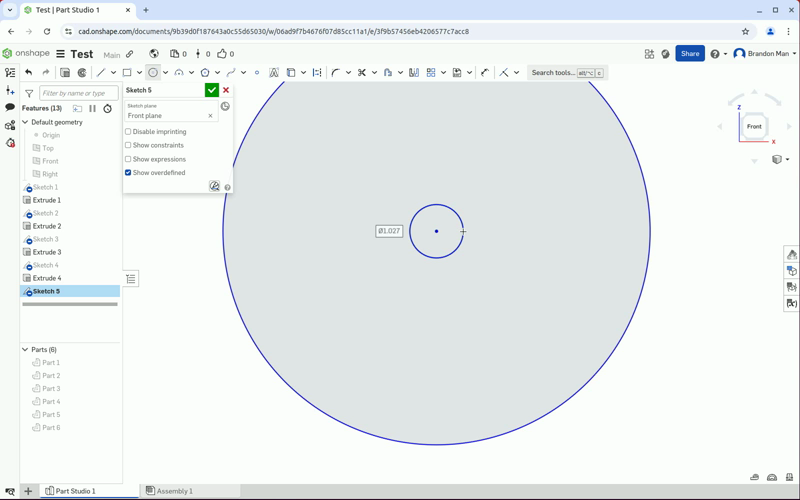
scroll(-6)
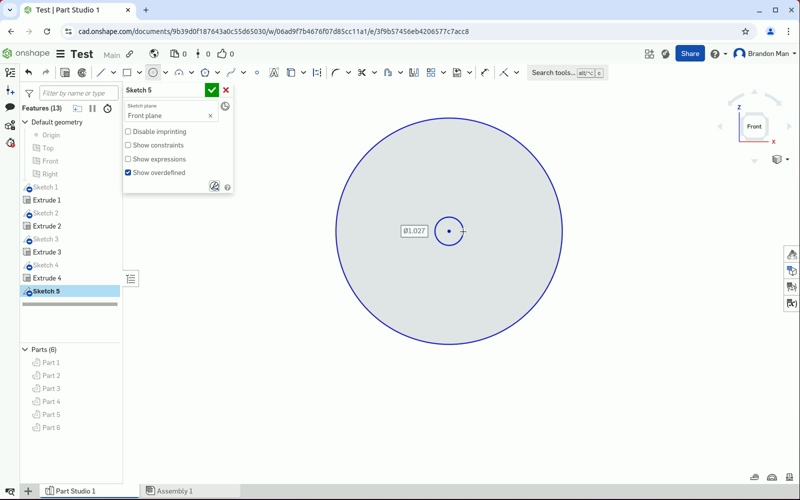
scroll(-6)
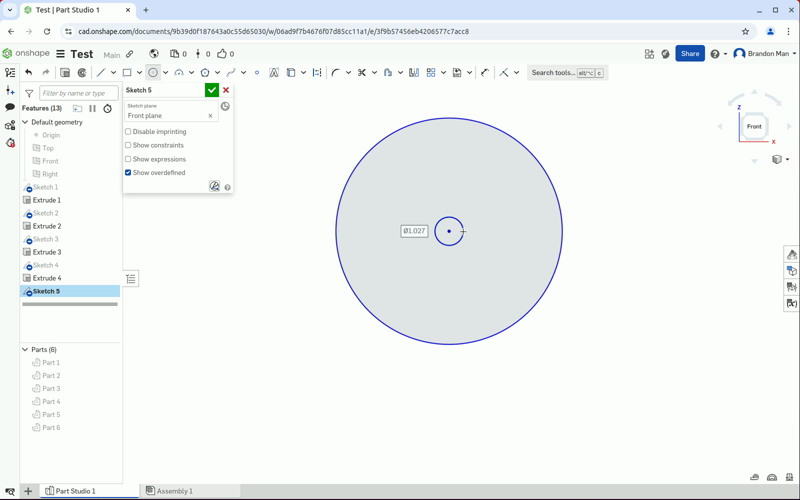
scroll(-6)
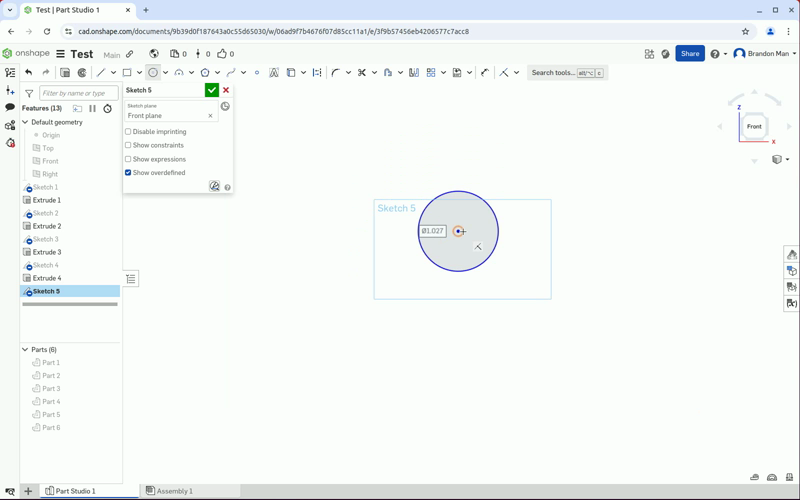
scroll(-6)
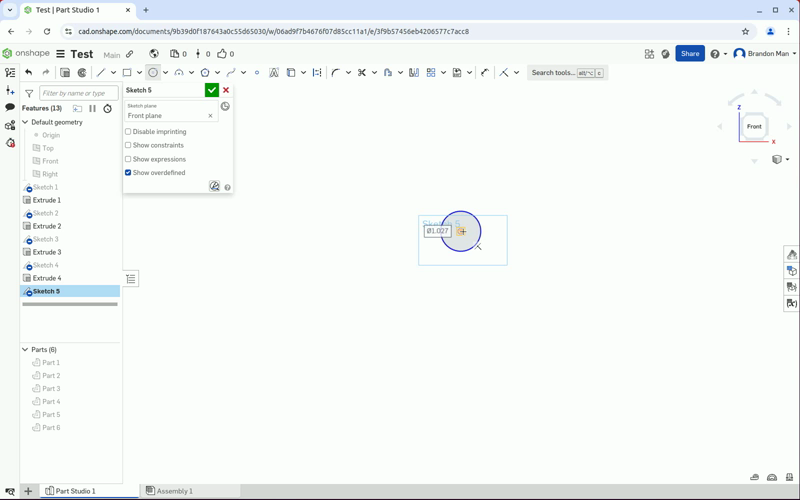
key(esc)
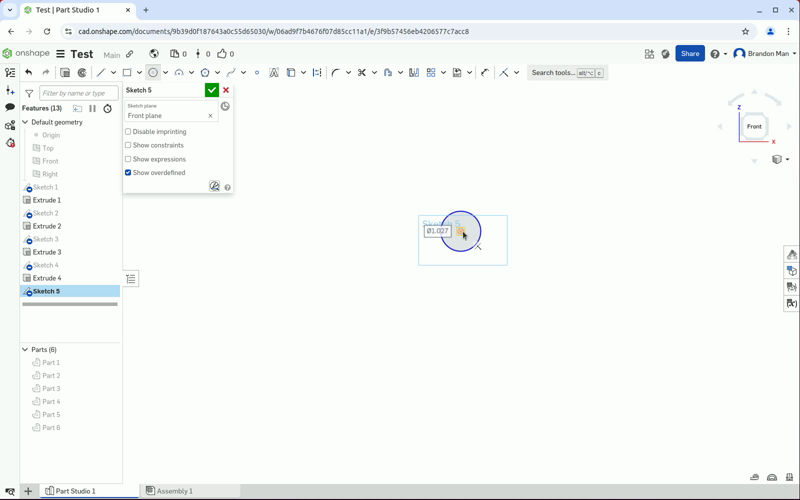
mouse_move(469, 227)
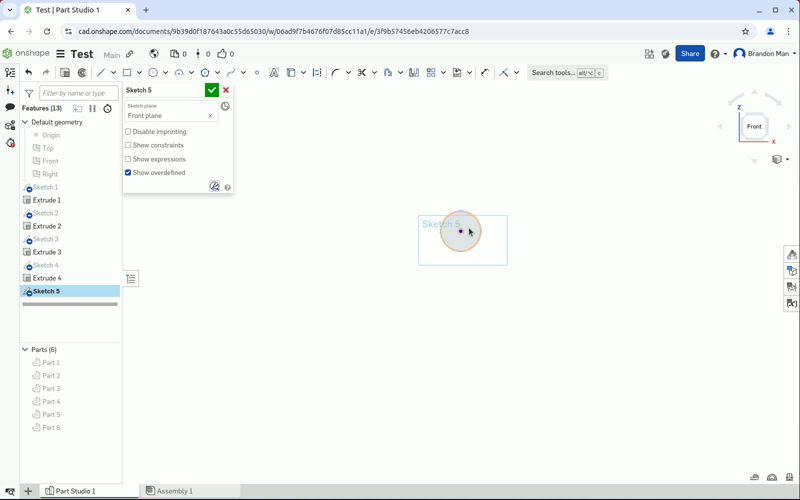
scroll(6)
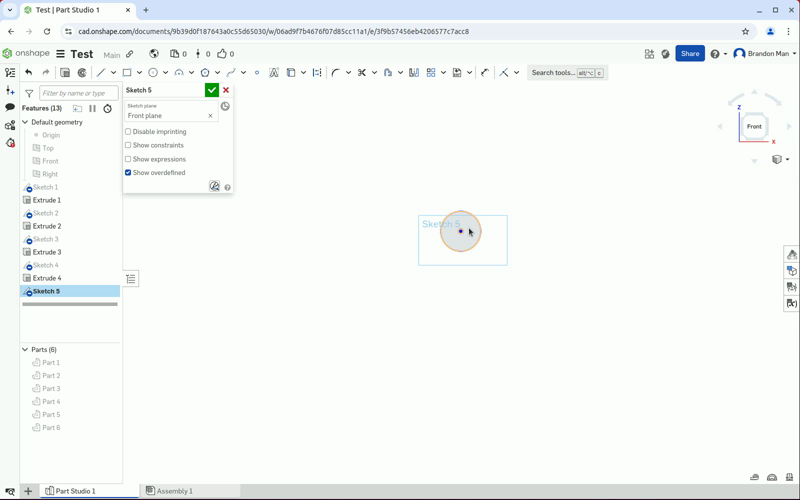
scroll(6)
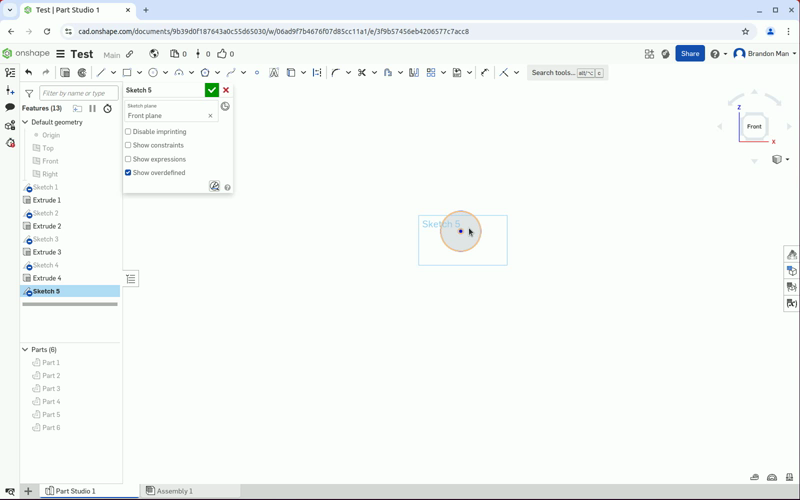
scroll(6)
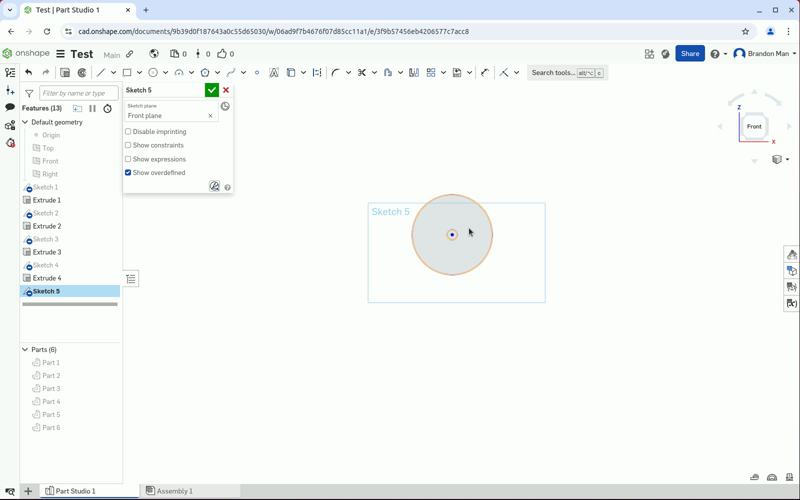
scroll(6)
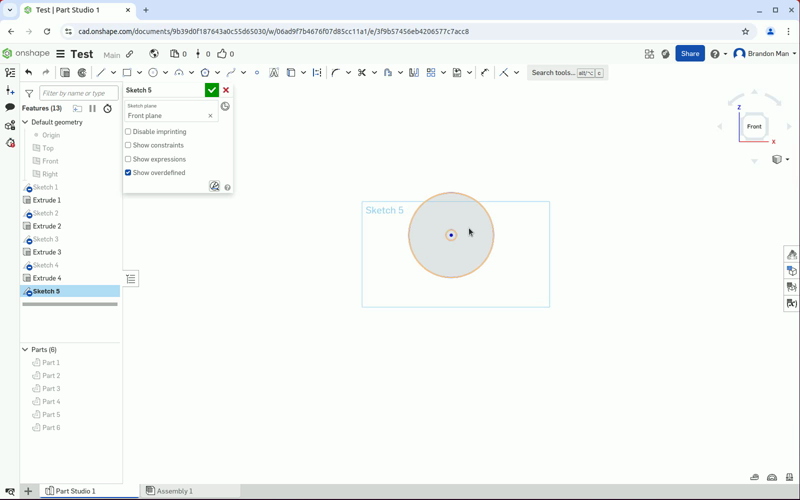
scroll(6)
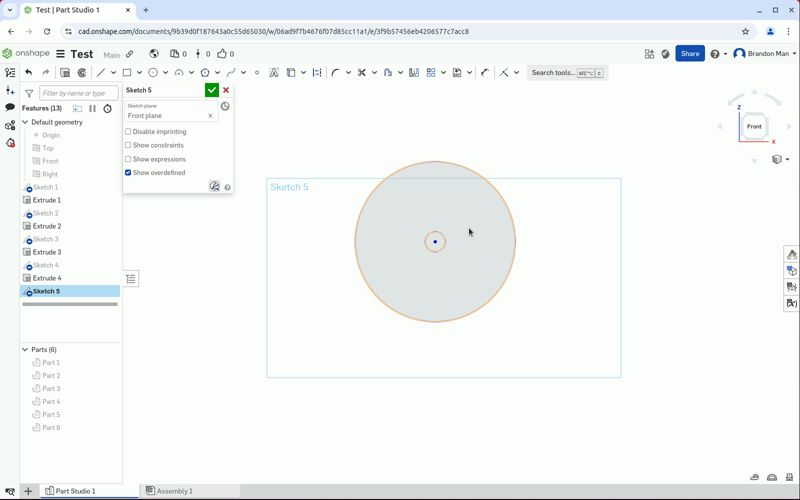
scroll(6)
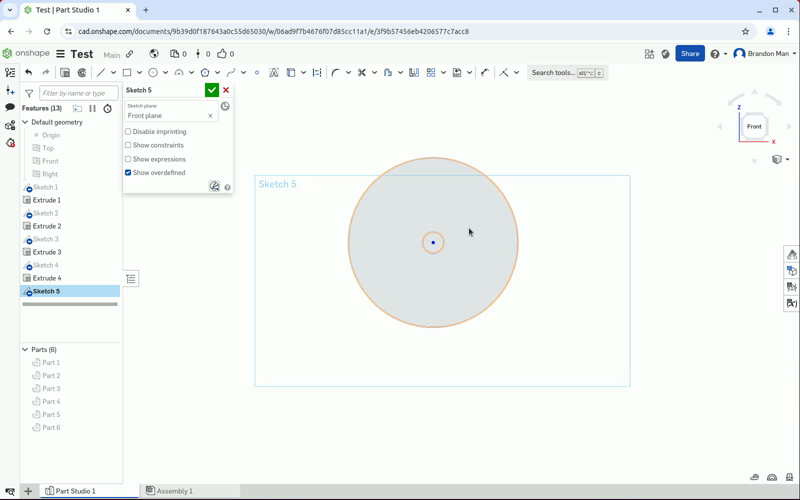
scroll(6)
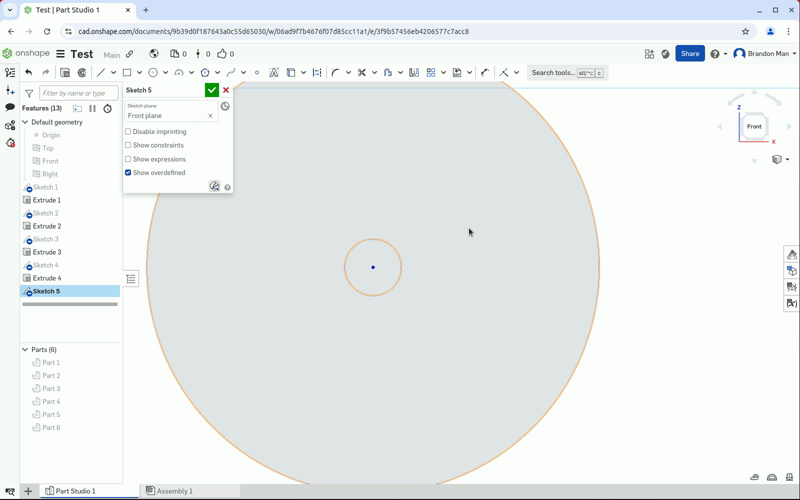
click(469, 227)
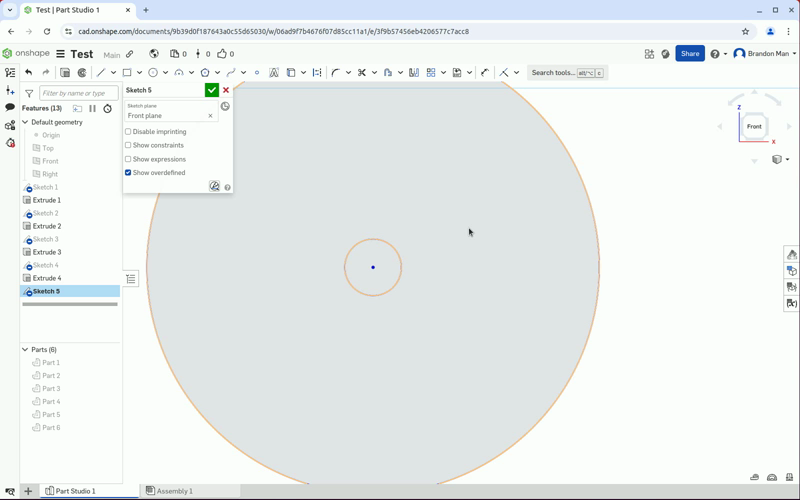
scroll(-6)
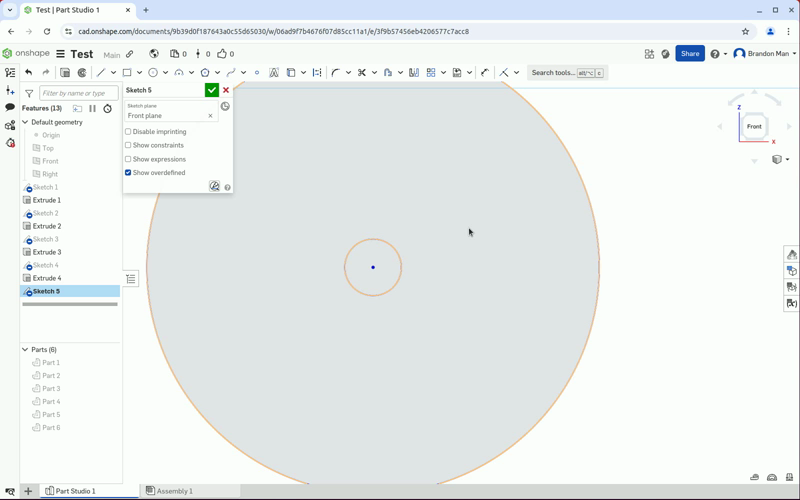
scroll(-6)
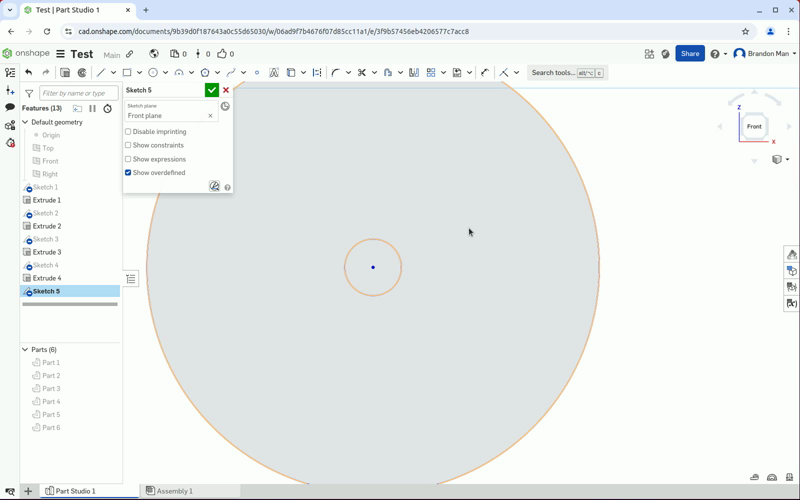
scroll(-6)
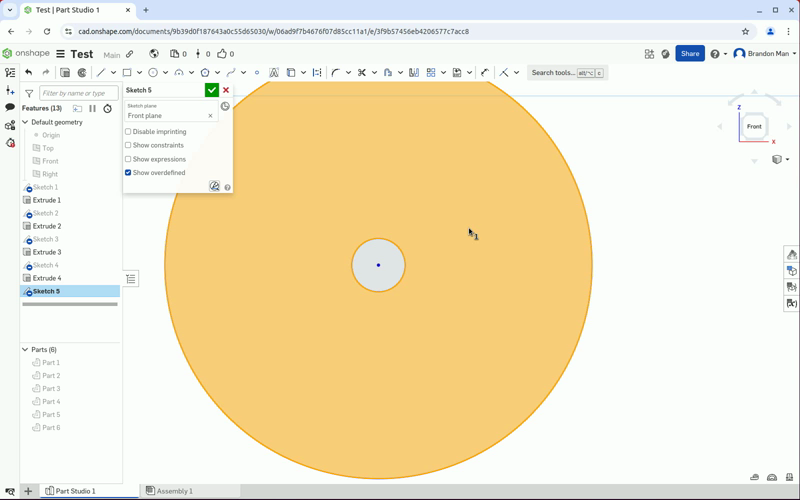
scroll(-6)
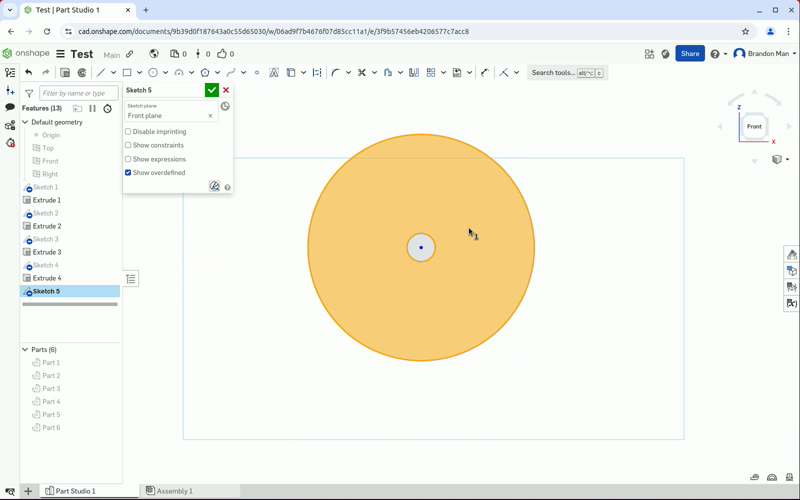
scroll(-6)
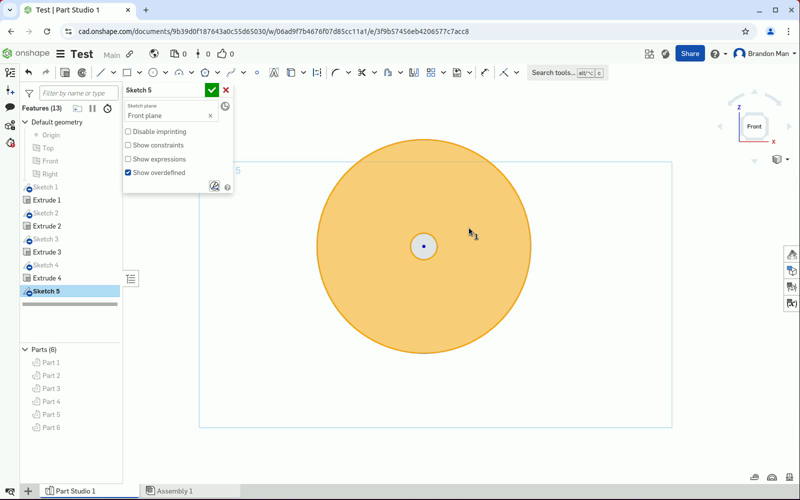
scroll(-6)
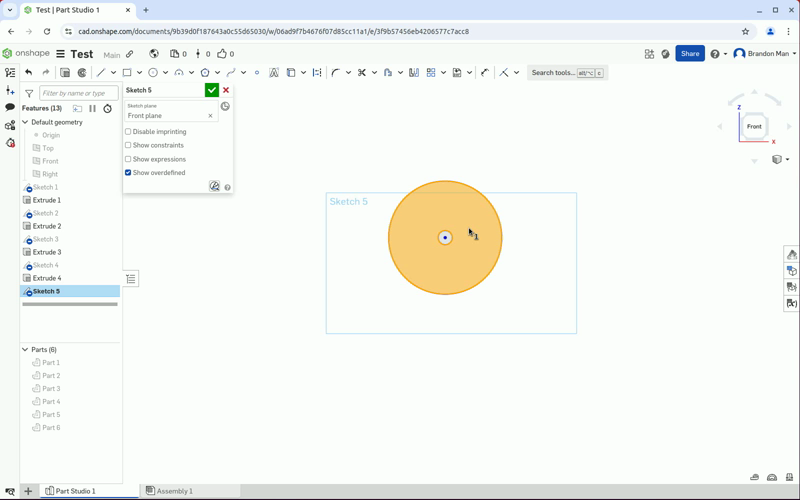
scroll(-6)
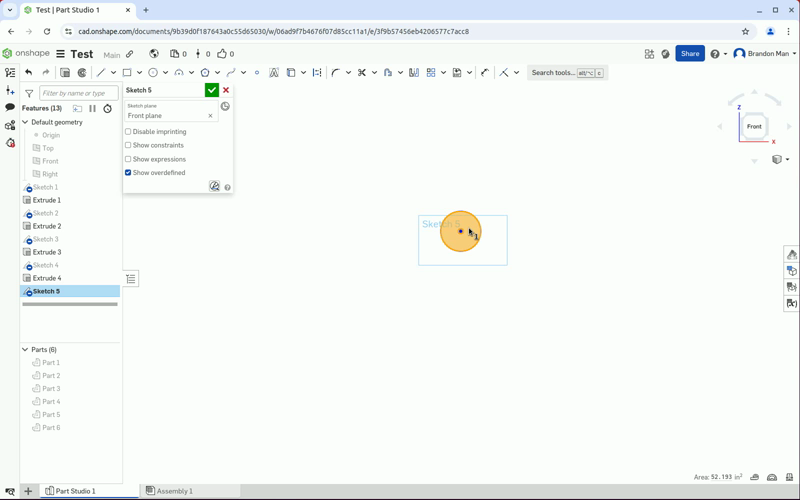
mouse_move(73, 352)
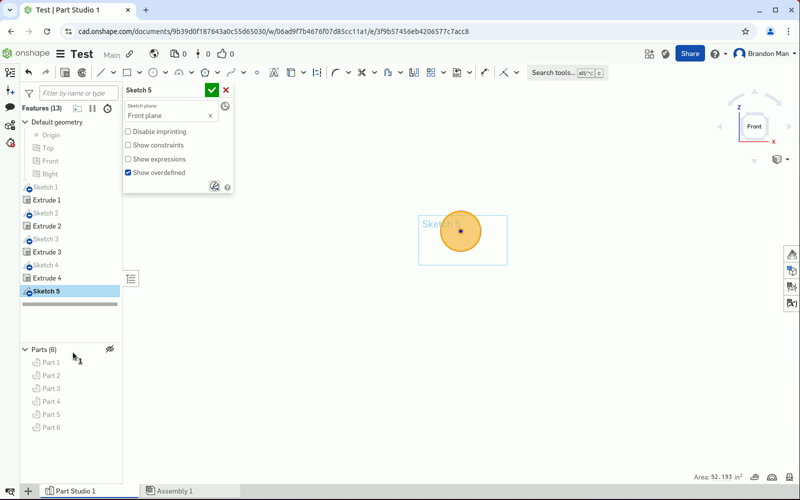
key(shift+y)
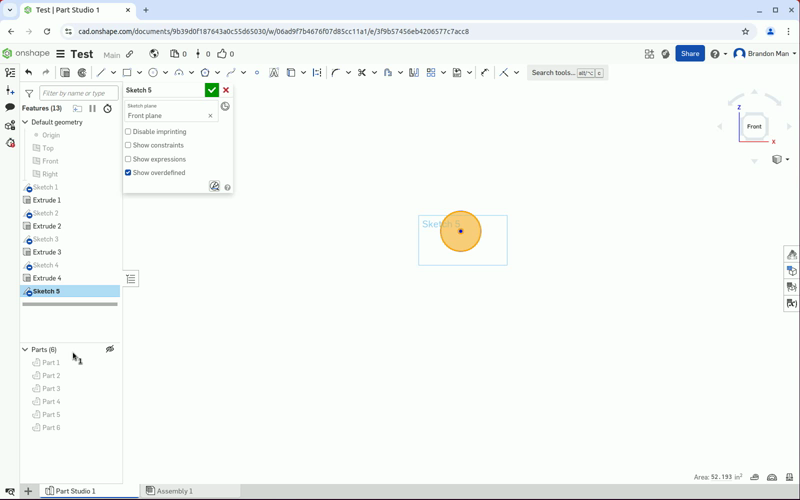
key(shift+e)
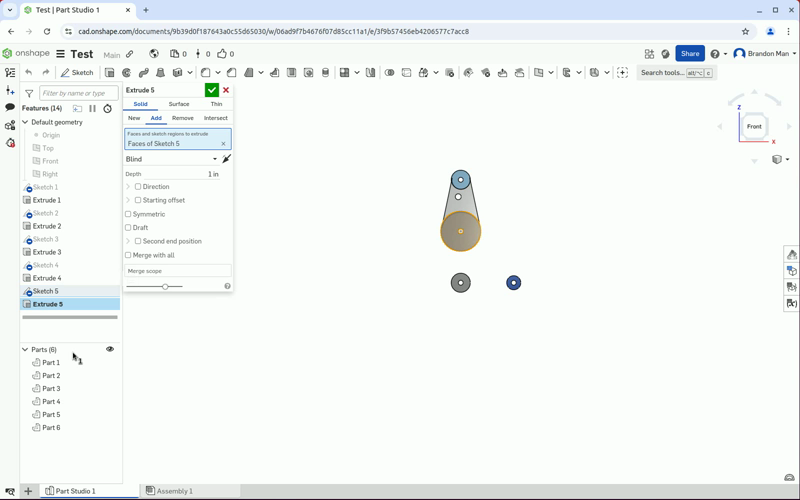
mouse_move(143, 106)
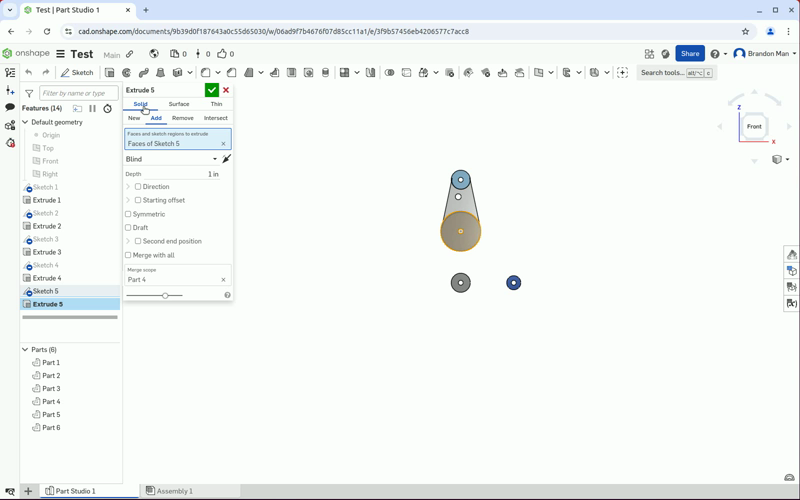
click(143, 106)
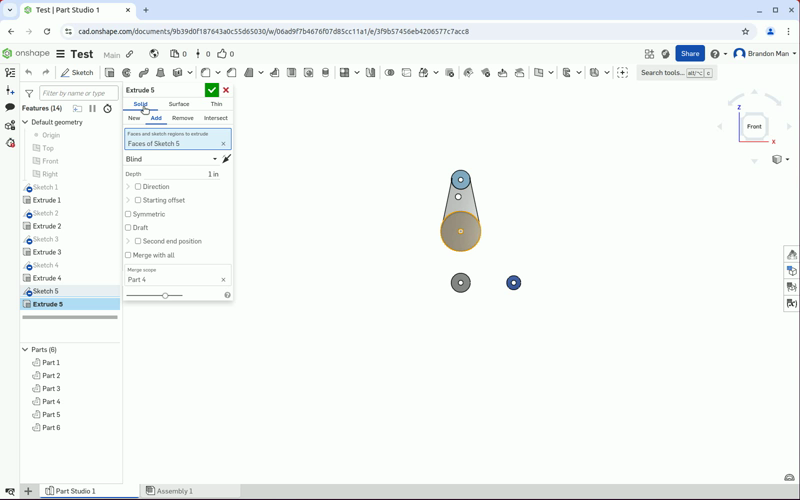
mouse_move(137, 120)
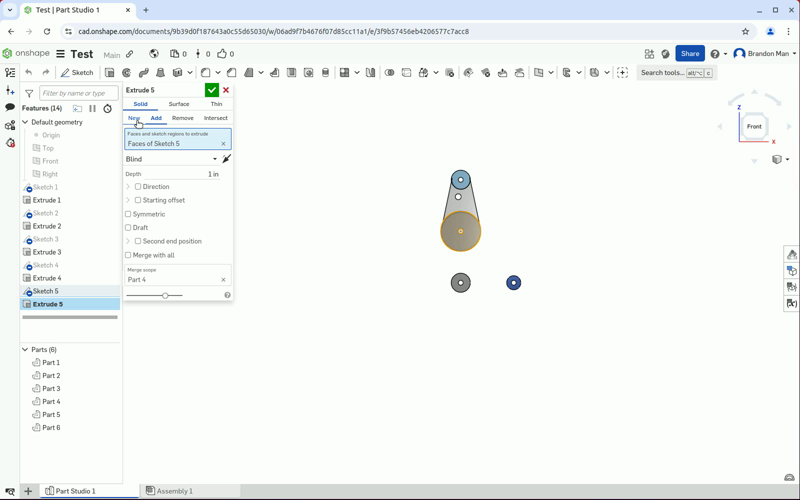
click(137, 120)
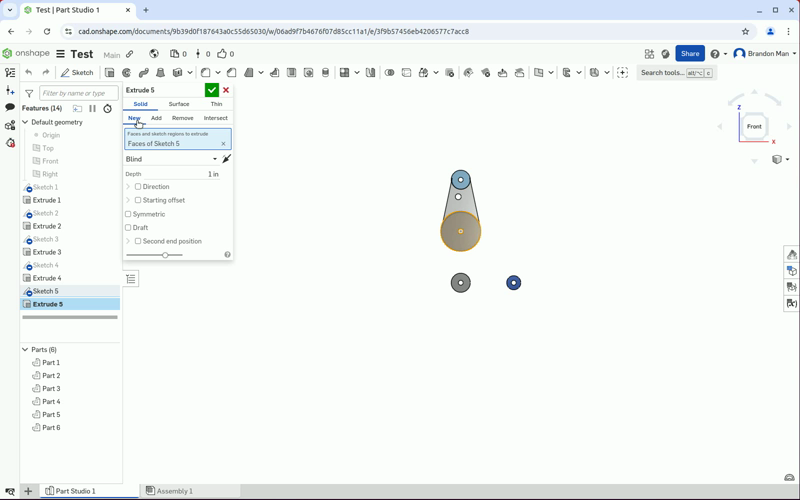
key(tab, 4)
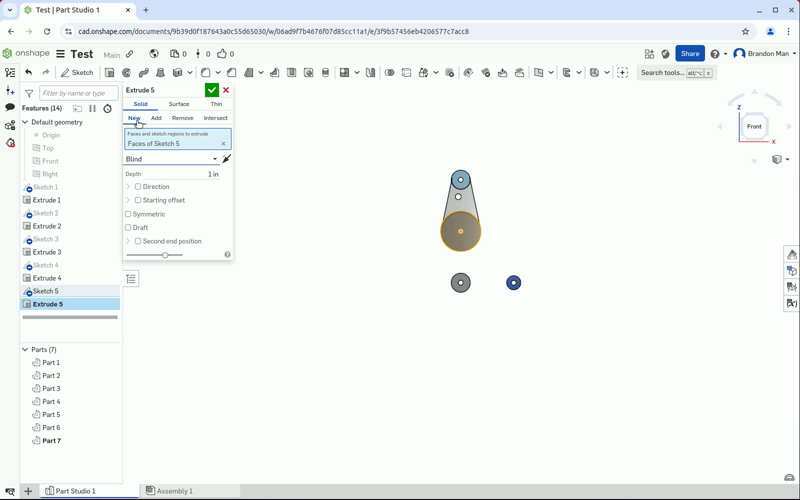
text(0.481)
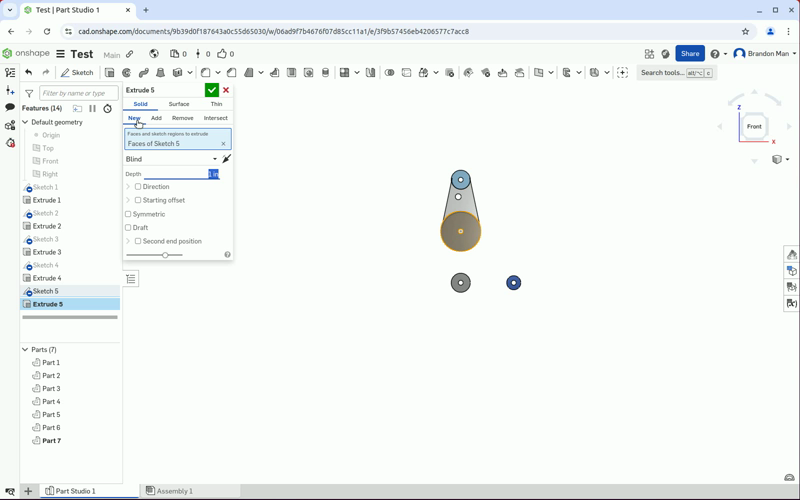
key(enter)
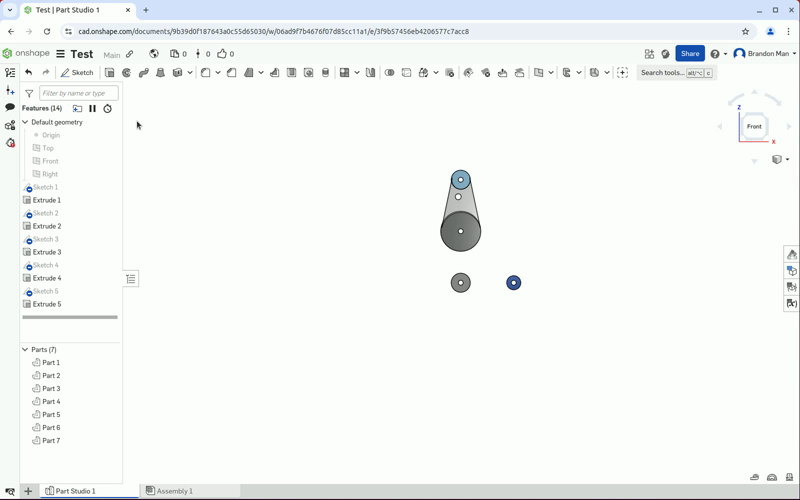
key(shift+h)
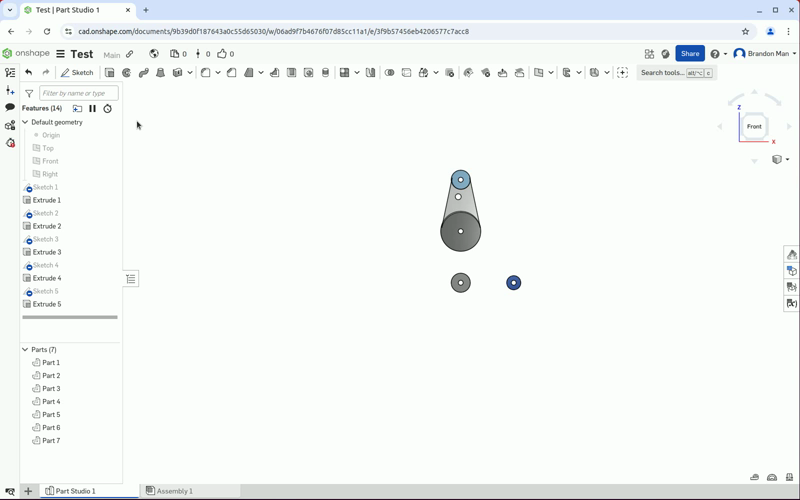
key(shift+h)
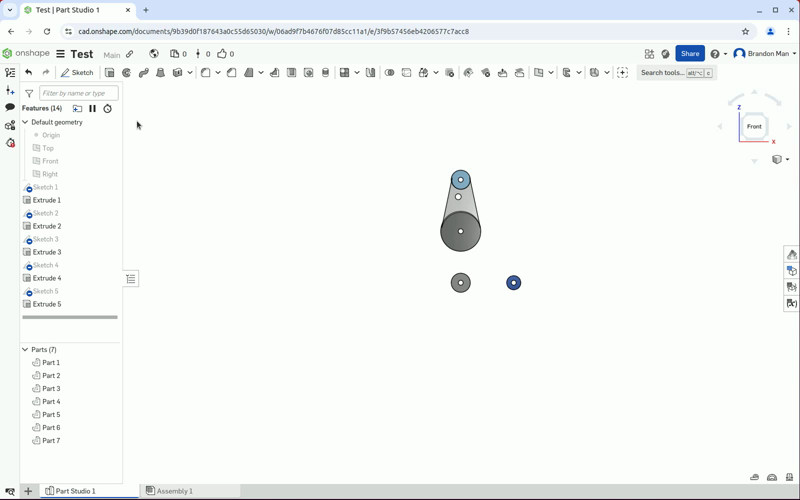
mouse_move(73, 189)
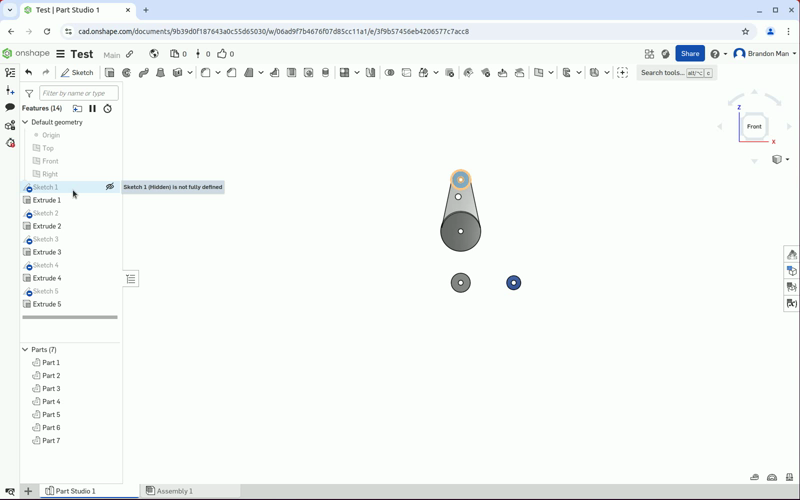
click(73, 189)
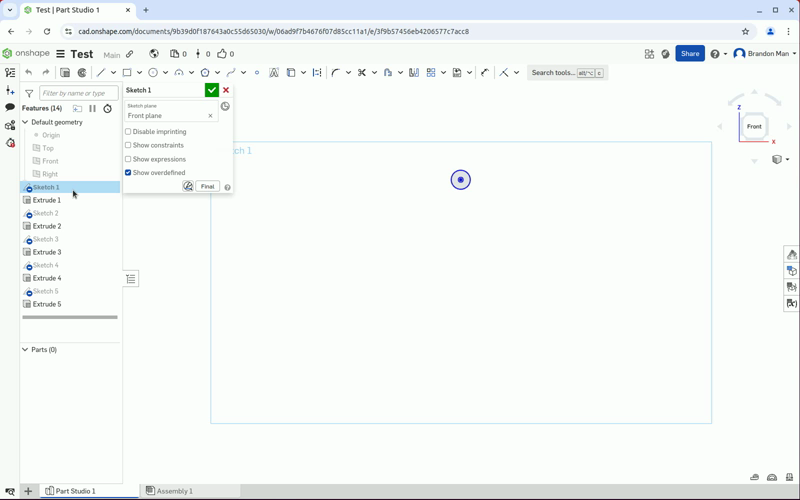
mouse_move(229, 92)
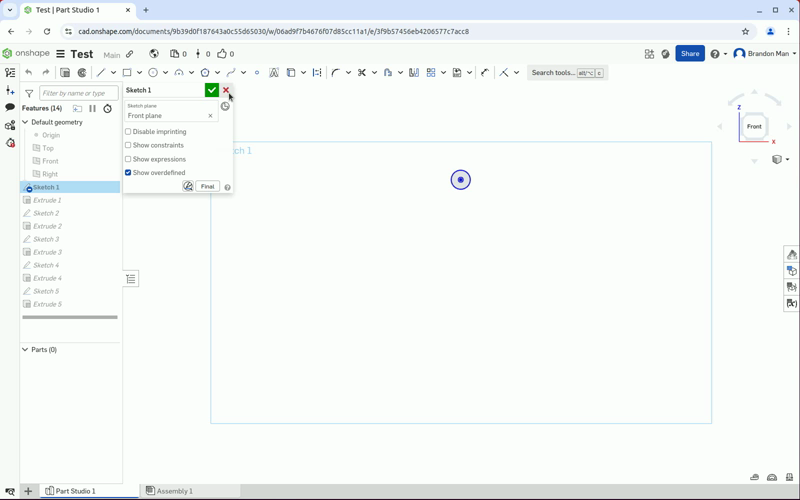
click(229, 92)
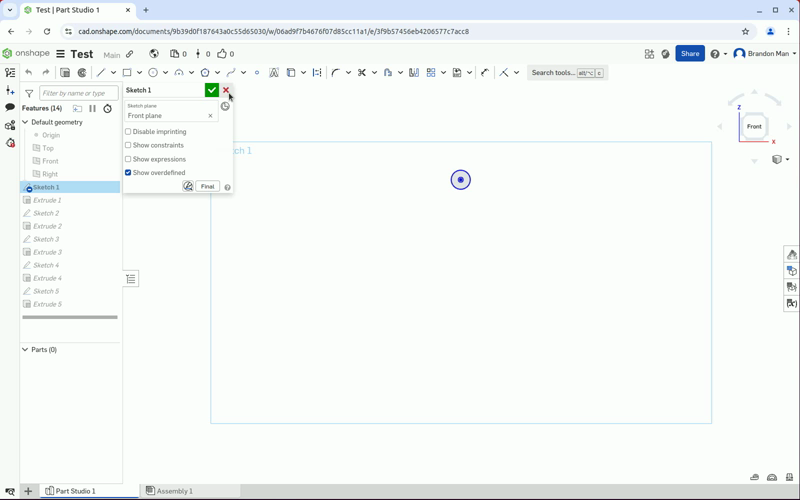
key(shift+s)
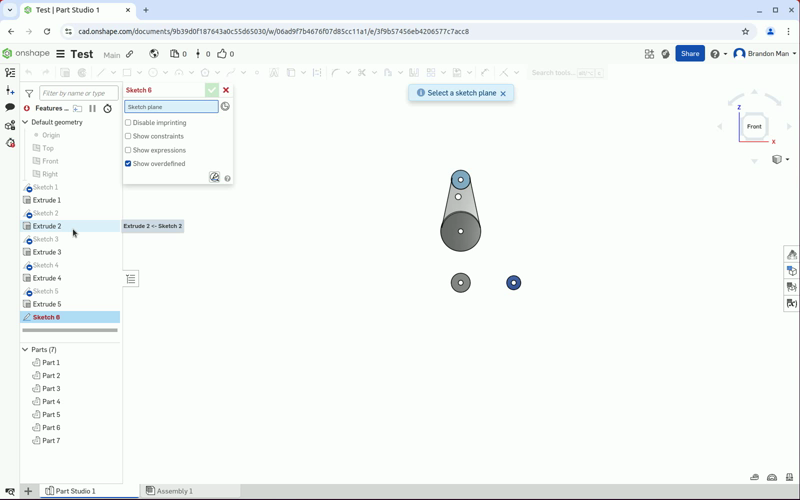
scroll(3)
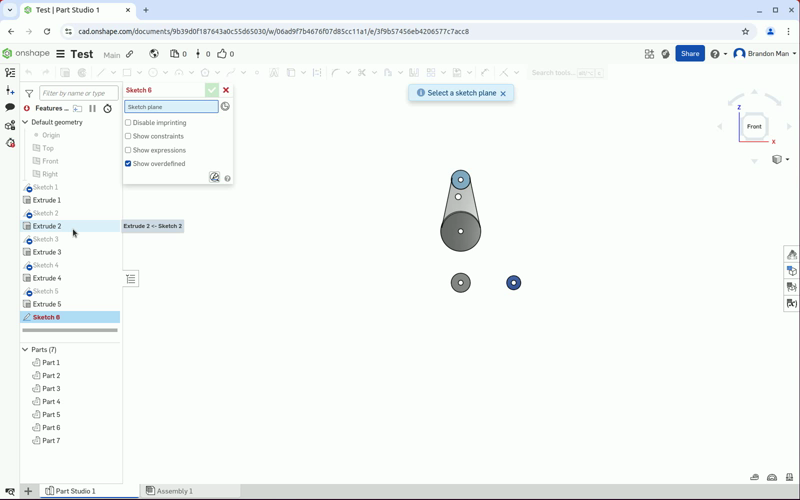
mouse_move(73, 163)
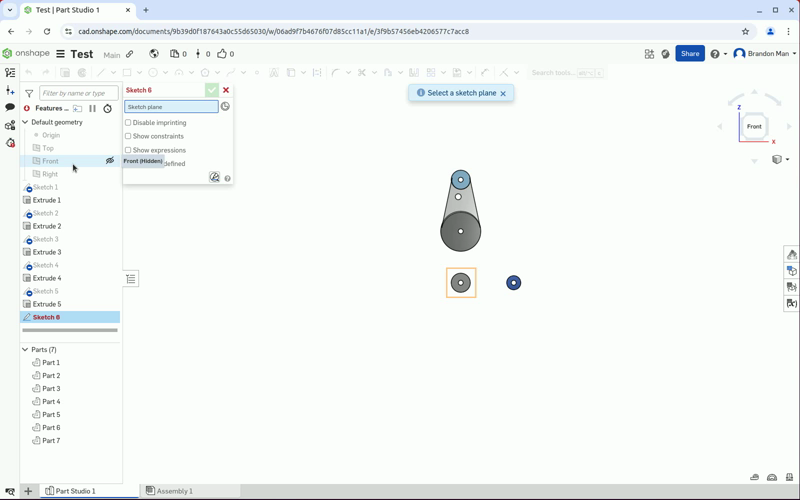
click(73, 163)
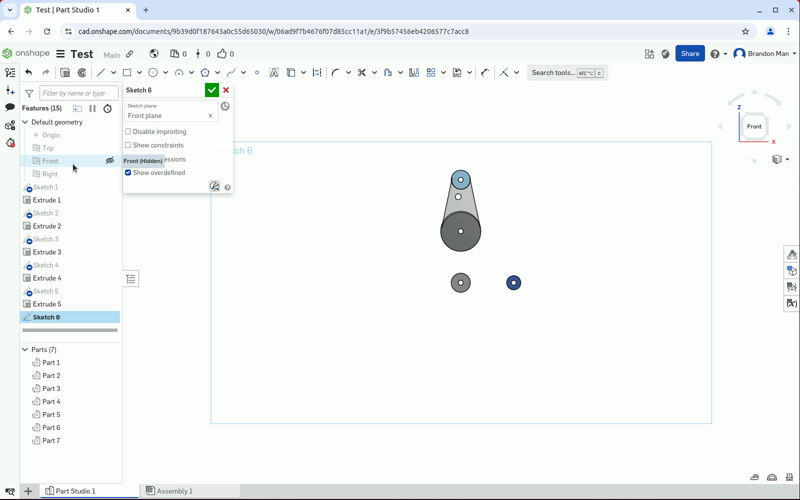
mouse_move(73, 352)
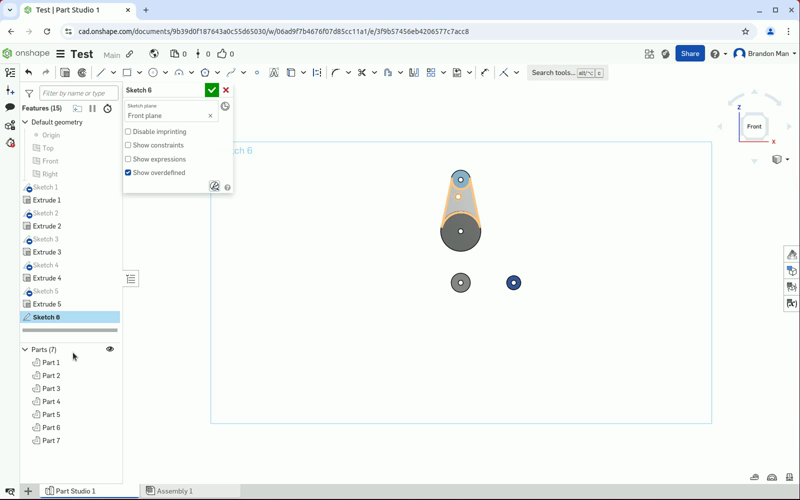
key(y)
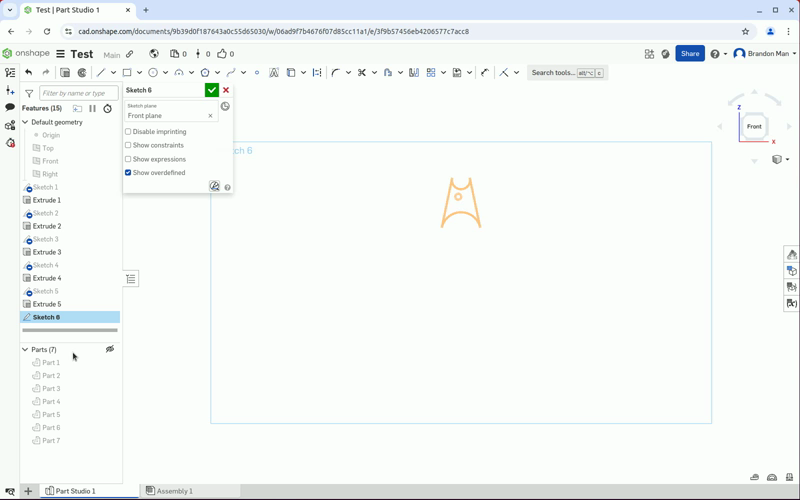
key(l)
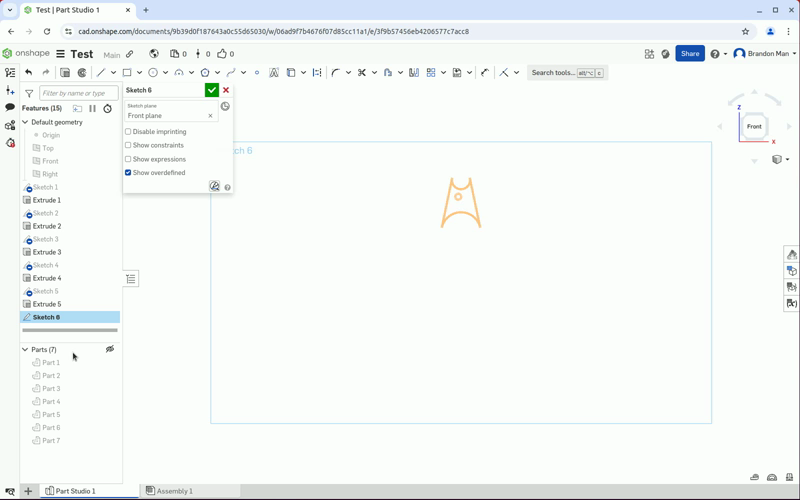
key_down(shift)
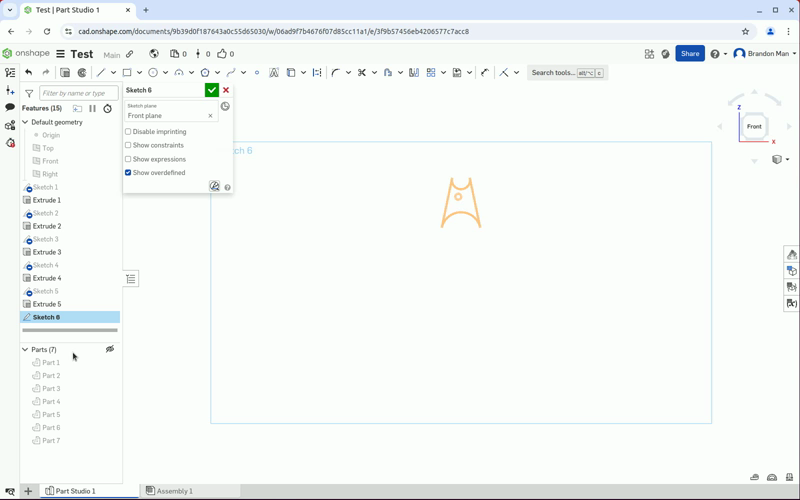
mouse_move(441, 234)
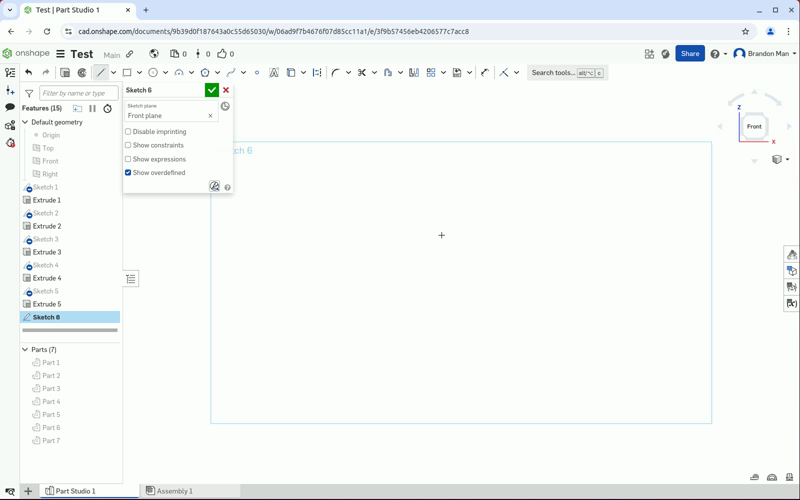
click(441, 234)
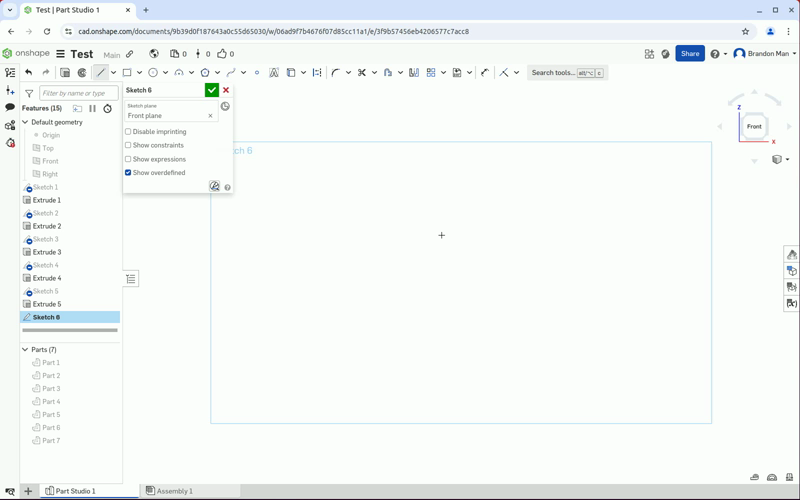
key_up(shift)
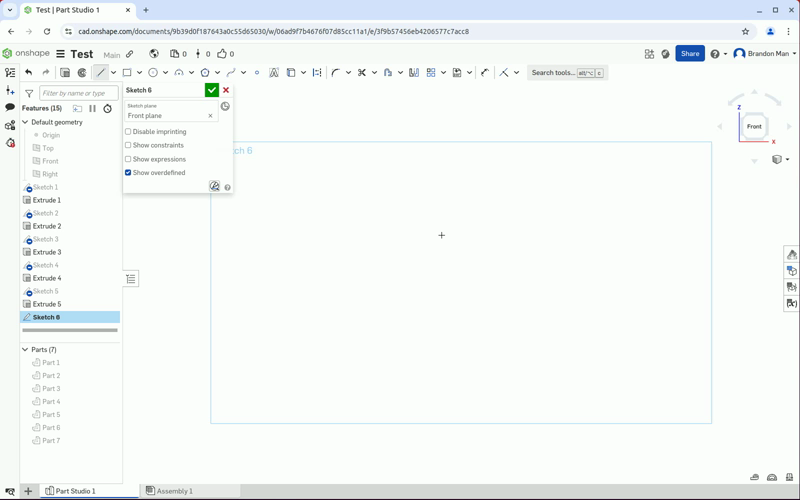
key_down(shift)
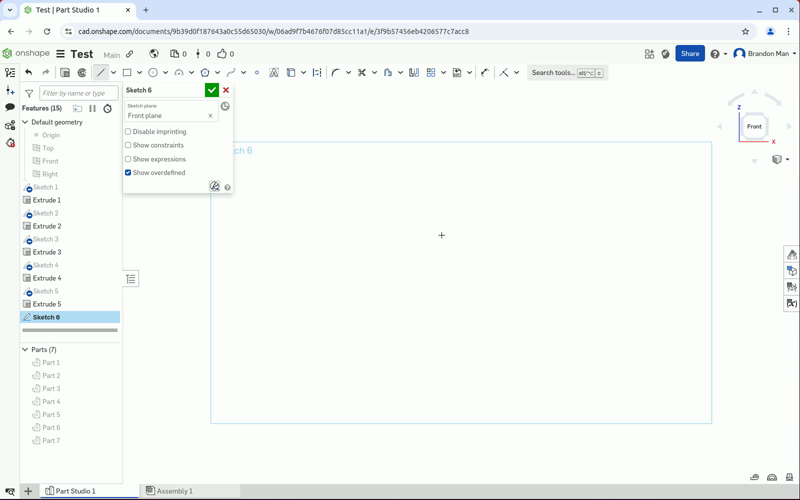
mouse_move(471, 234)
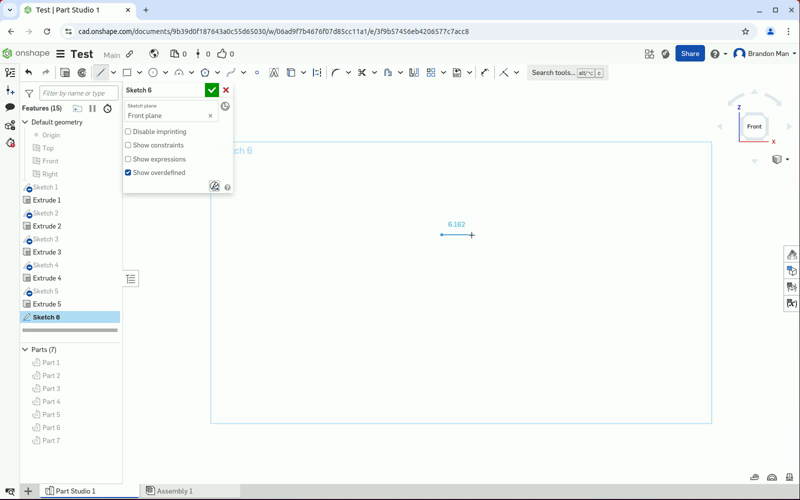
mouse_move(452, 285)
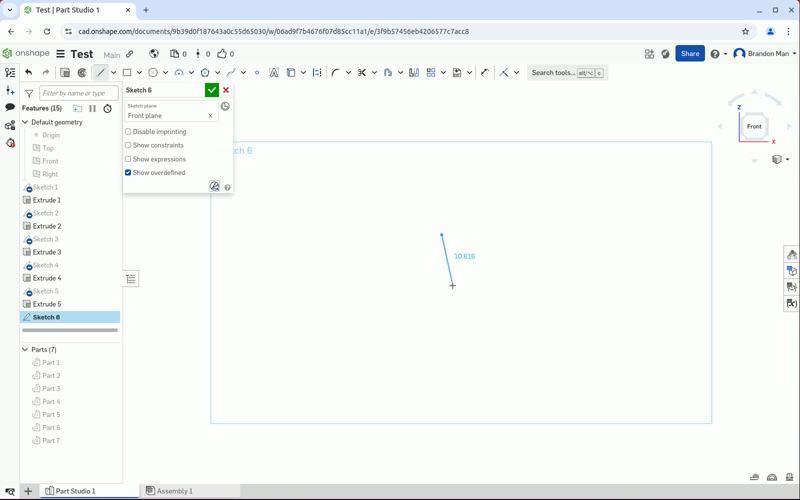
click(452, 285)
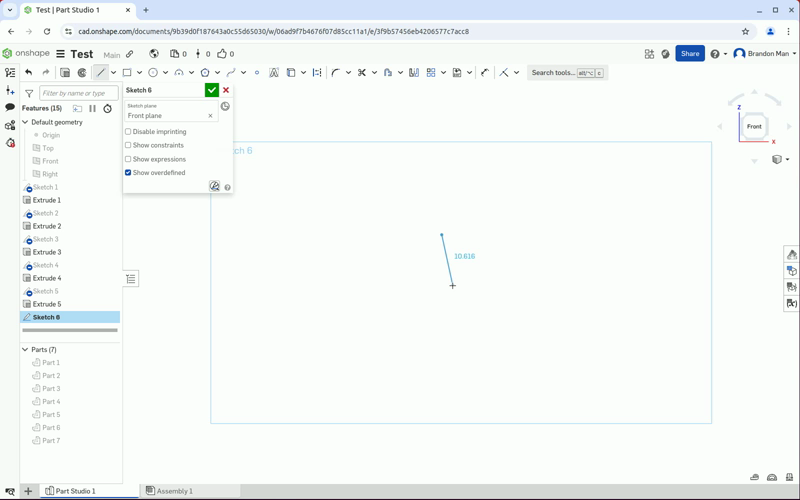
key_up(shift)
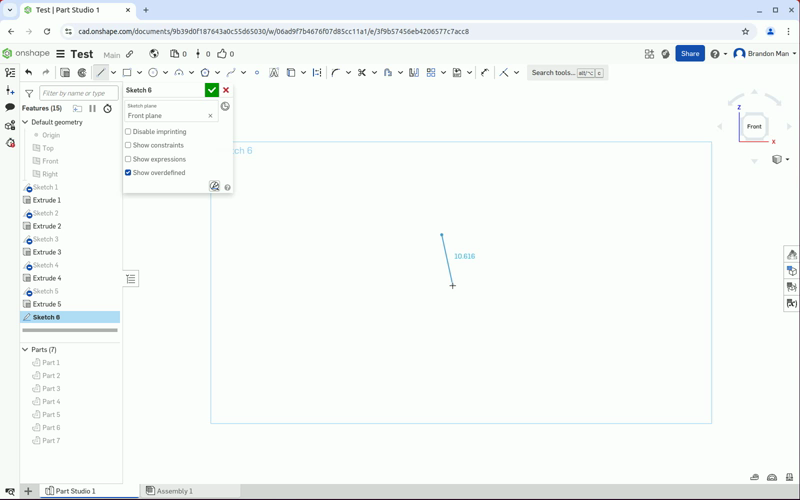
key(esc)
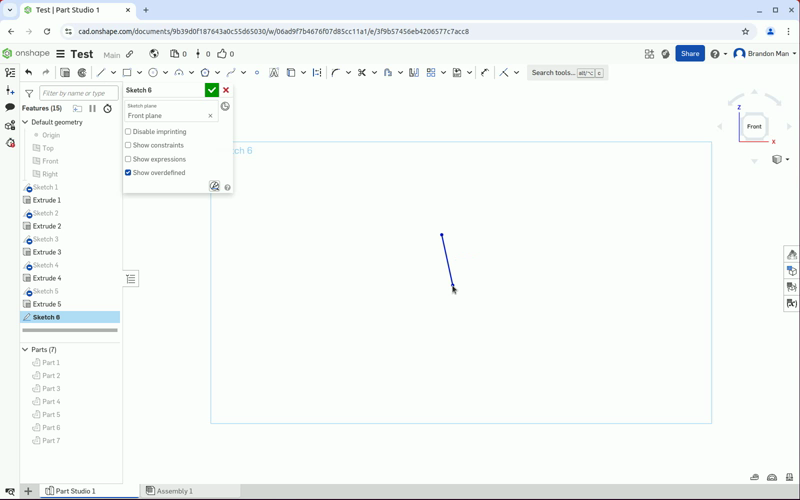
key(a)
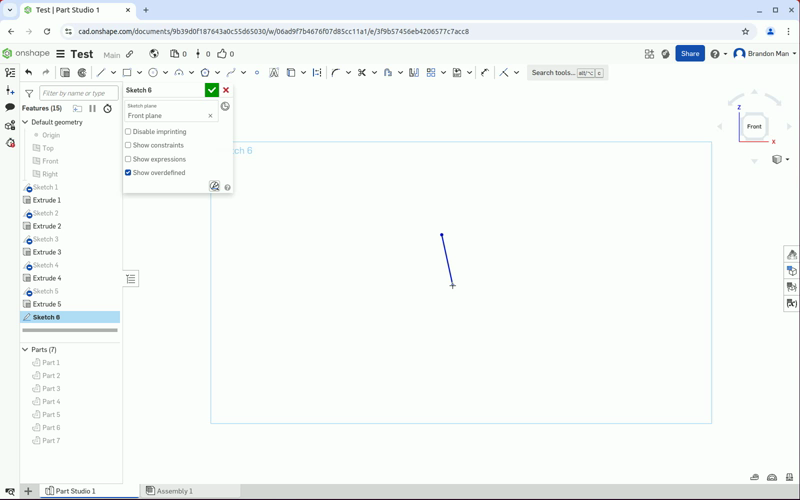
mouse_move(452, 285)
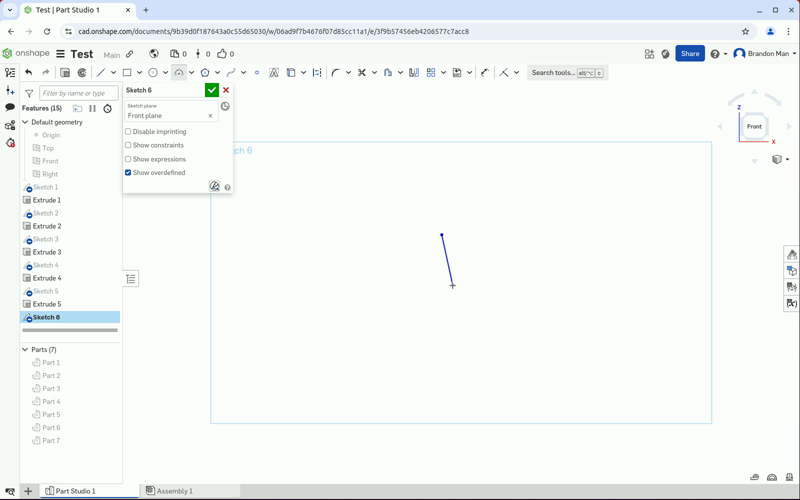
click(452, 285)
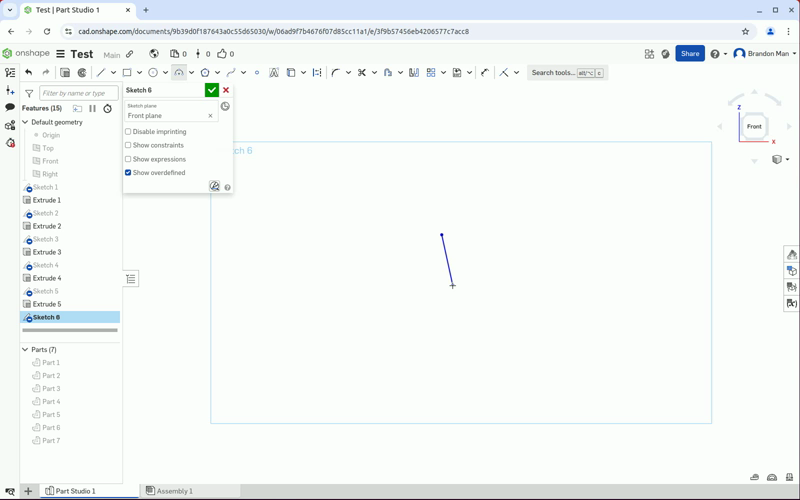
key_down(shift)
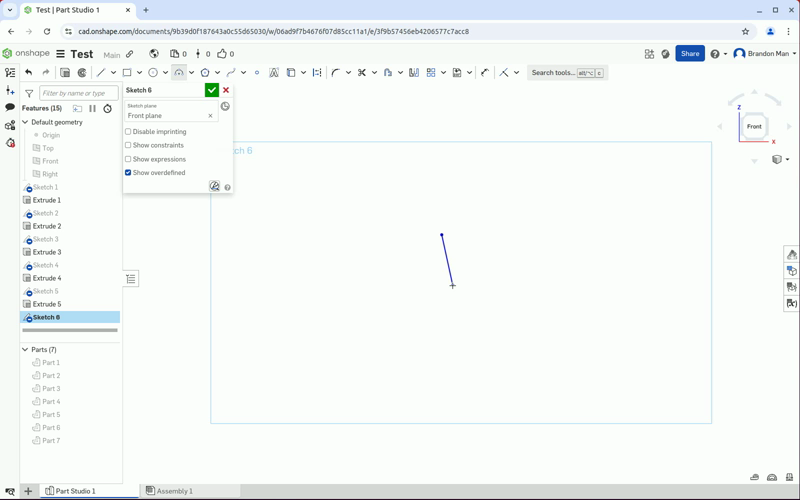
mouse_move(461, 292)
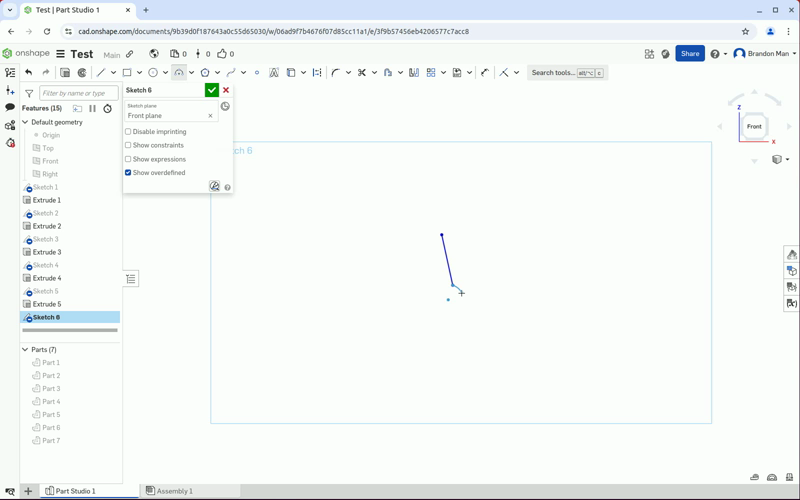
click(461, 292)
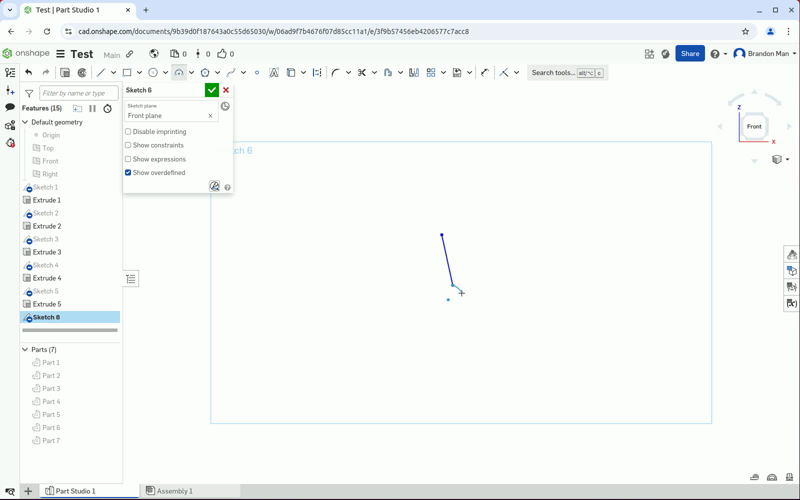
mouse_move(467, 276)
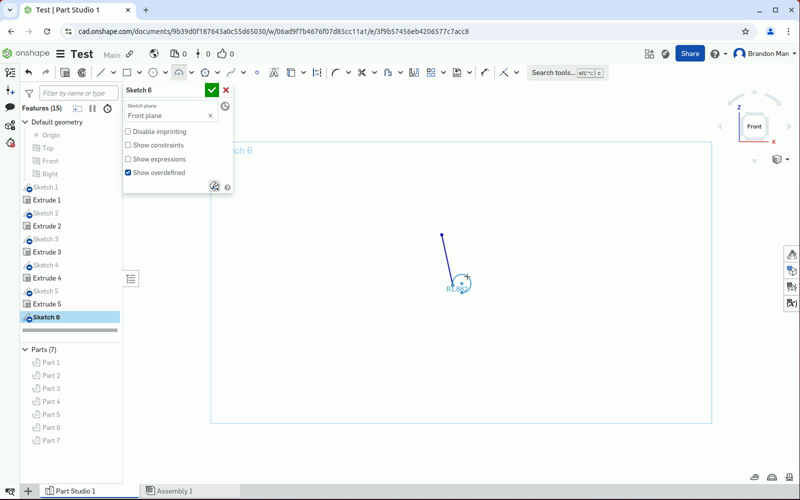
click(467, 276)
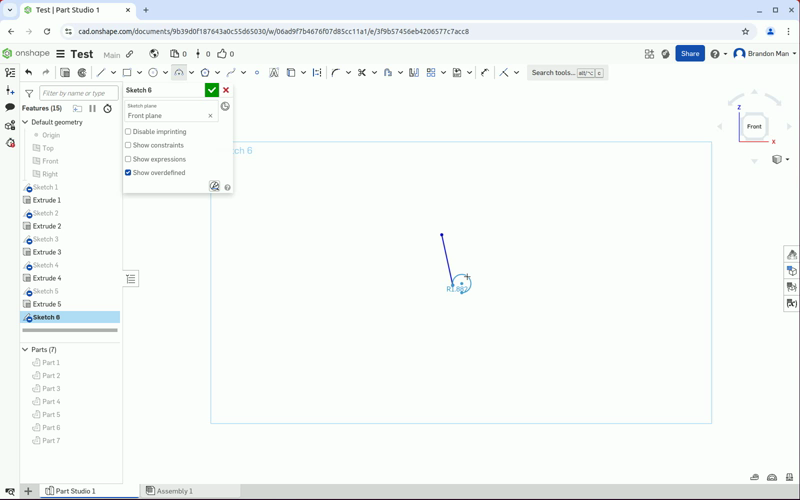
key_up(shift)
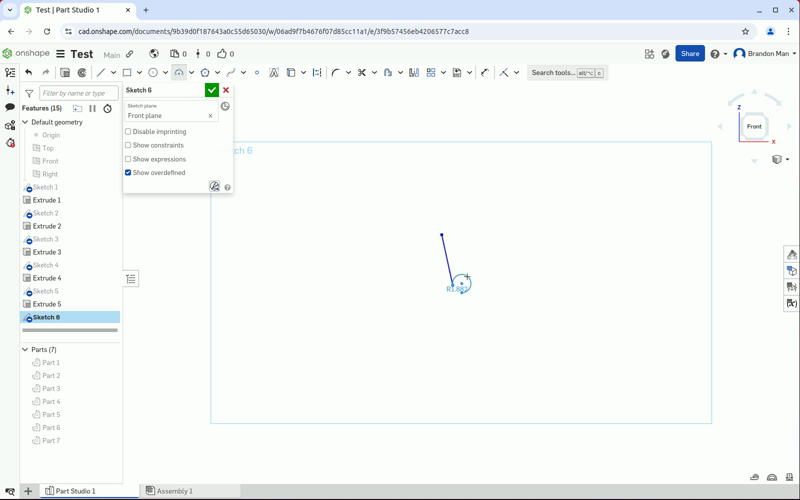
key(esc)
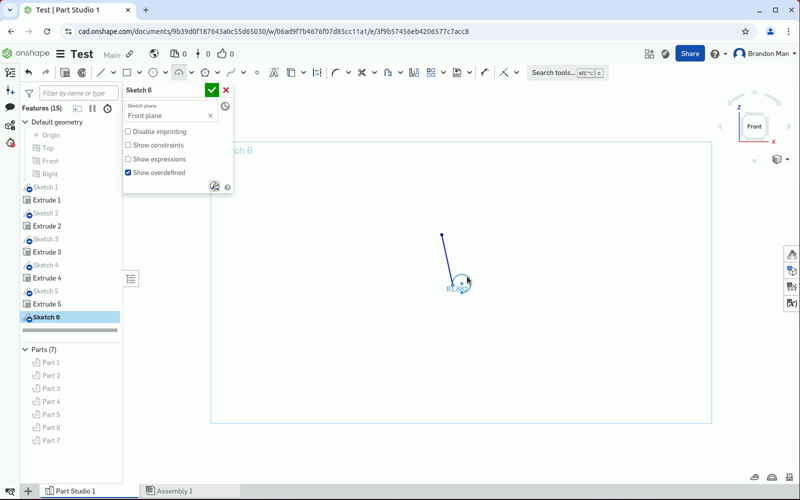
key(l)
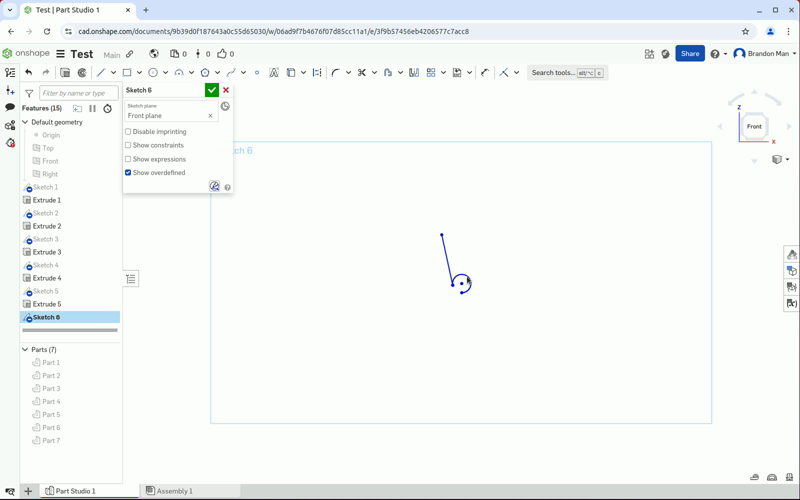
mouse_move(461, 292)
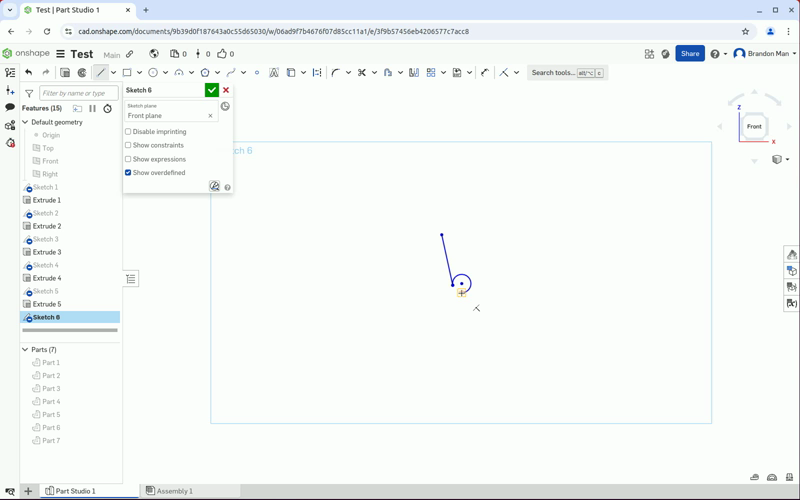
click(461, 292)
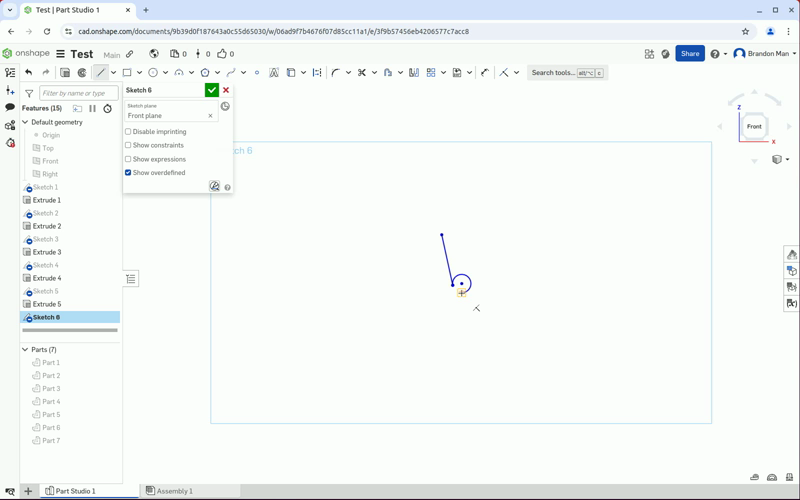
key_down(shift)
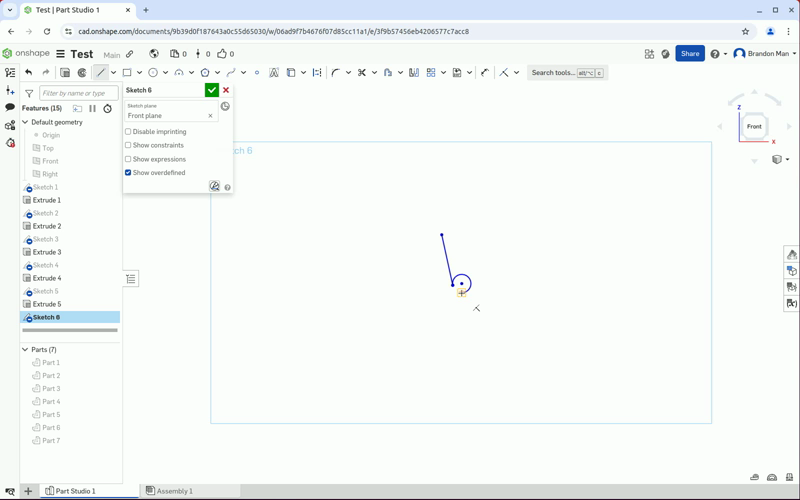
mouse_move(491, 292)
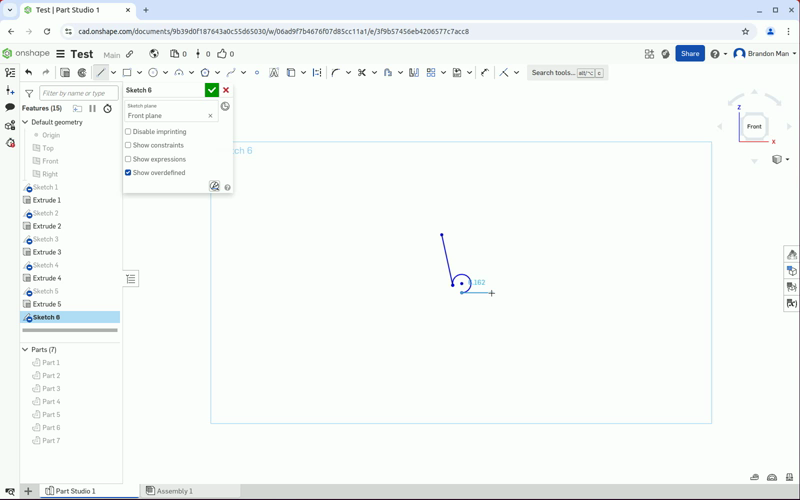
mouse_move(513, 290)
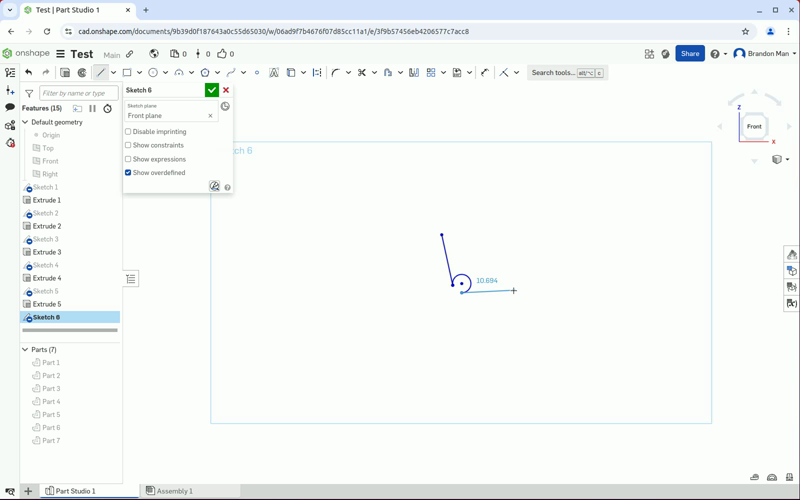
click(513, 290)
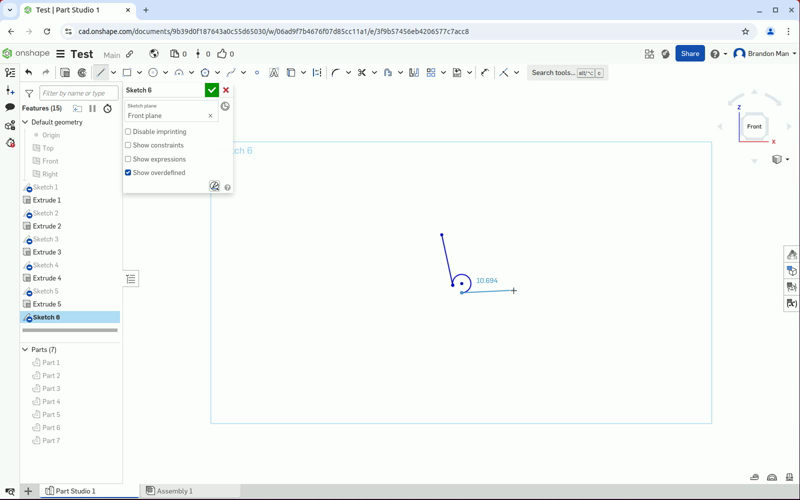
key_up(shift)
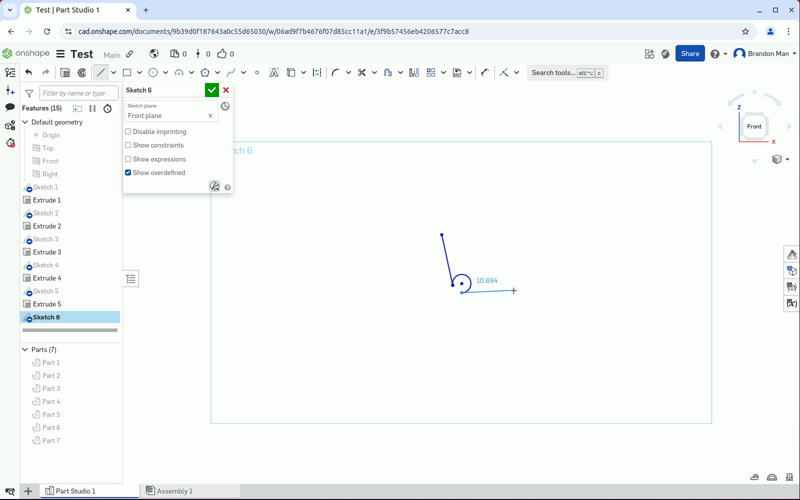
key(esc)
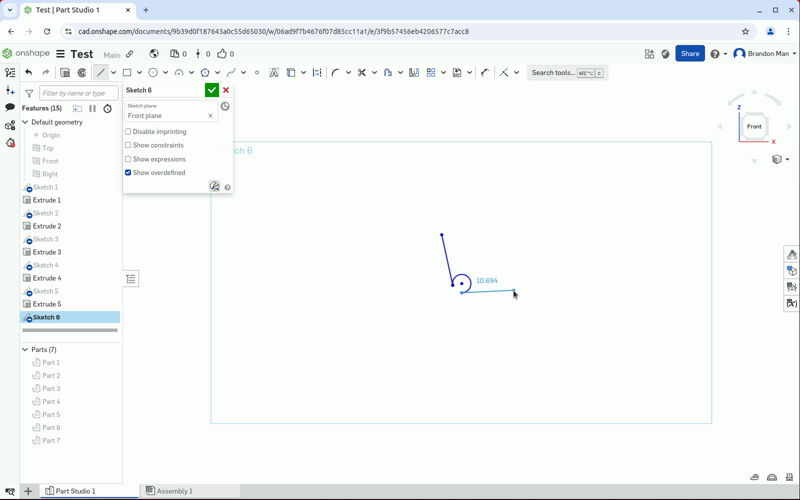
key(a)
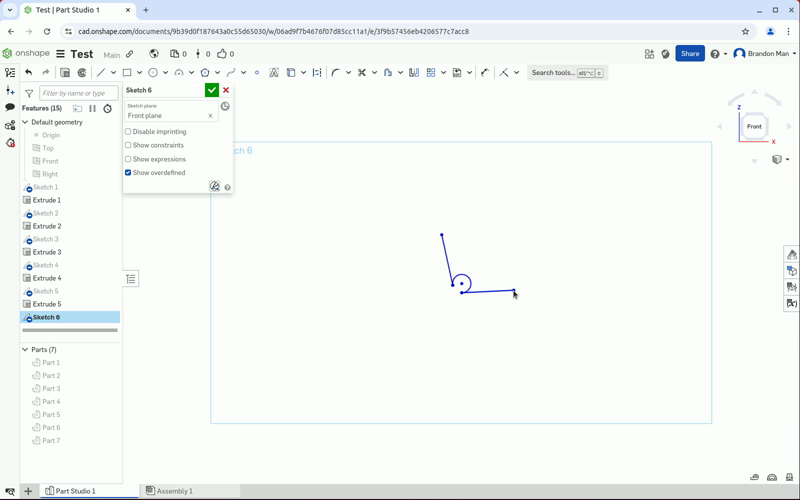
mouse_move(513, 290)
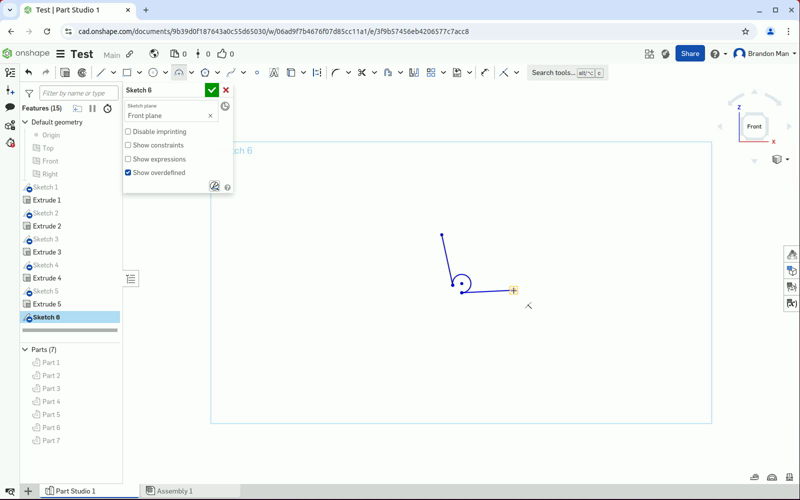
click(513, 290)
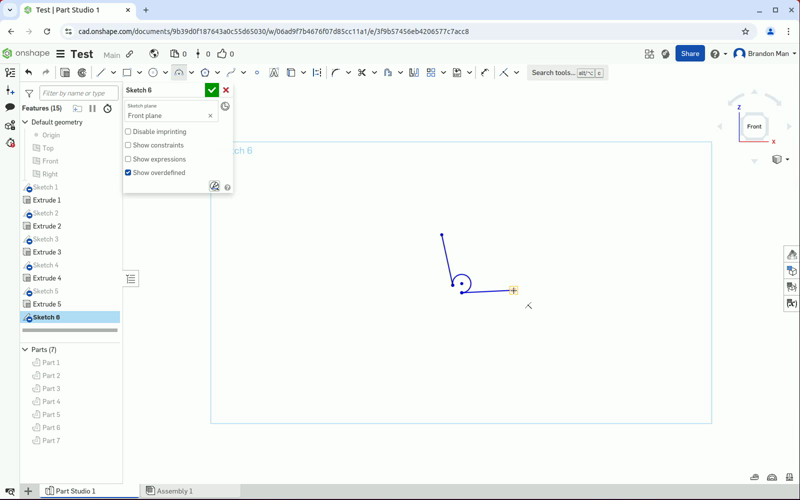
key_down(shift)
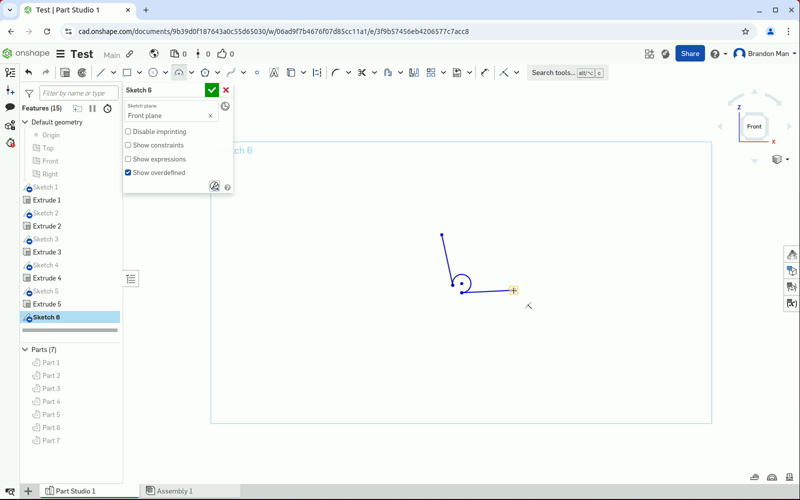
mouse_move(513, 276)
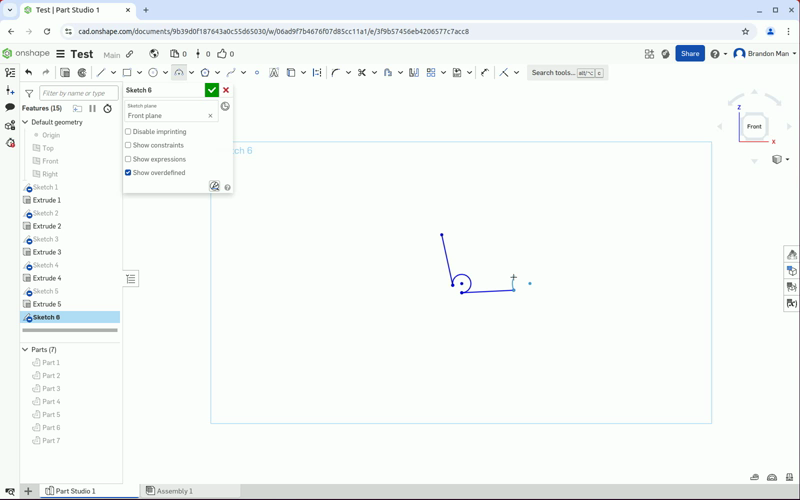
click(513, 276)
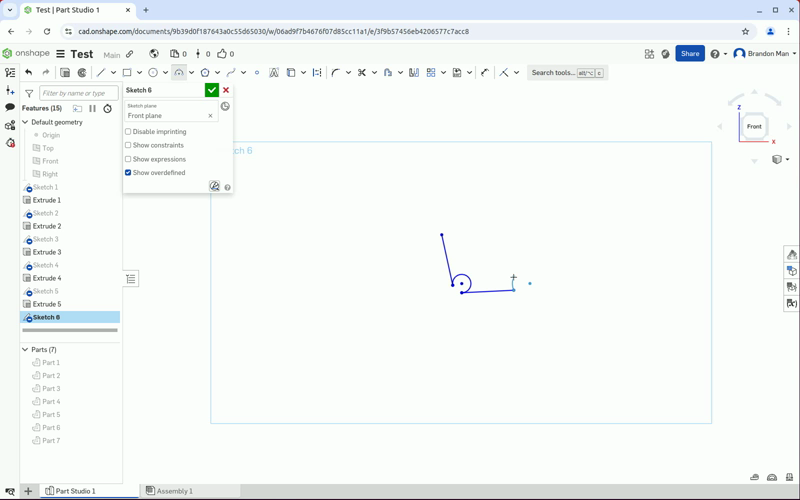
mouse_move(506, 283)
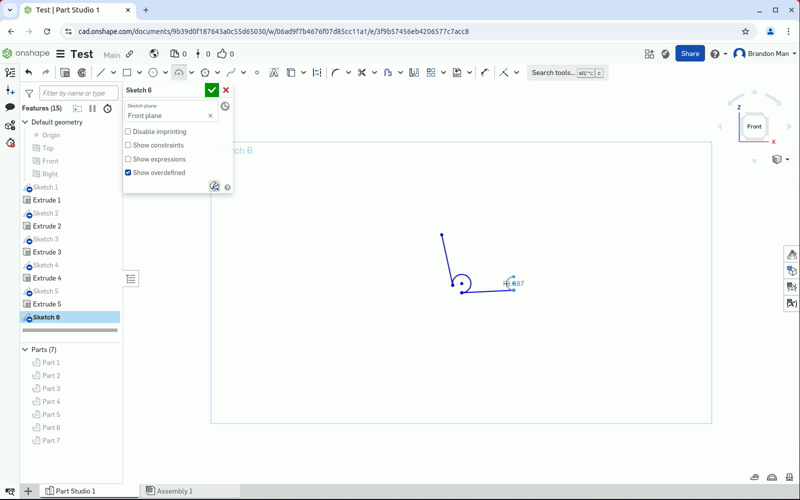
click(506, 283)
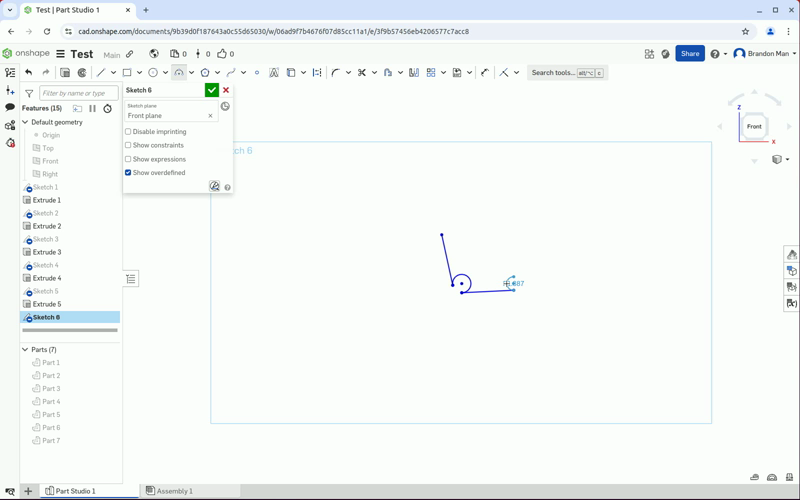
key_up(shift)
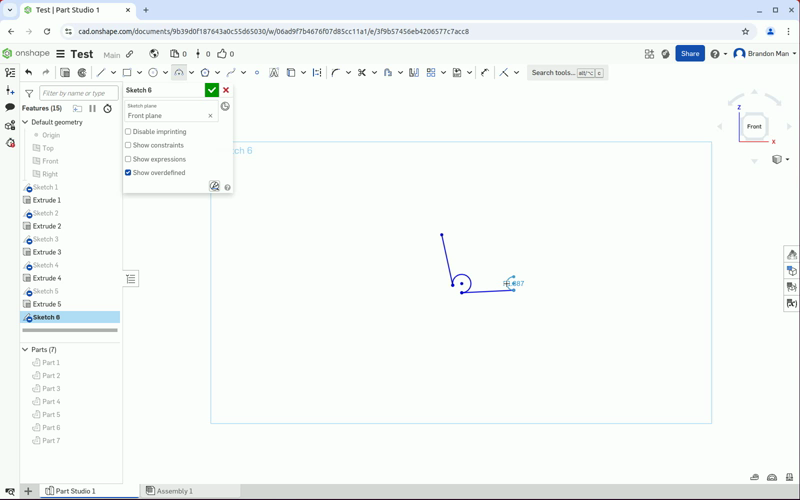
key(esc)
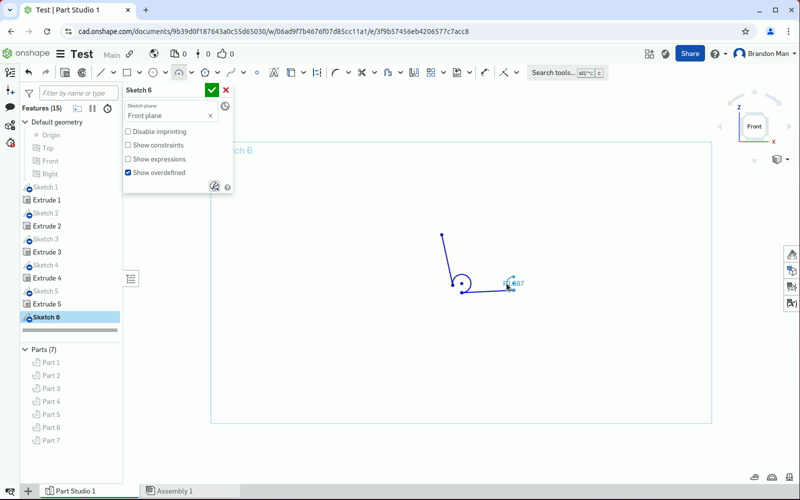
key(l)
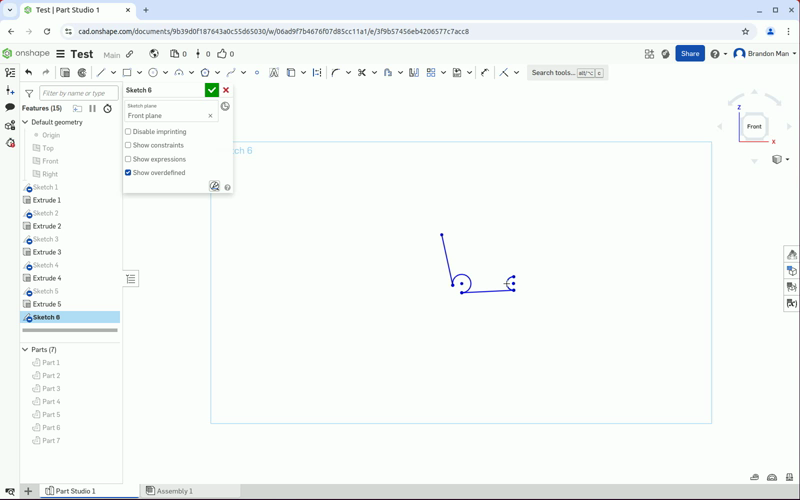
mouse_move(513, 276)
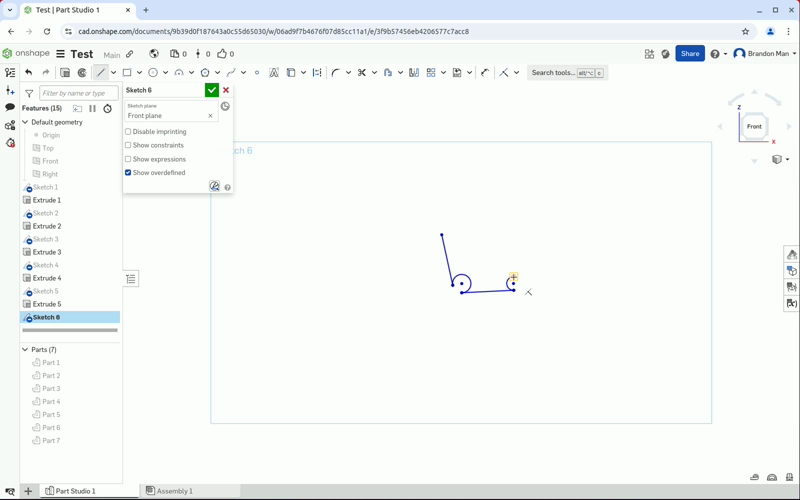
click(513, 276)
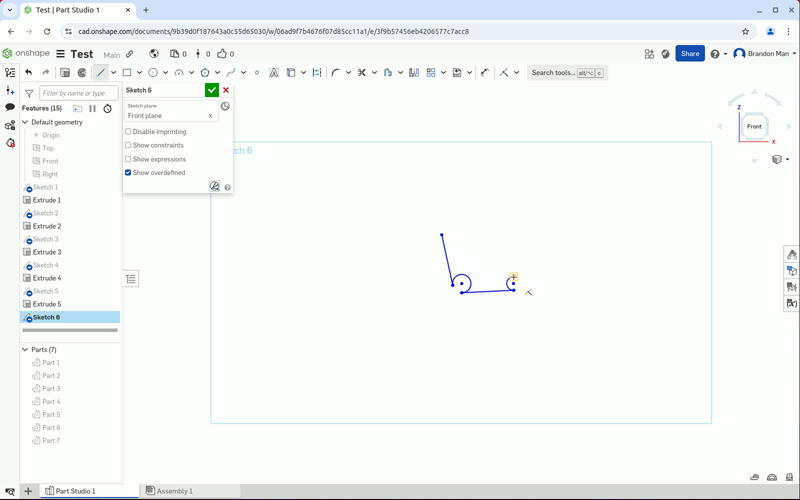
key_down(shift)
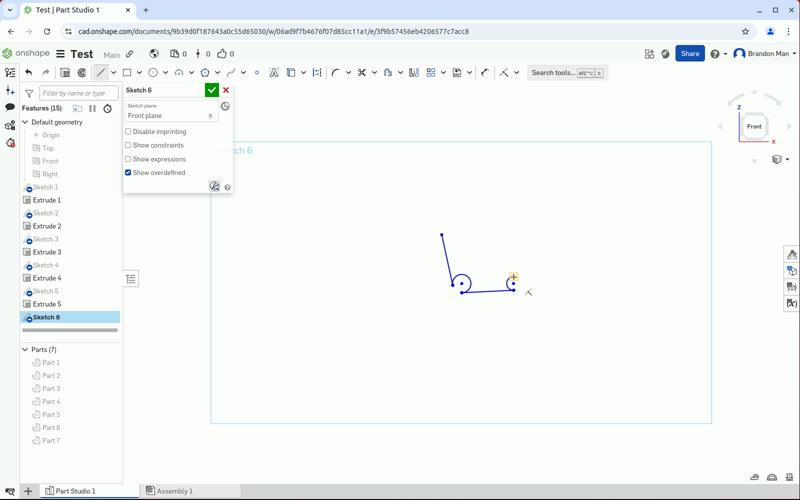
mouse_move(543, 276)
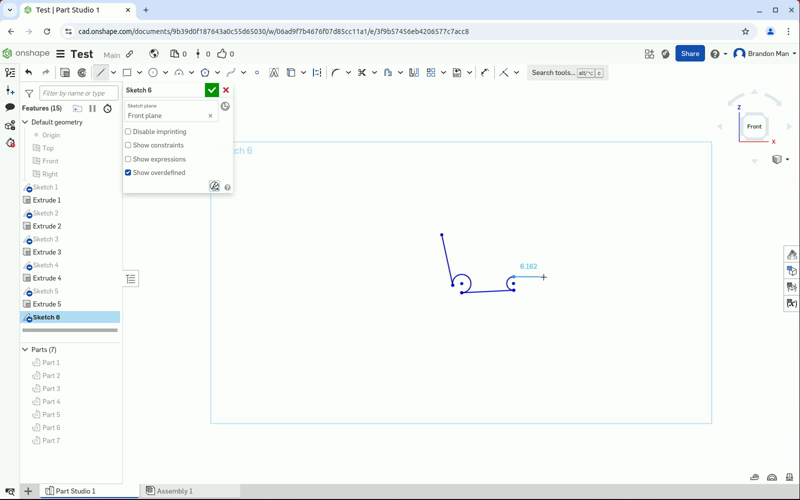
mouse_move(478, 275)
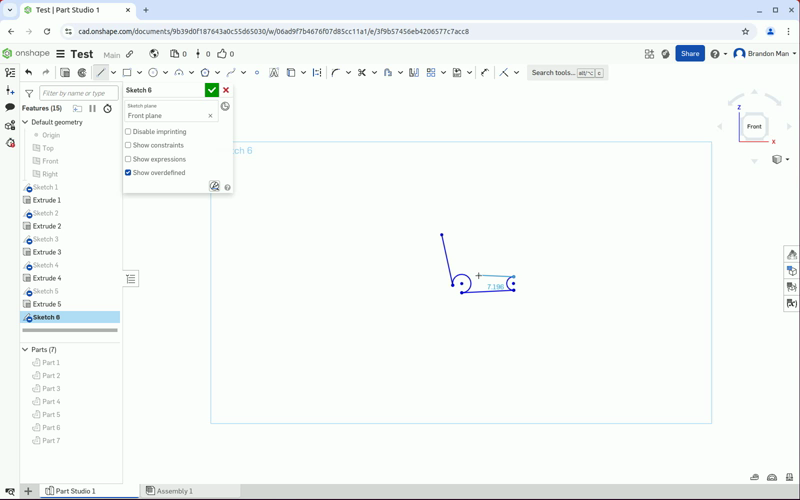
click(478, 275)
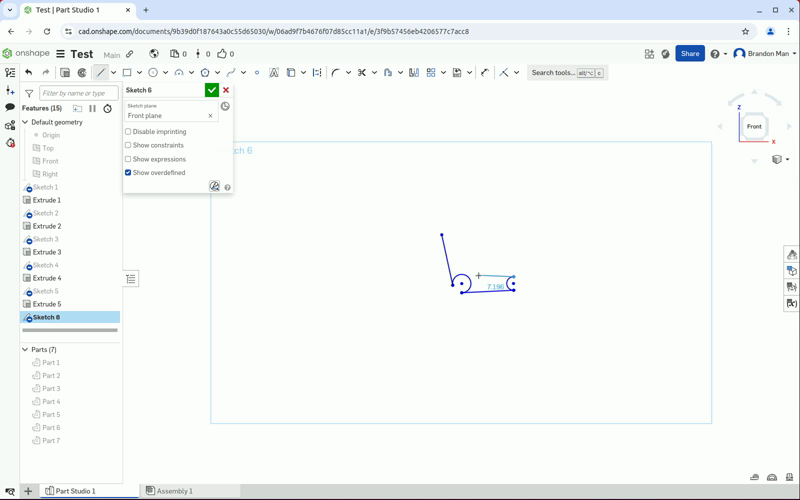
key_up(shift)
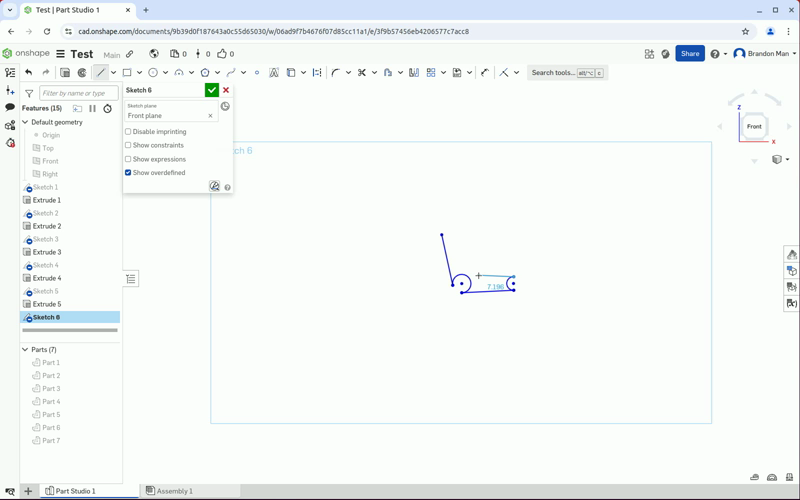
key(esc)
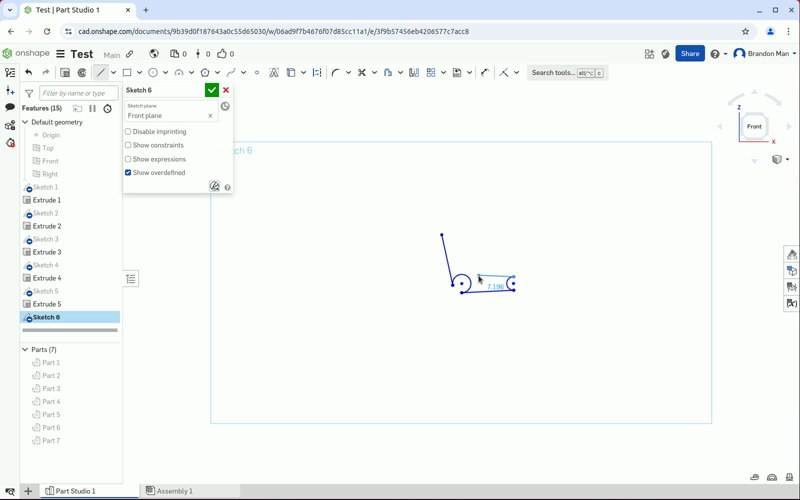
key(a)
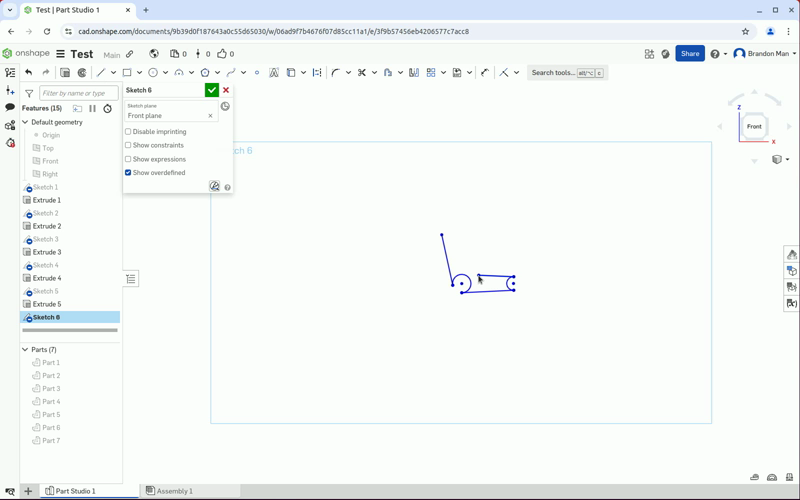
mouse_move(478, 275)
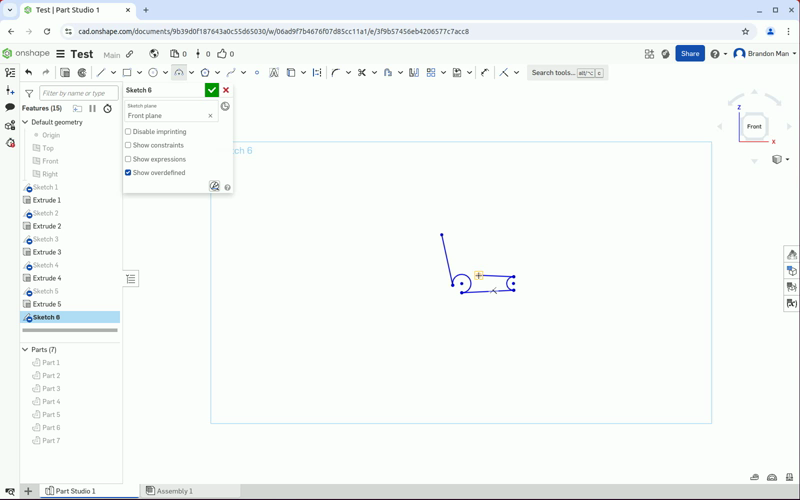
click(478, 275)
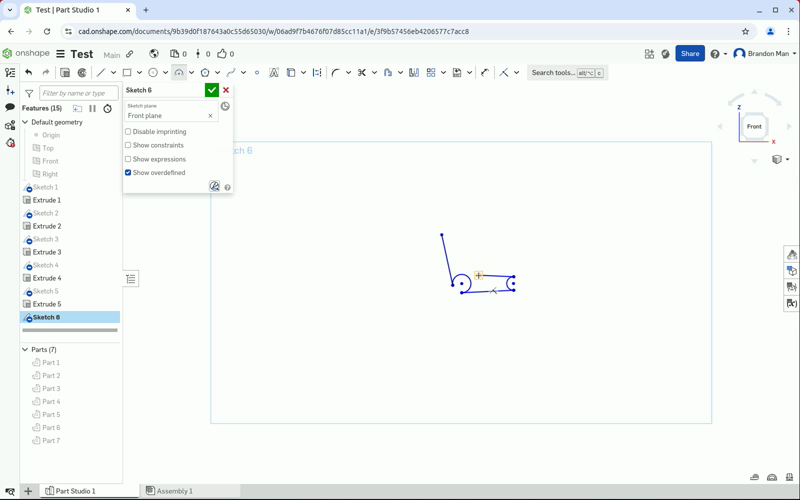
key_down(shift)
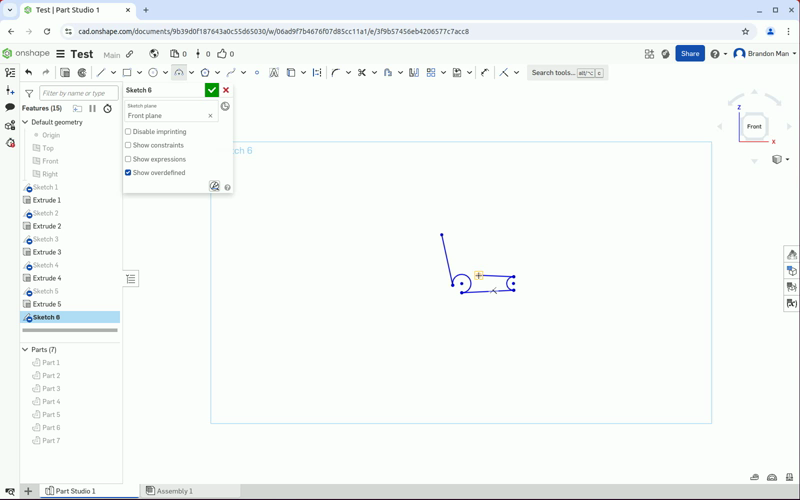
mouse_move(473, 269)
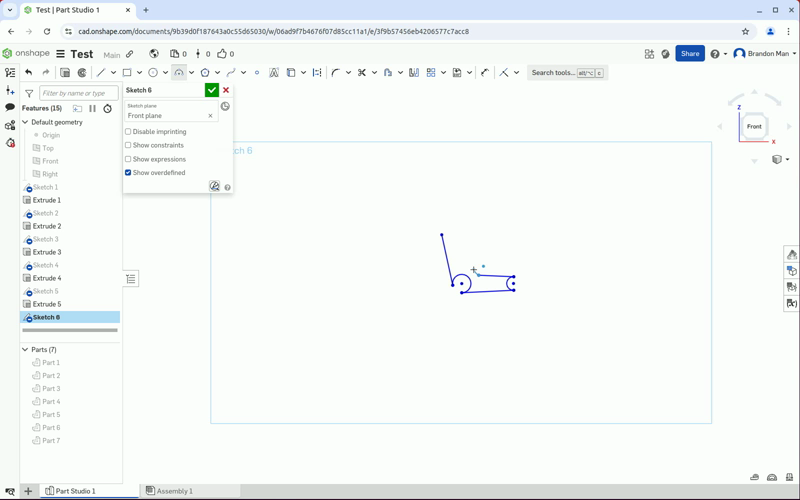
click(473, 269)
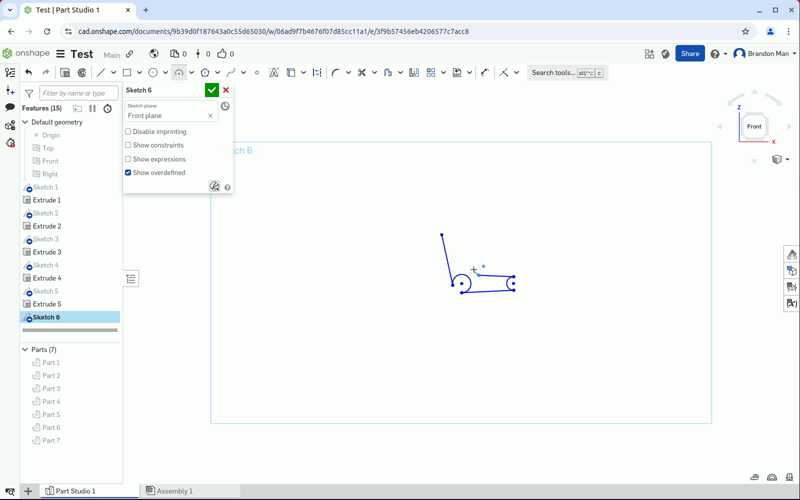
mouse_move(474, 273)
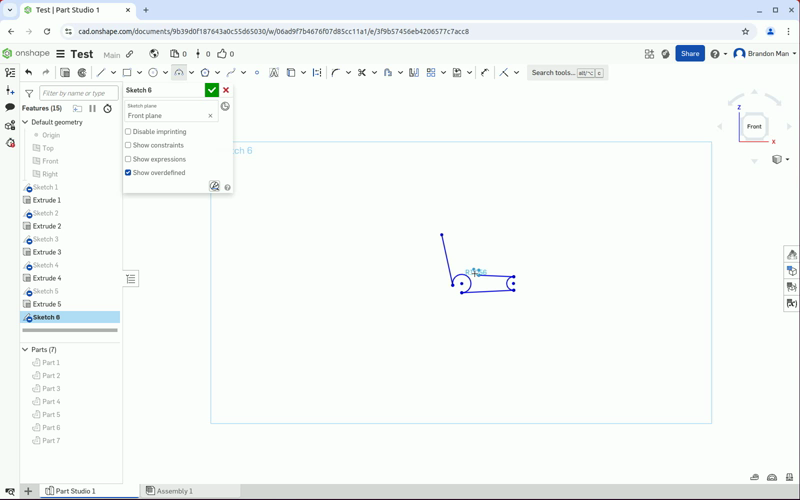
scroll(6)
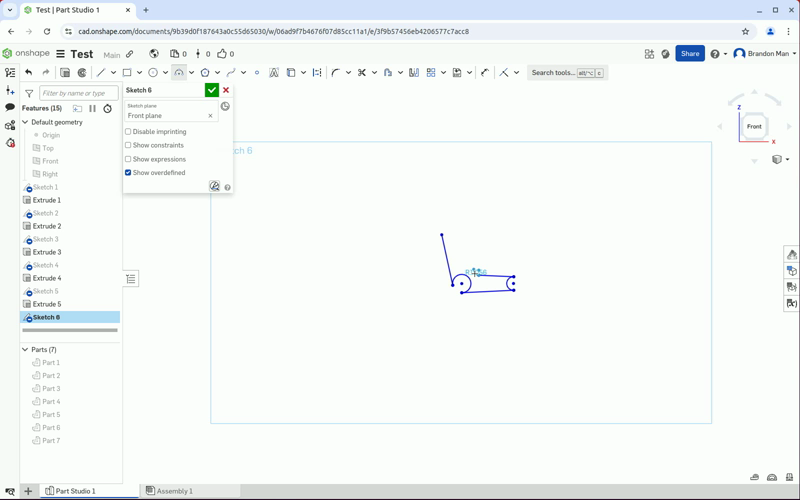
scroll(6)
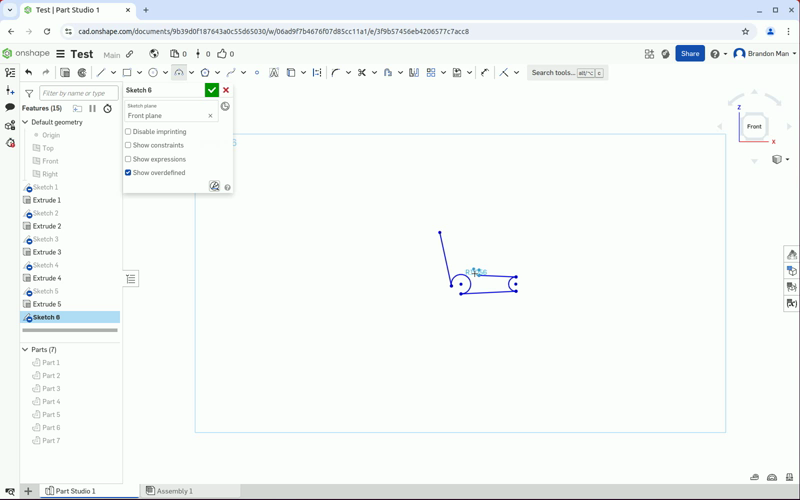
scroll(6)
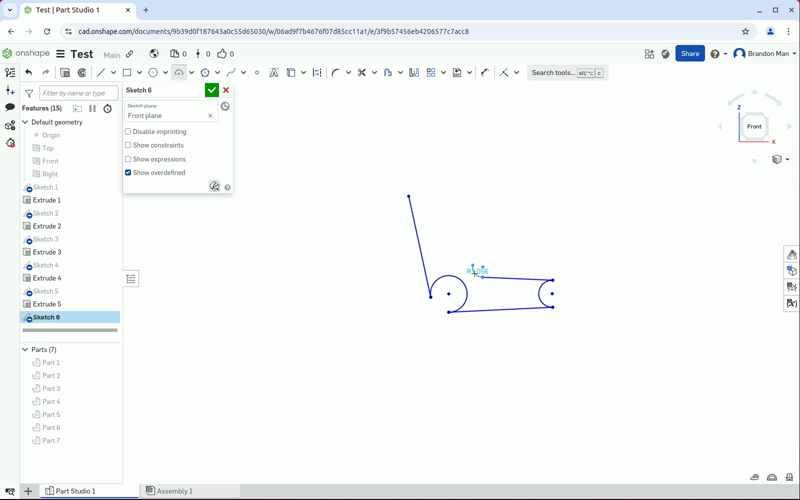
scroll(6)
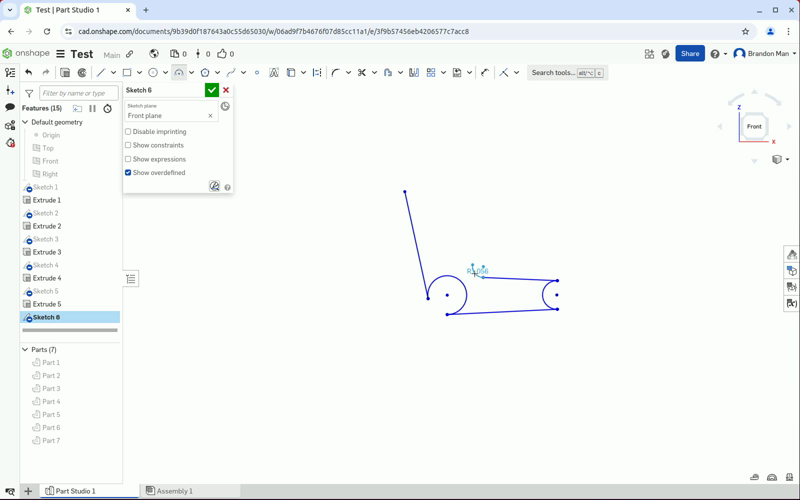
scroll(6)
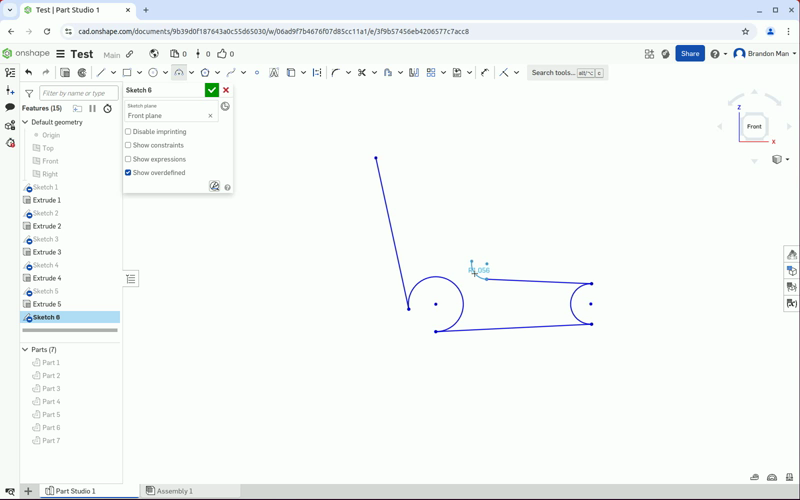
scroll(6)
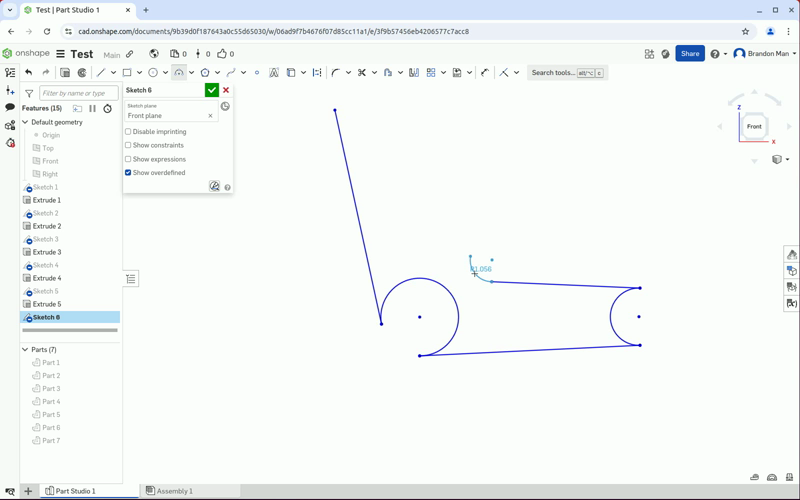
scroll(6)
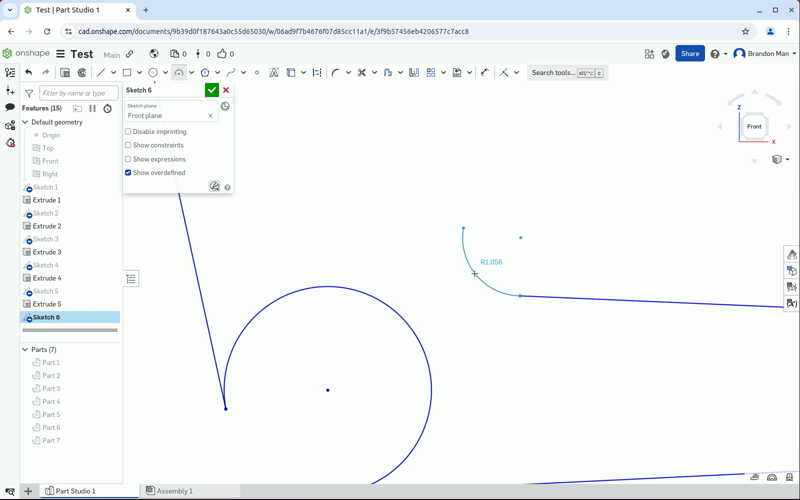
click(474, 273)
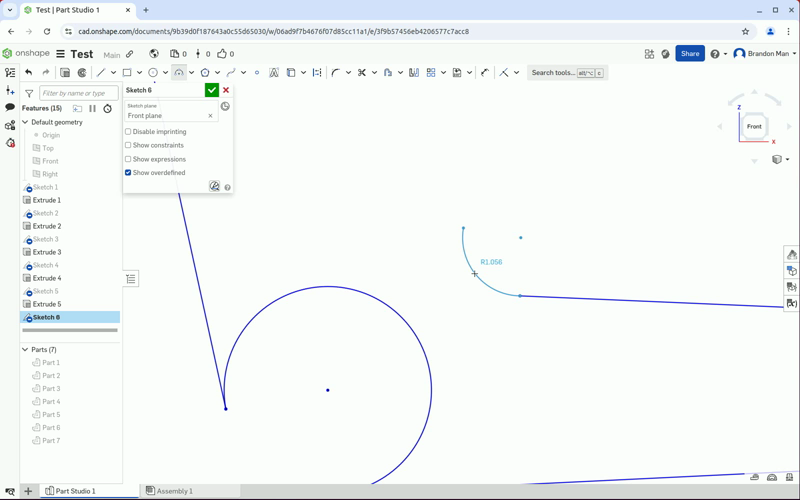
scroll(-6)
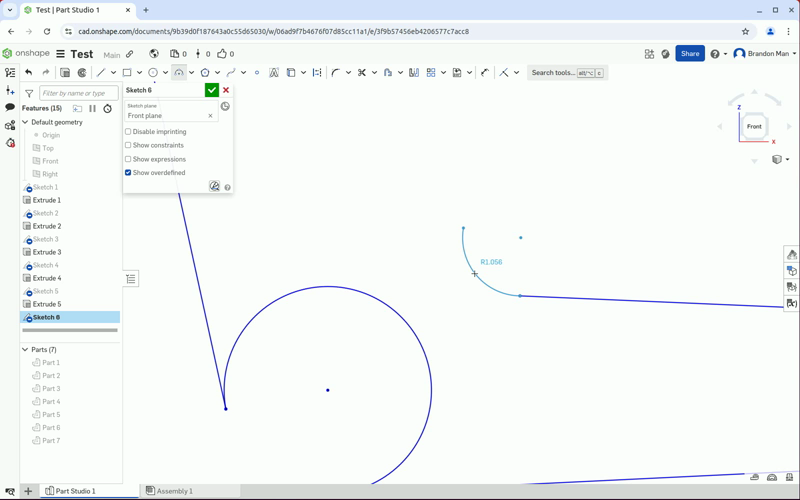
scroll(-6)
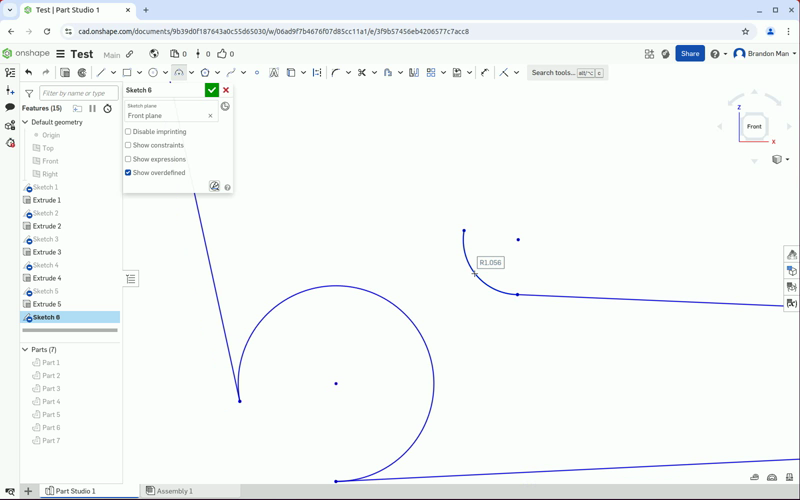
scroll(-6)
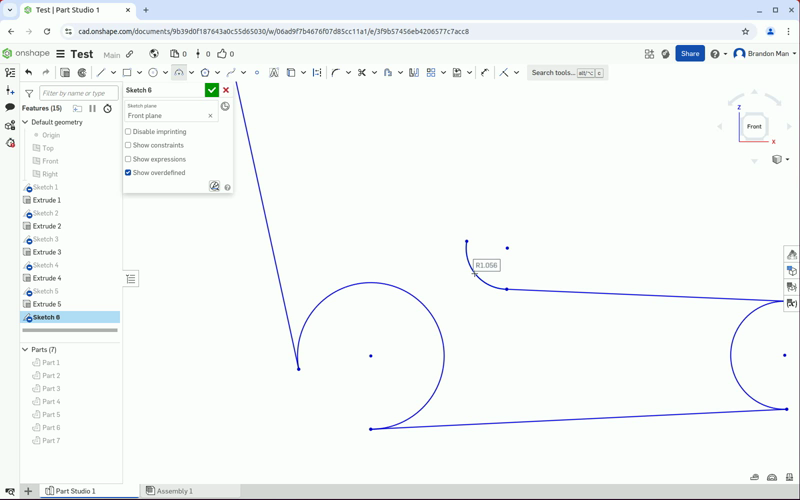
scroll(-6)
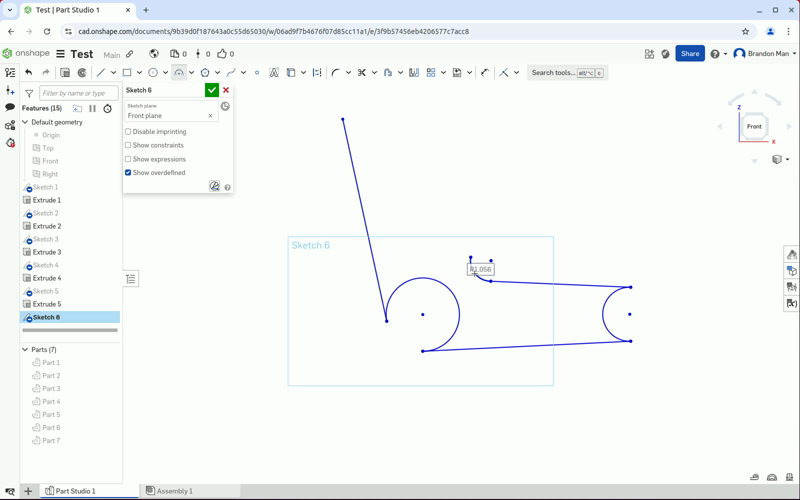
scroll(-6)
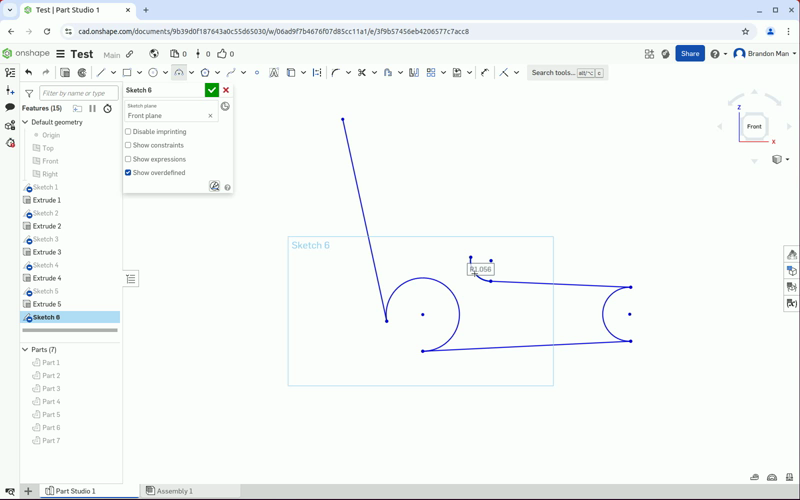
scroll(-6)
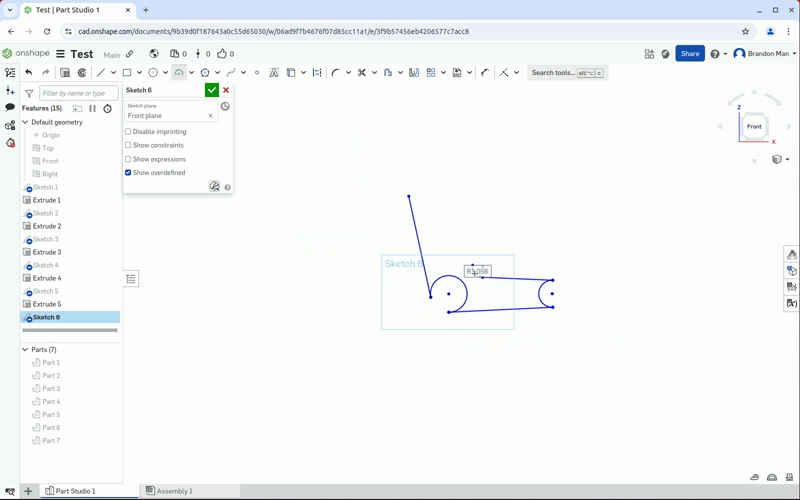
scroll(-6)
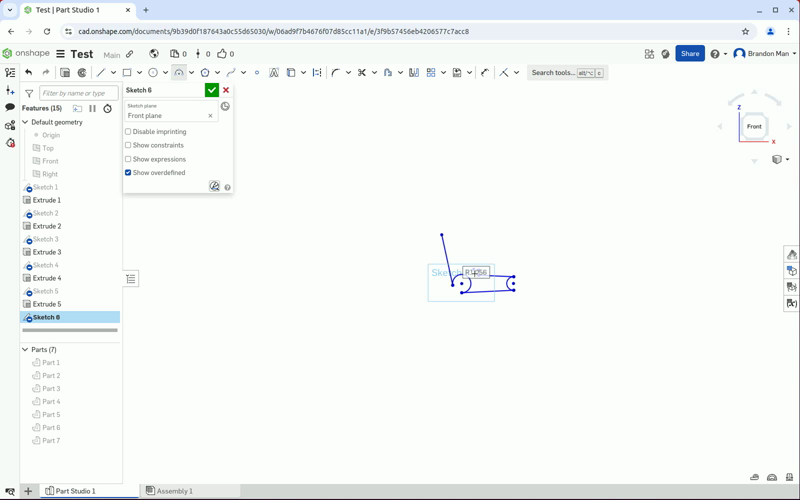
key_up(shift)
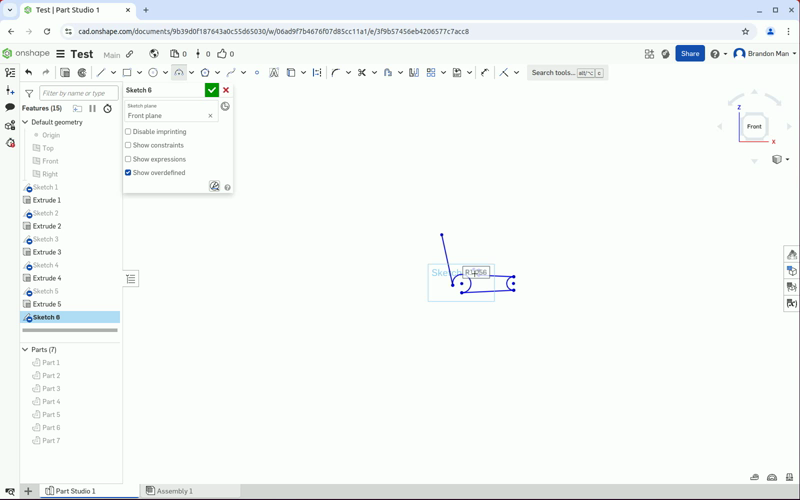
key(esc)
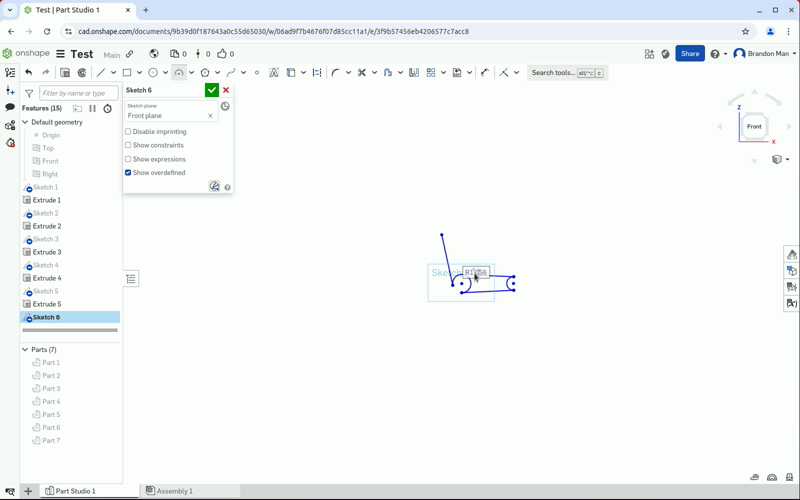
key(l)
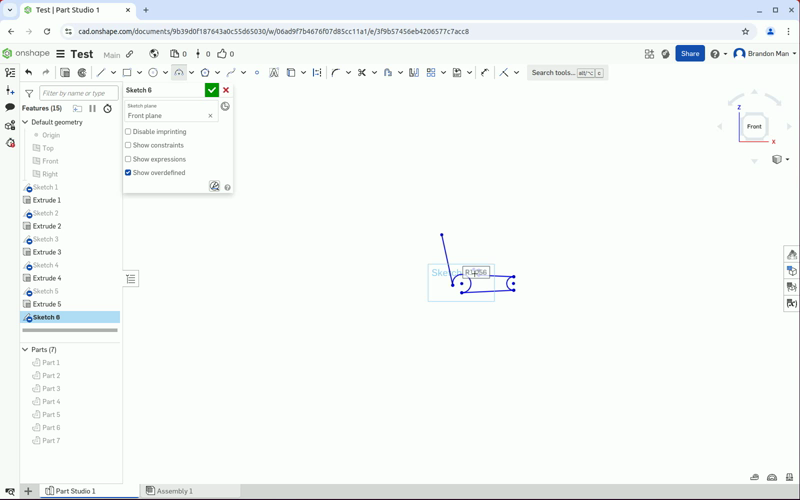
mouse_move(473, 269)
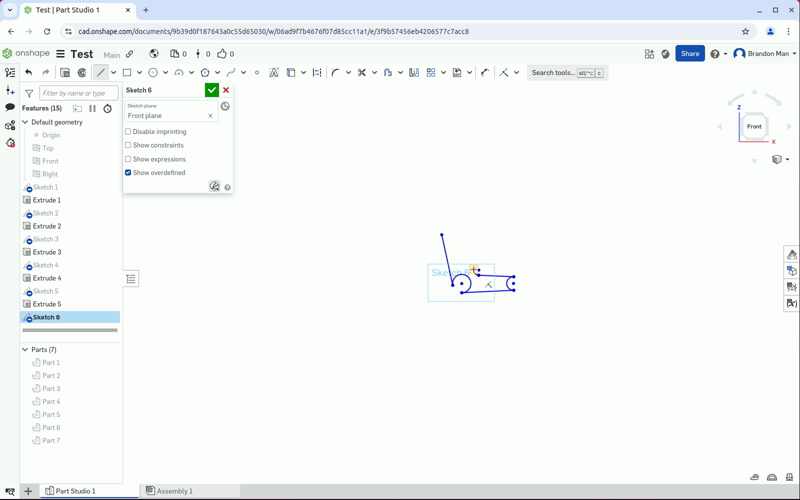
scroll(6)
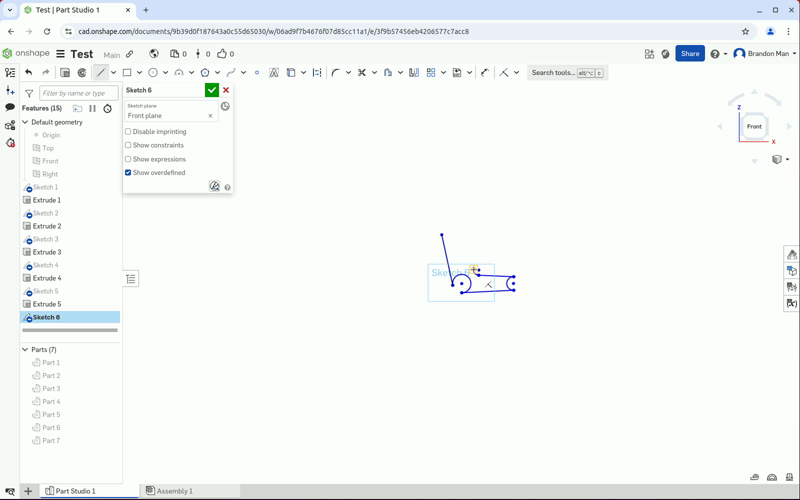
scroll(6)
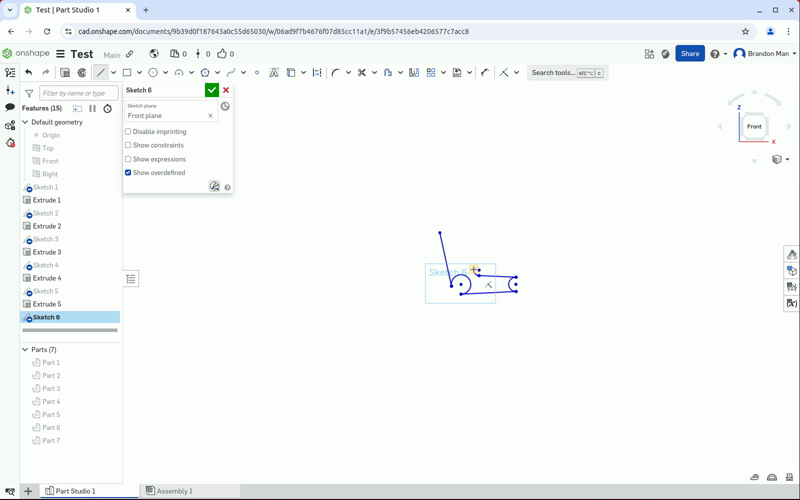
scroll(6)
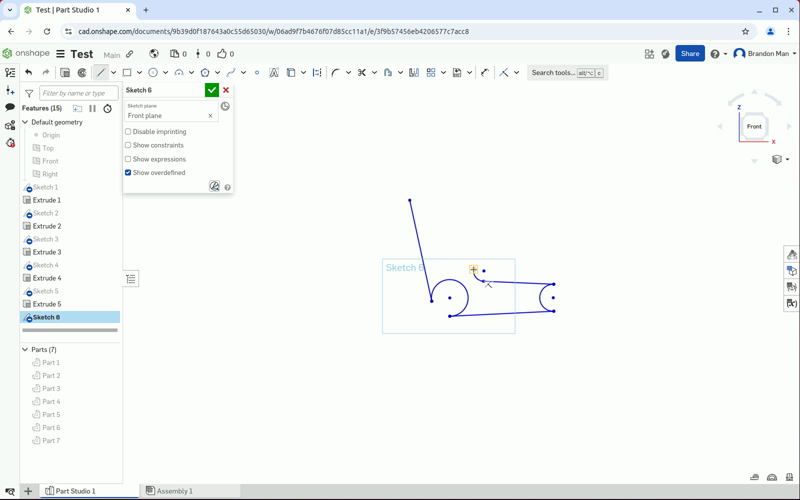
scroll(6)
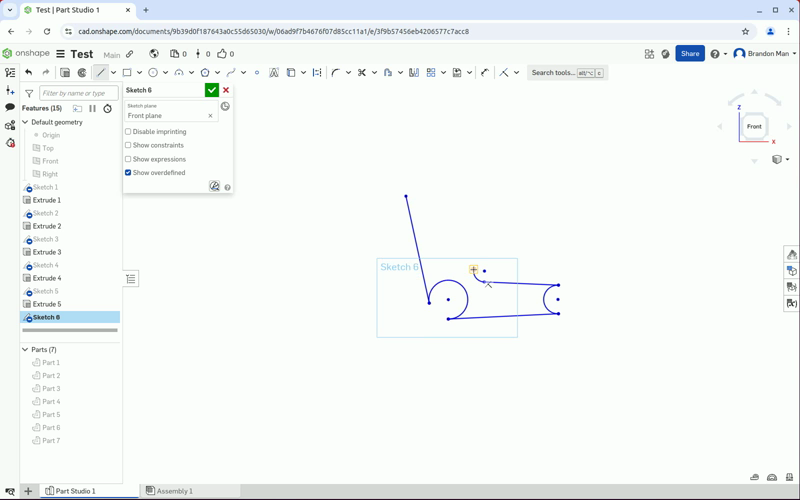
scroll(6)
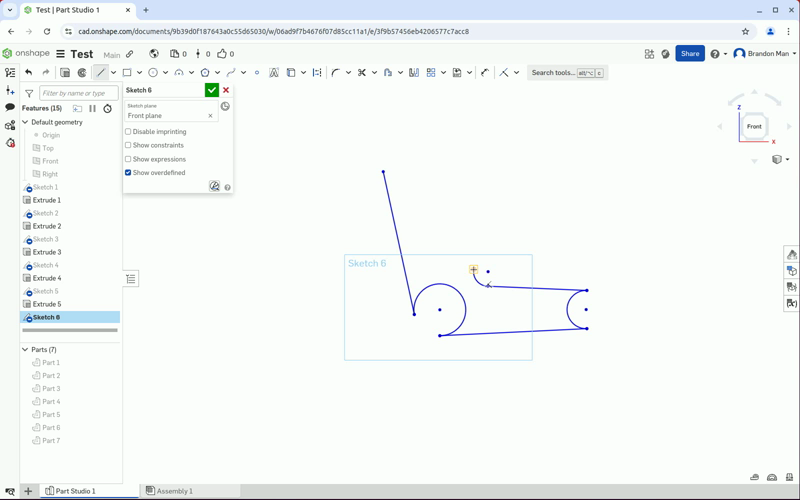
scroll(6)
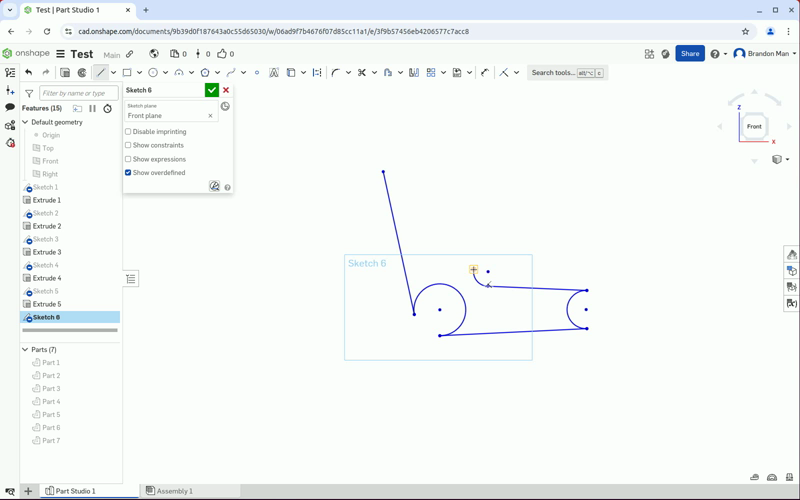
scroll(6)
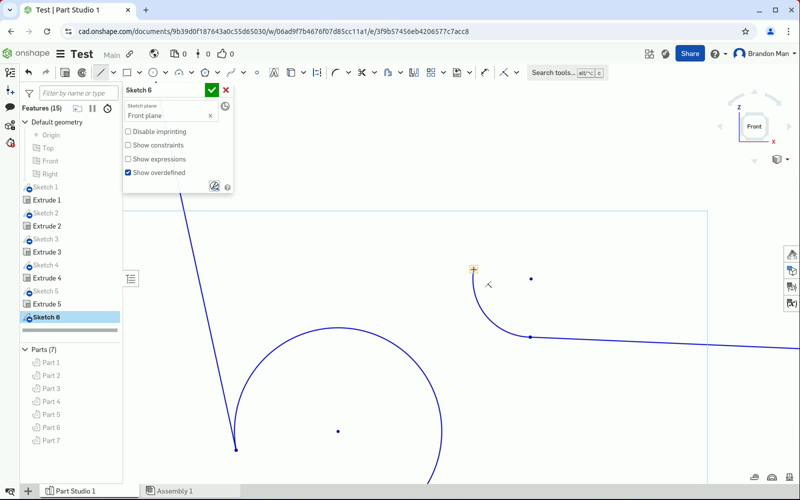
click(473, 269)
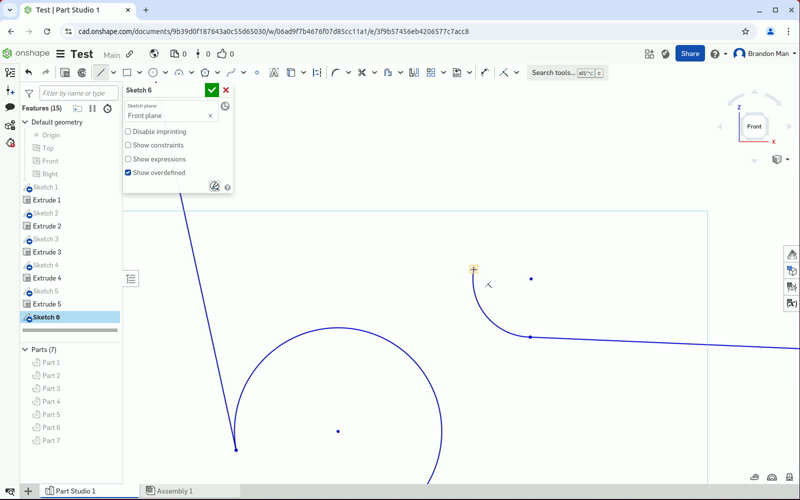
scroll(-6)
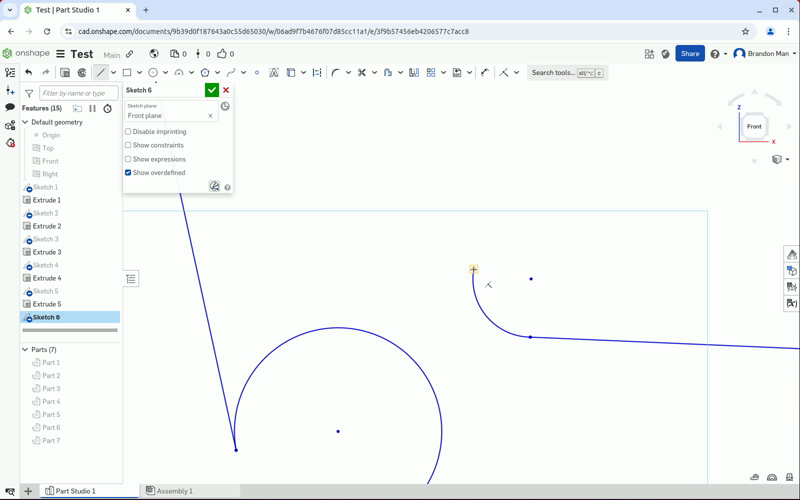
scroll(-6)
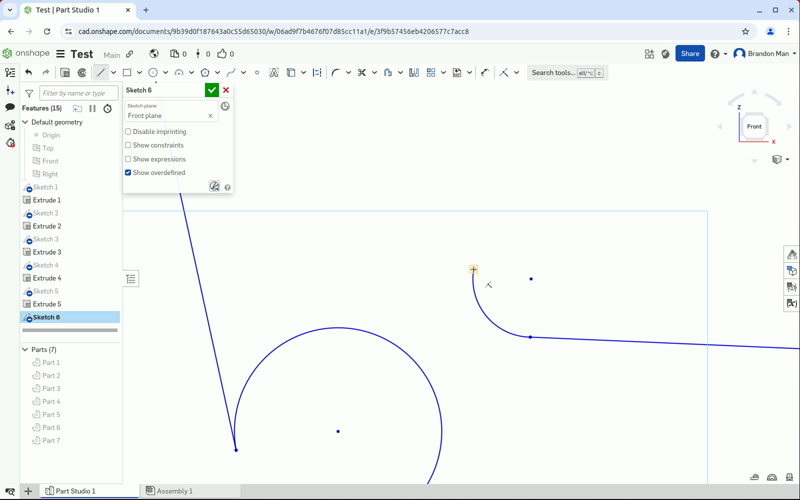
scroll(-6)
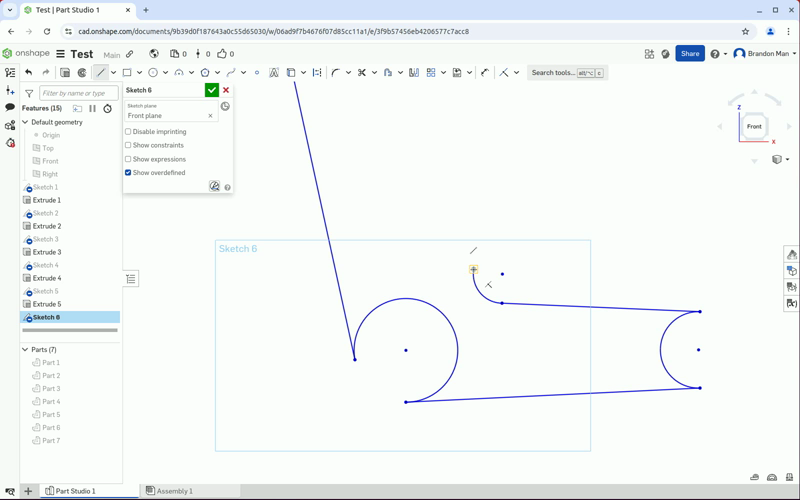
scroll(-6)
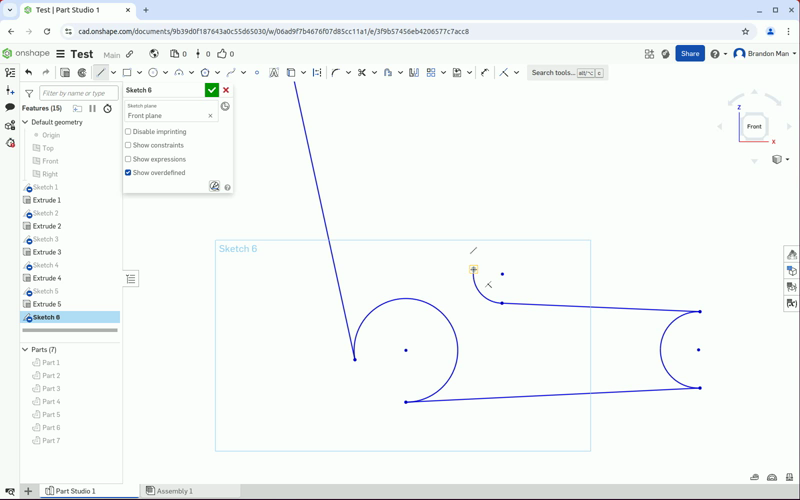
scroll(-6)
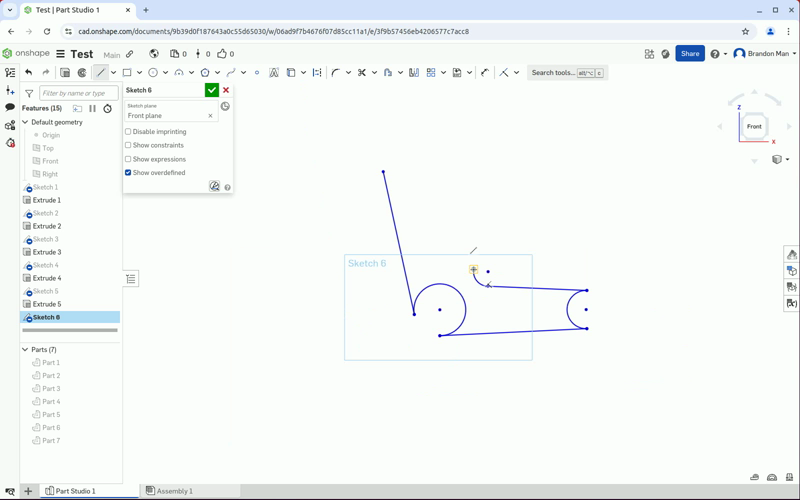
scroll(-6)
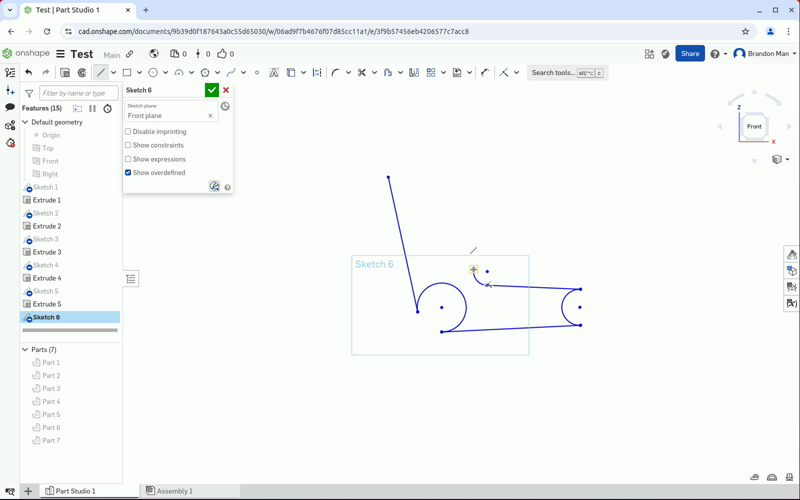
scroll(-6)
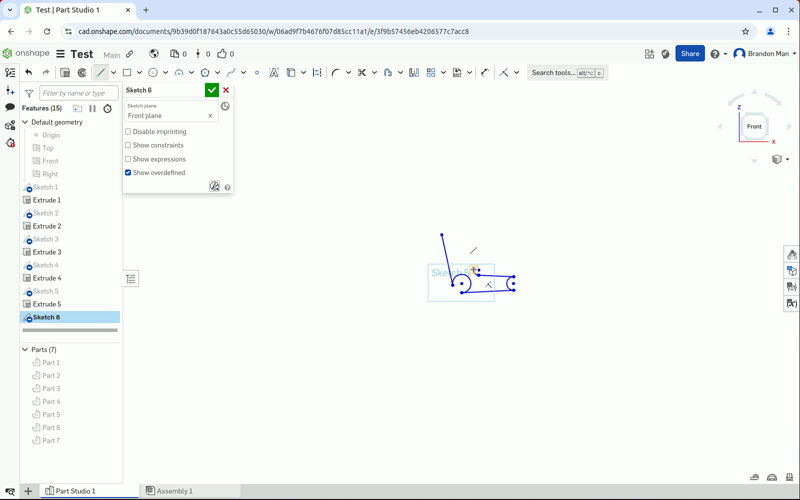
key_down(shift)
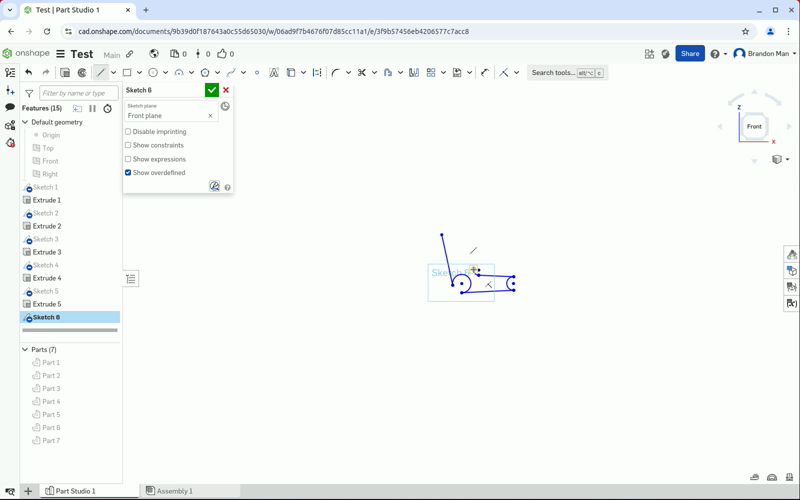
mouse_move(503, 269)
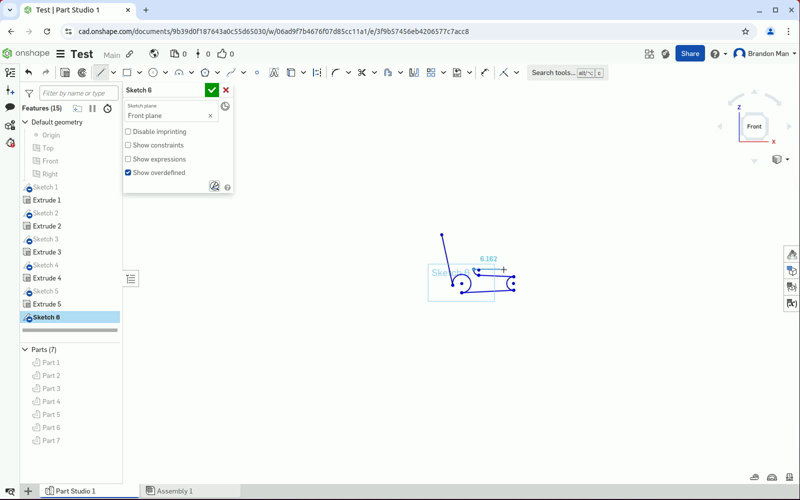
mouse_move(480, 234)
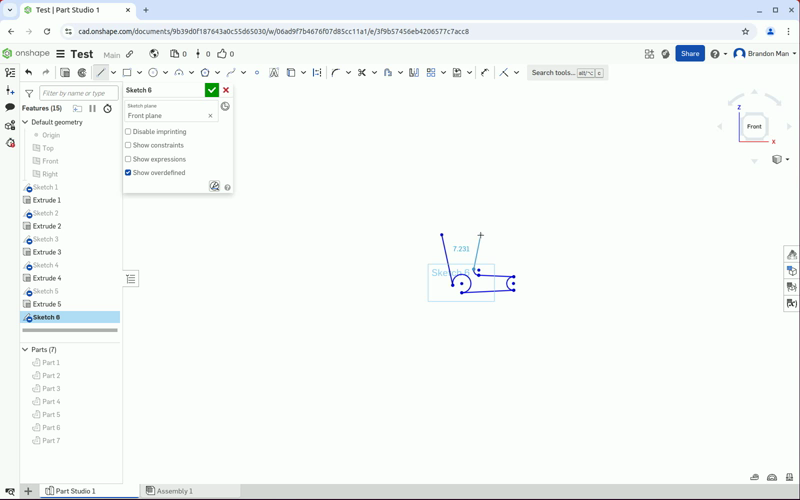
click(480, 234)
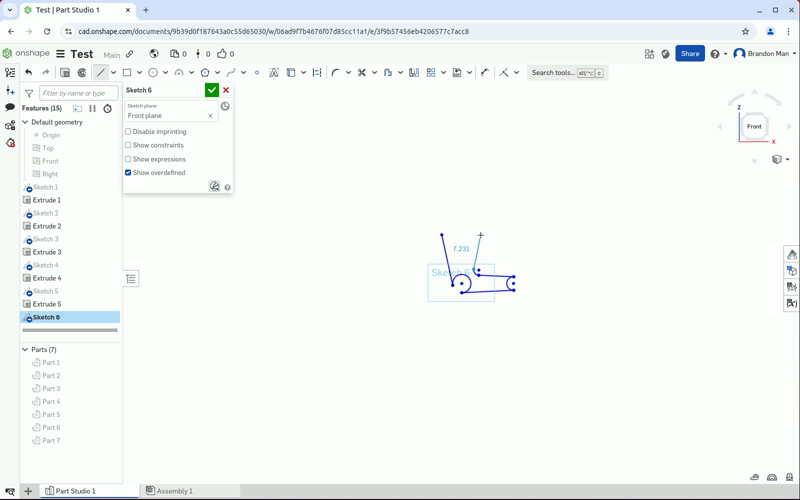
key_up(shift)
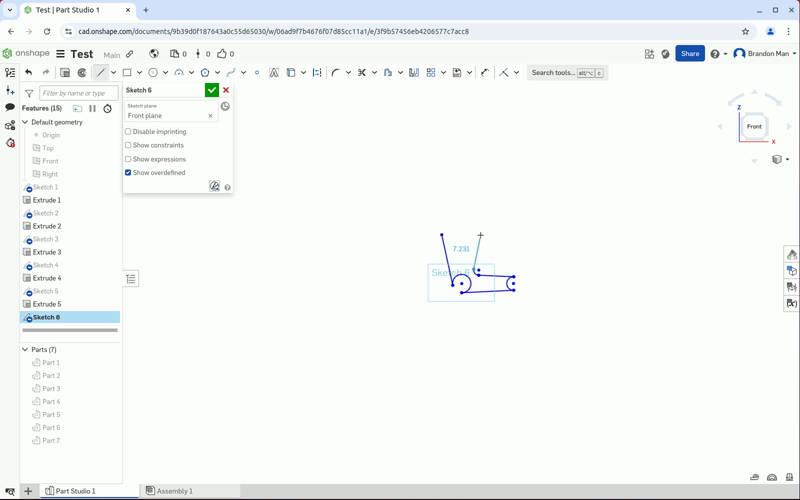
key(esc)
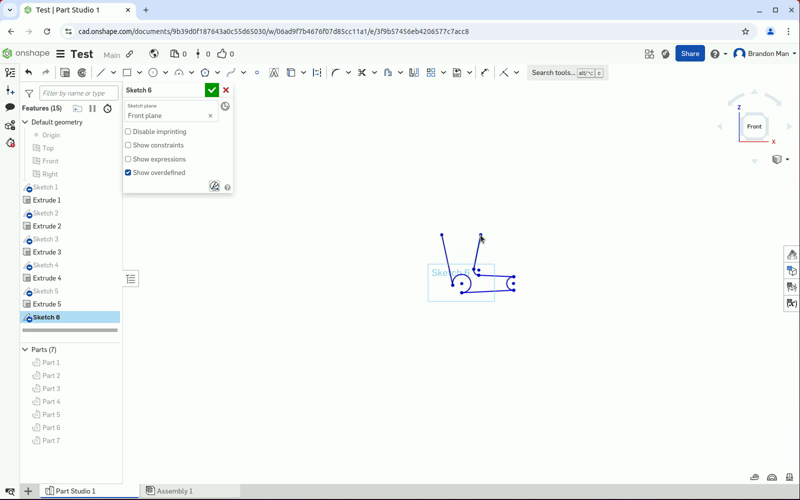
key(a)
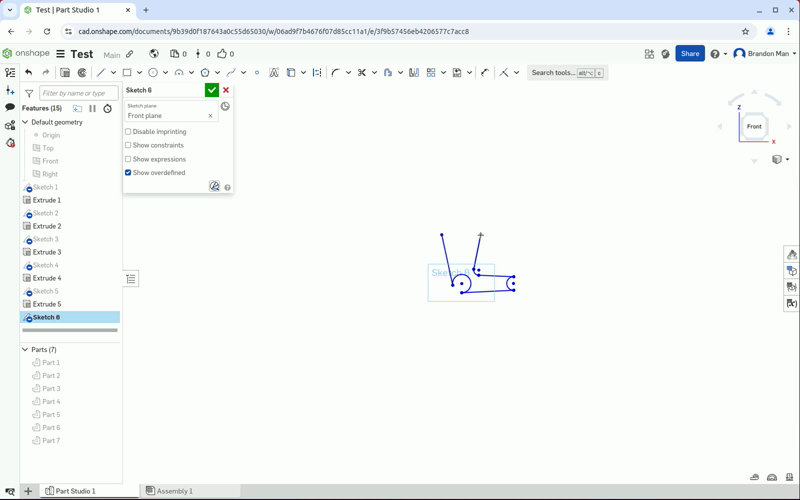
mouse_move(480, 234)
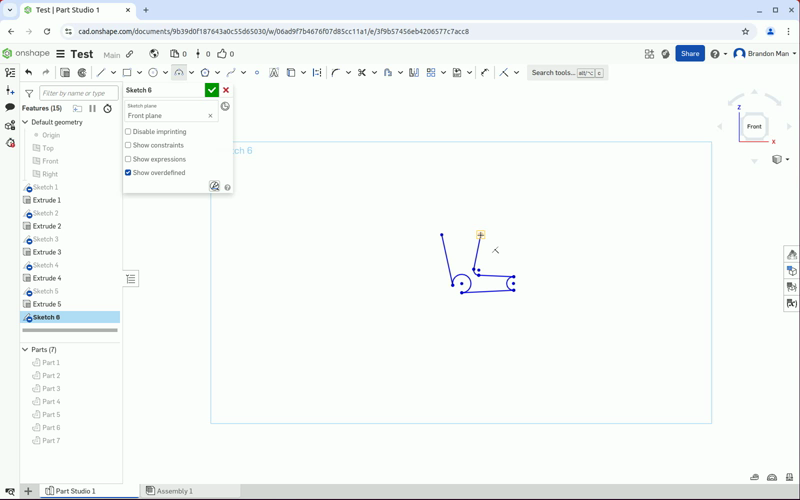
click(480, 234)
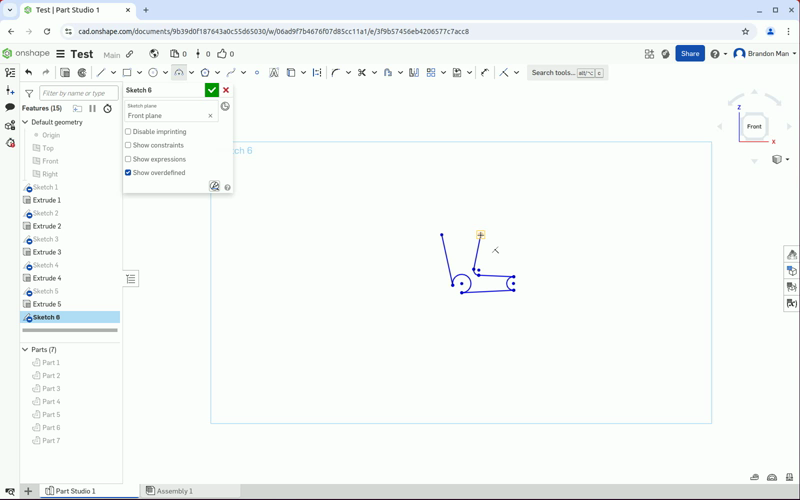
mouse_move(441, 234)
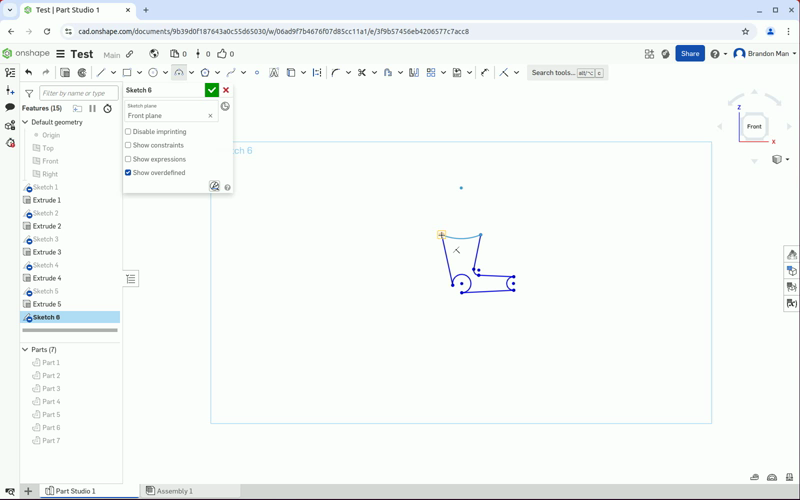
click(441, 234)
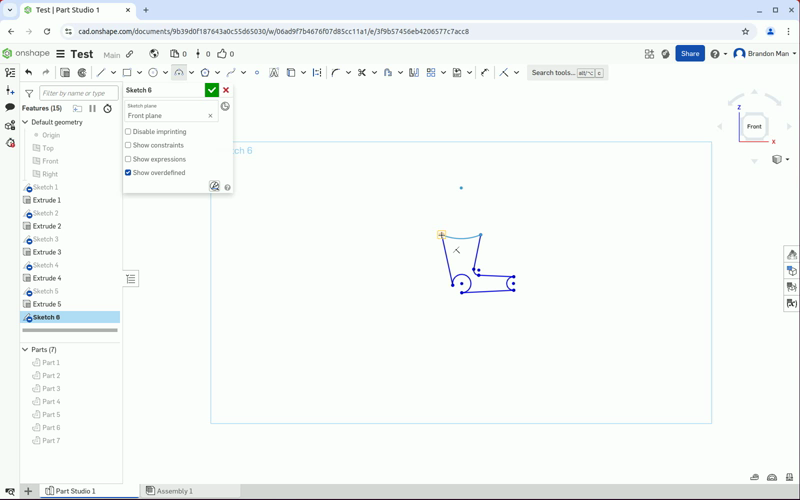
key_down(shift)
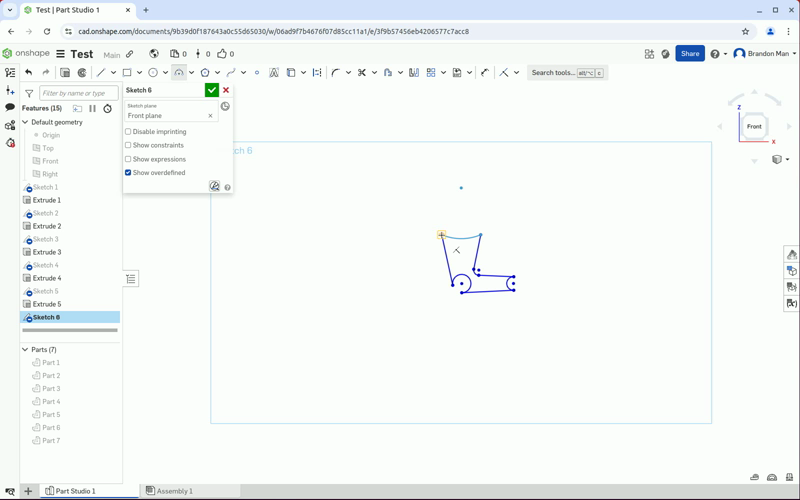
mouse_move(461, 250)
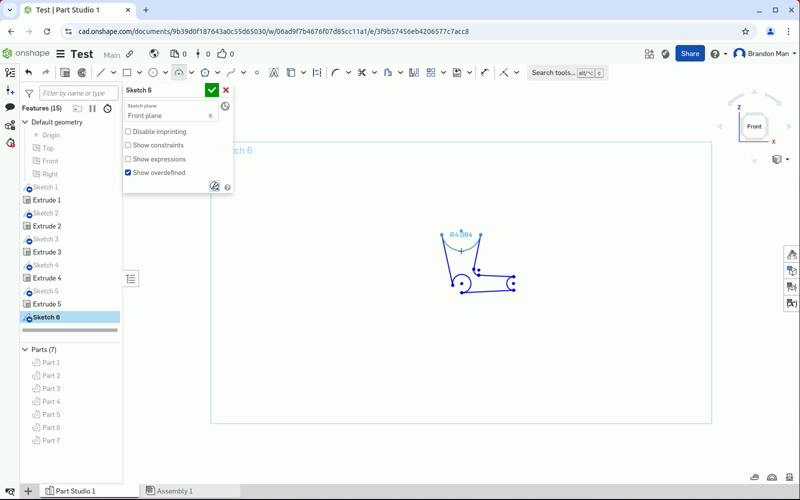
click(461, 250)
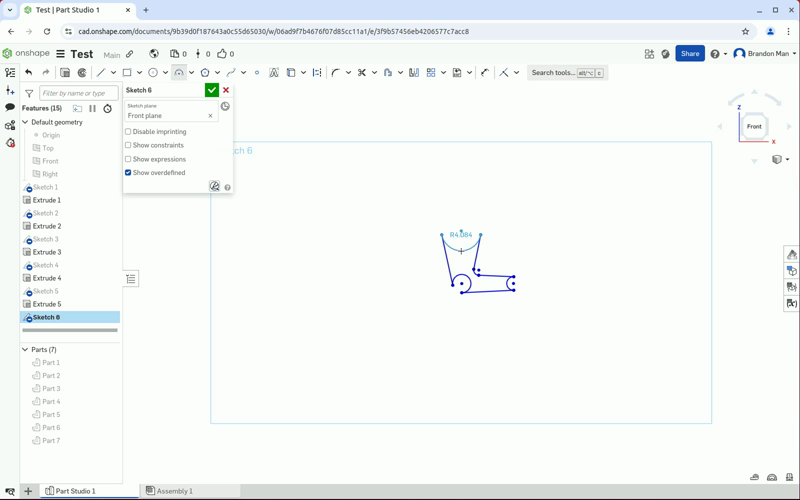
key_up(shift)
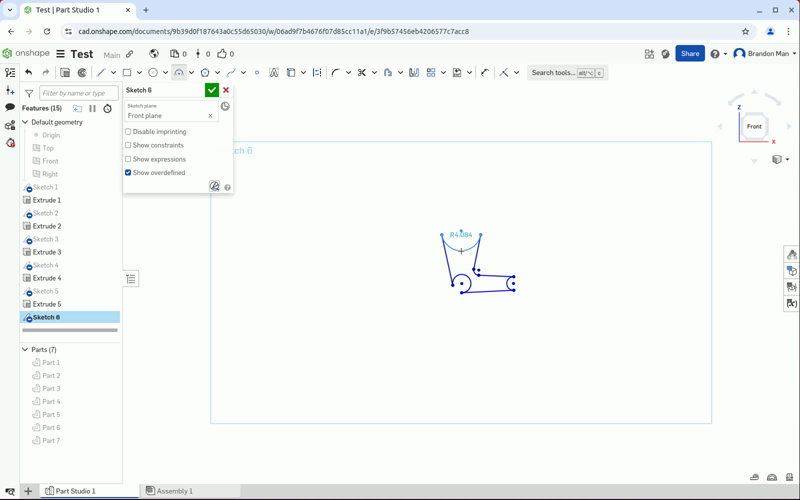
key(esc)
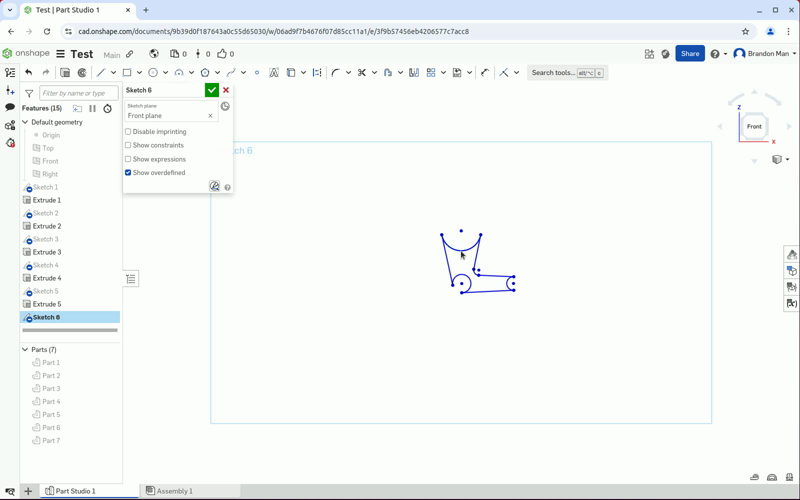
mouse_move(454, 270)
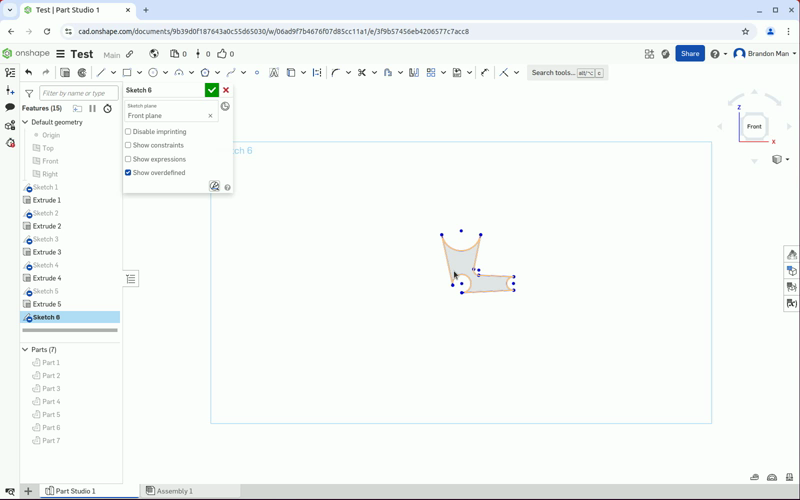
scroll(6)
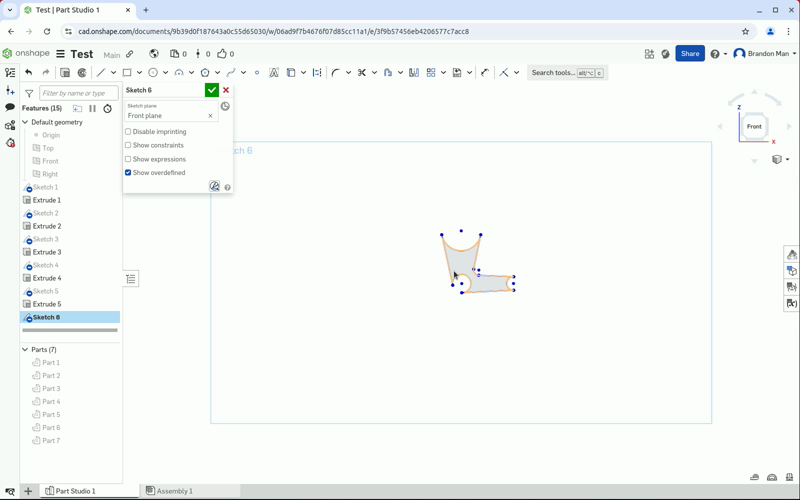
scroll(6)
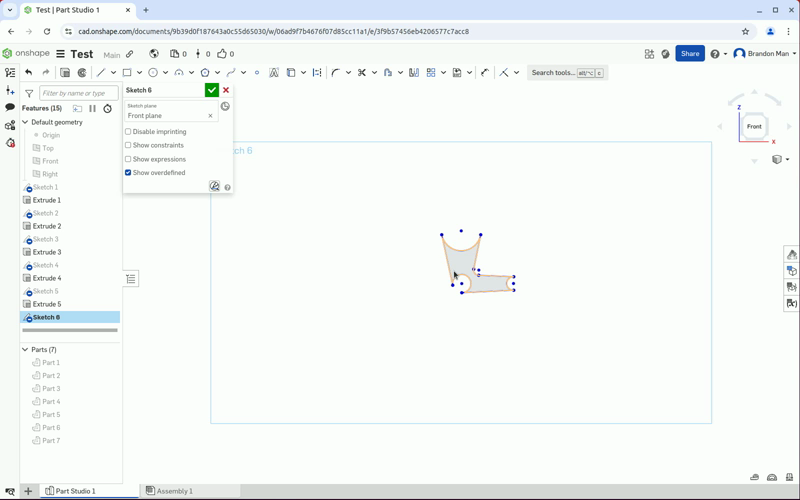
scroll(6)
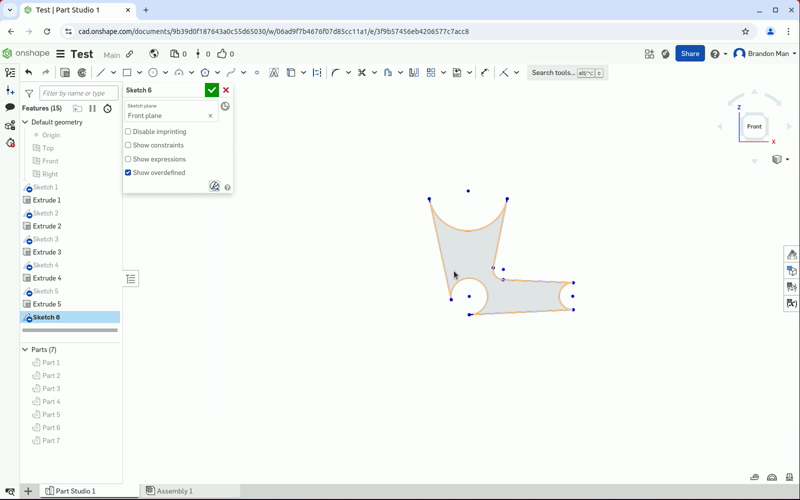
scroll(6)
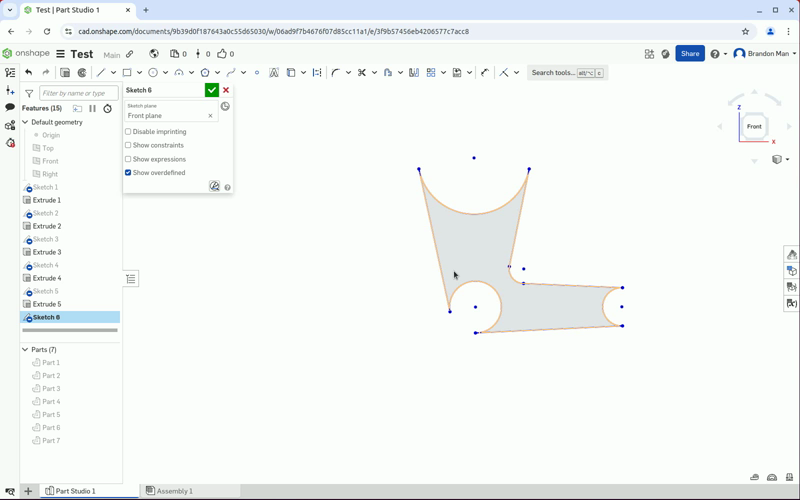
scroll(6)
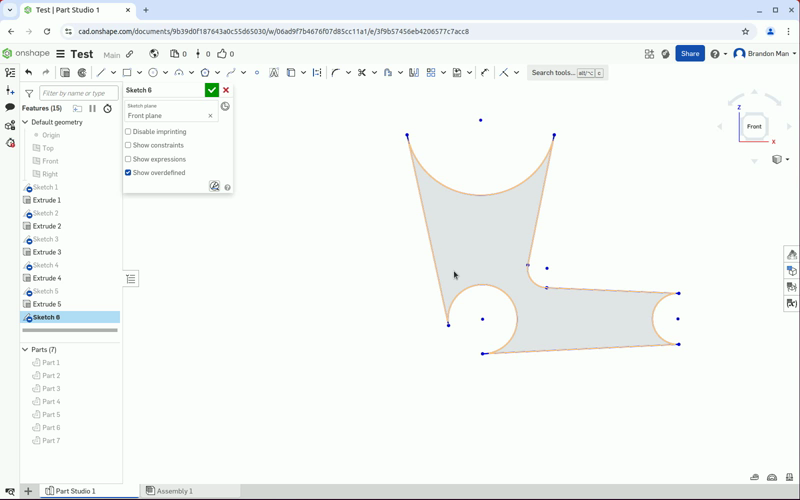
scroll(6)
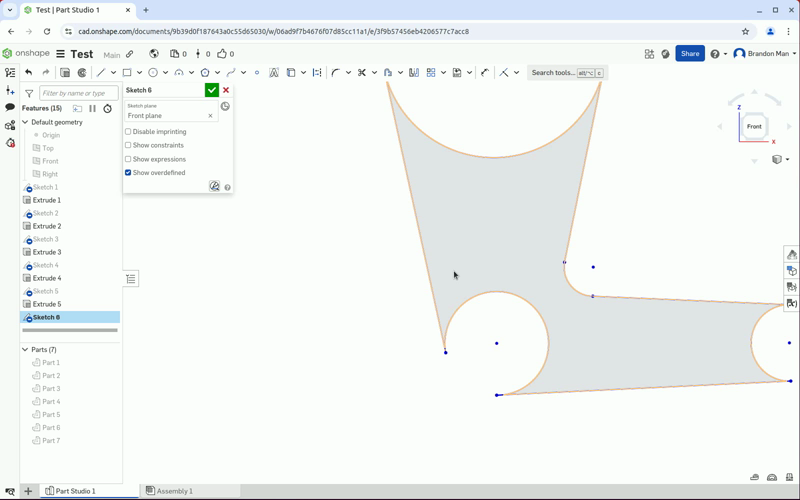
scroll(6)
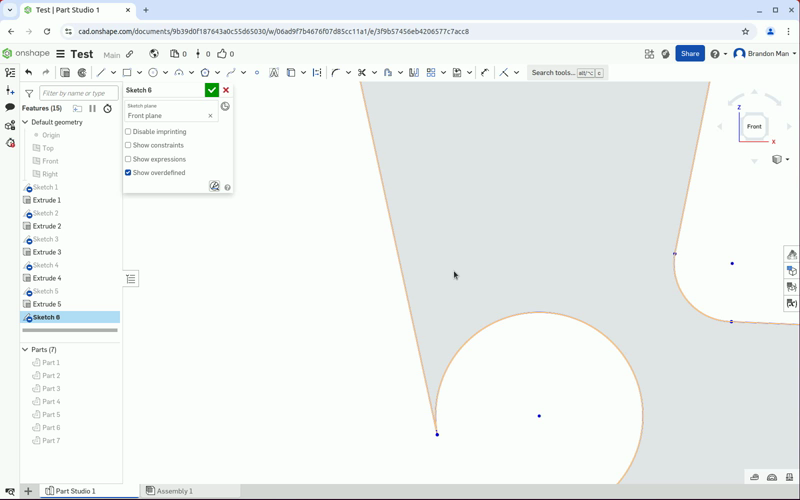
click(454, 270)
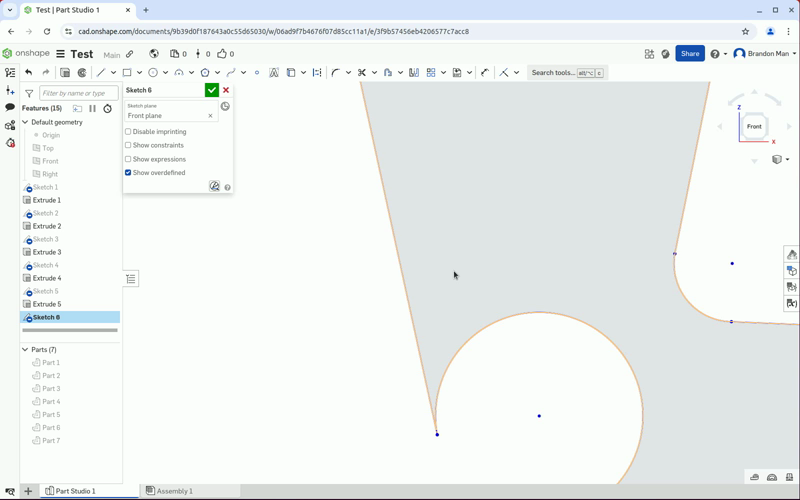
scroll(-6)
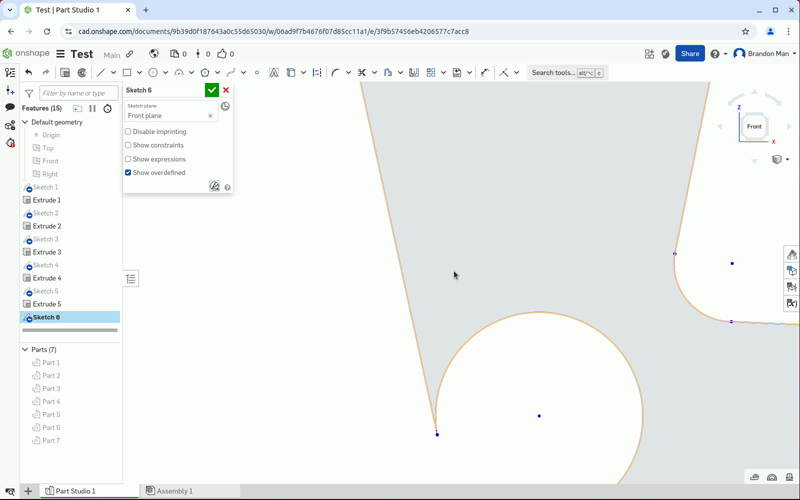
scroll(-6)
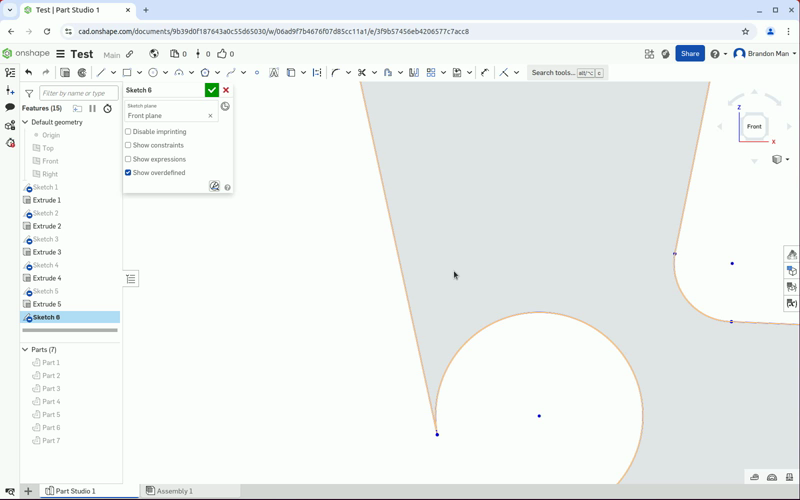
scroll(-6)
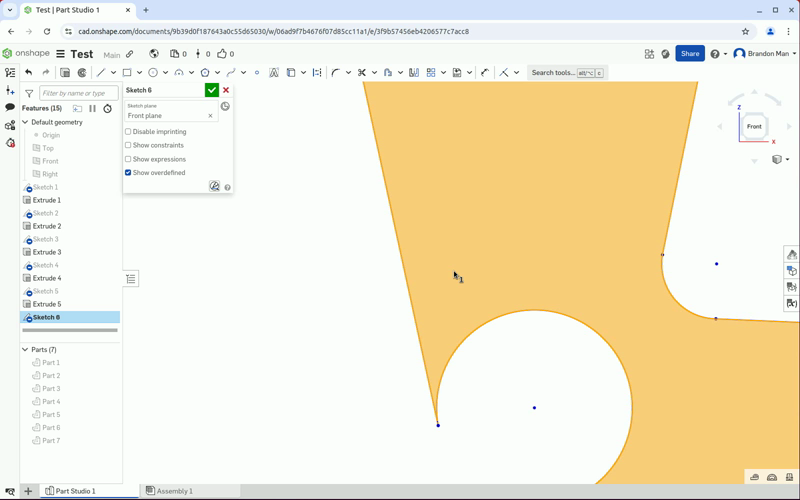
scroll(-6)
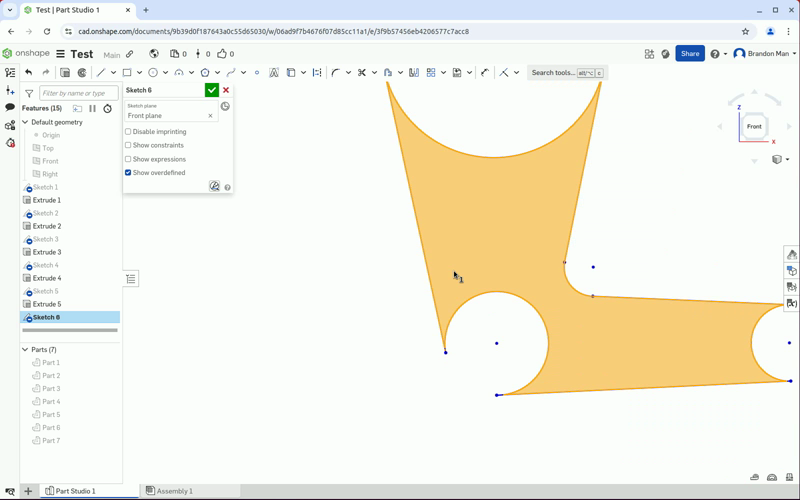
scroll(-6)
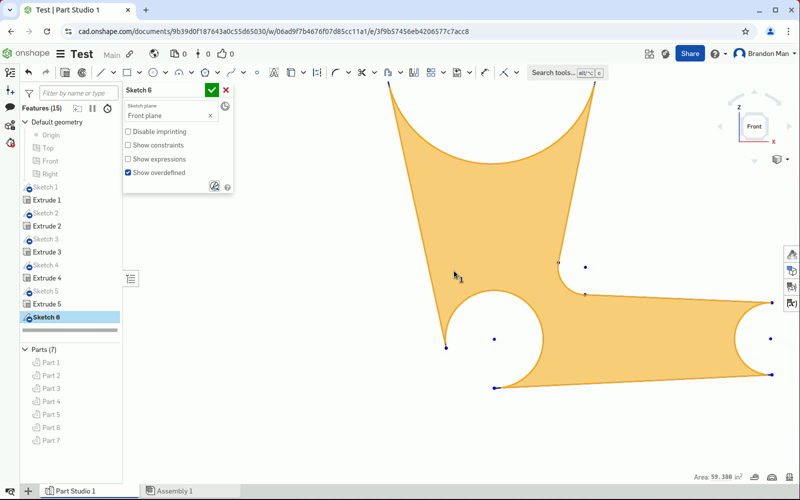
scroll(-6)
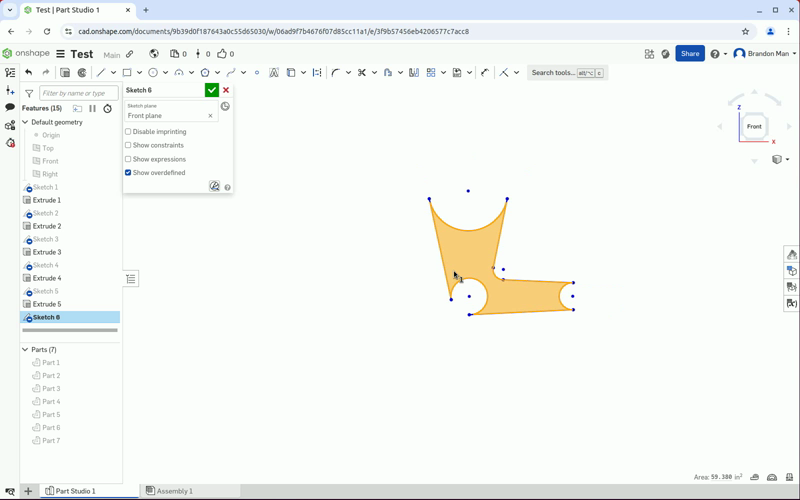
scroll(-6)
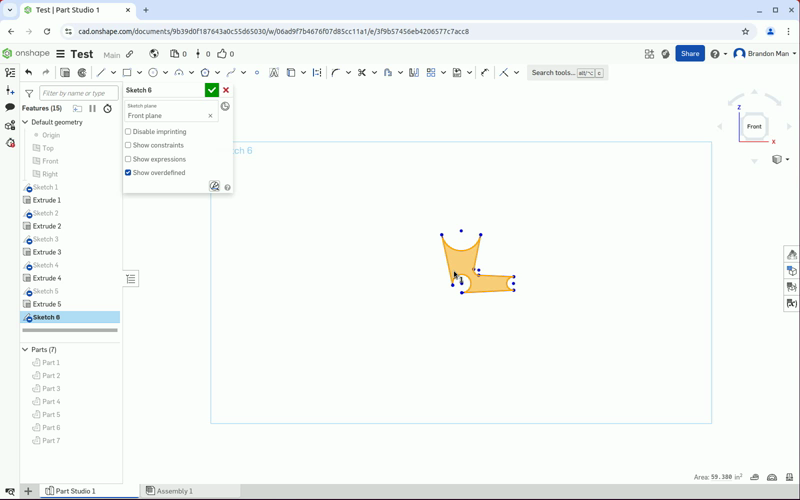
mouse_move(73, 352)
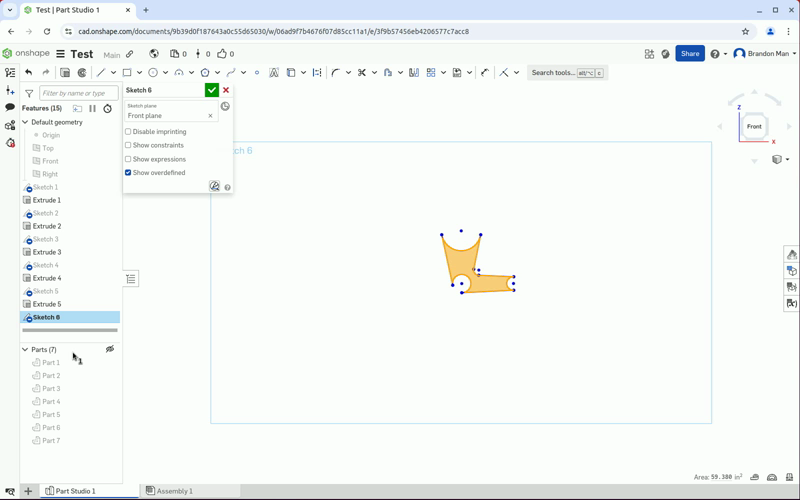
key(shift+y)
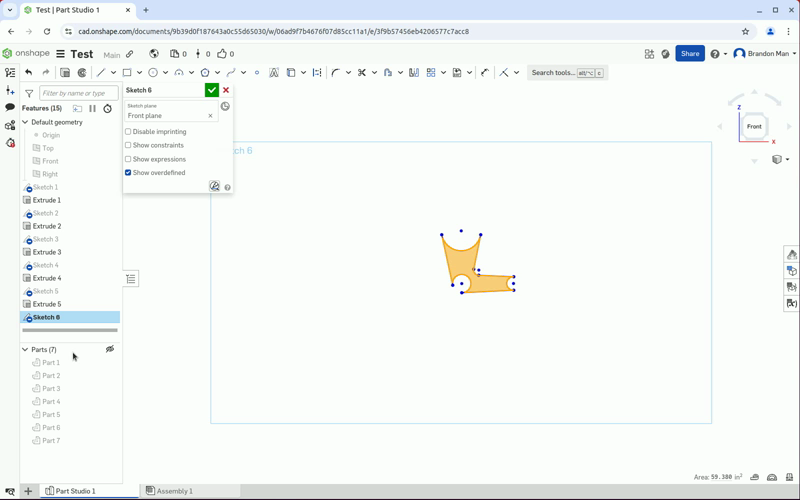
key(shift+e)
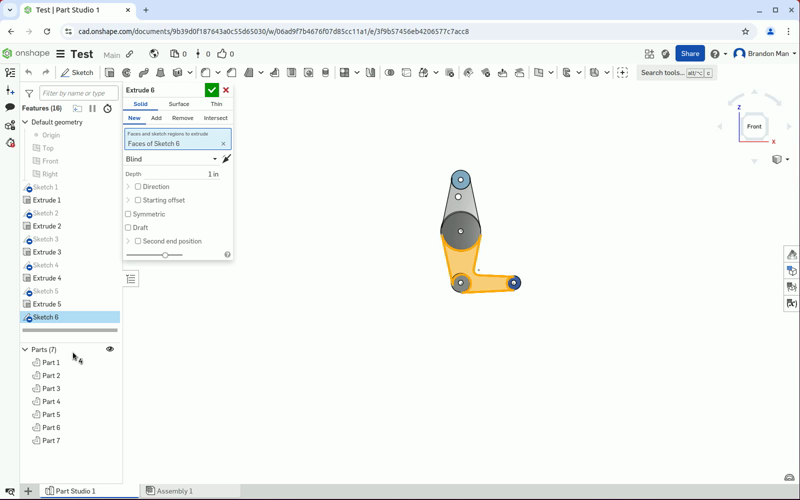
mouse_move(143, 106)
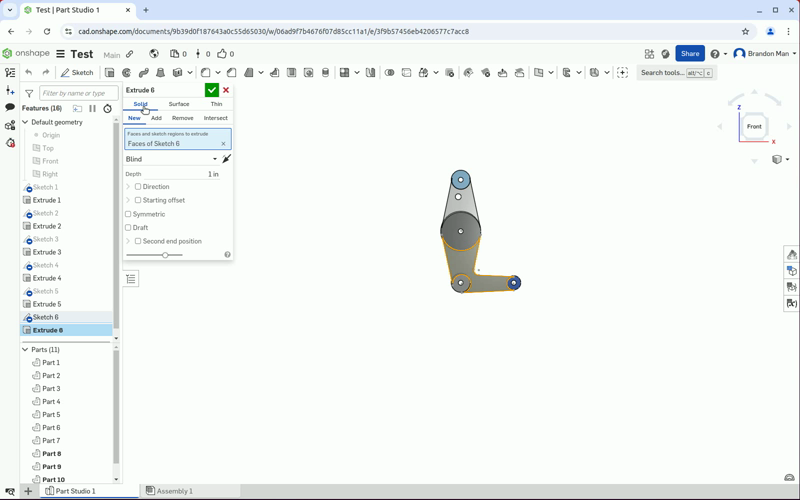
click(143, 106)
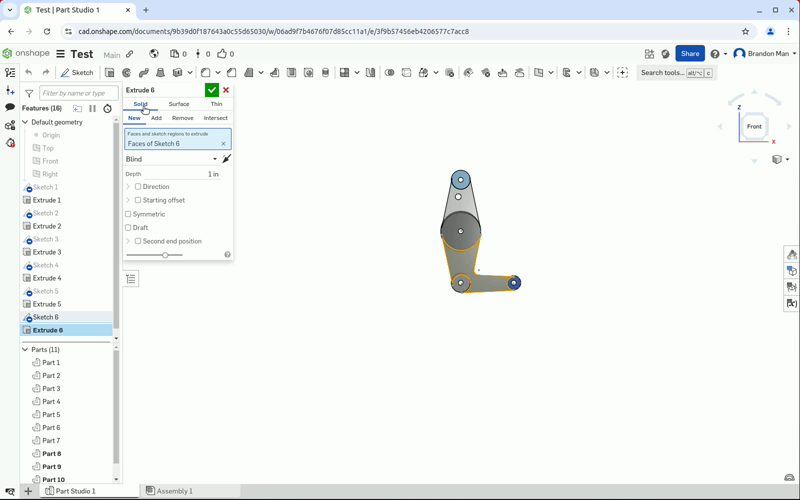
mouse_move(137, 120)
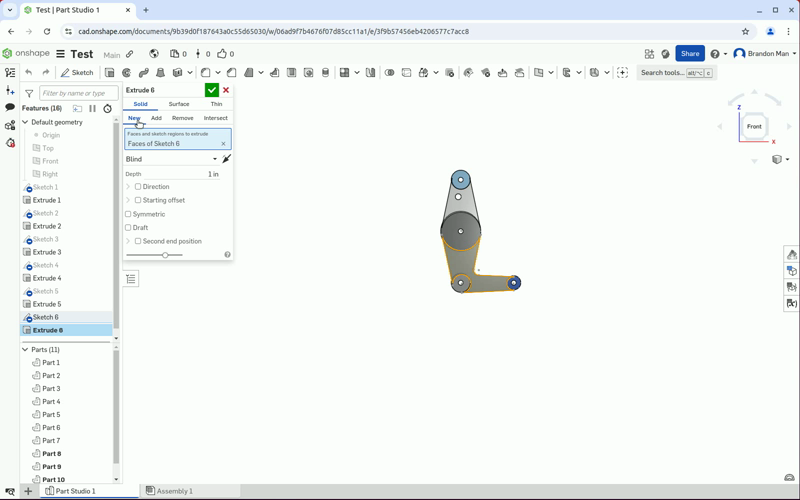
click(137, 120)
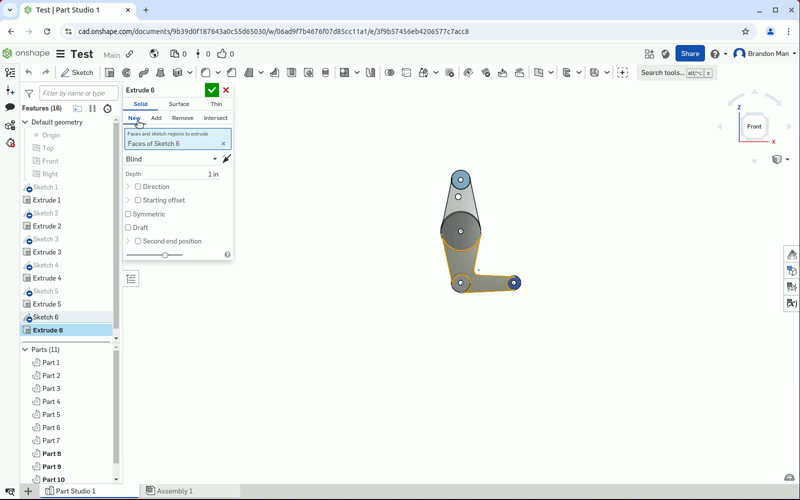
key(tab, 4)
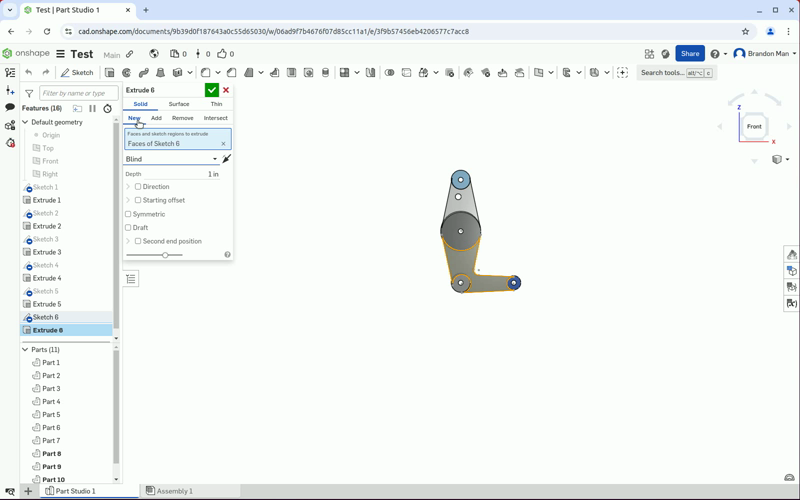
text(0.481)
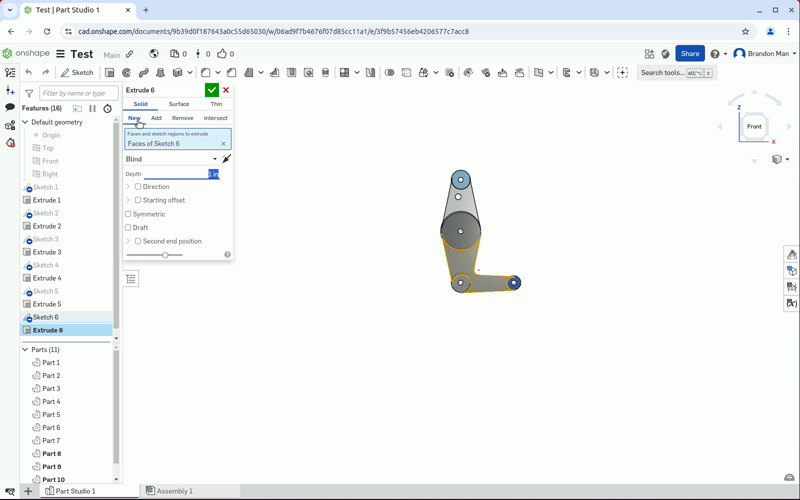
key(enter)
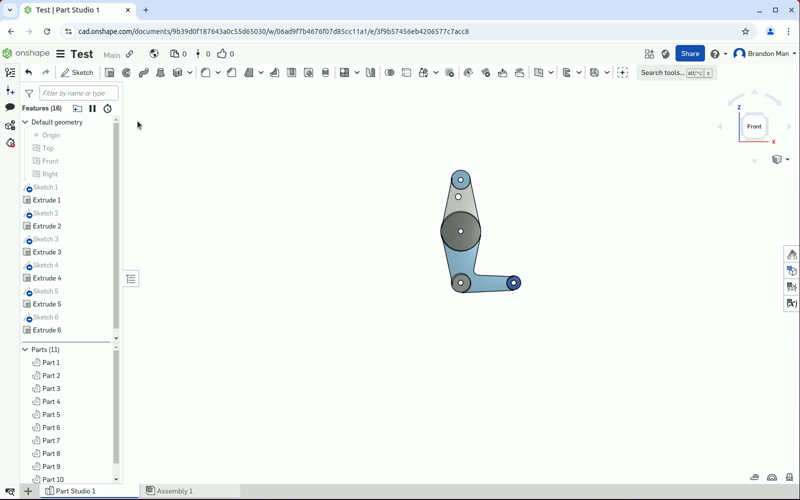
key(shift+h)
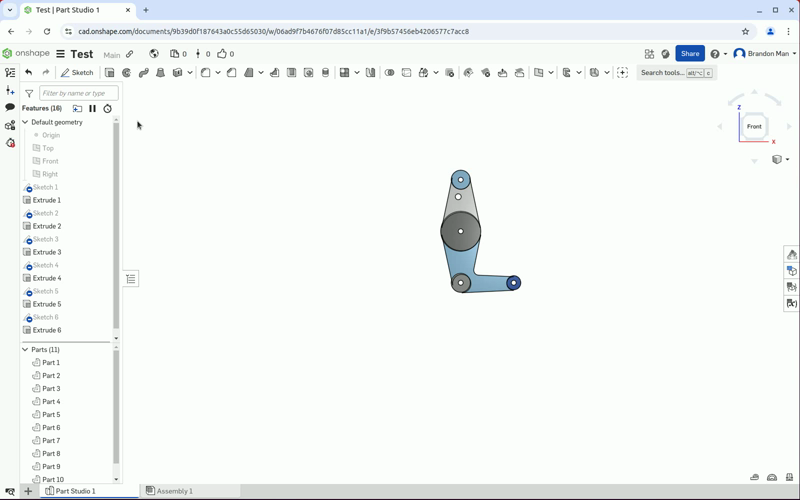
key(shift+h)
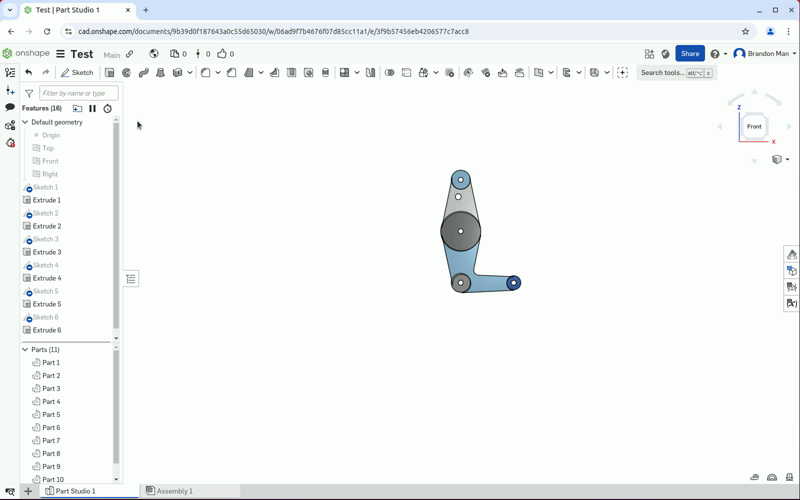
key(shift+7)
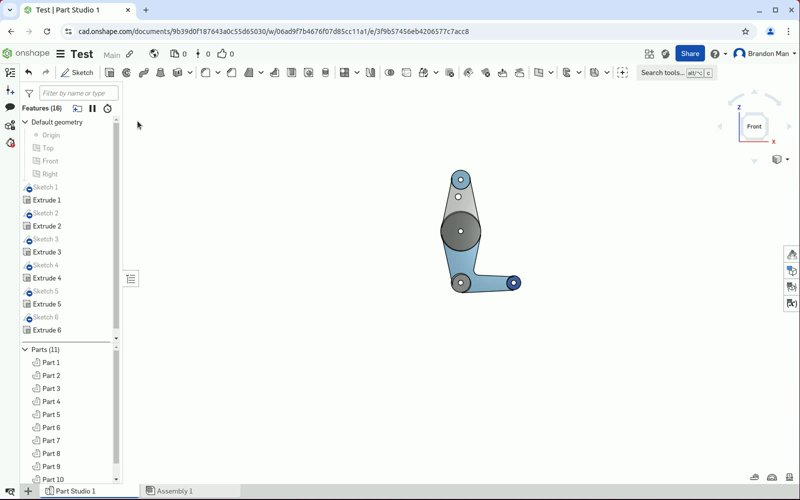
key(left, 2)
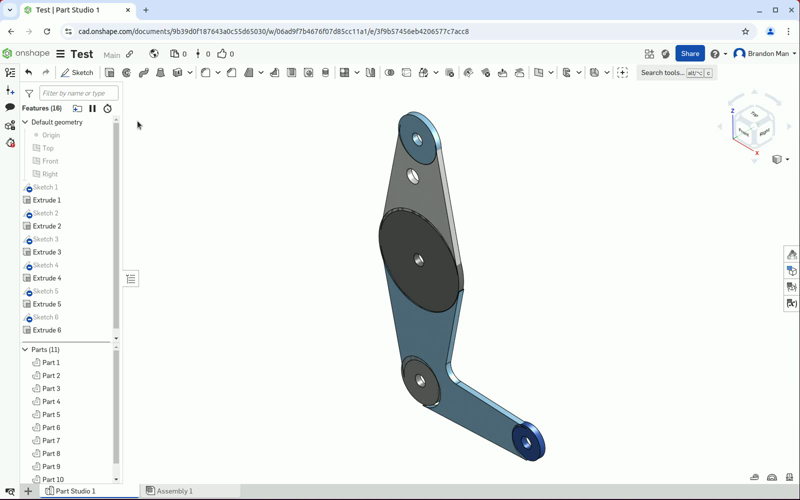
key(down, 2)
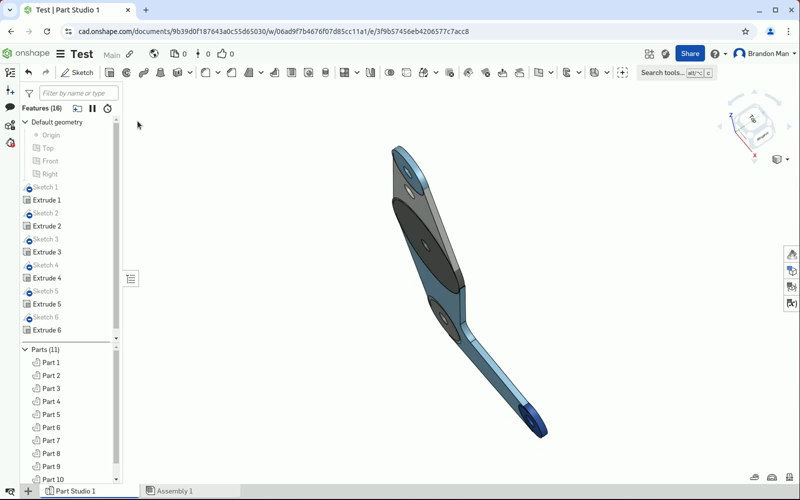
key(up, 2)
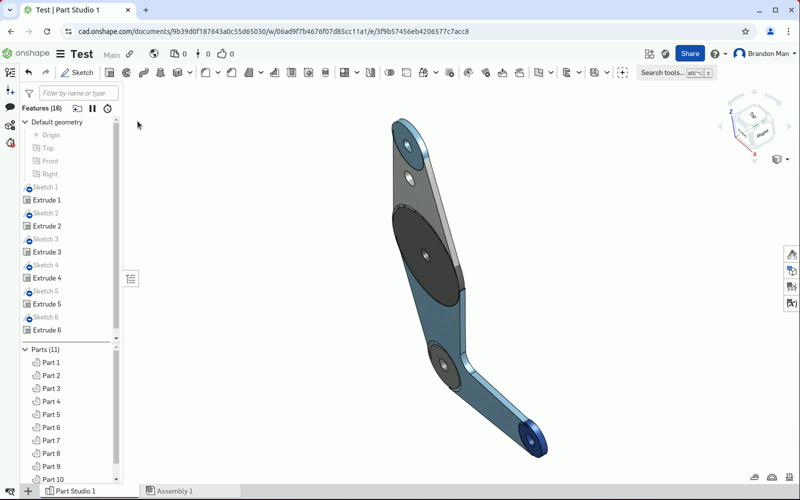
key(right, 2)
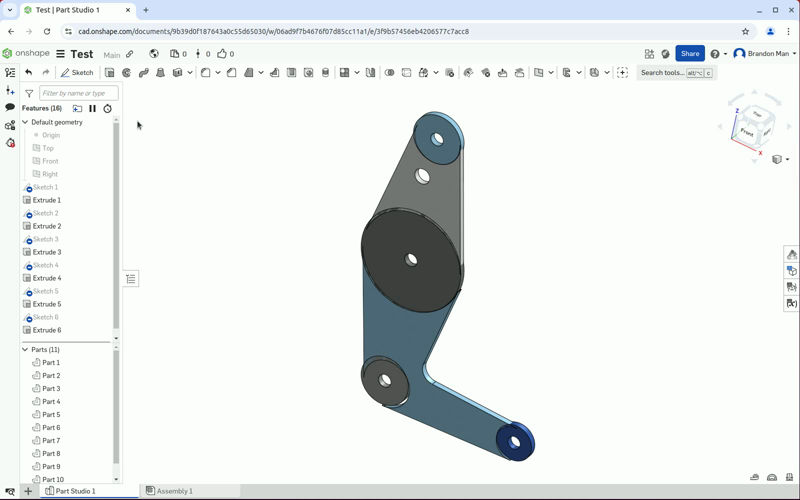
mouse_move(69, 189)
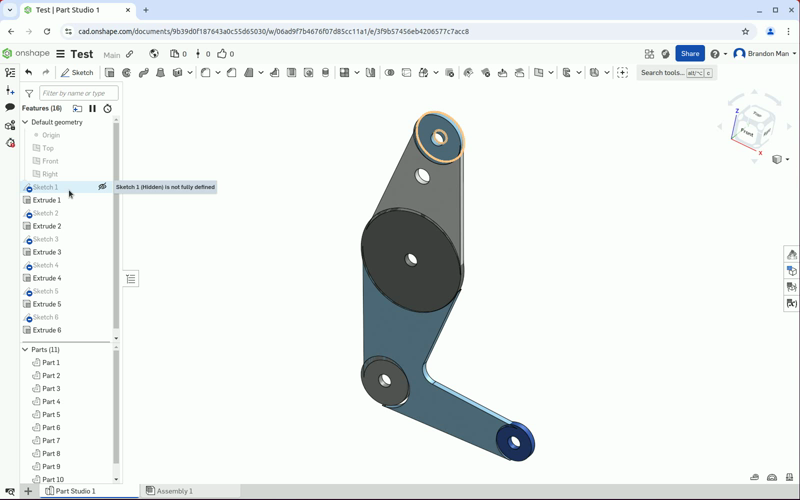
click(69, 189)